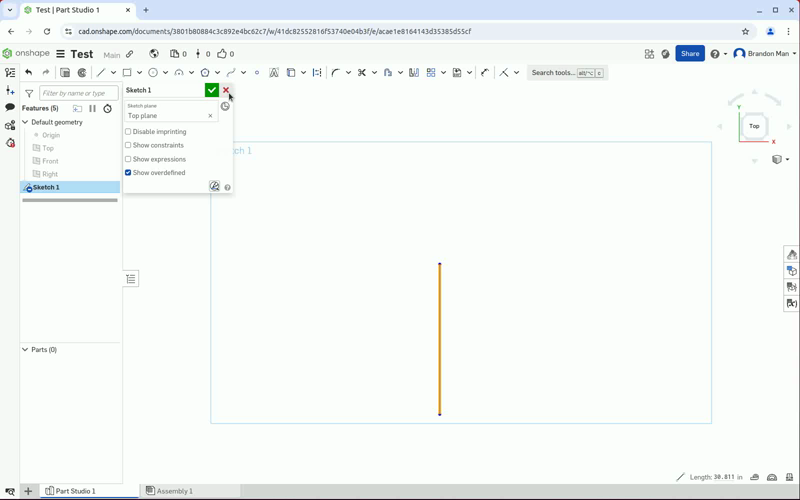
key(shift+h)
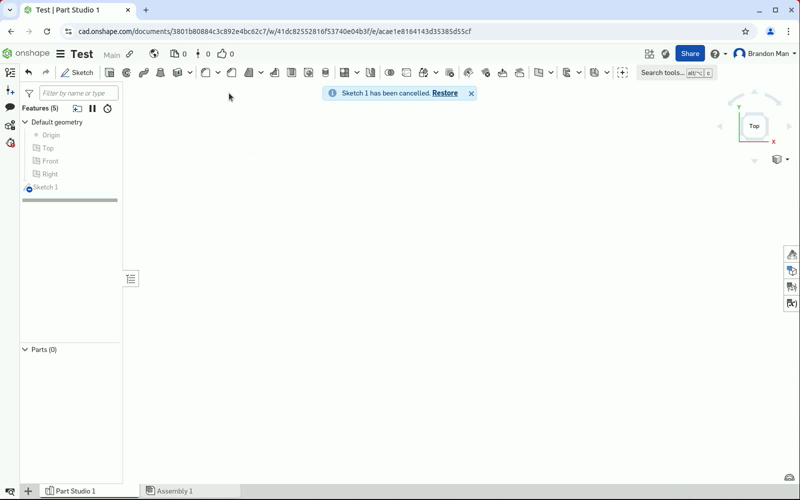
mouse_move(73, 352)
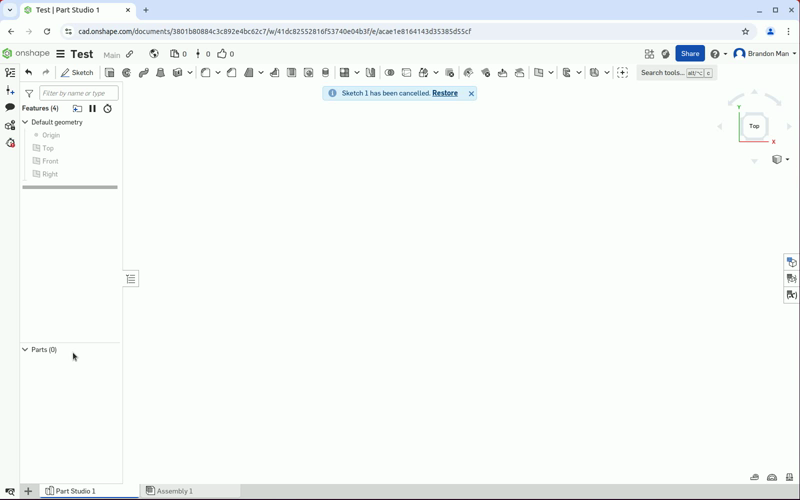
key(y)
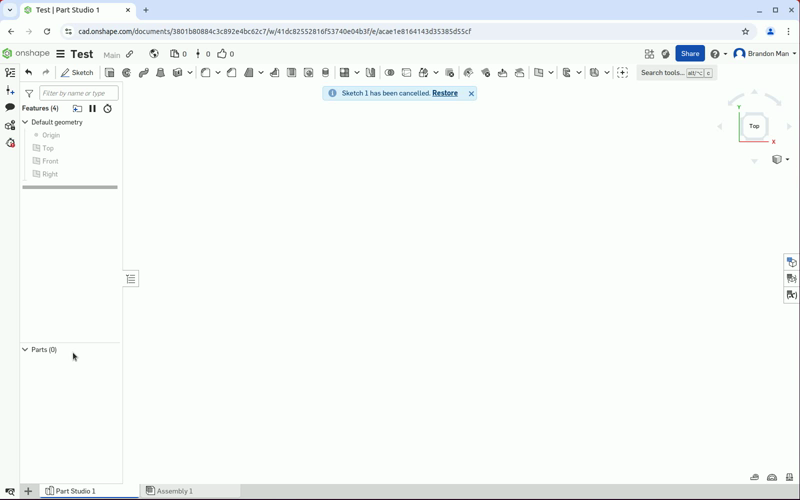
key(shift+p)
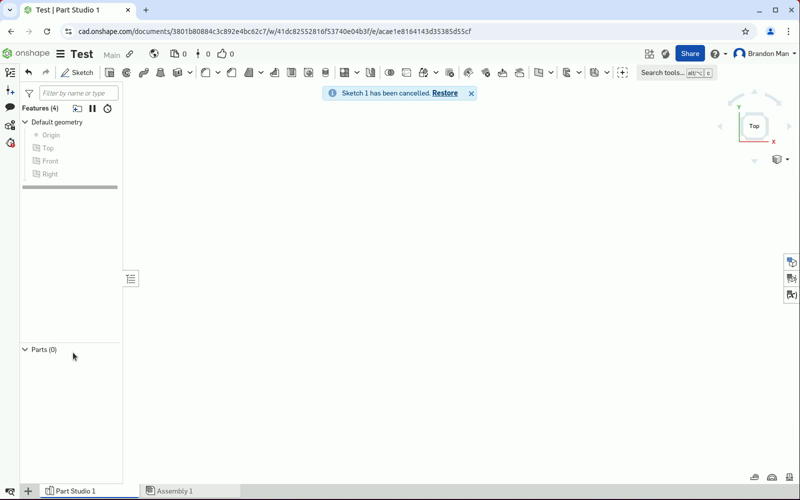
key(space)
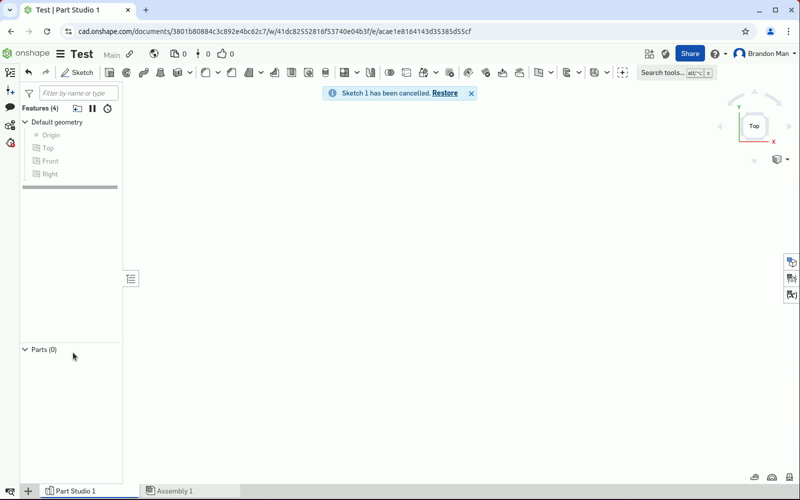
key_down(shift)
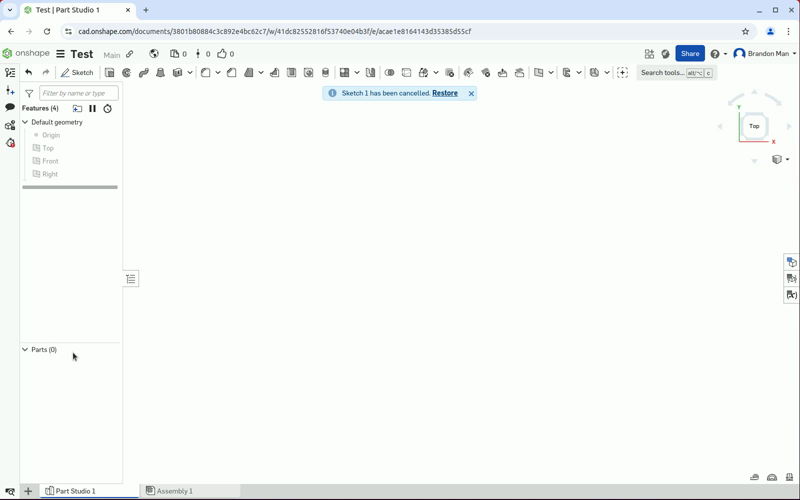
key(up)
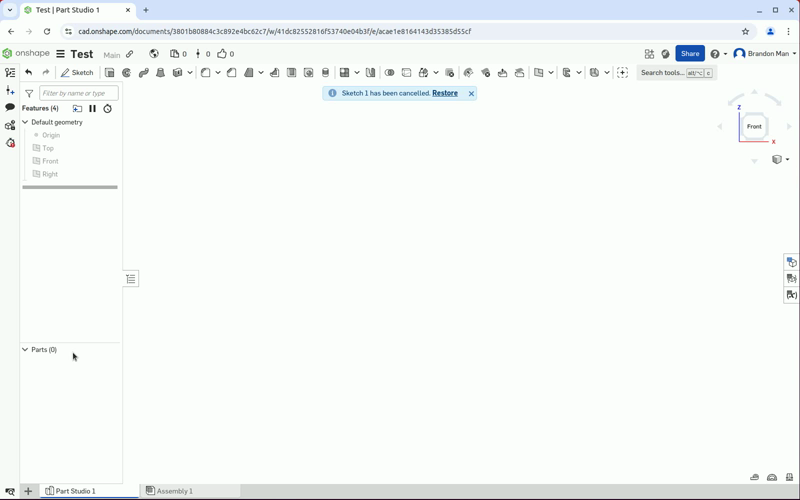
key_up(shift)
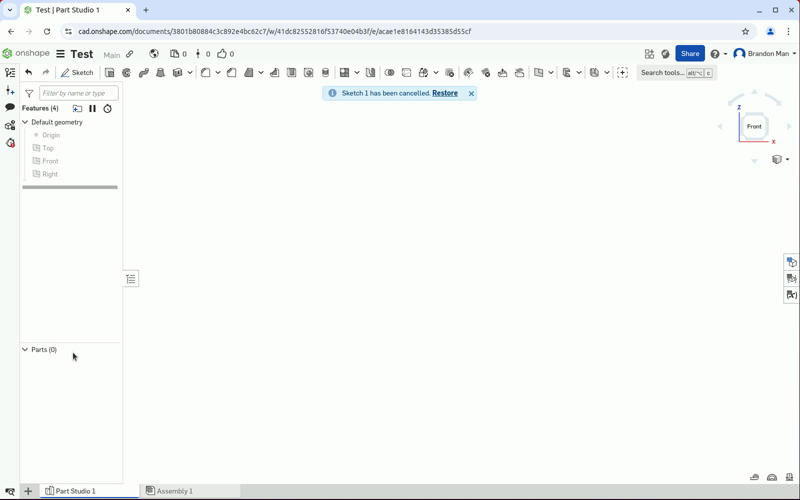
mouse_move(73, 352)
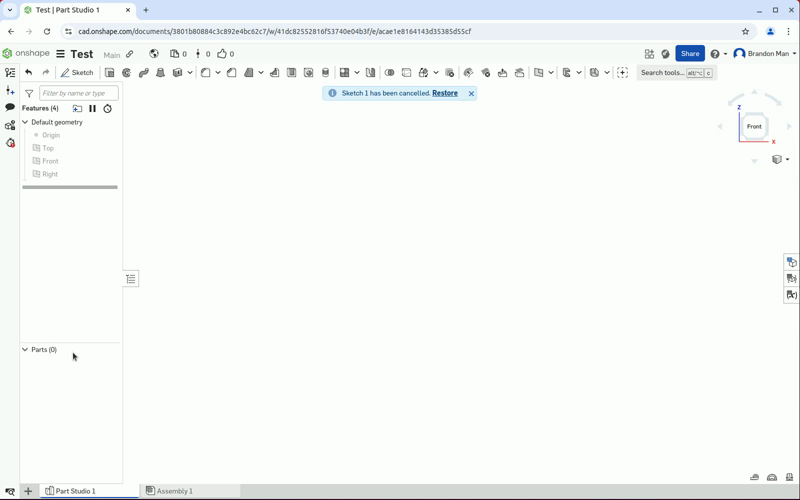
key(shift+y)
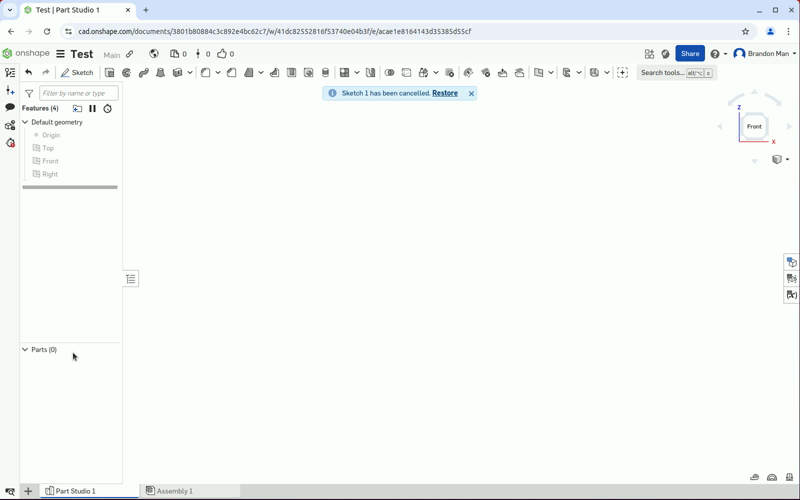
key(shift+s)
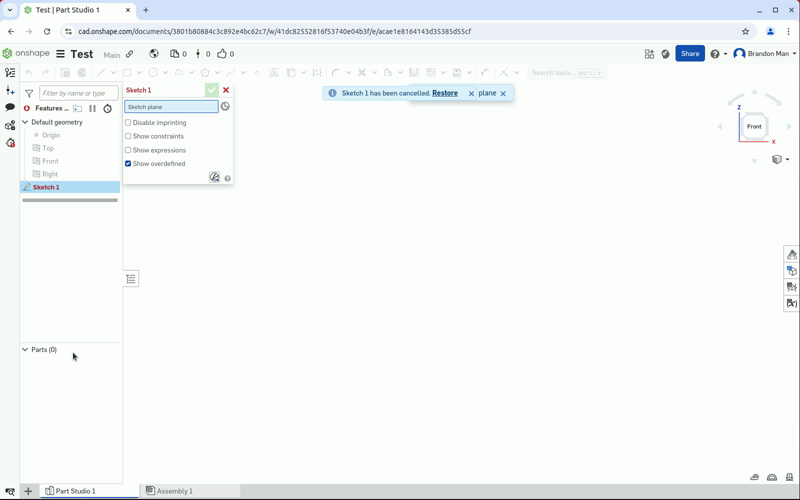
mouse_move(73, 163)
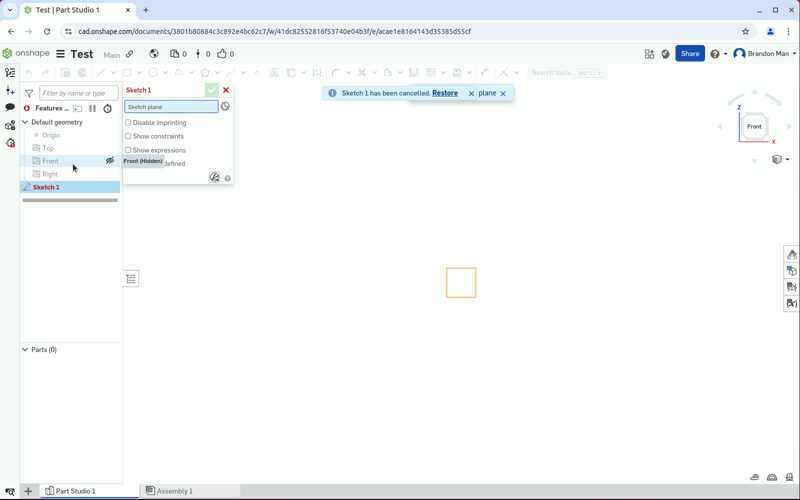
click(73, 163)
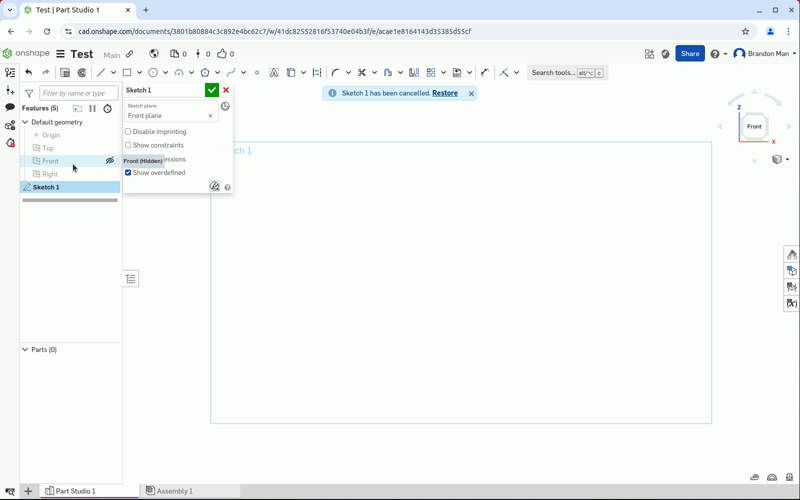
mouse_move(73, 352)
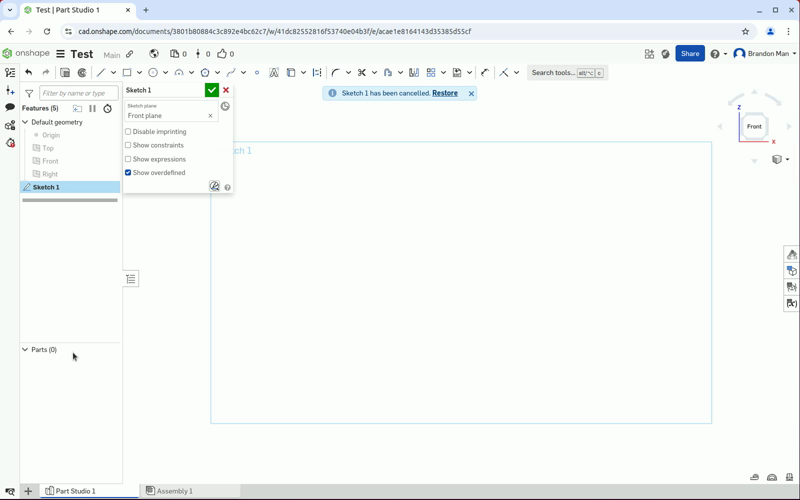
key(y)
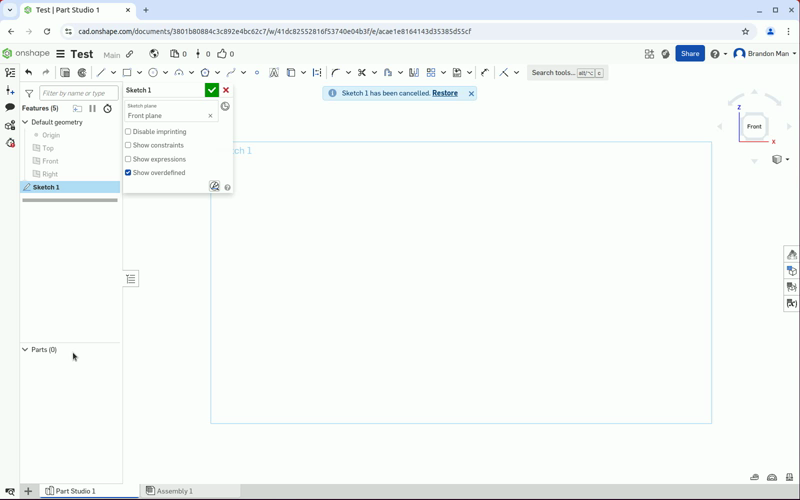
key(c)
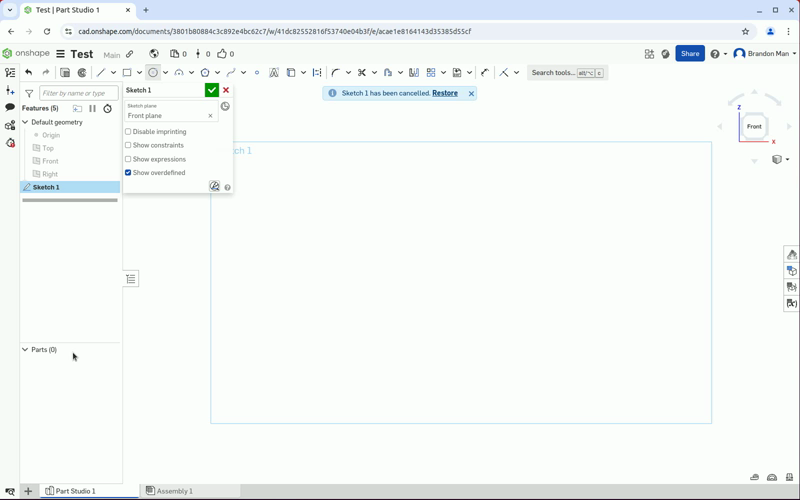
key_down(shift)
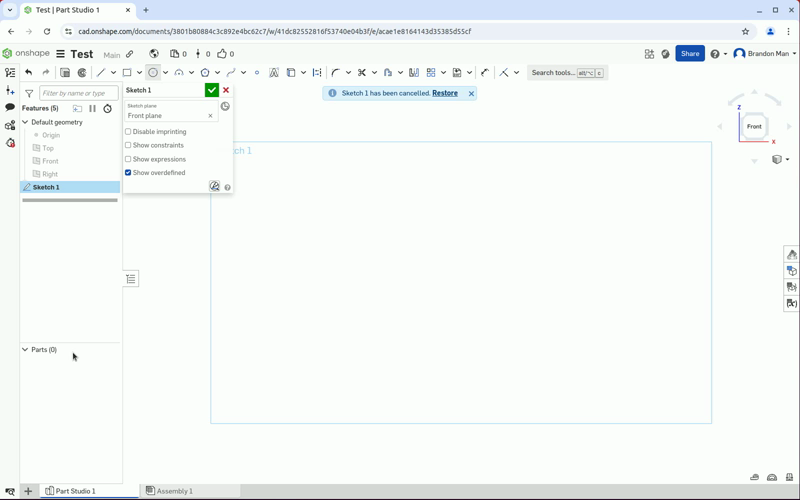
mouse_move(461, 282)
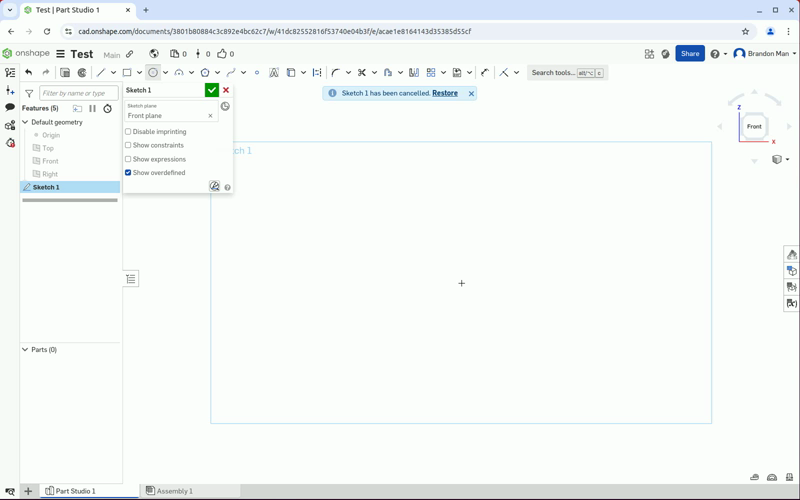
click(461, 282)
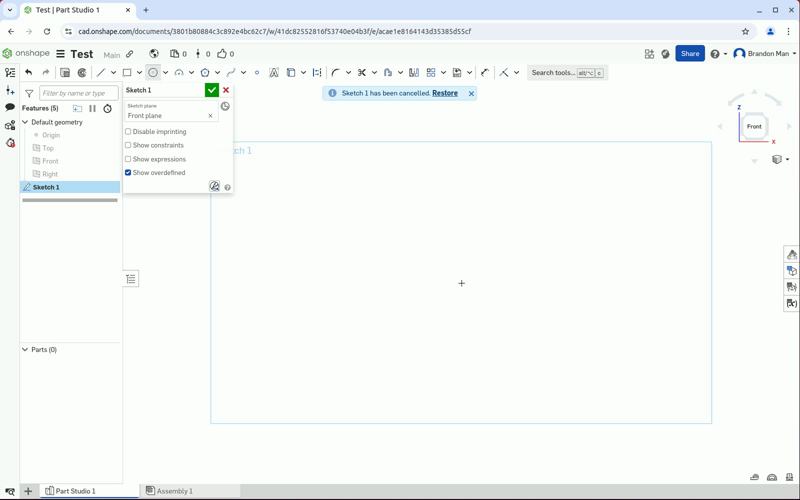
key_up(shift)
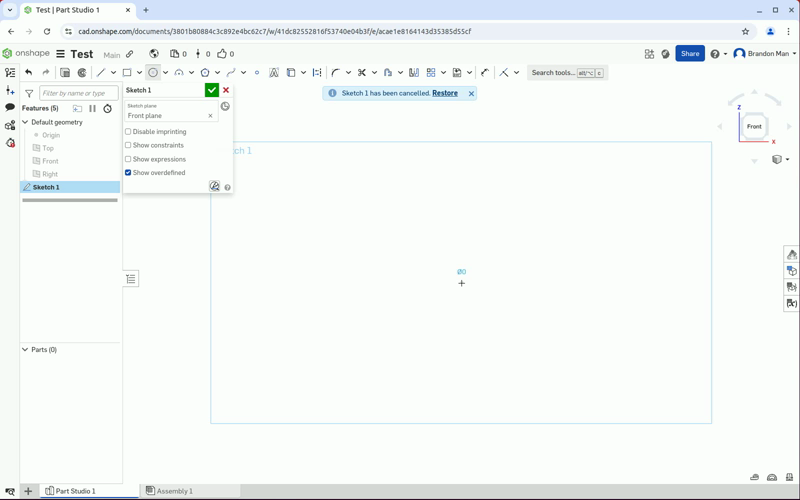
mouse_move(468, 282)
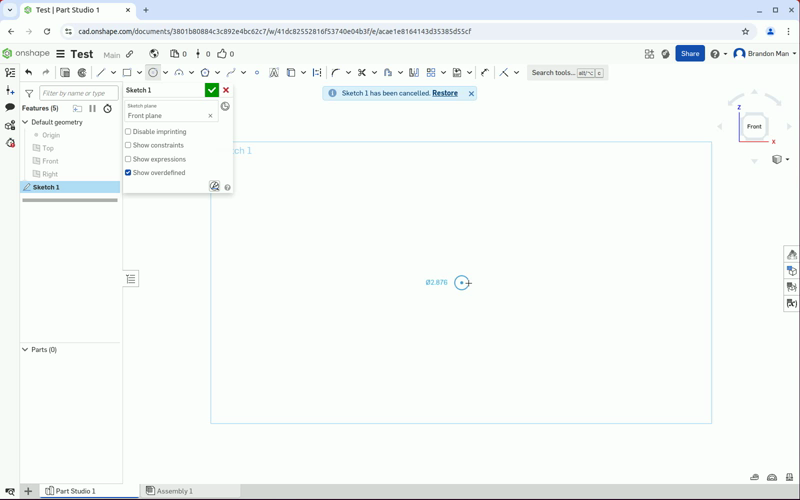
click(468, 282)
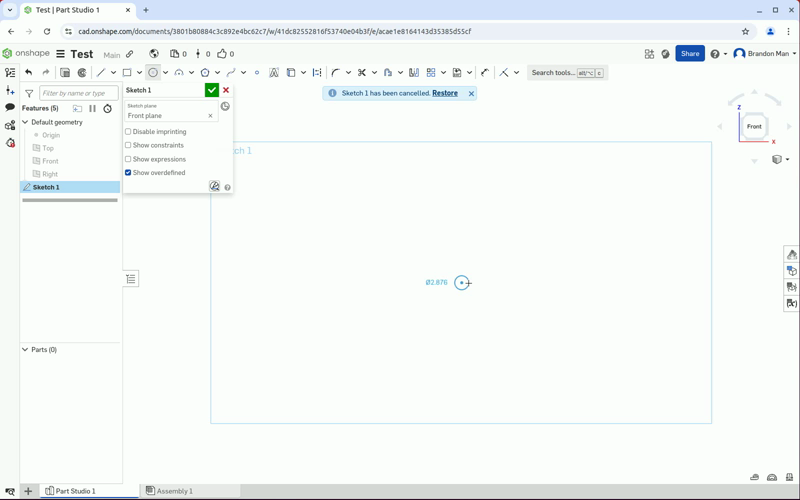
key(esc)
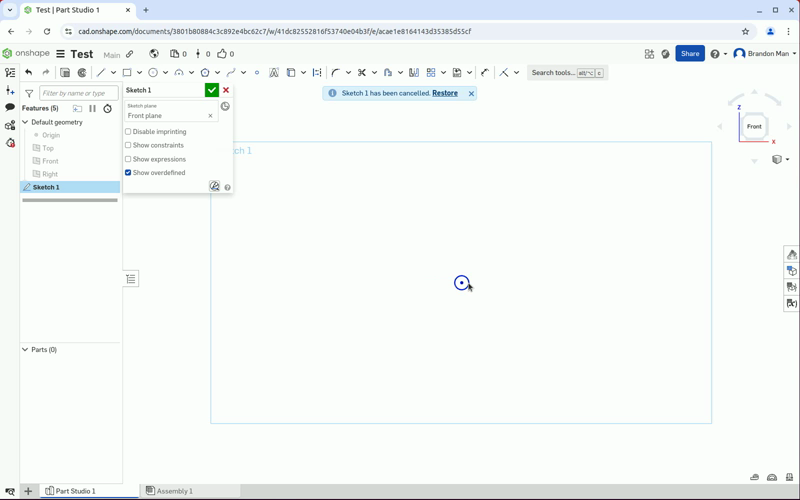
key(c)
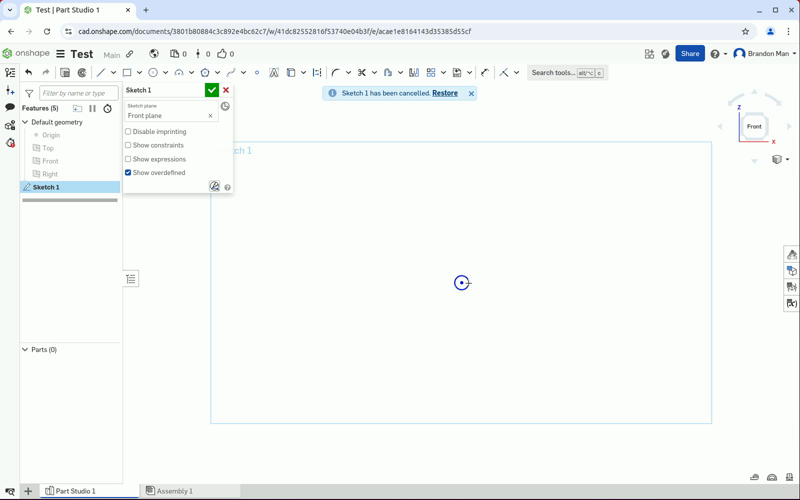
key_down(shift)
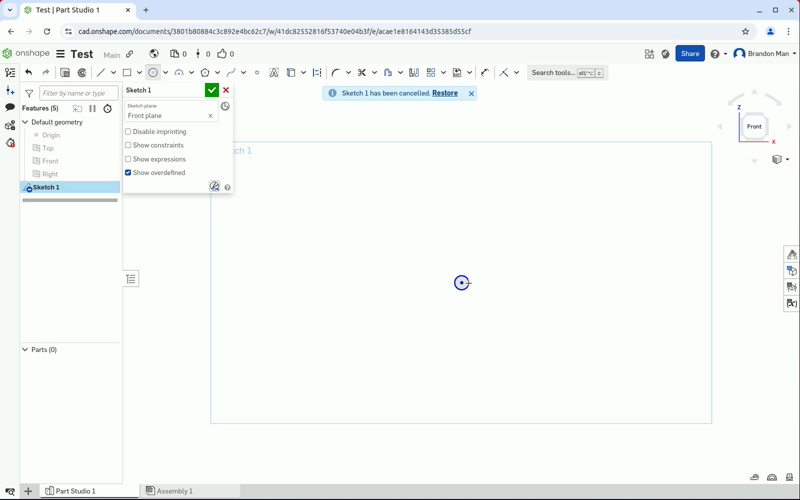
mouse_move(461, 282)
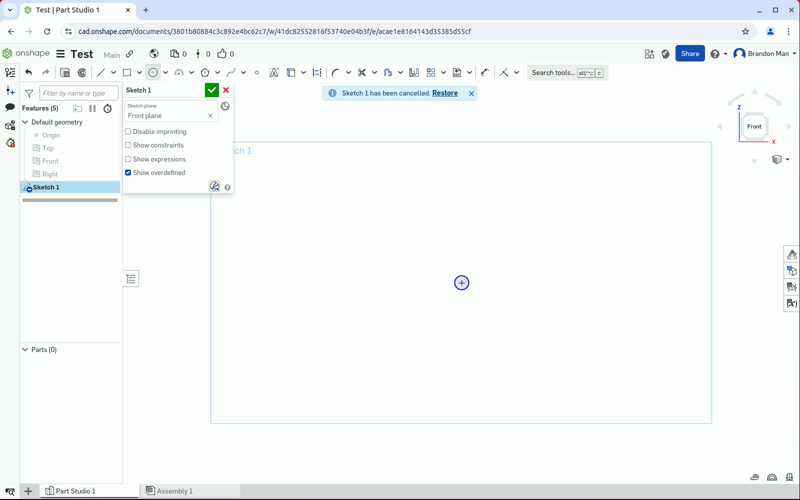
click(461, 282)
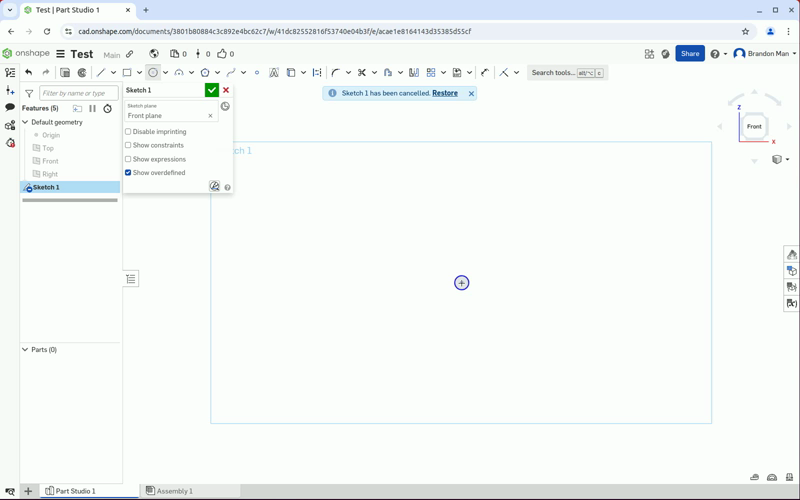
key_up(shift)
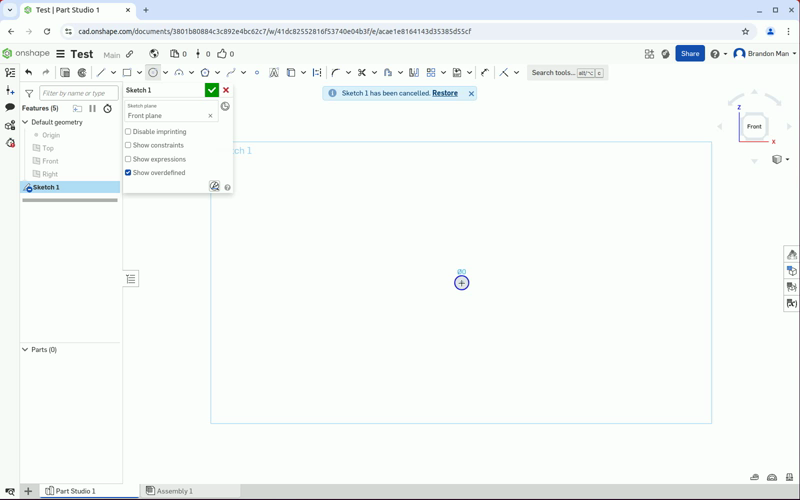
mouse_move(467, 282)
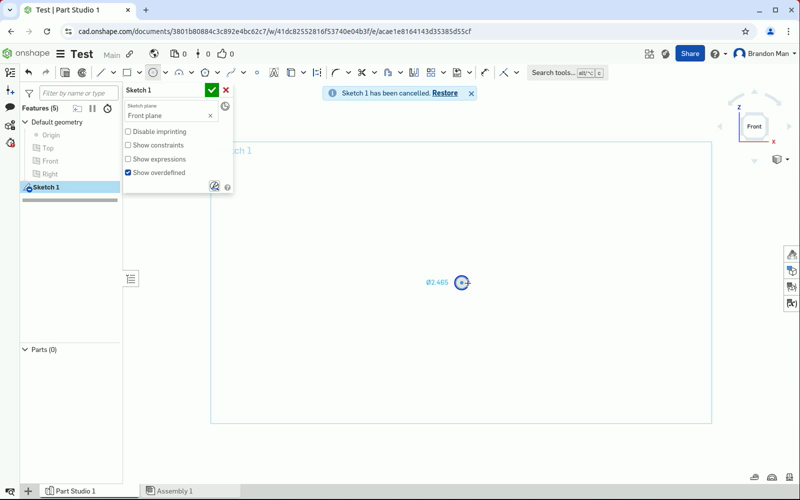
scroll(6)
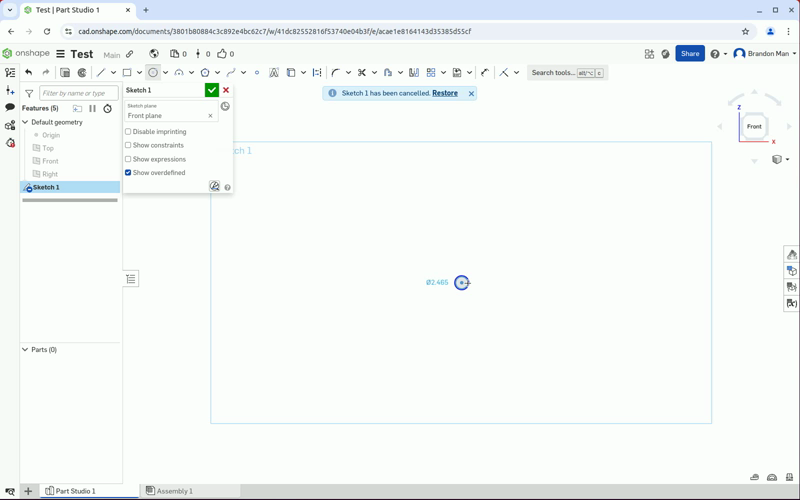
scroll(6)
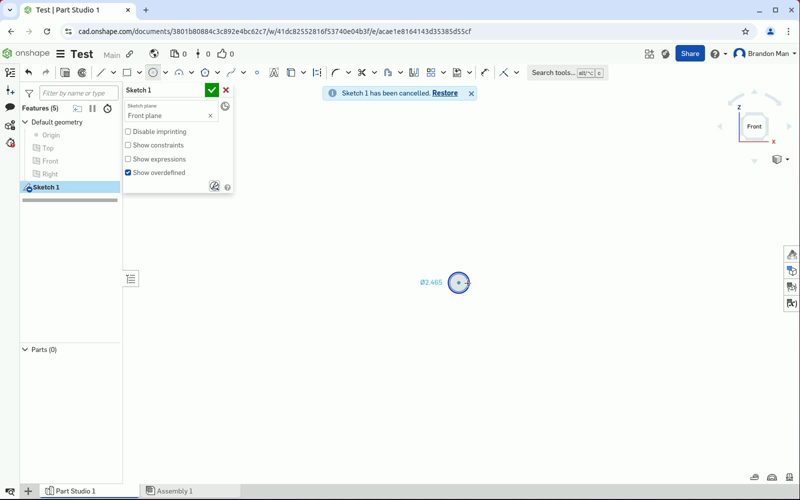
scroll(6)
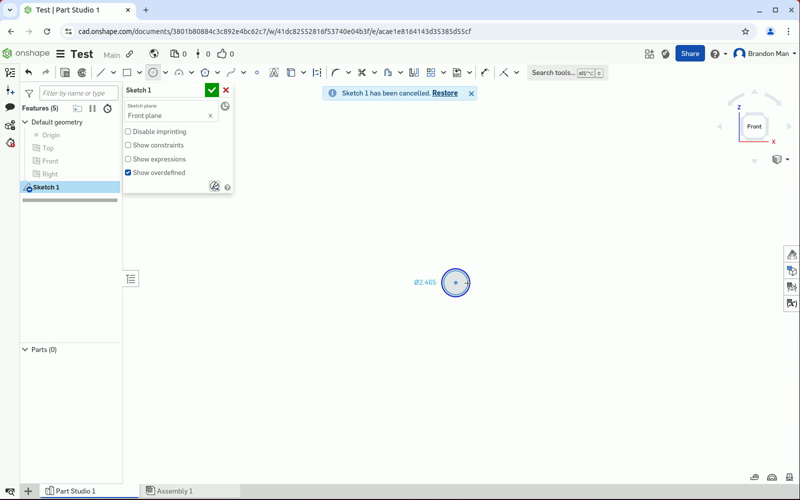
scroll(6)
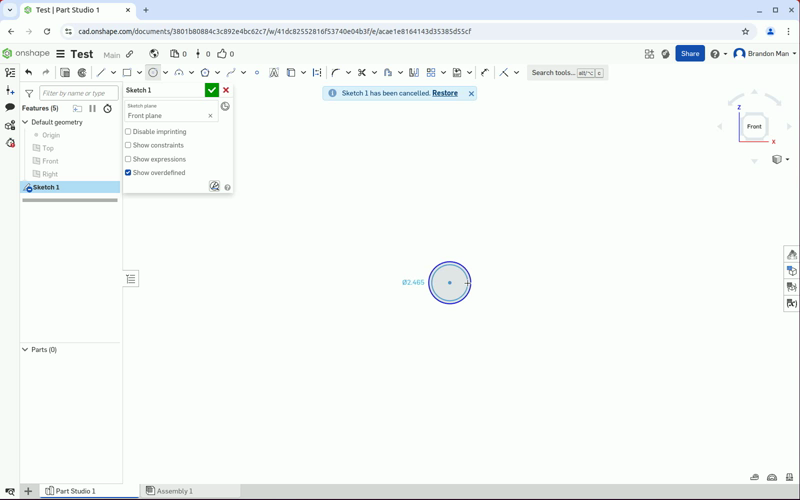
scroll(6)
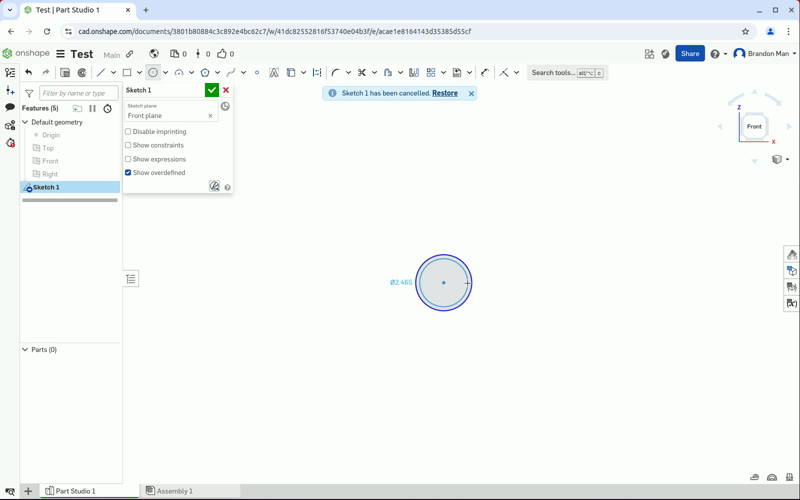
scroll(6)
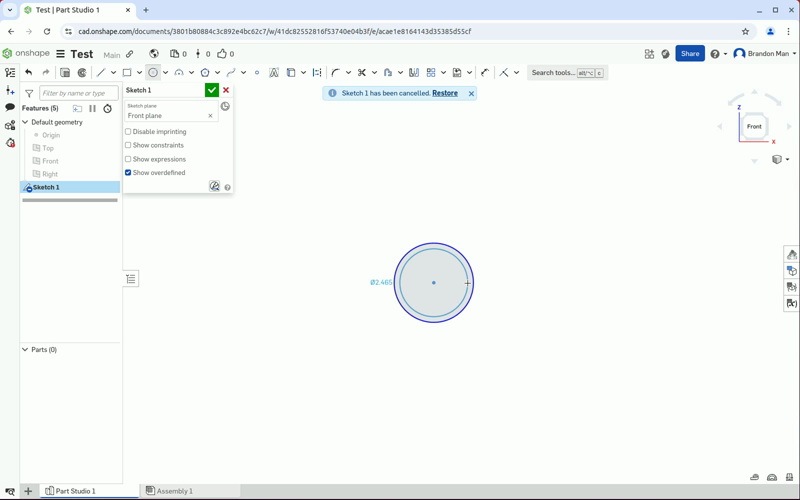
scroll(6)
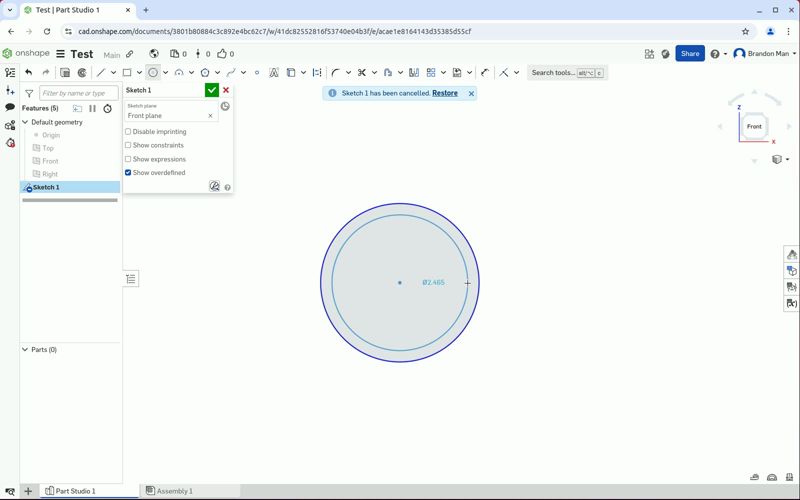
click(467, 282)
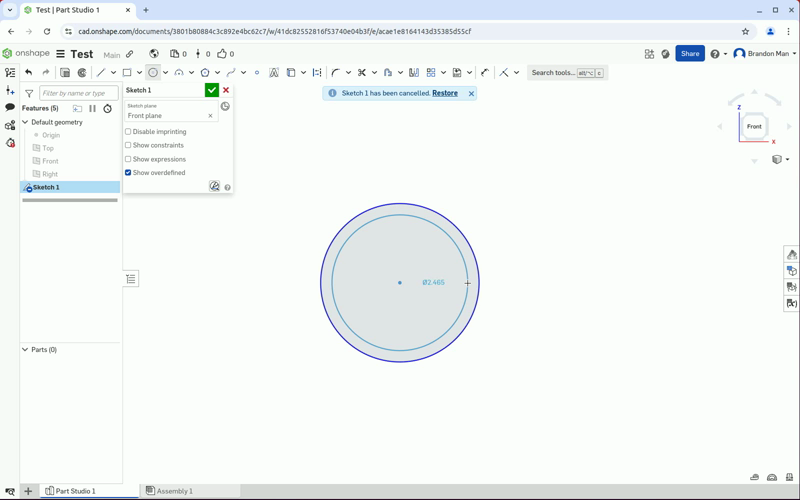
scroll(-6)
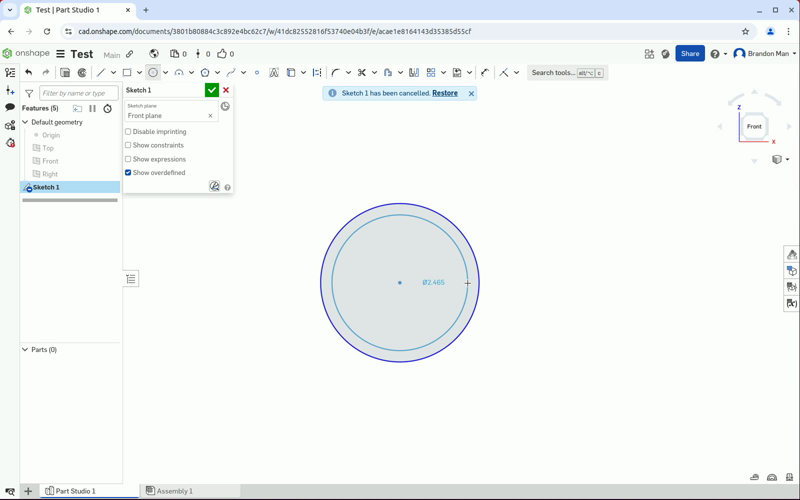
scroll(-6)
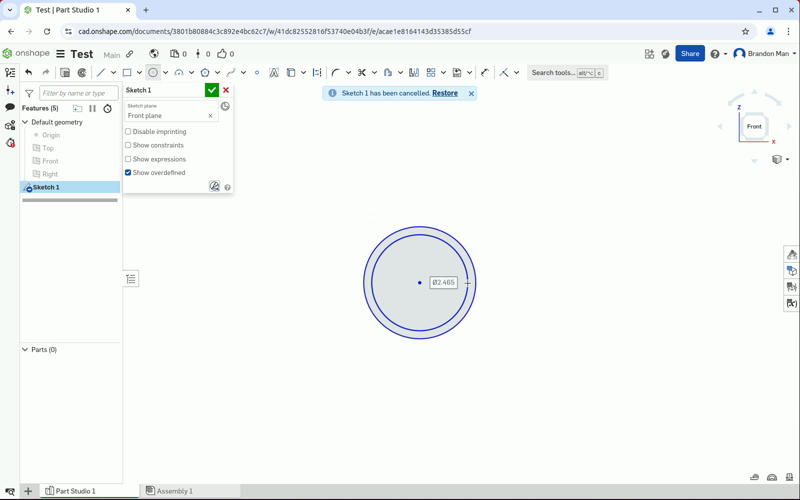
scroll(-6)
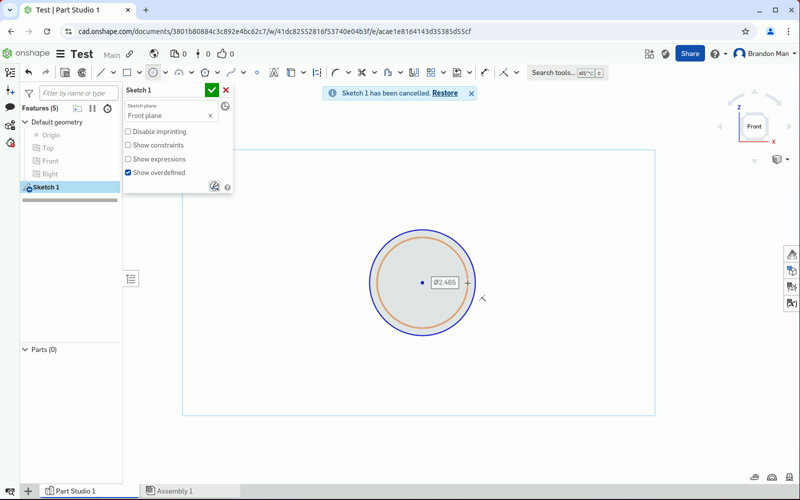
scroll(-6)
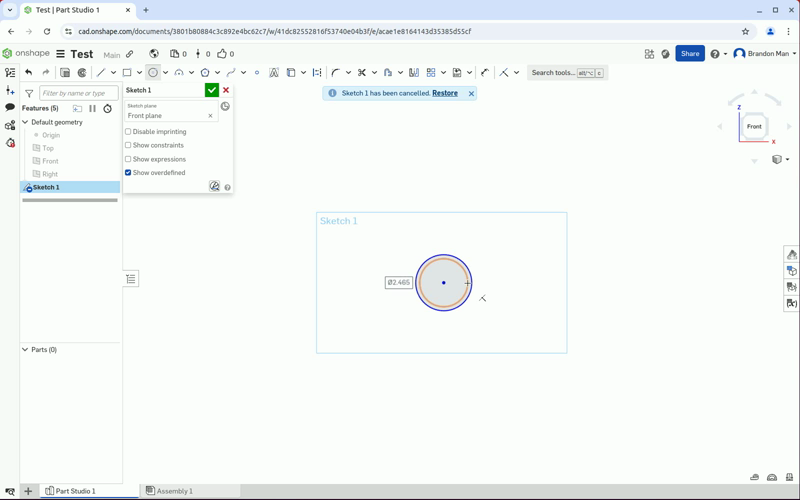
scroll(-6)
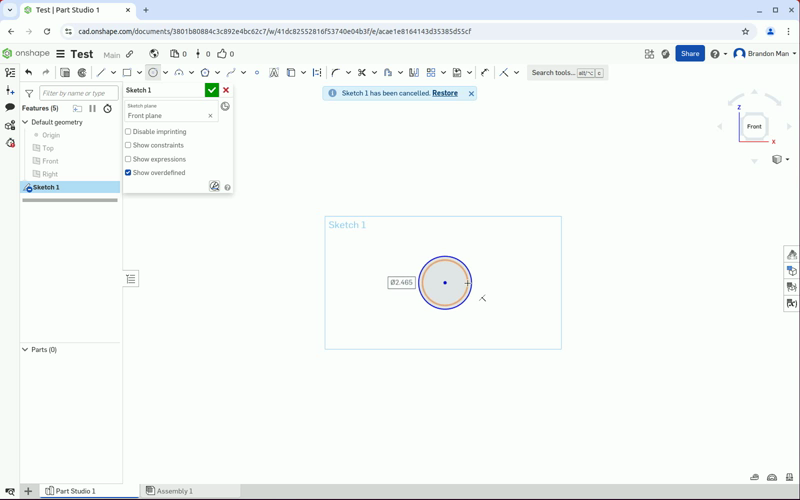
scroll(-6)
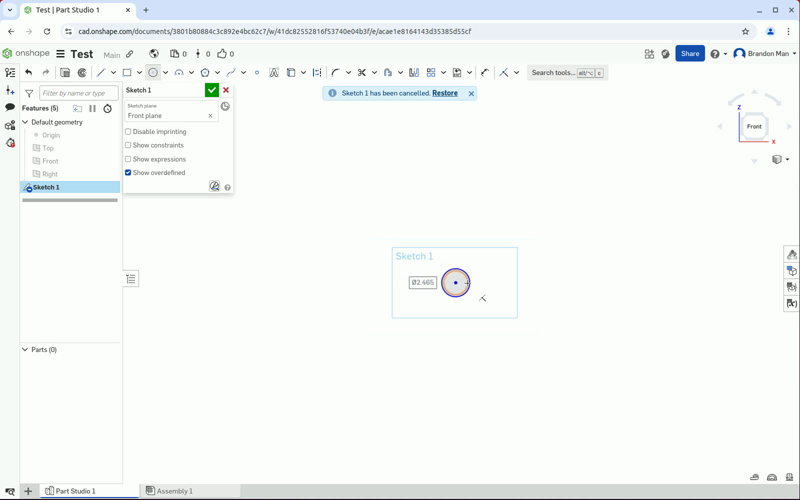
scroll(-6)
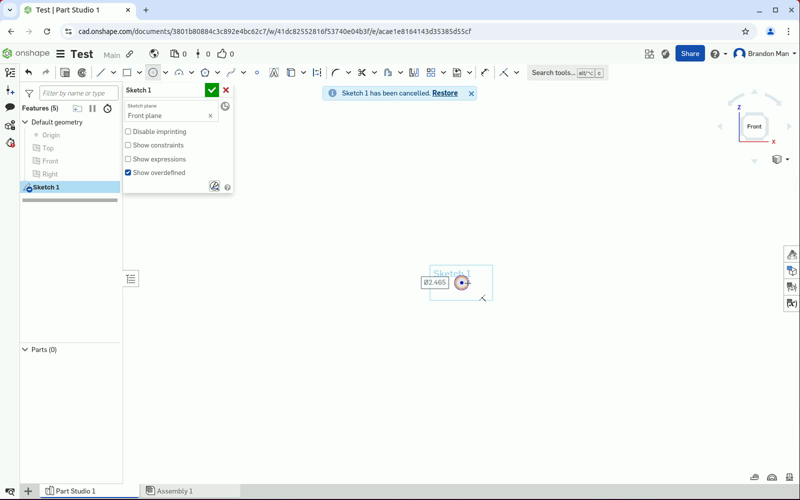
key(esc)
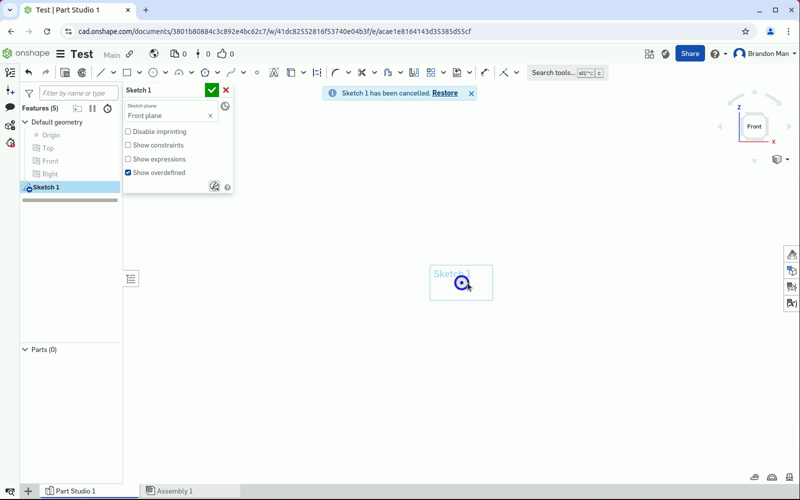
mouse_move(456, 280)
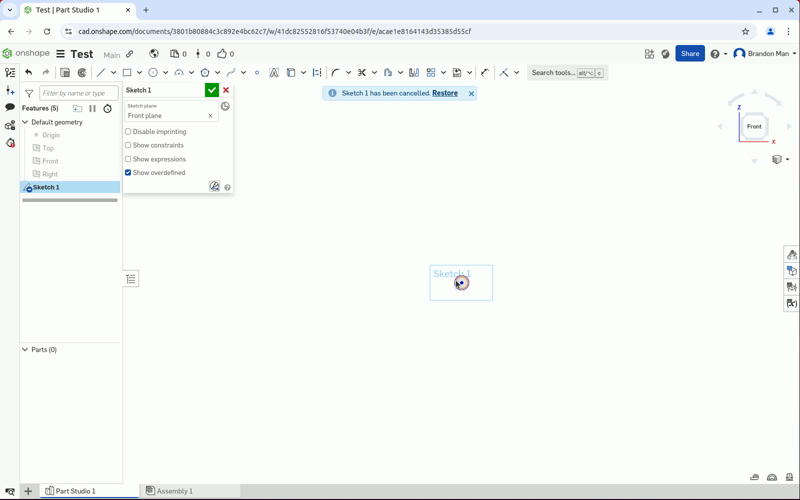
scroll(6)
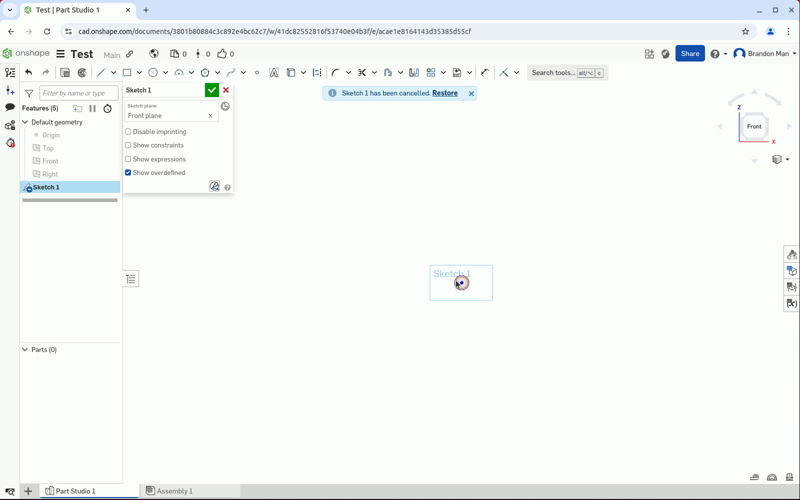
scroll(6)
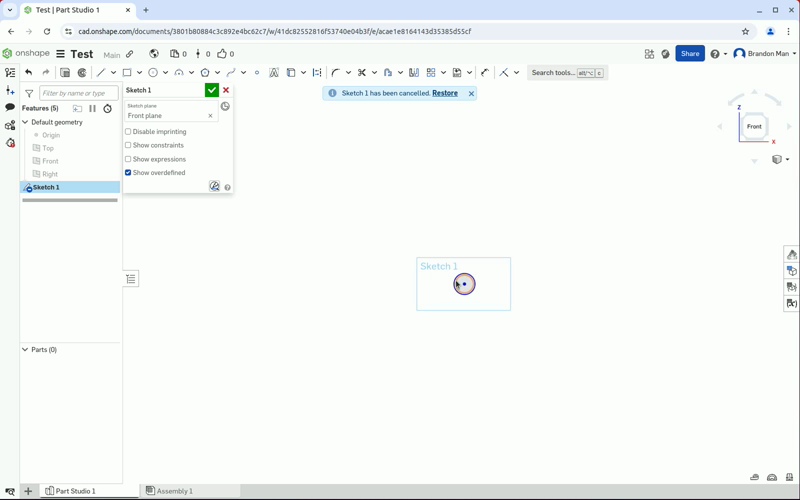
scroll(6)
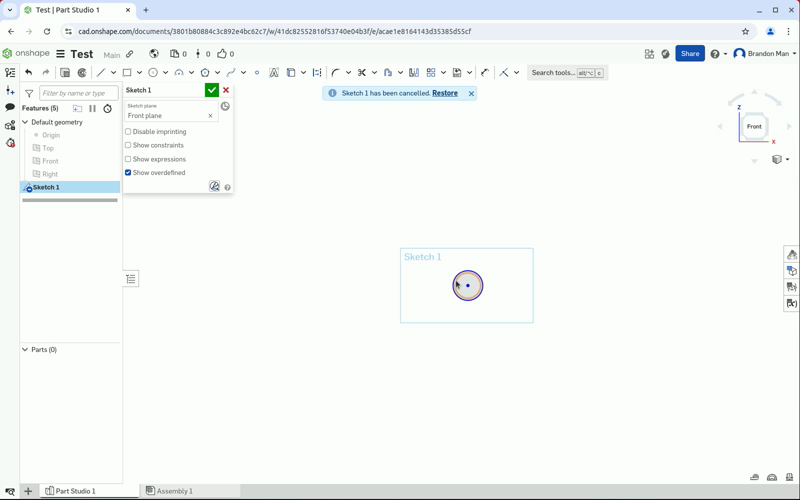
scroll(6)
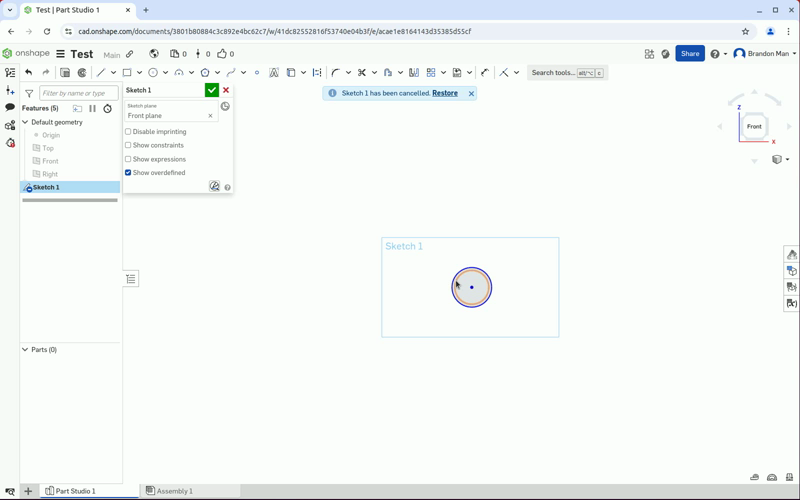
scroll(6)
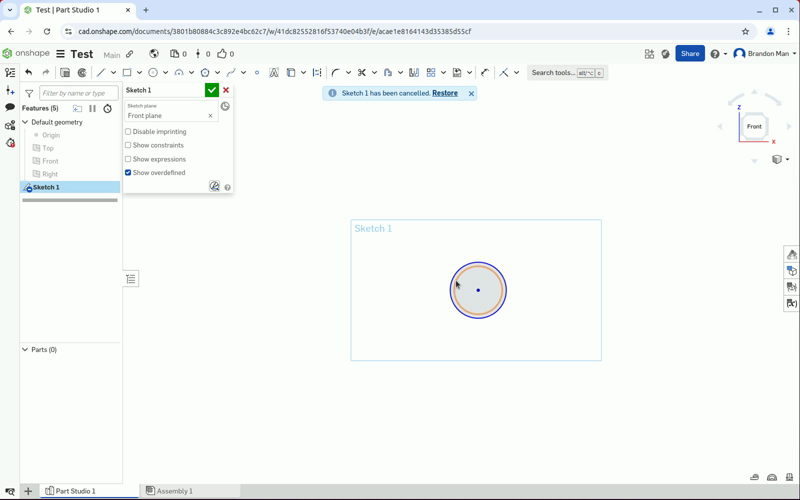
scroll(6)
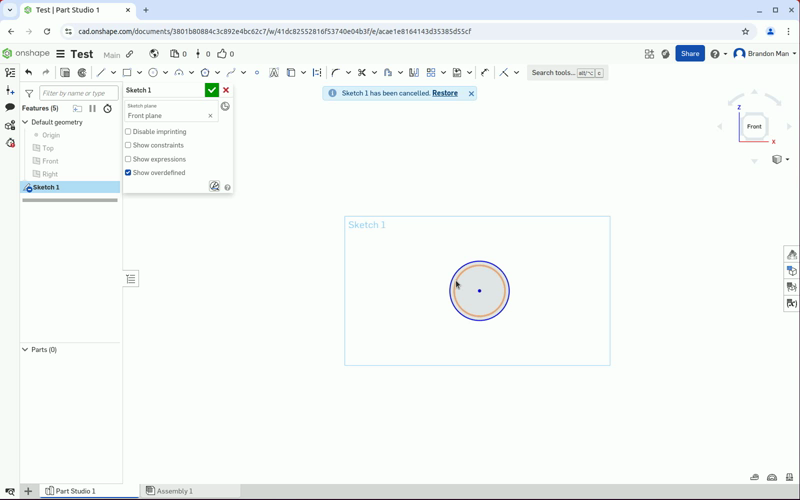
scroll(6)
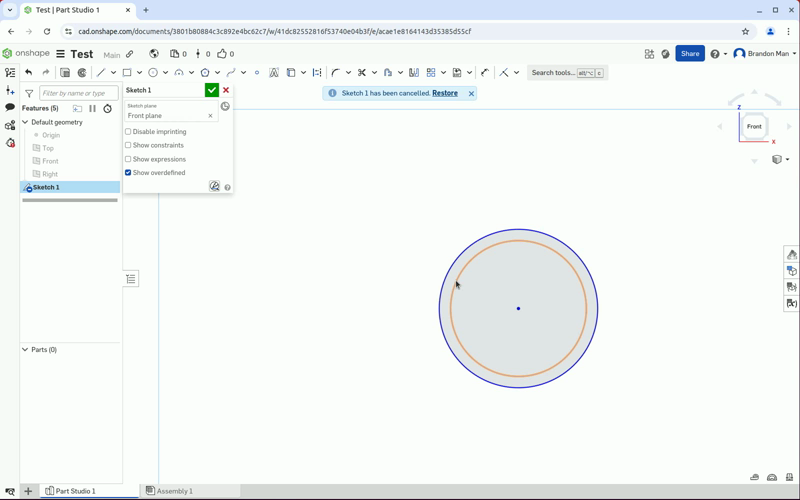
click(456, 280)
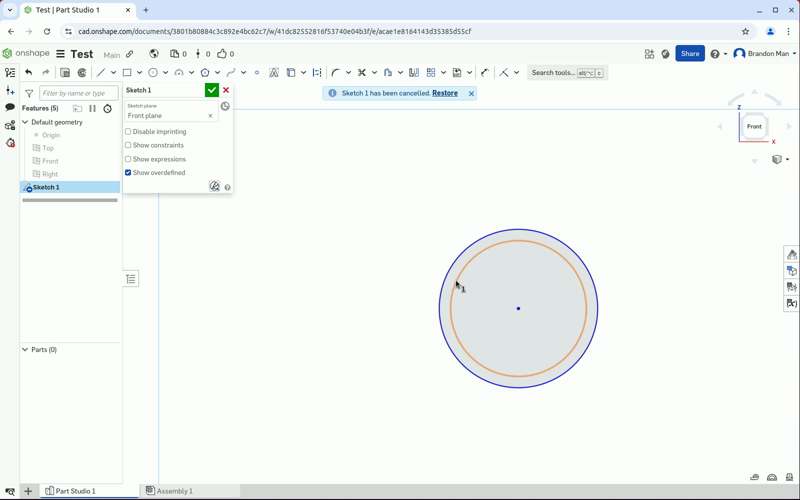
scroll(-6)
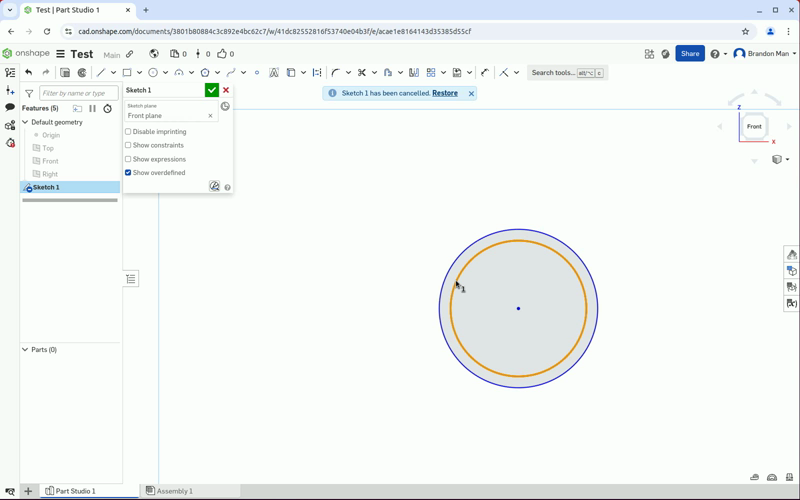
scroll(-6)
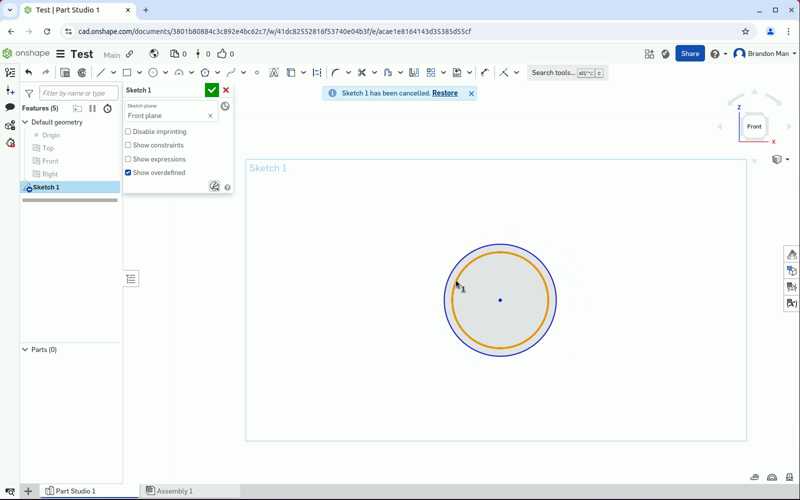
scroll(-6)
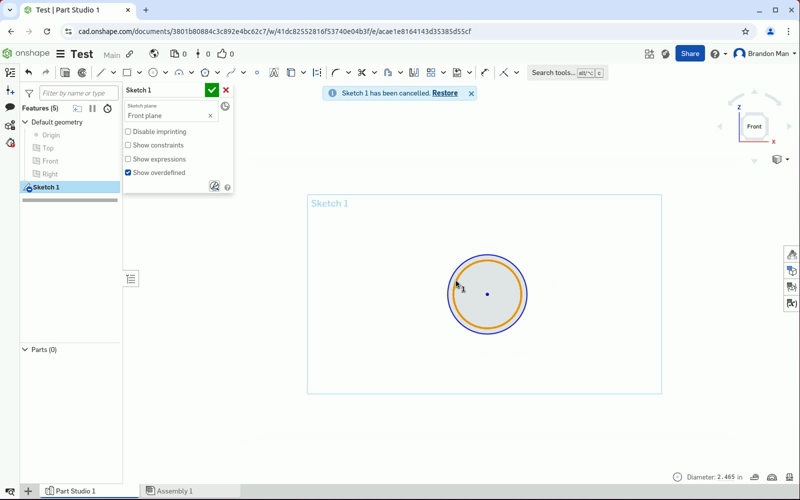
scroll(-6)
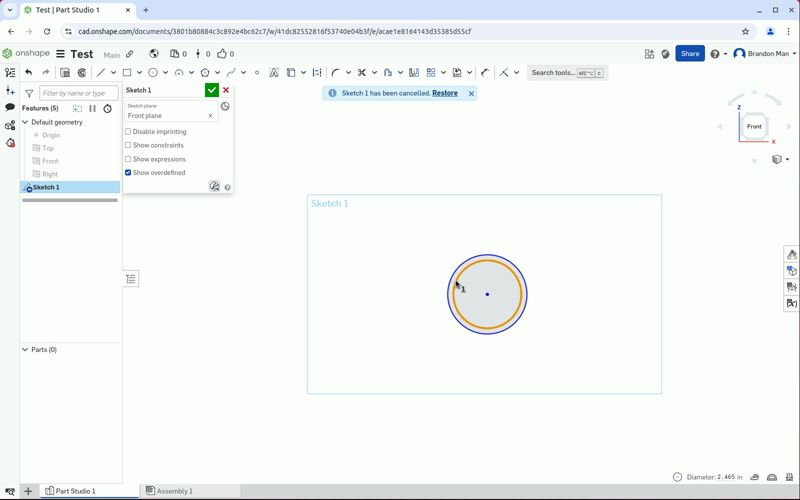
scroll(-6)
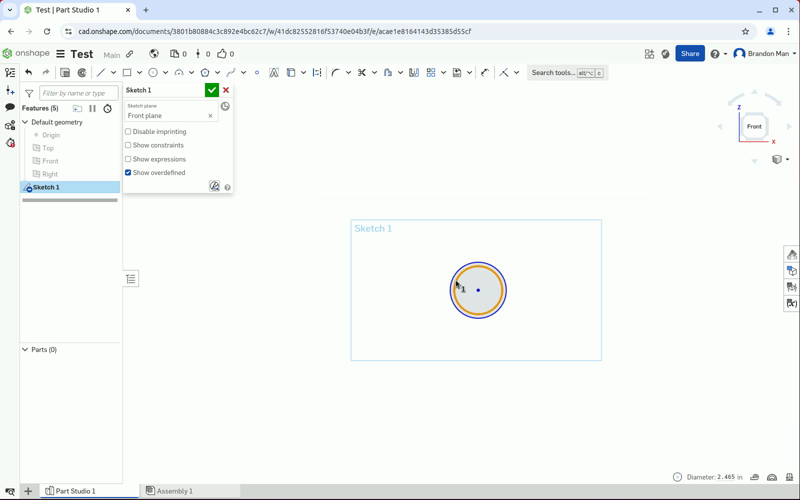
scroll(-6)
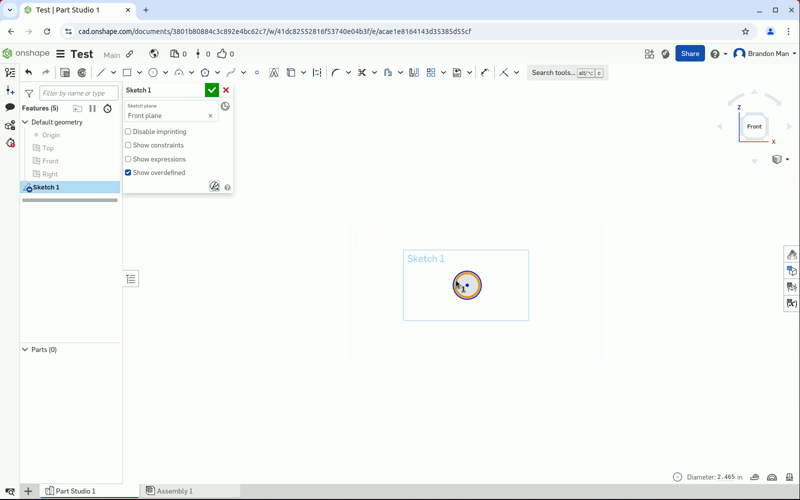
scroll(-6)
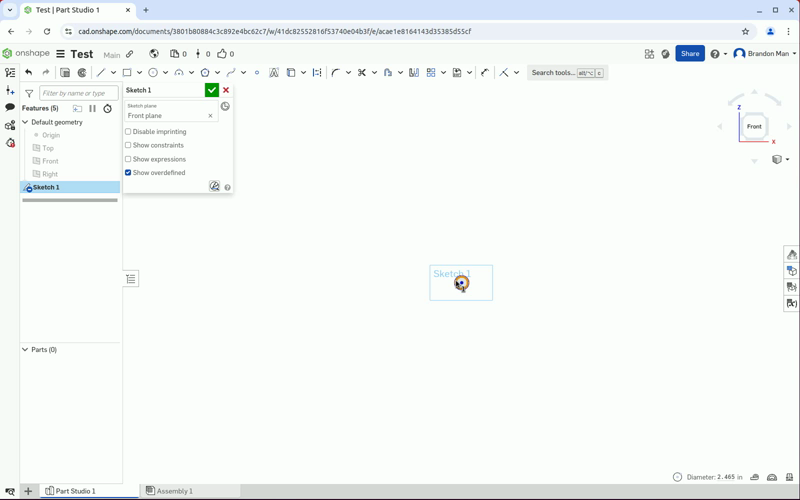
mouse_move(73, 352)
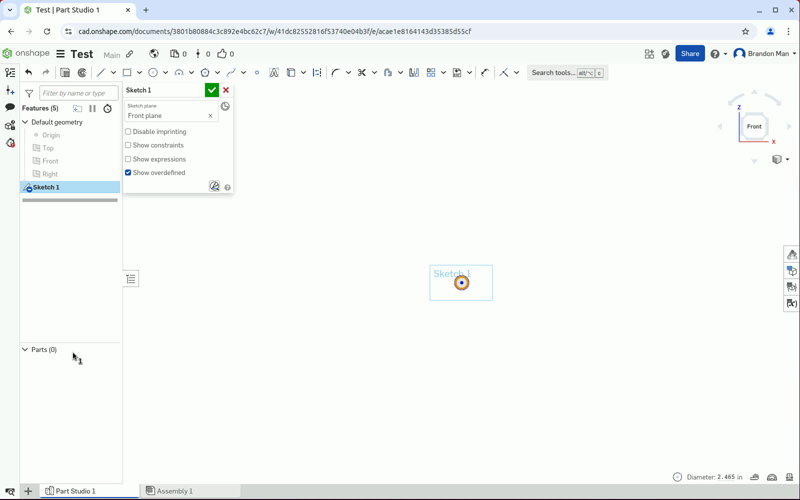
key(shift+y)
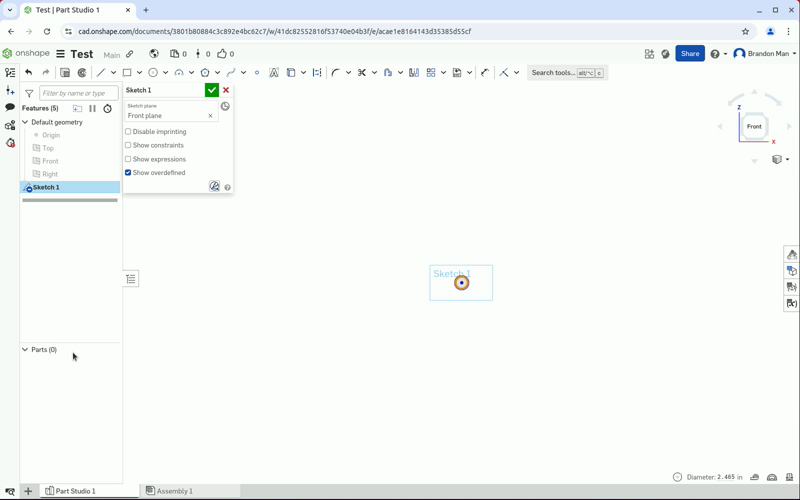
key(shift+e)
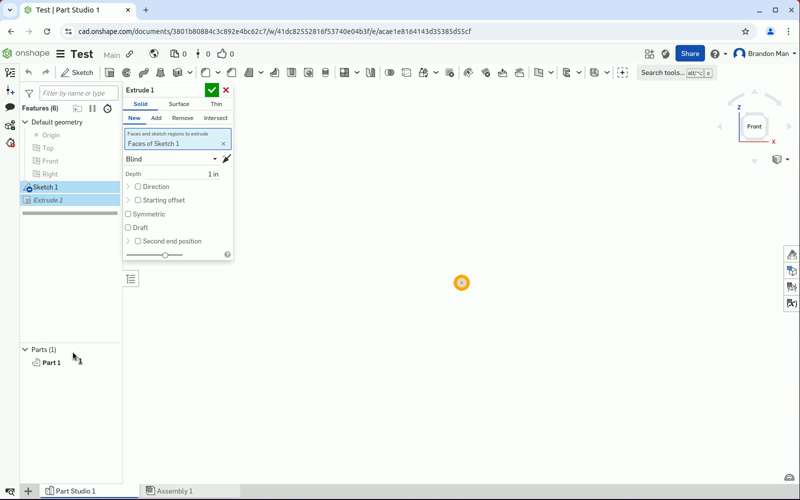
mouse_move(143, 106)
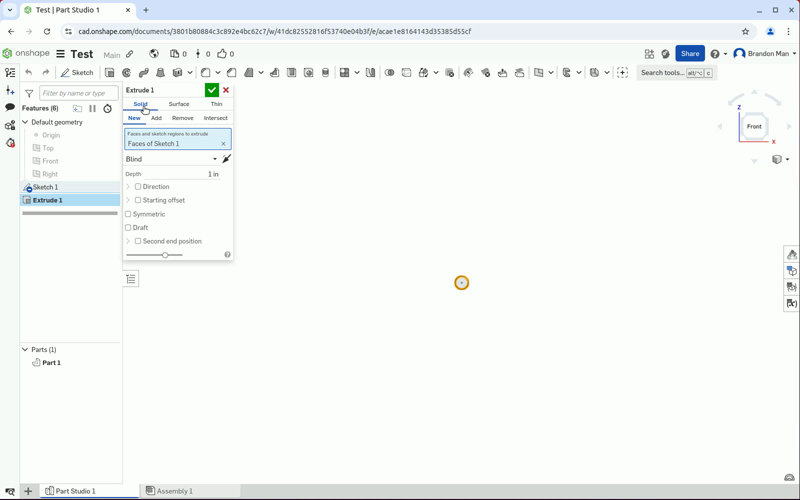
click(143, 106)
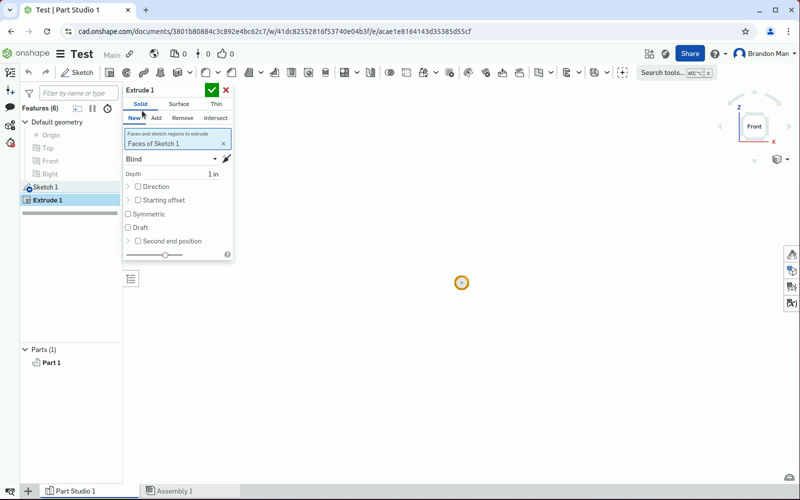
mouse_move(137, 120)
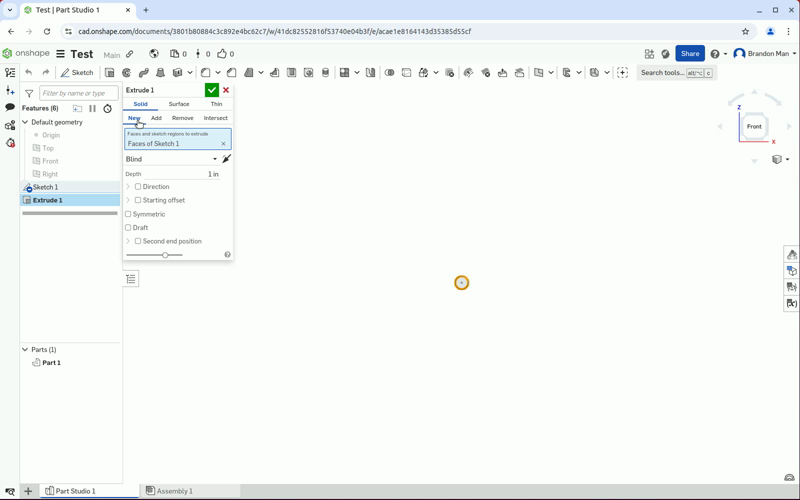
click(137, 120)
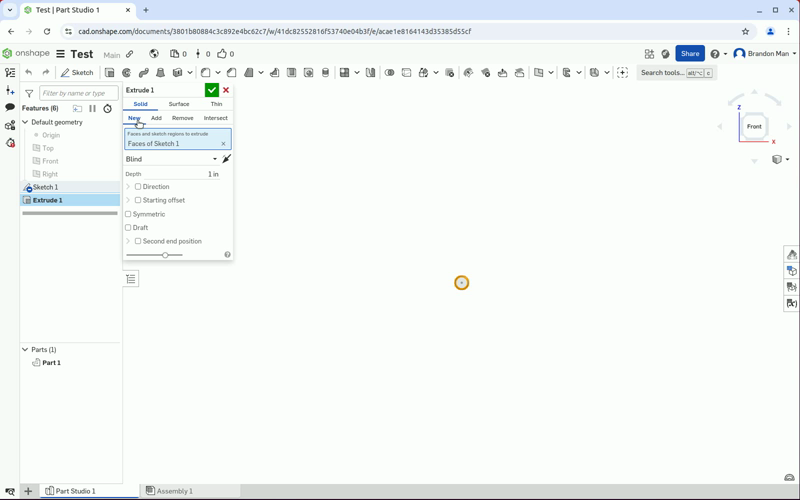
key(tab, 4)
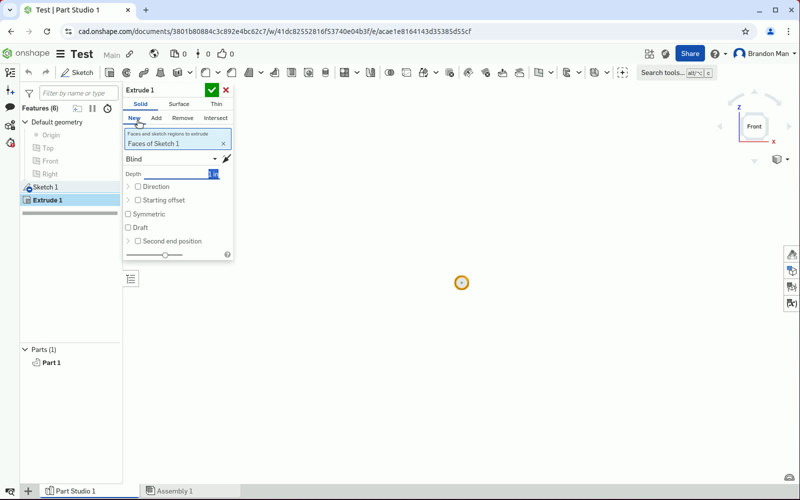
text(12.036)
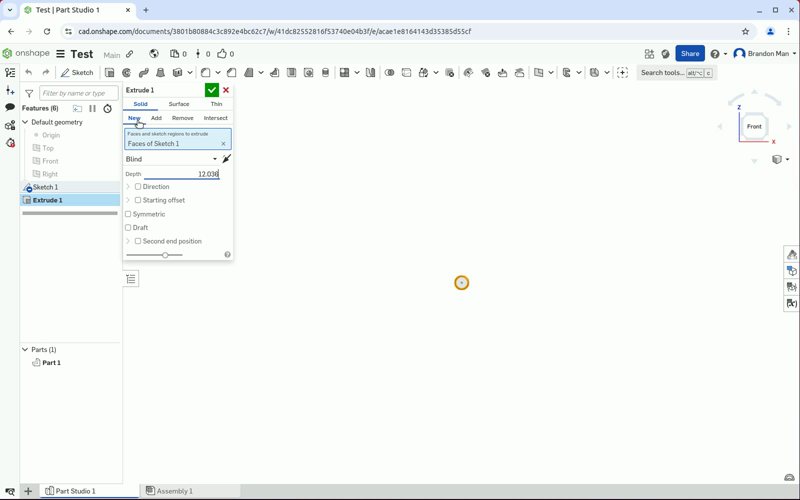
key(enter)
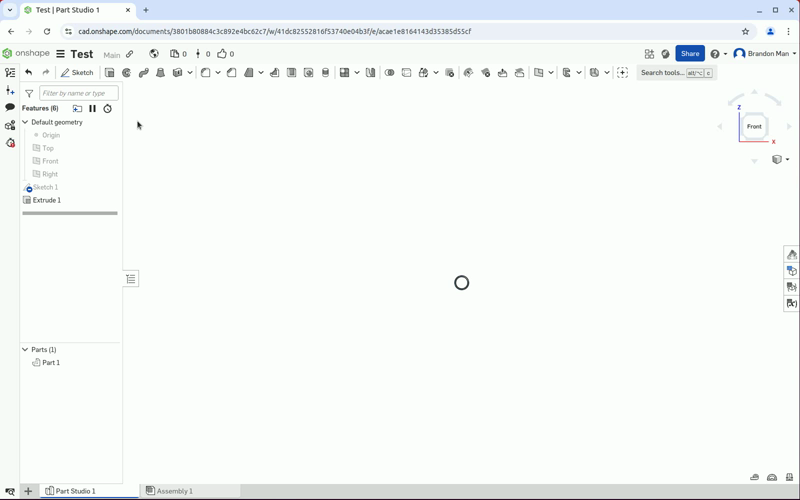
key(shift+h)
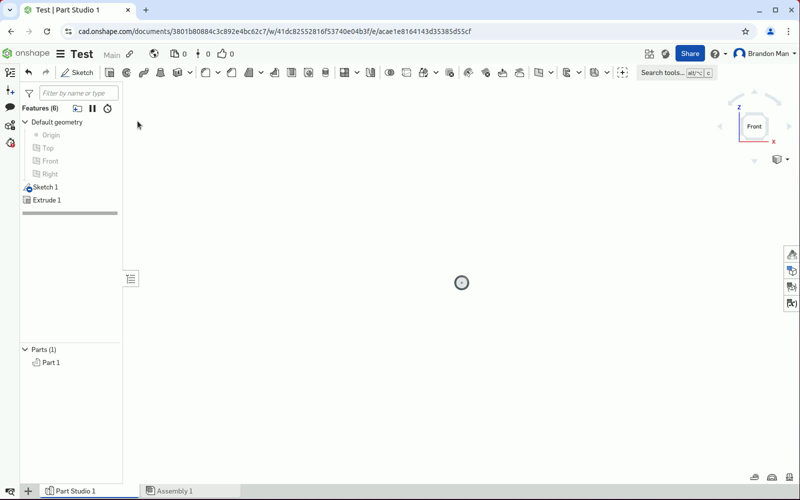
key(shift+h)
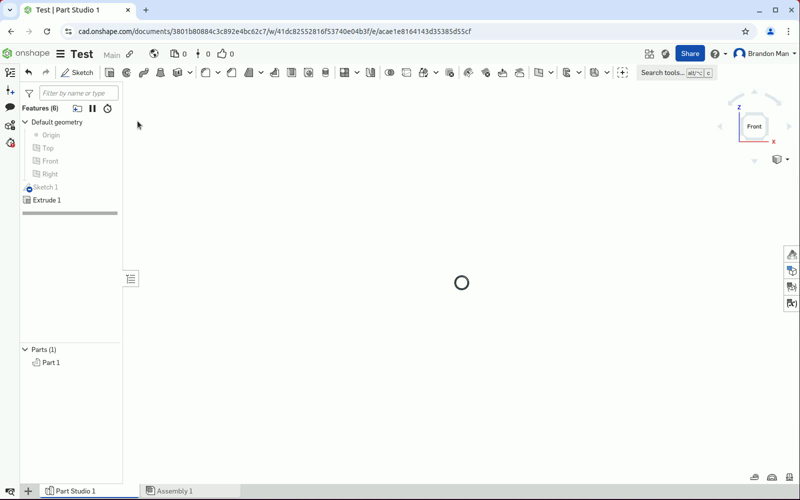
mouse_move(73, 189)
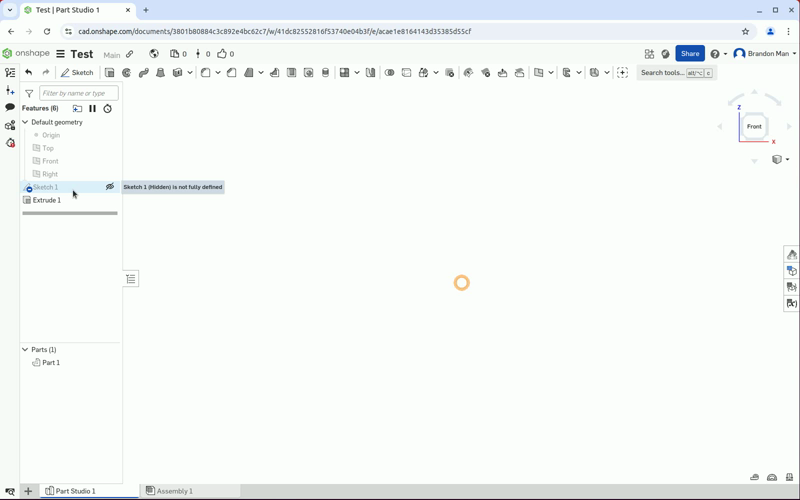
click(73, 189)
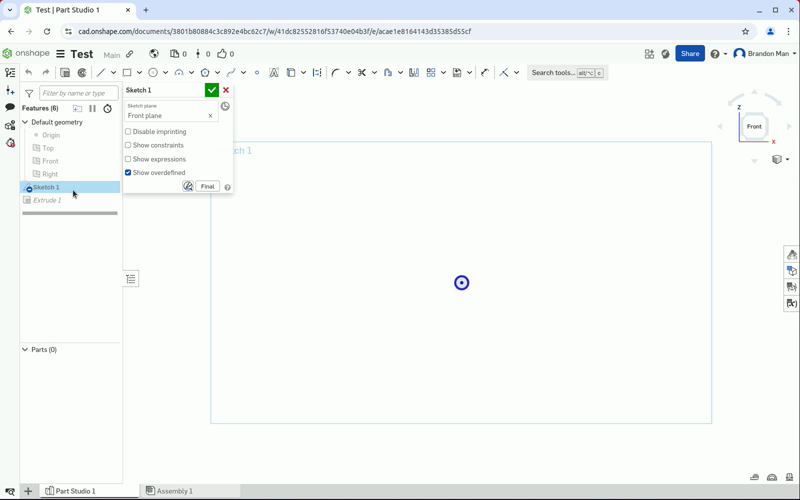
mouse_move(229, 92)
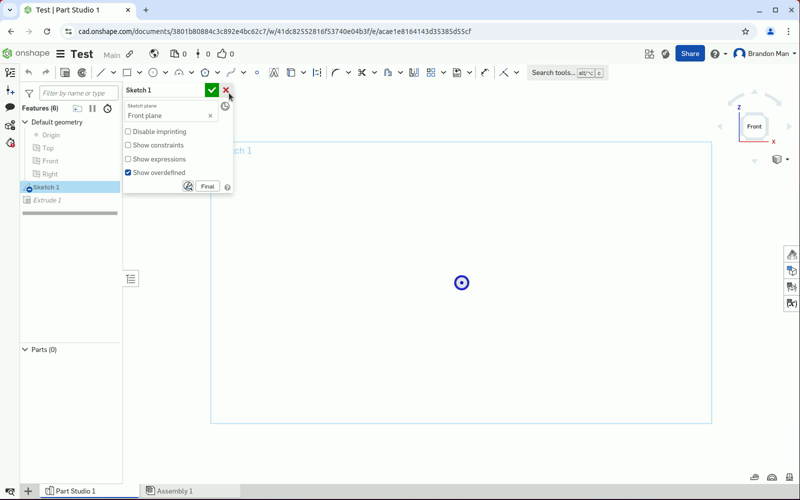
click(229, 92)
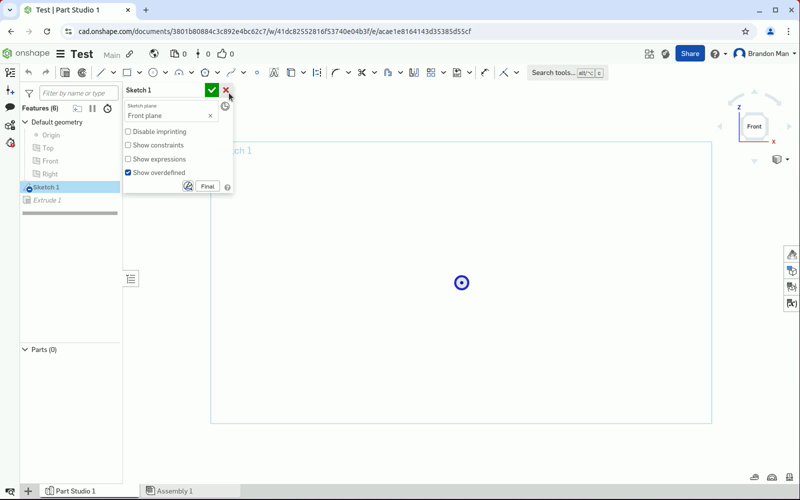
key(shift+s)
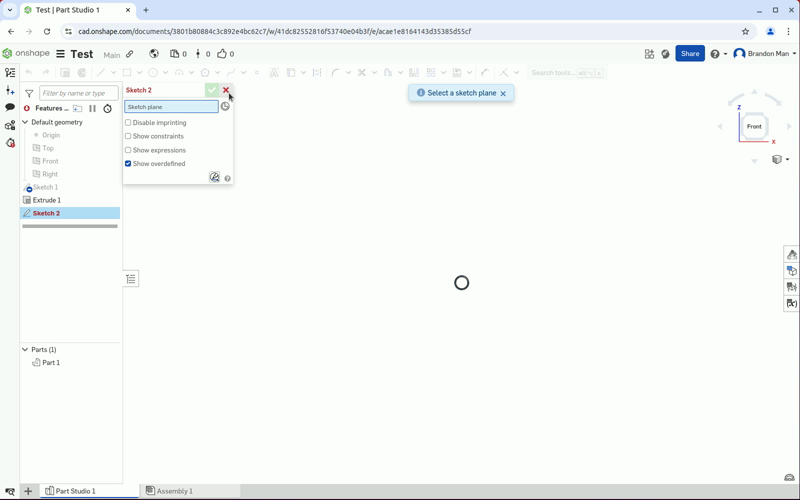
mouse_move(73, 163)
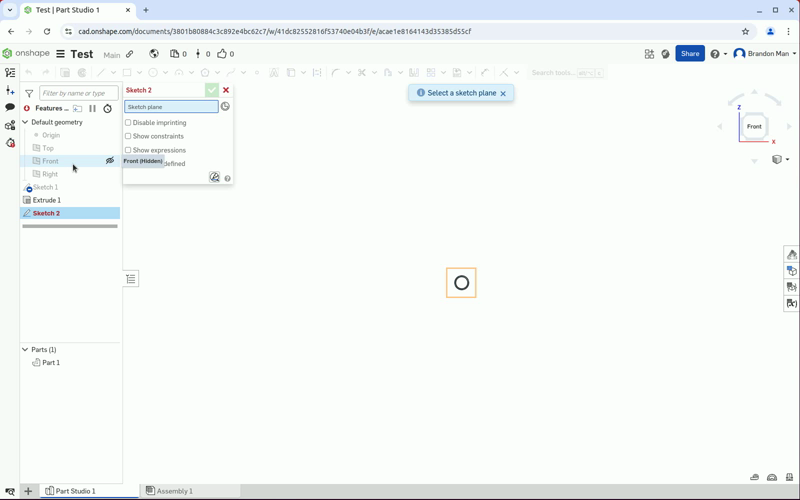
click(73, 163)
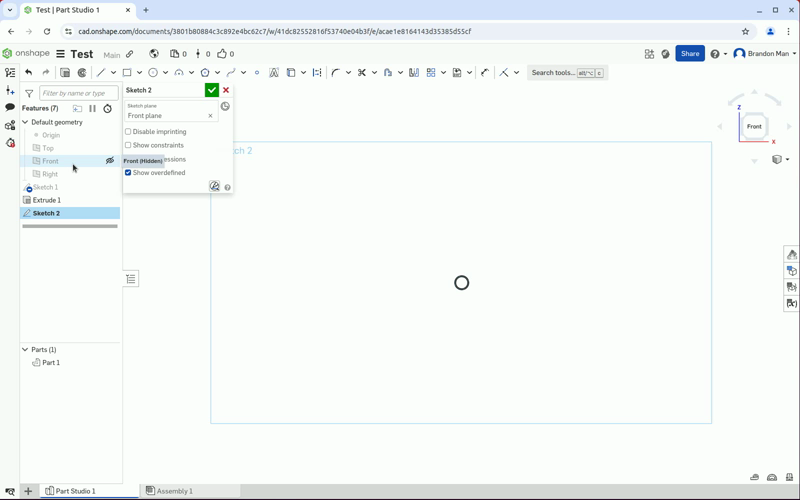
mouse_move(73, 352)
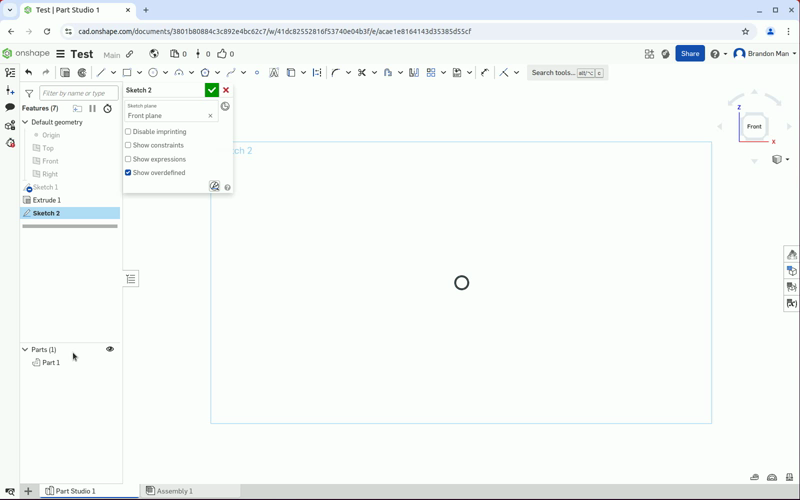
key(y)
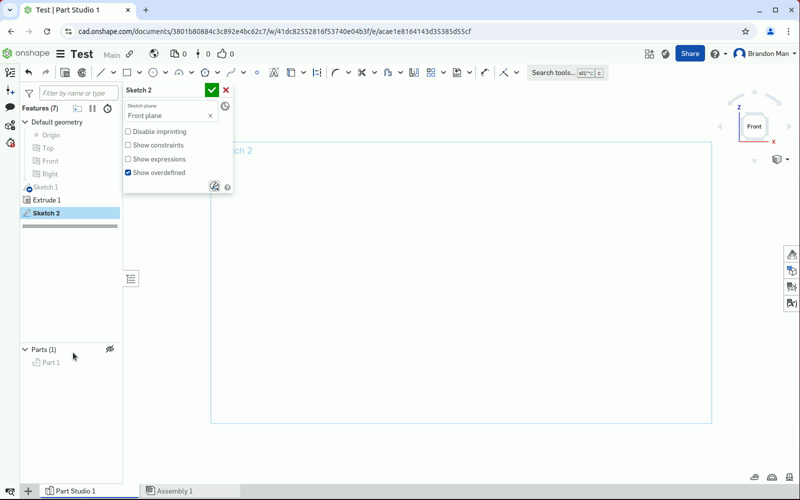
key(c)
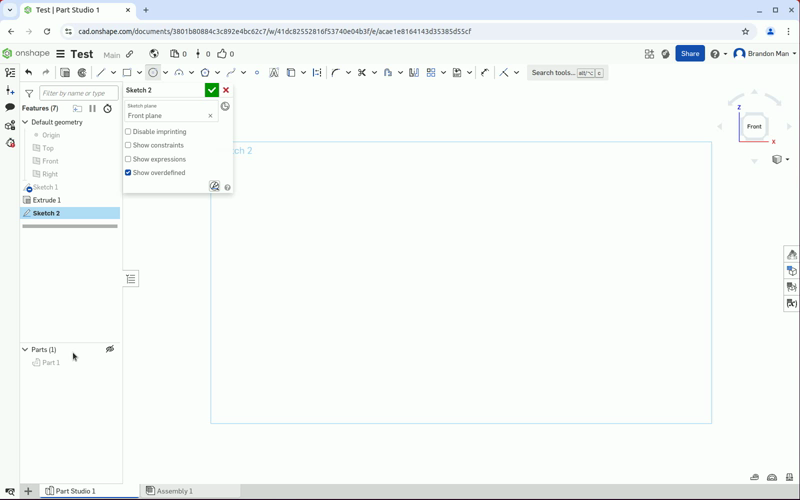
key_down(shift)
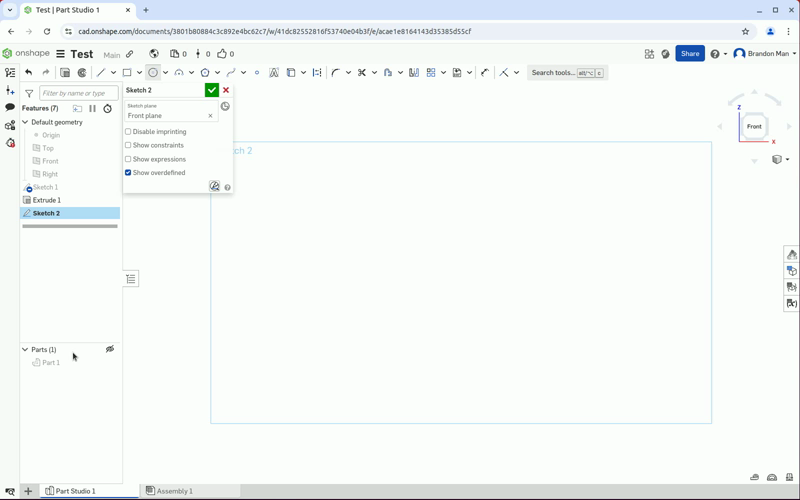
mouse_move(460, 282)
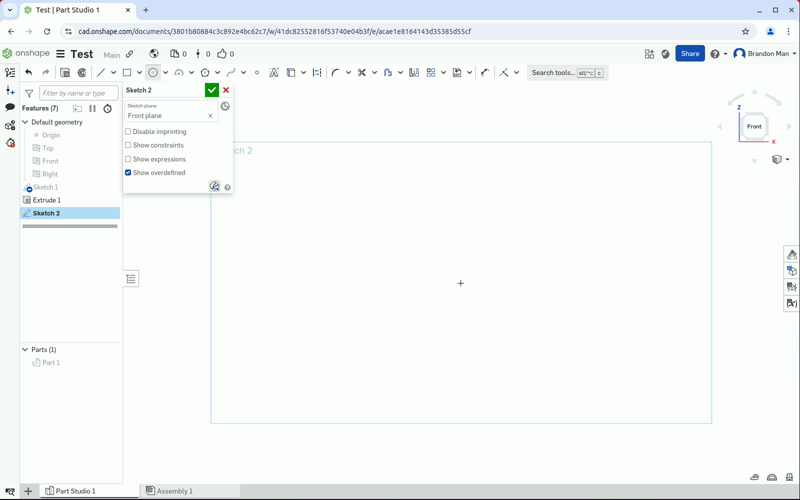
click(460, 282)
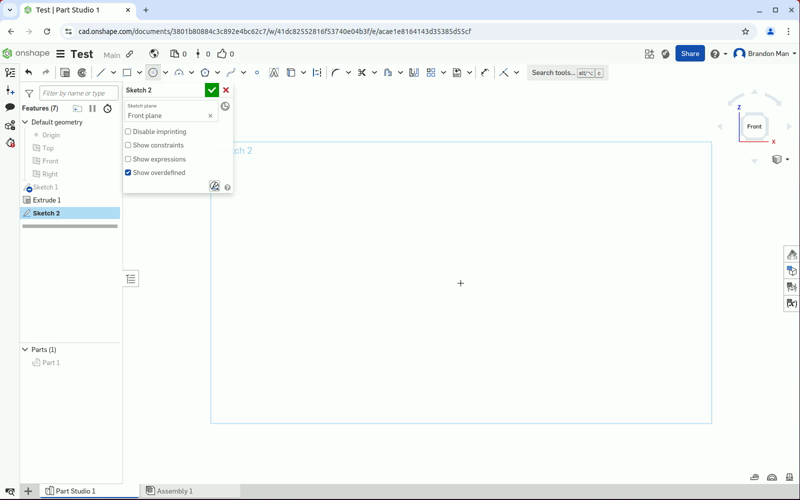
key_up(shift)
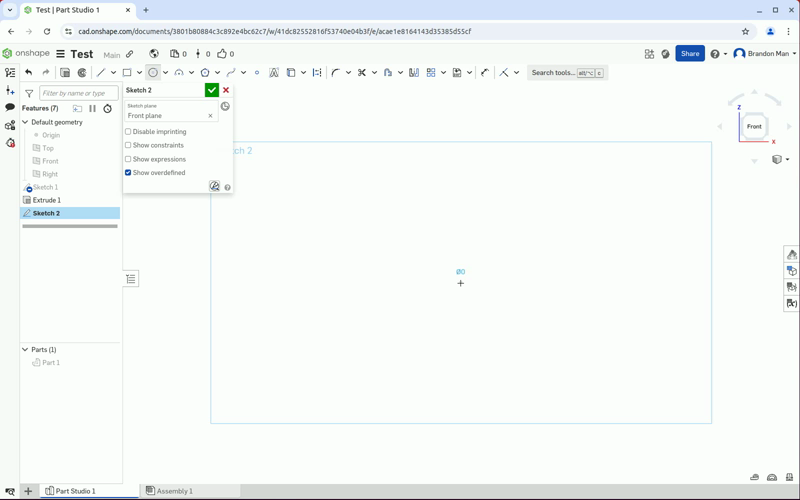
mouse_move(466, 282)
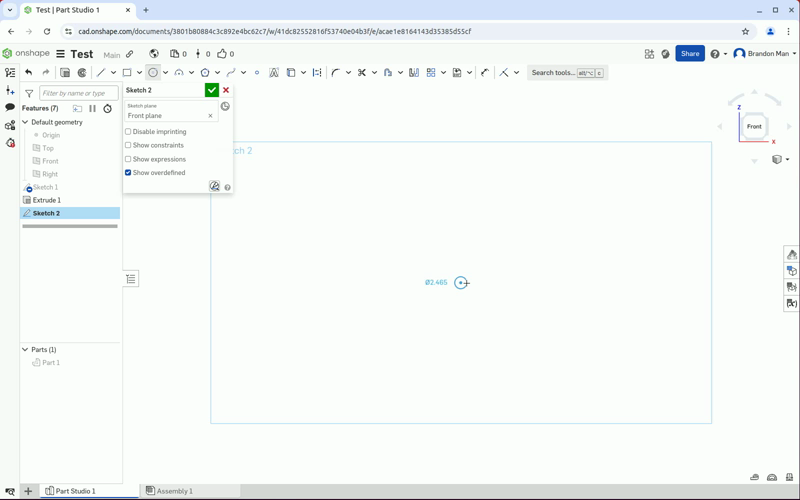
click(466, 282)
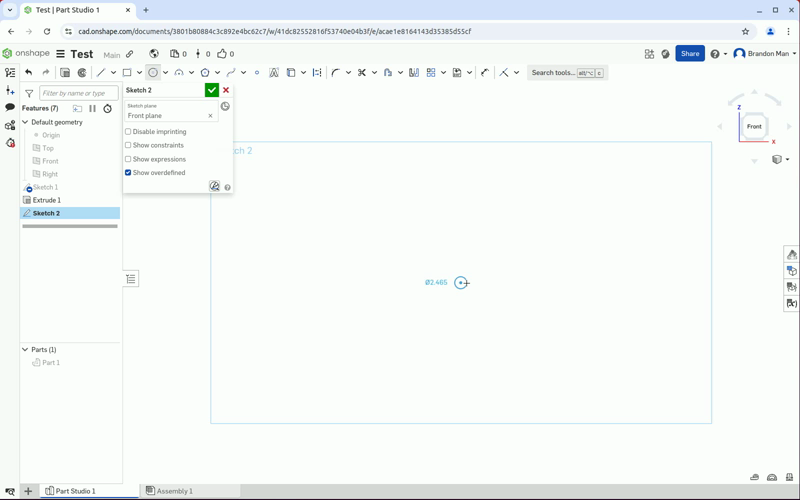
key(esc)
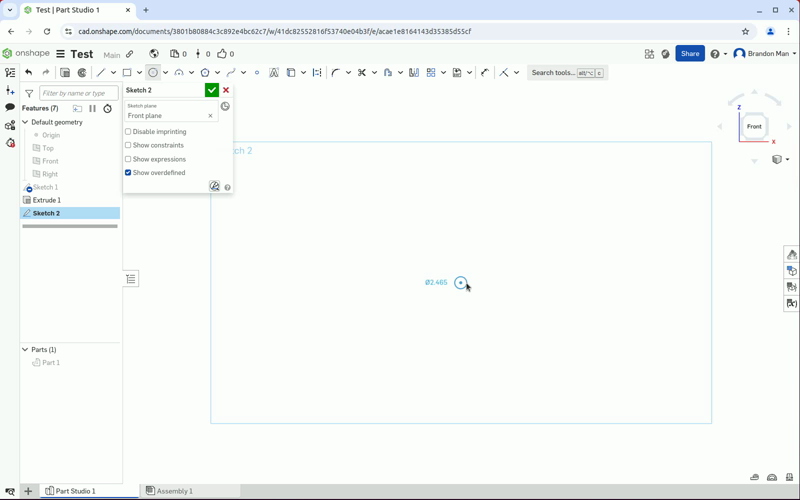
key(c)
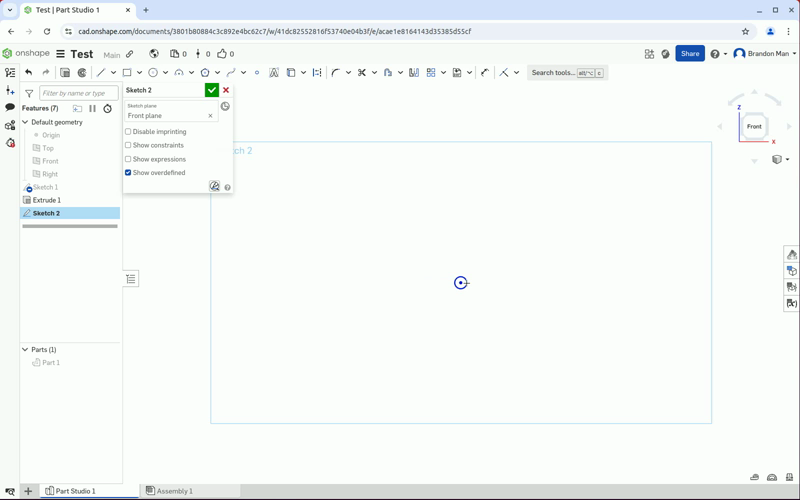
key_down(shift)
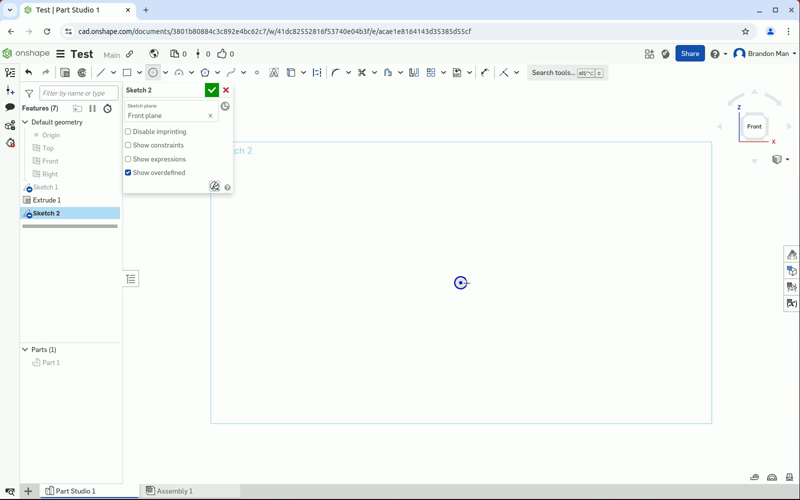
mouse_move(460, 282)
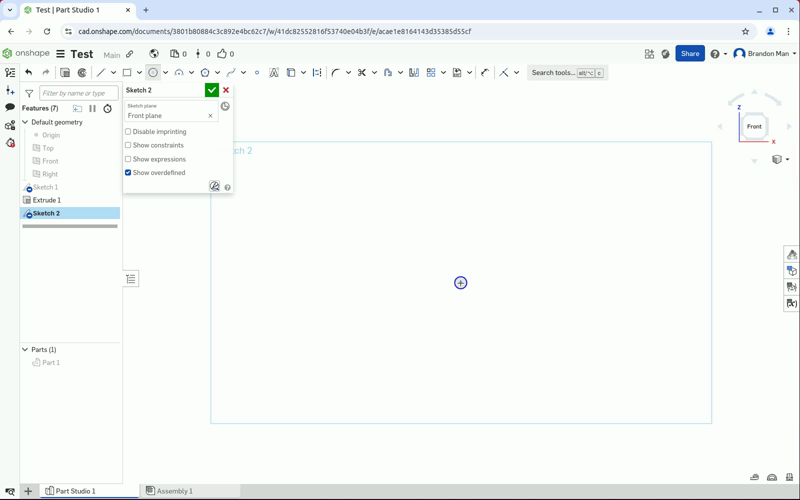
click(460, 282)
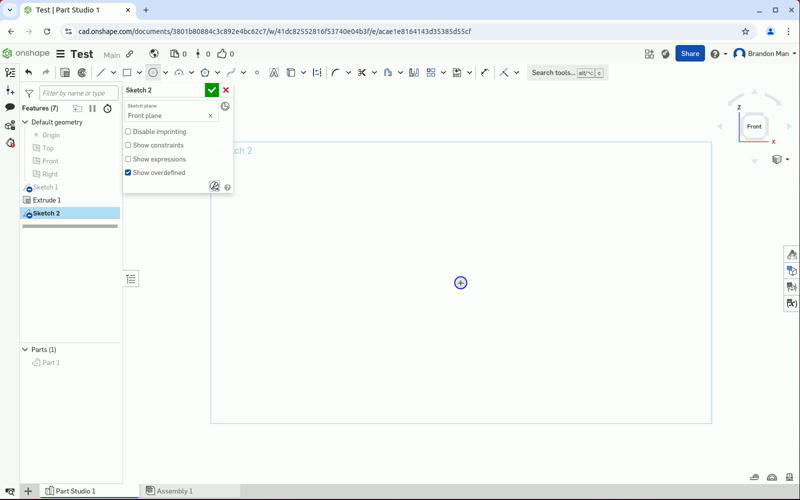
key_up(shift)
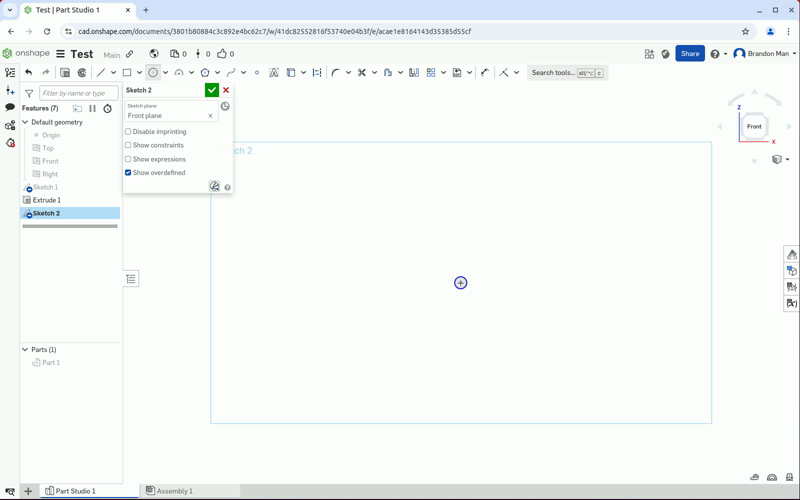
mouse_move(465, 282)
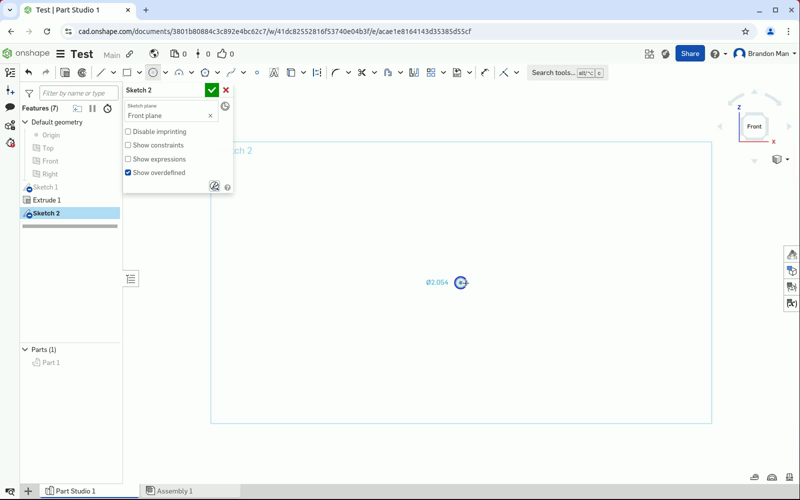
scroll(6)
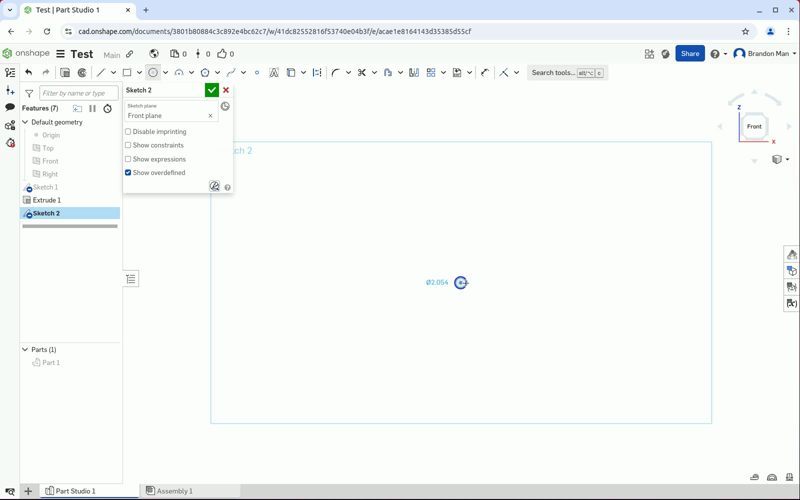
scroll(6)
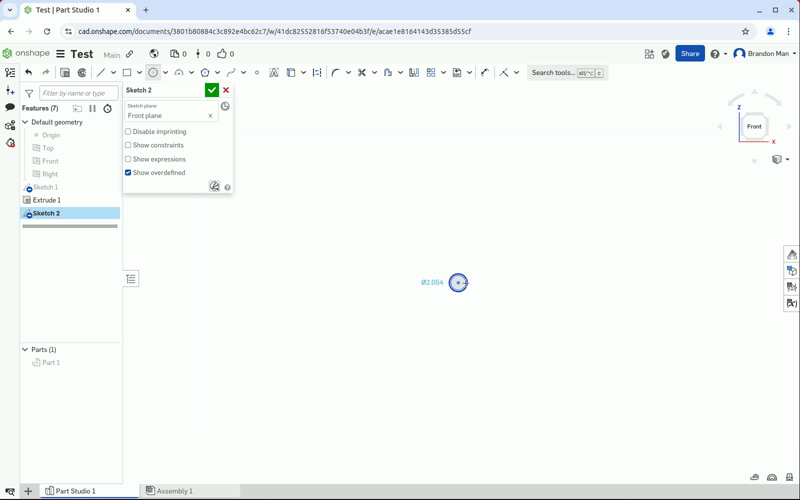
scroll(6)
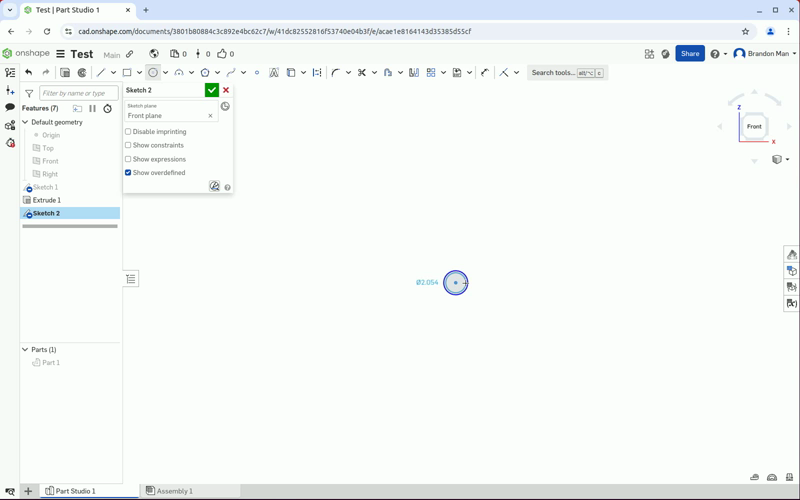
scroll(6)
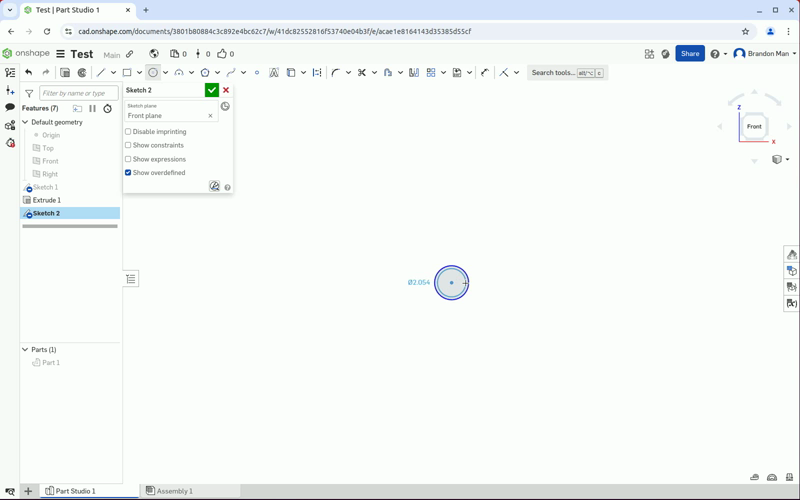
scroll(6)
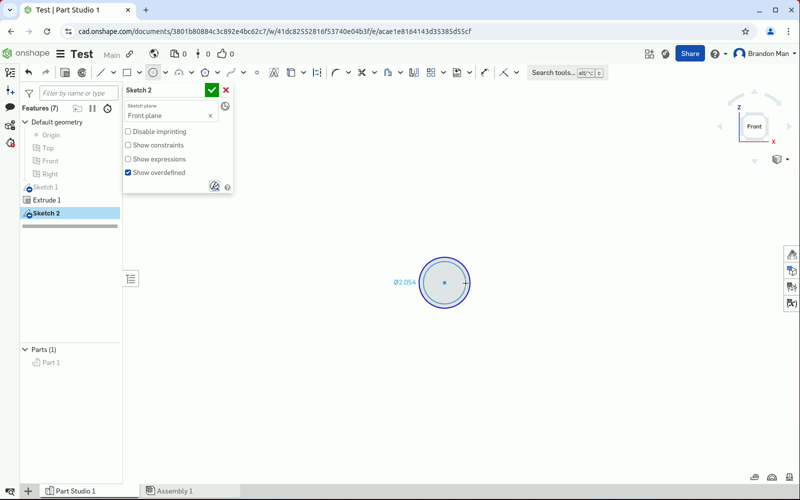
scroll(6)
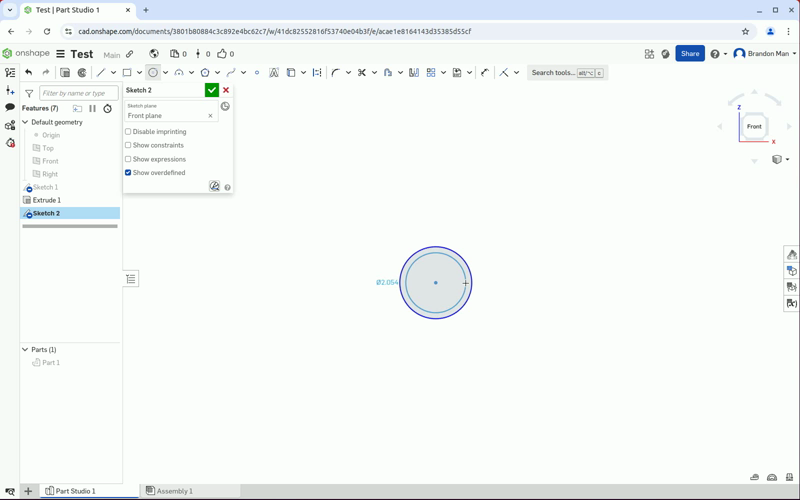
scroll(6)
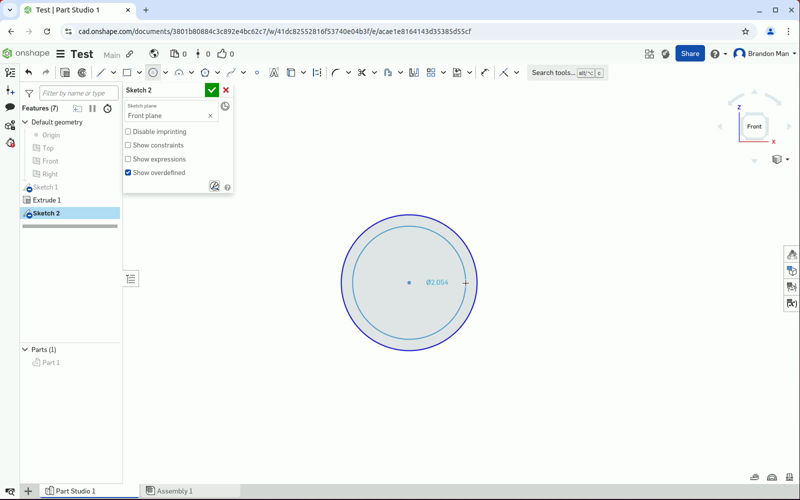
click(465, 282)
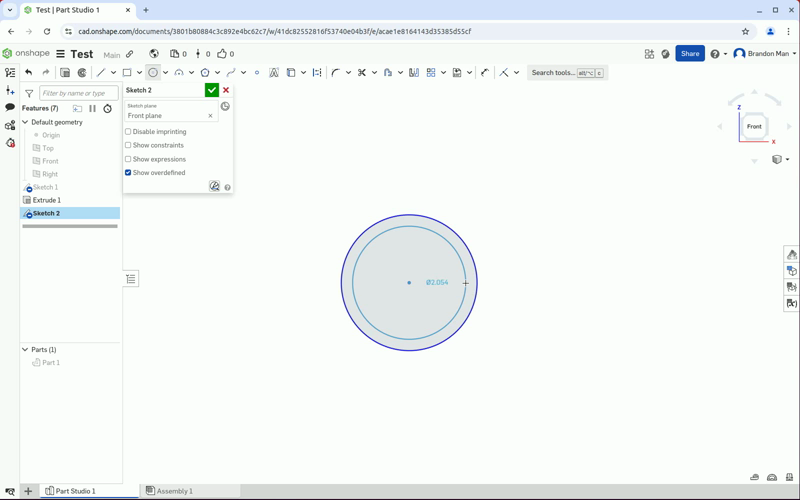
scroll(-6)
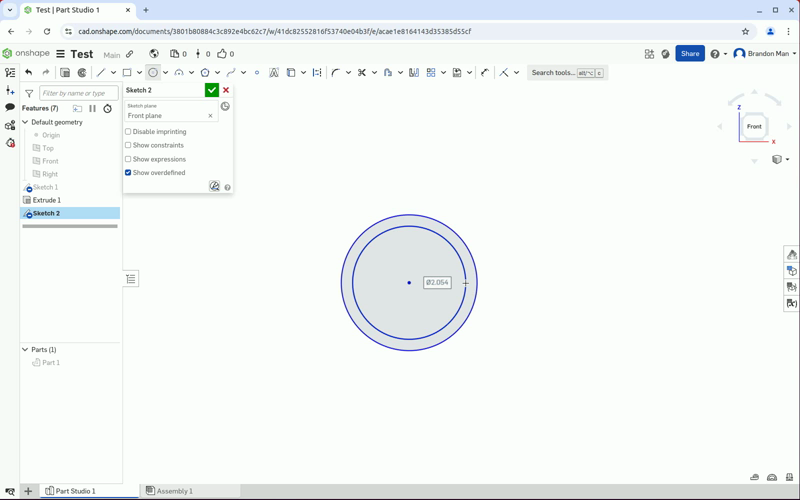
scroll(-6)
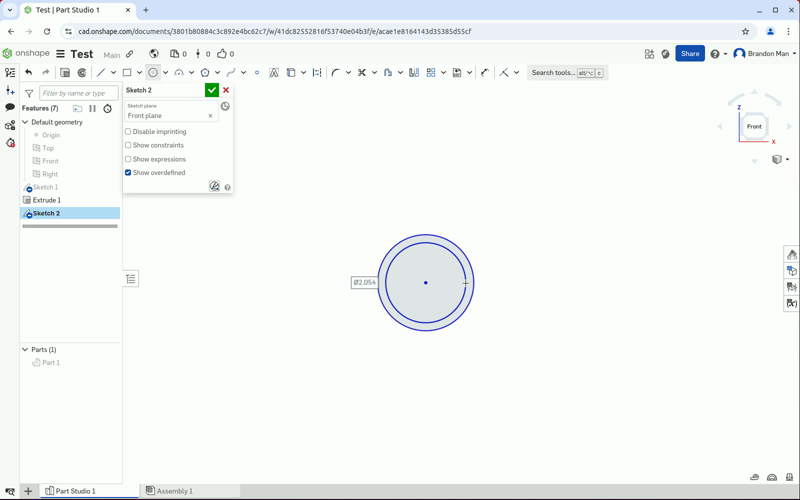
scroll(-6)
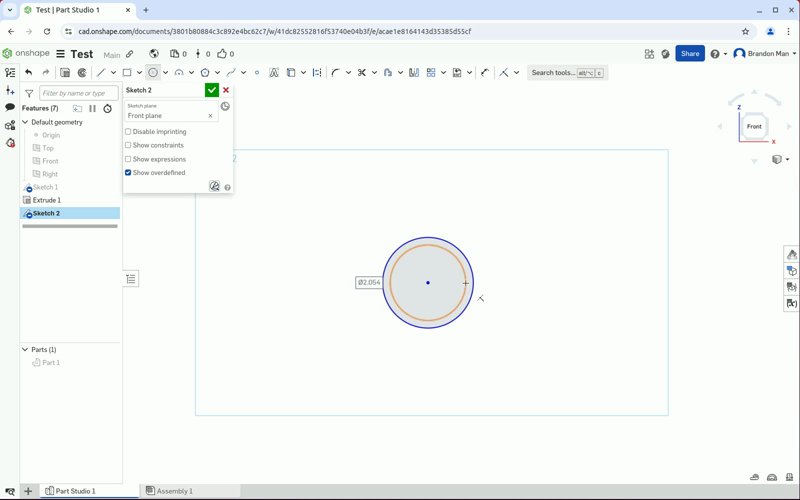
scroll(-6)
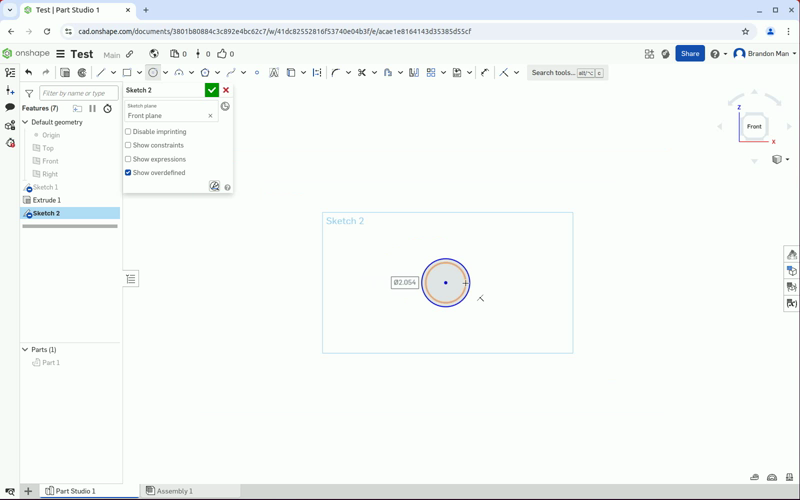
scroll(-6)
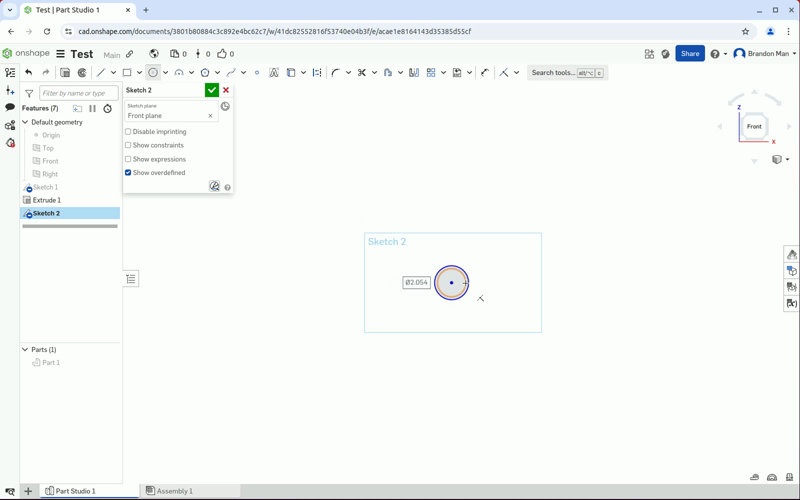
scroll(-6)
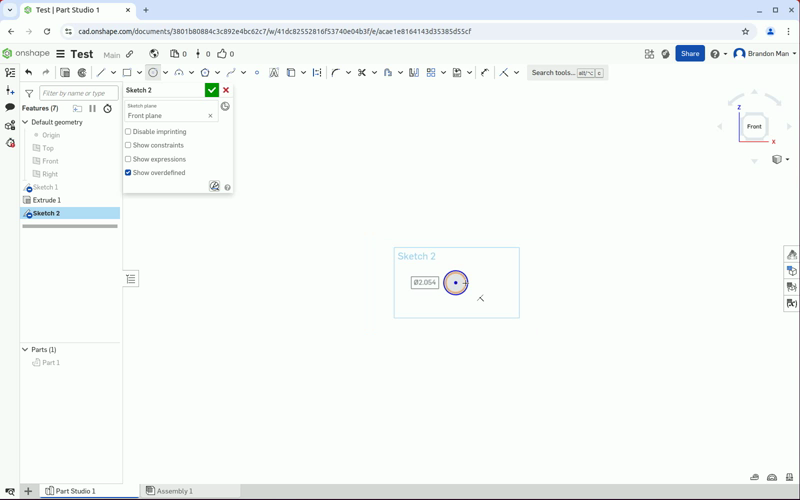
scroll(-6)
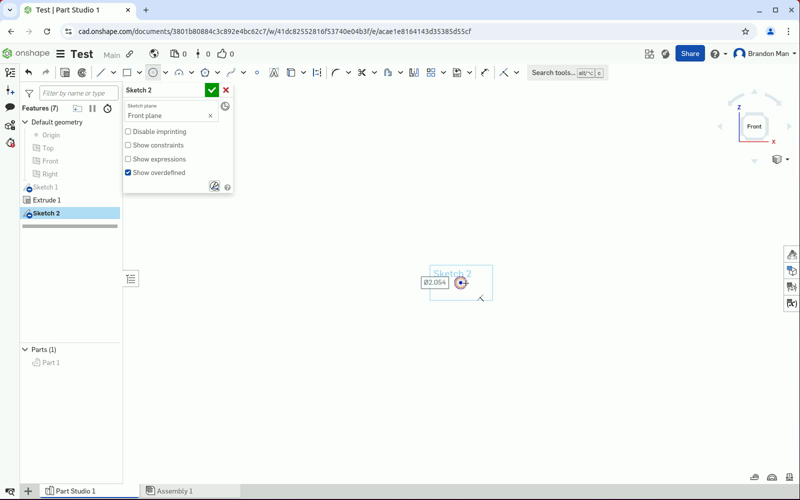
key(esc)
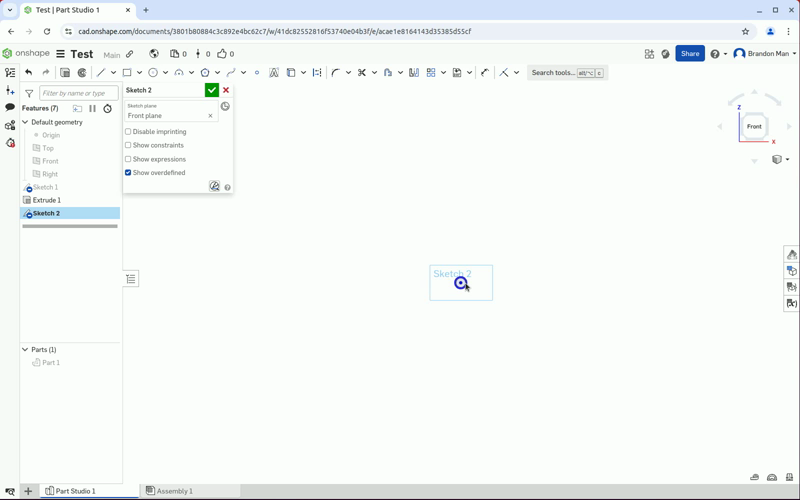
mouse_move(463, 278)
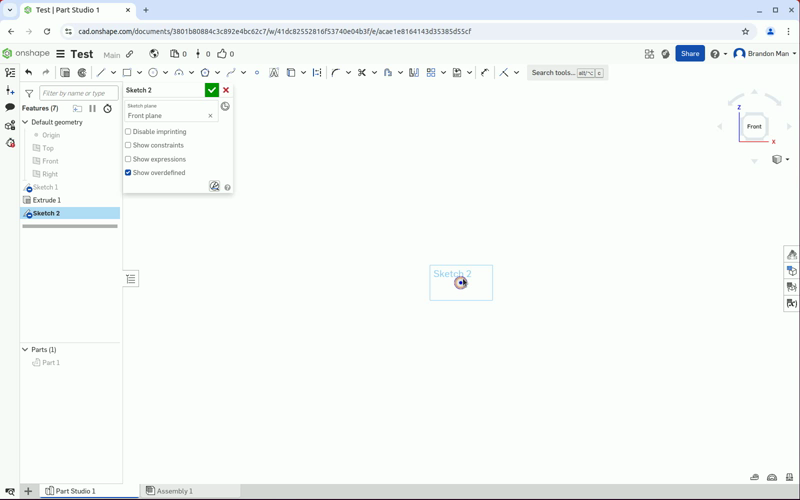
scroll(6)
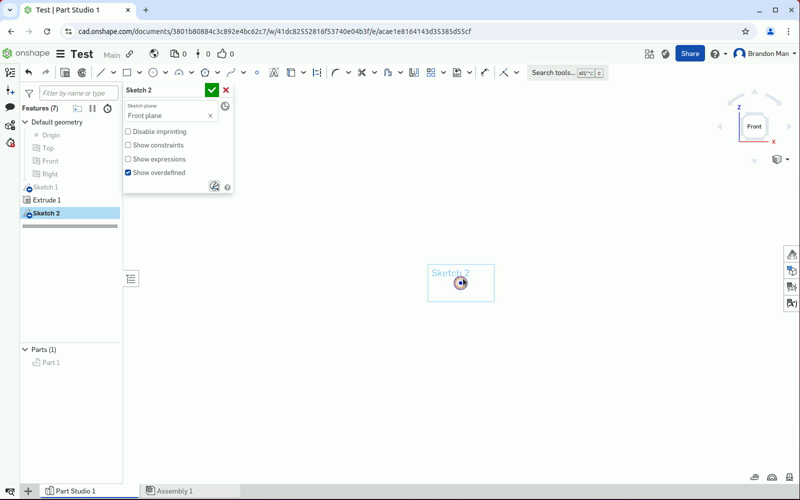
scroll(6)
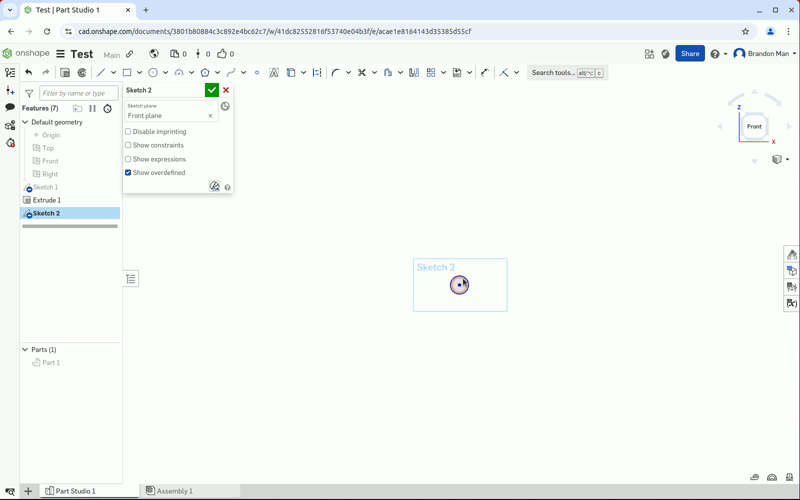
scroll(6)
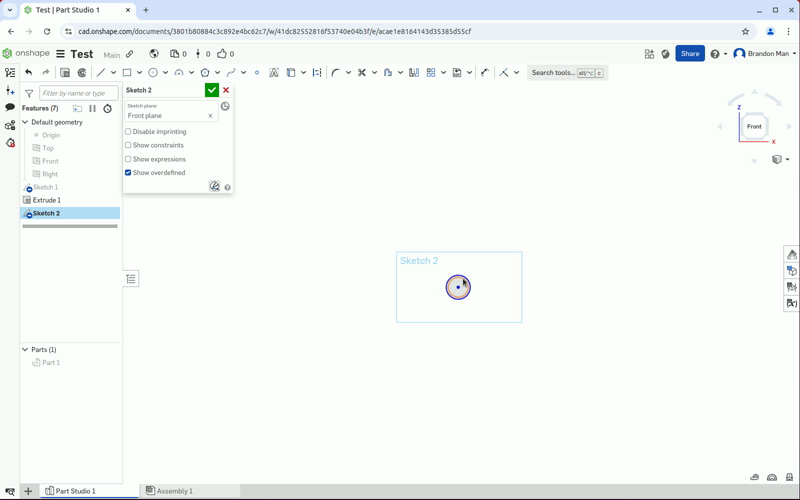
scroll(6)
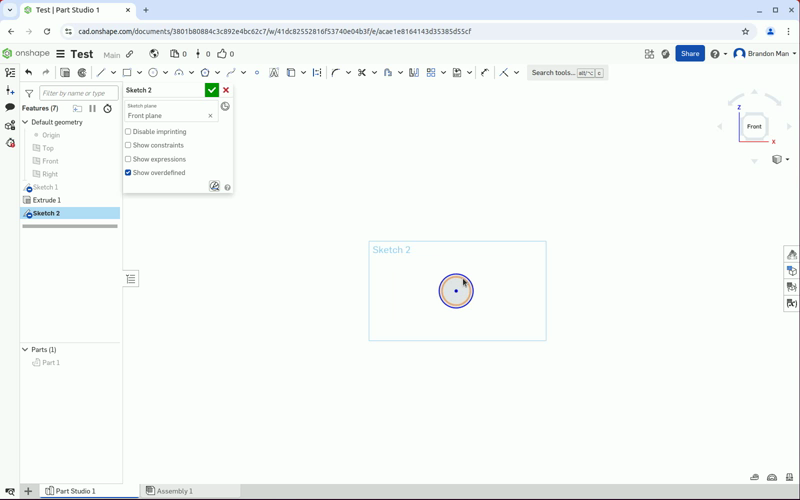
scroll(6)
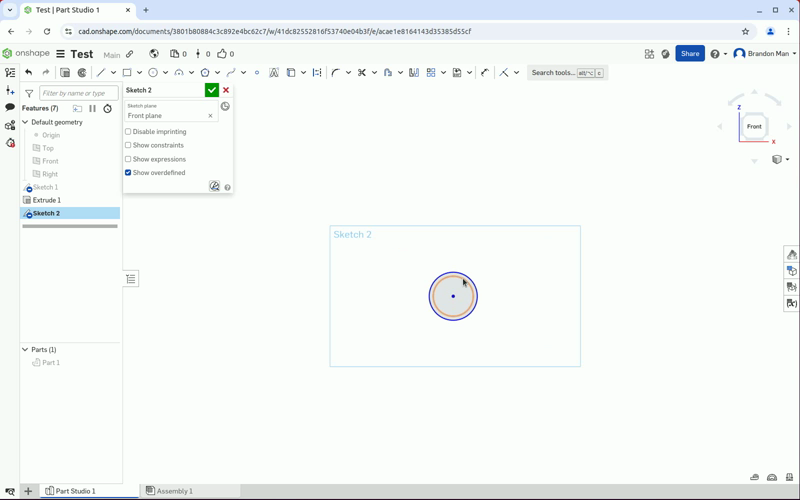
scroll(6)
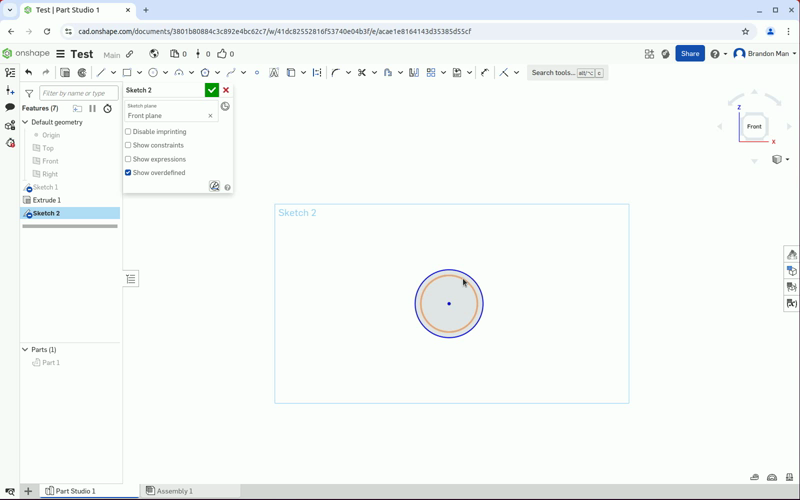
scroll(6)
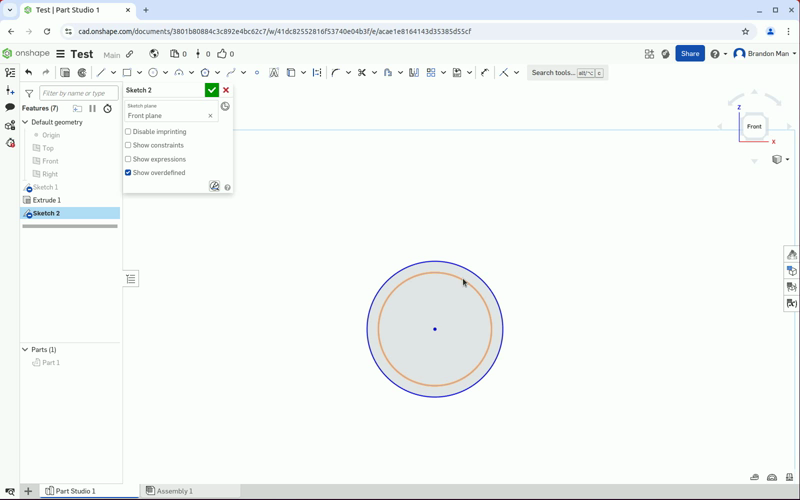
click(463, 278)
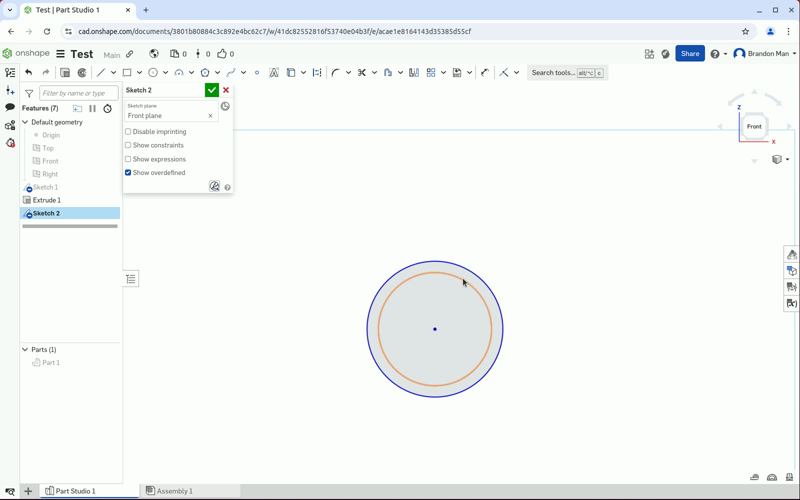
scroll(-6)
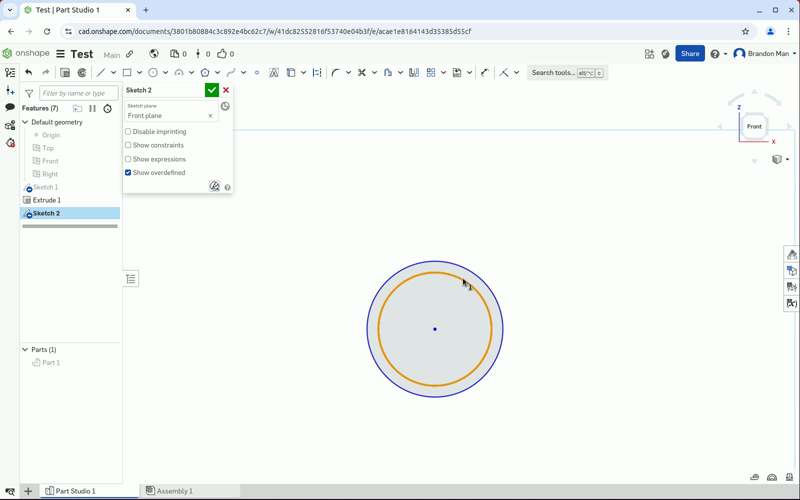
scroll(-6)
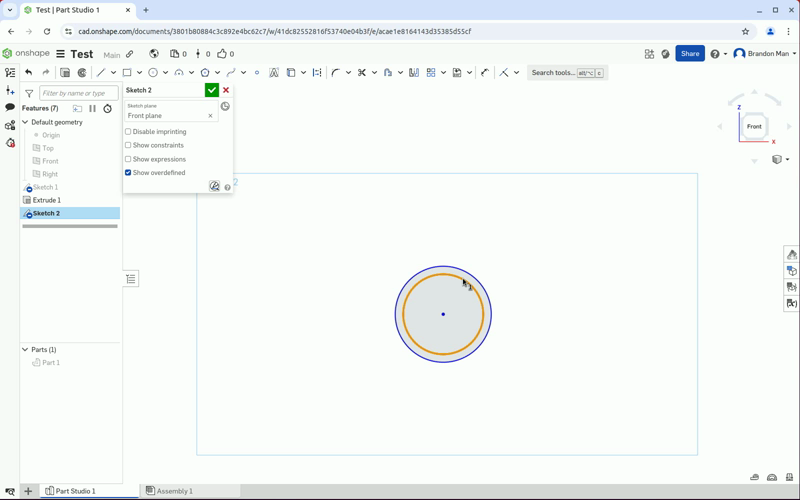
scroll(-6)
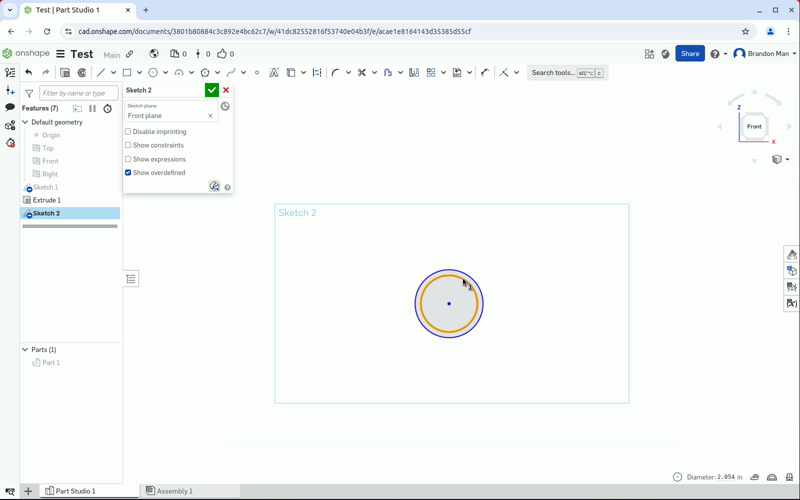
scroll(-6)
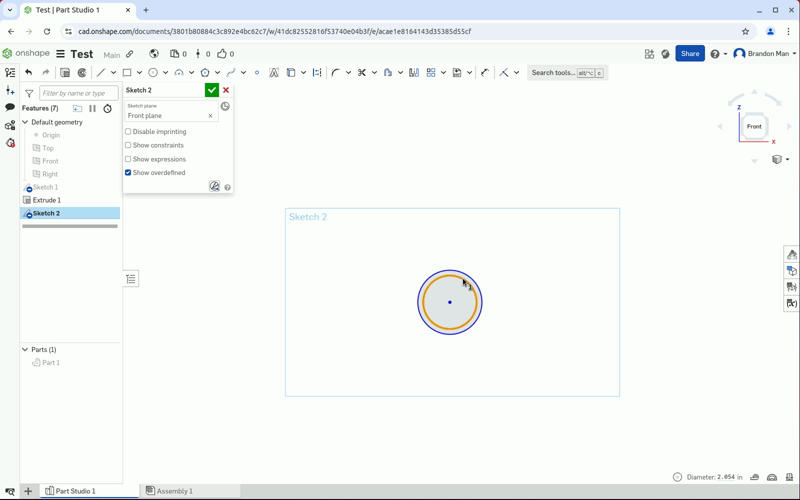
scroll(-6)
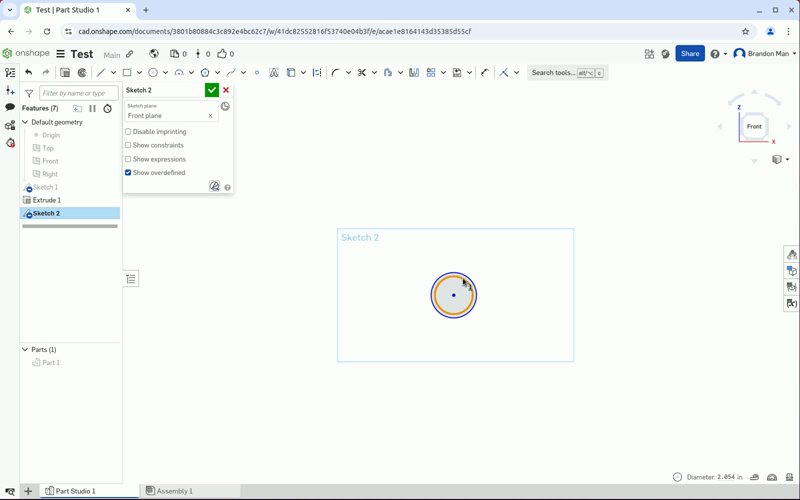
scroll(-6)
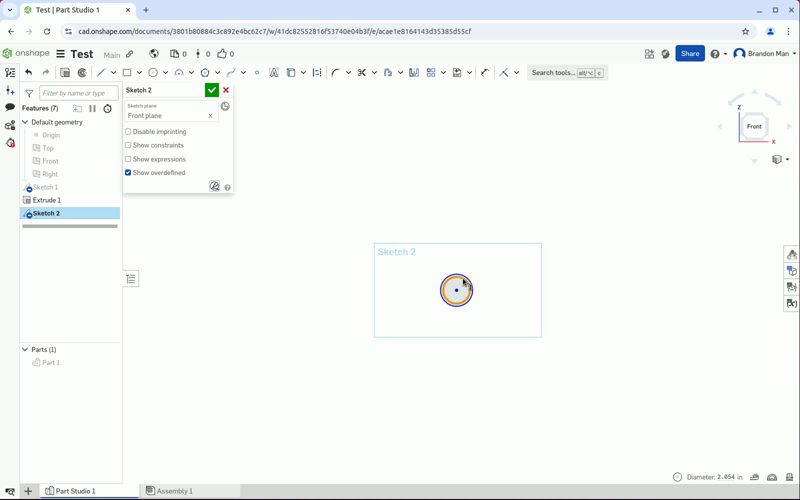
scroll(-6)
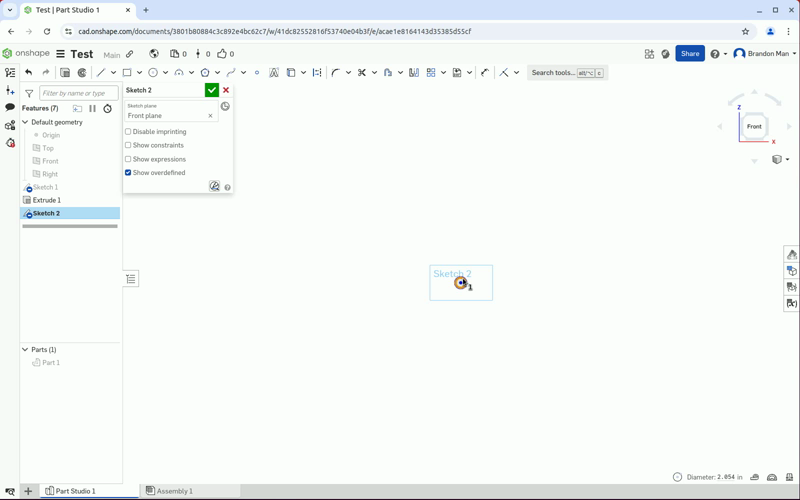
mouse_move(73, 352)
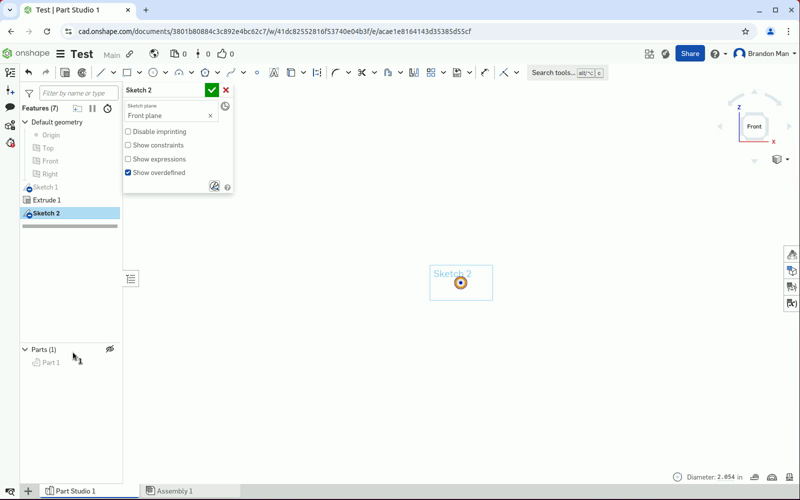
key(shift+y)
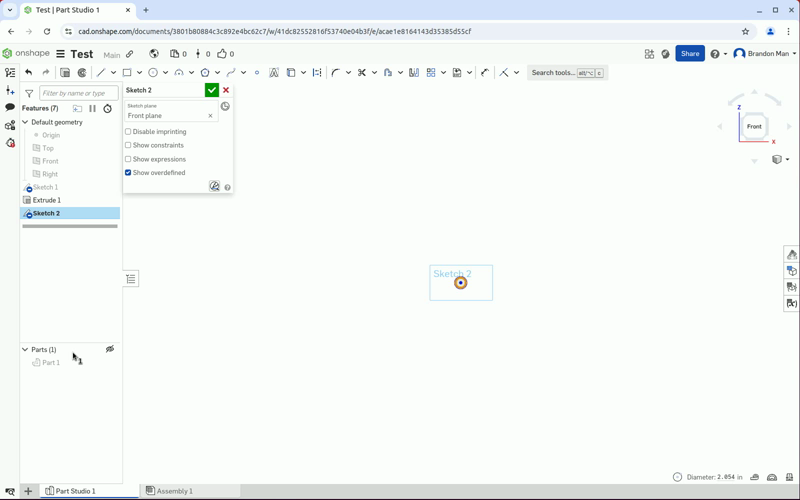
key(shift+e)
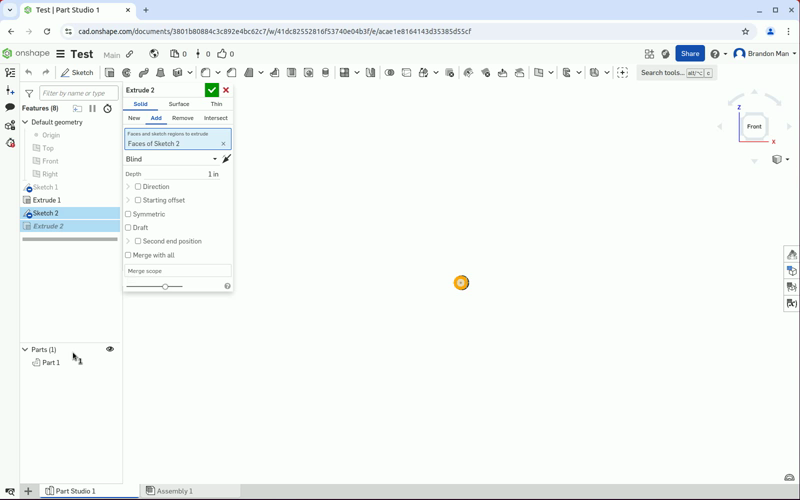
mouse_move(143, 106)
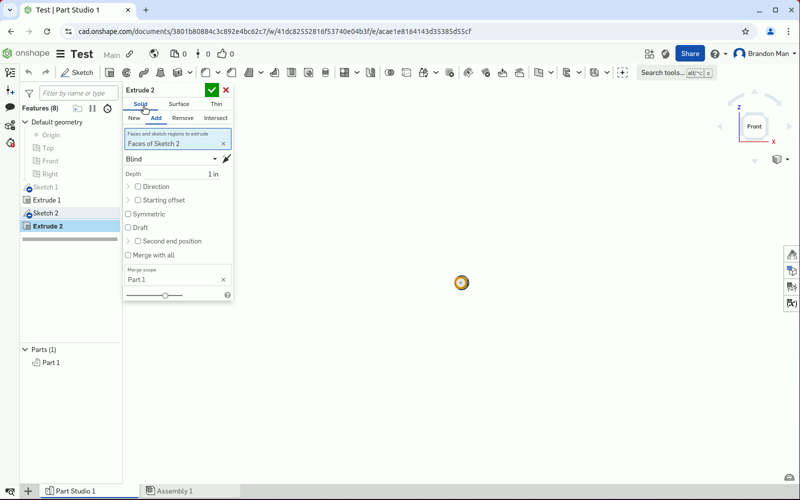
click(143, 106)
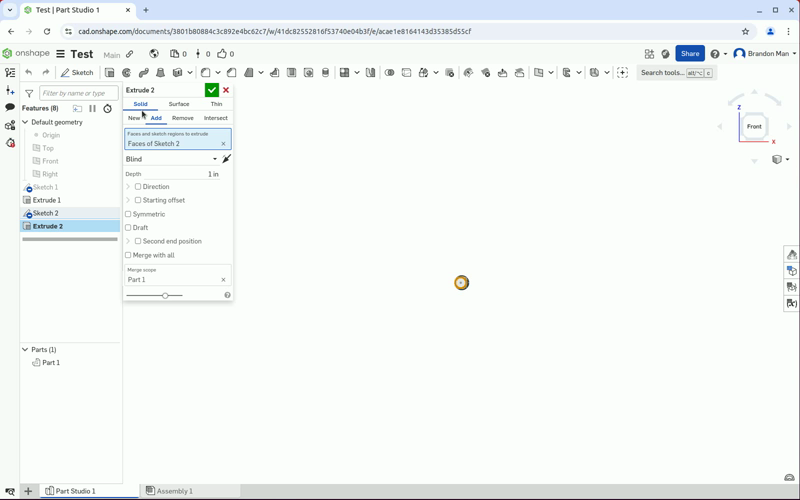
mouse_move(137, 120)
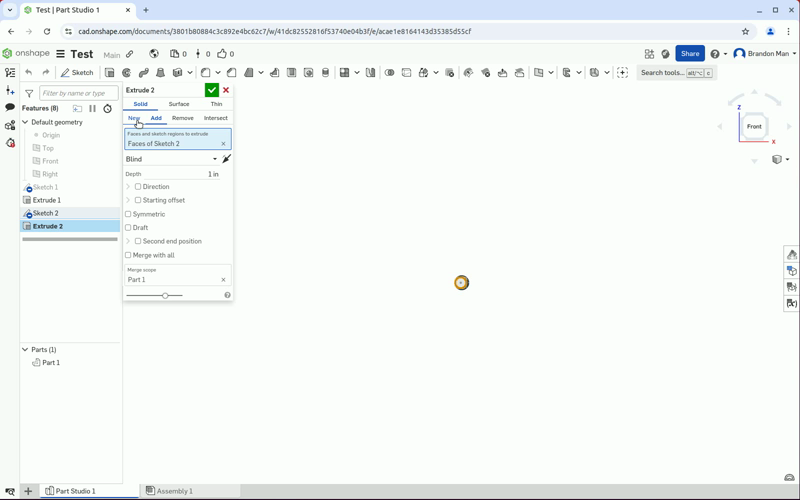
click(137, 120)
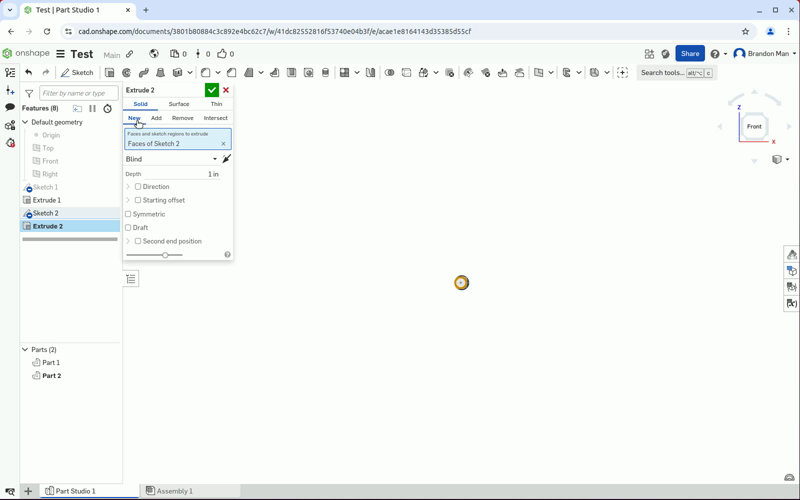
key(tab, 4)
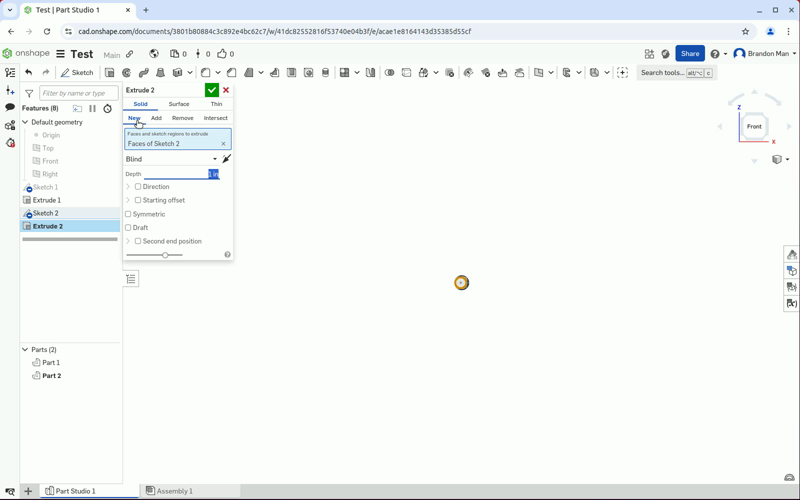
text(23.108)
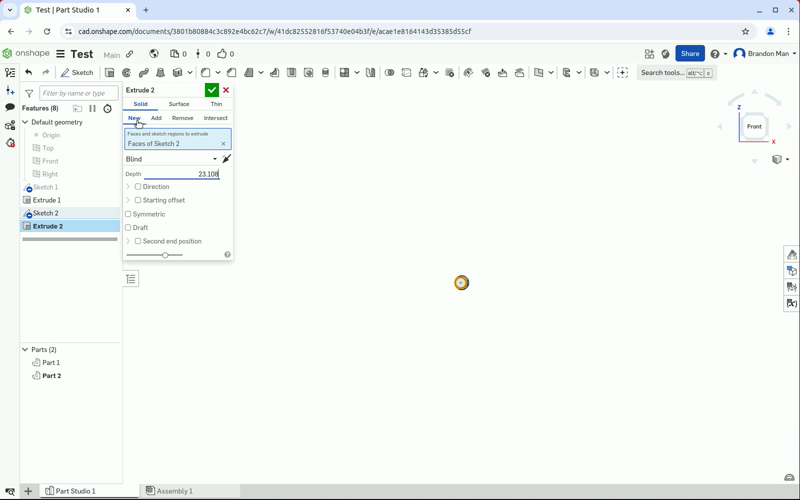
key(enter)
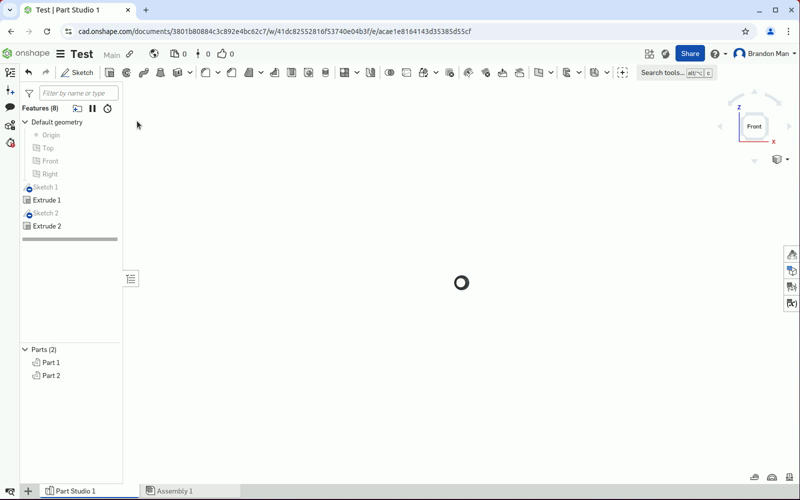
key(shift+h)
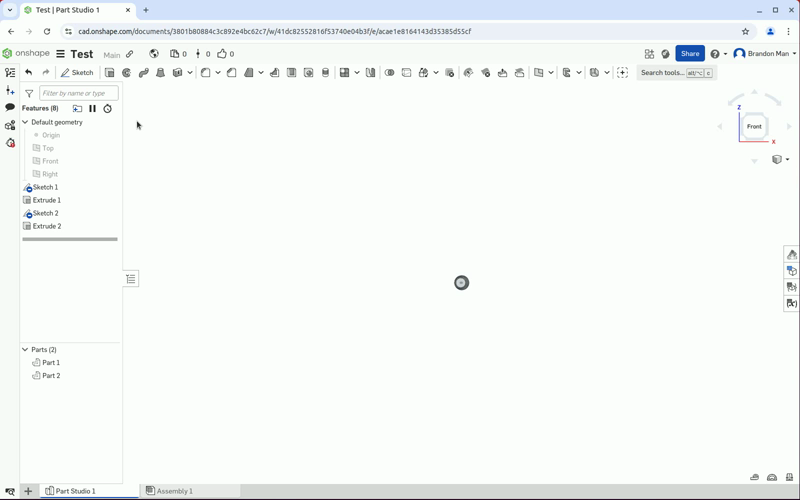
key(shift+h)
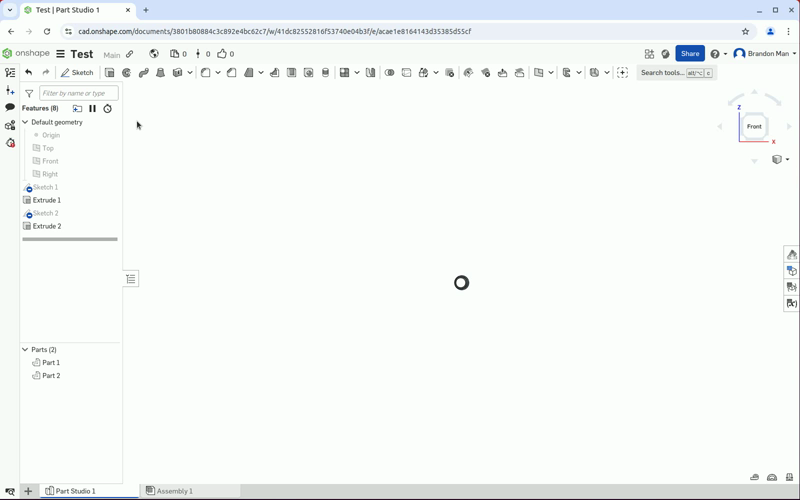
mouse_move(73, 189)
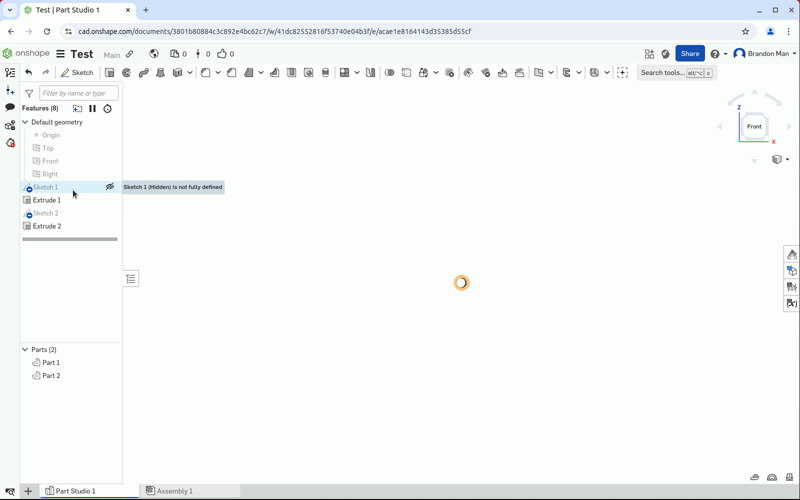
click(73, 189)
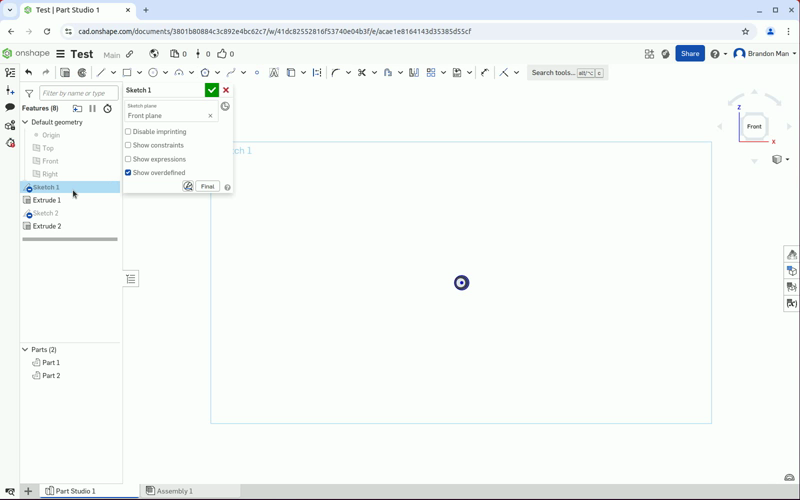
mouse_move(229, 92)
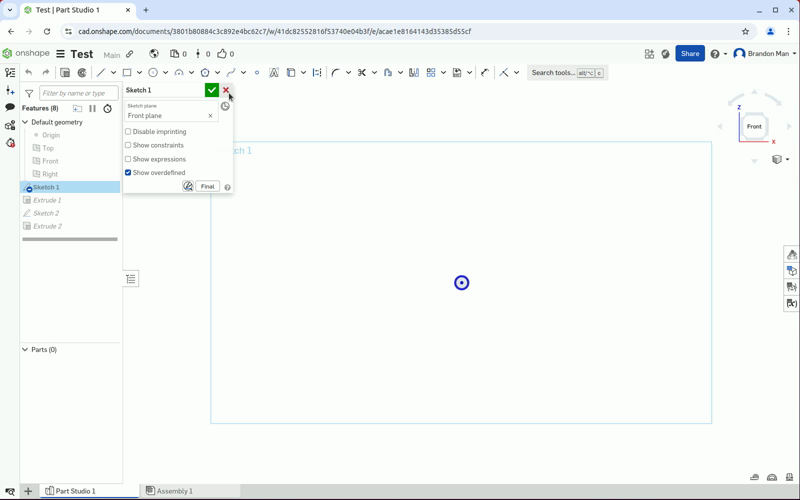
click(229, 92)
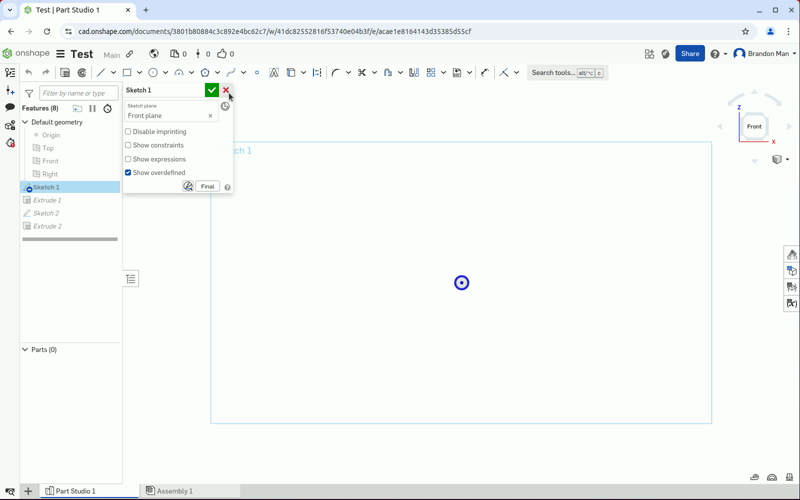
key(shift+s)
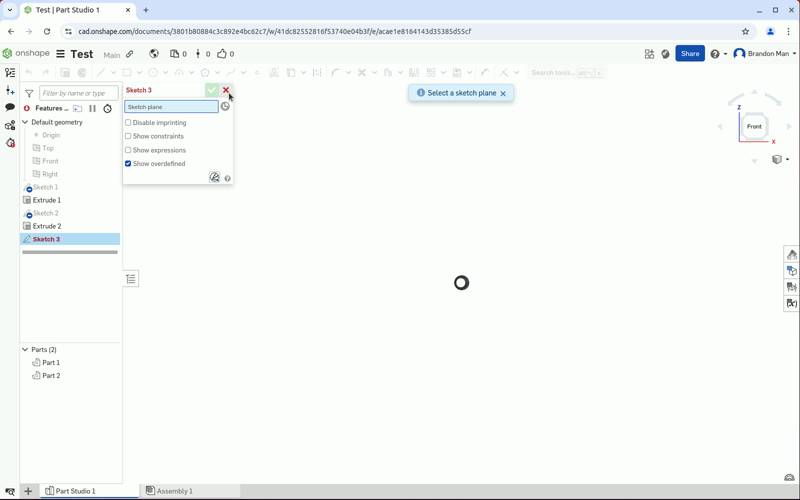
mouse_move(73, 163)
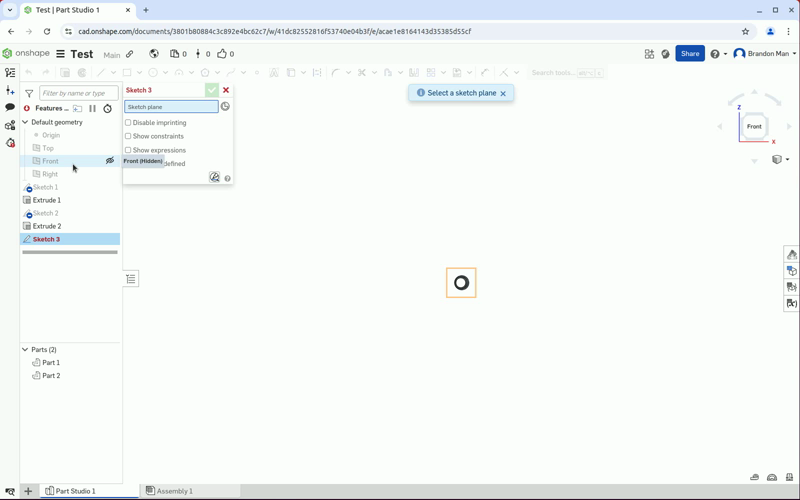
click(73, 163)
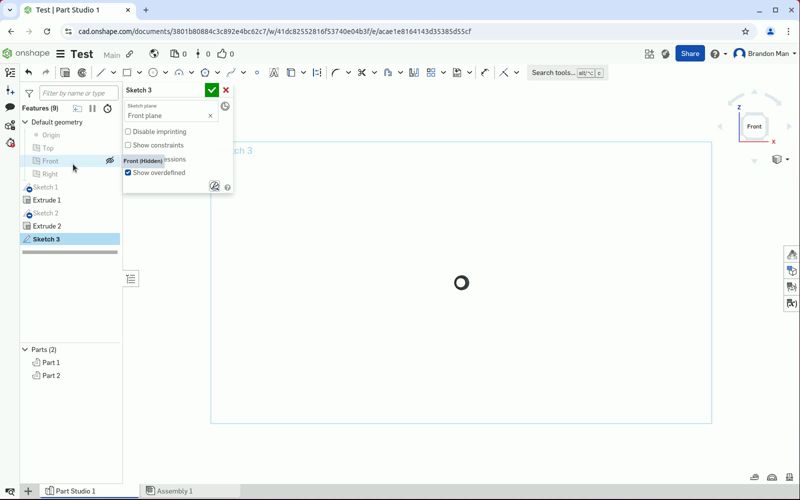
mouse_move(73, 352)
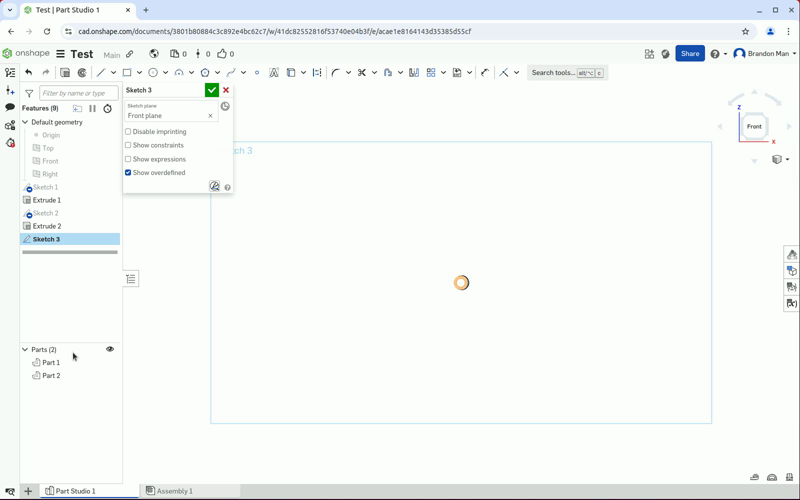
key(y)
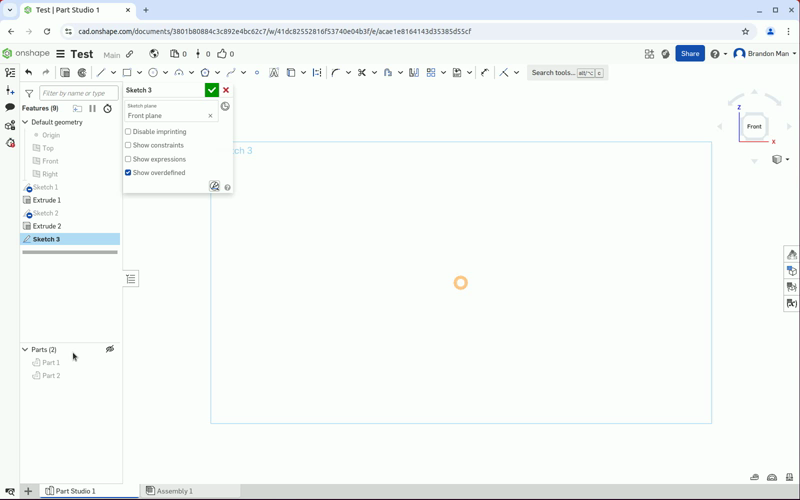
key(c)
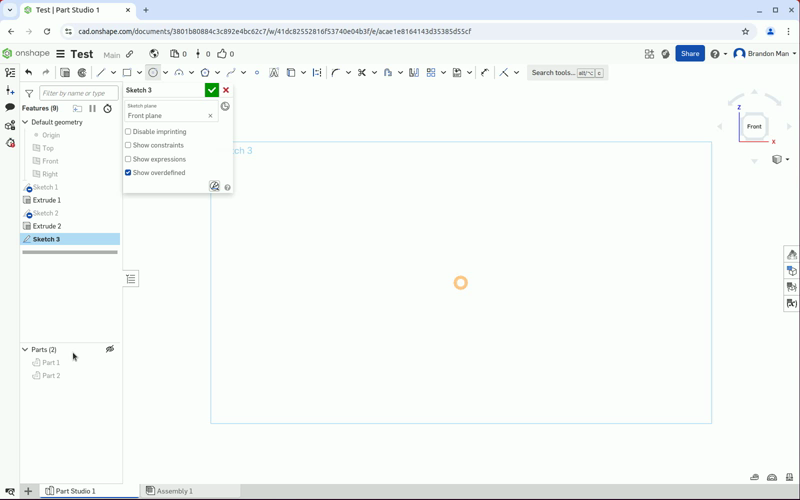
key_down(shift)
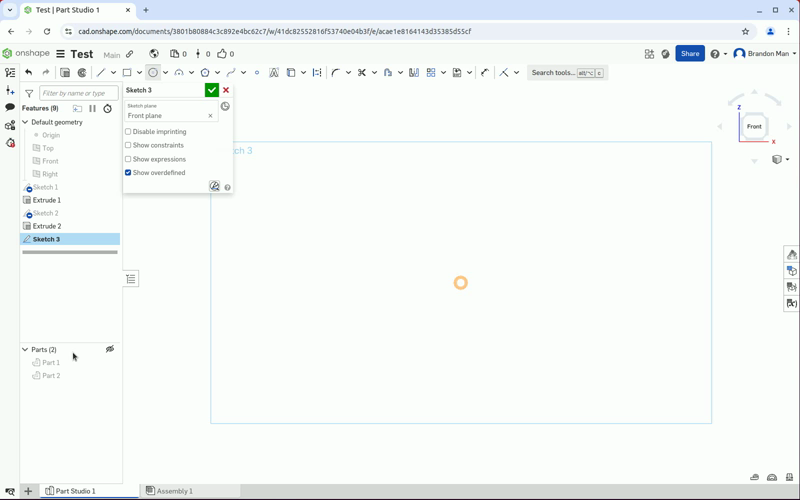
mouse_move(460, 282)
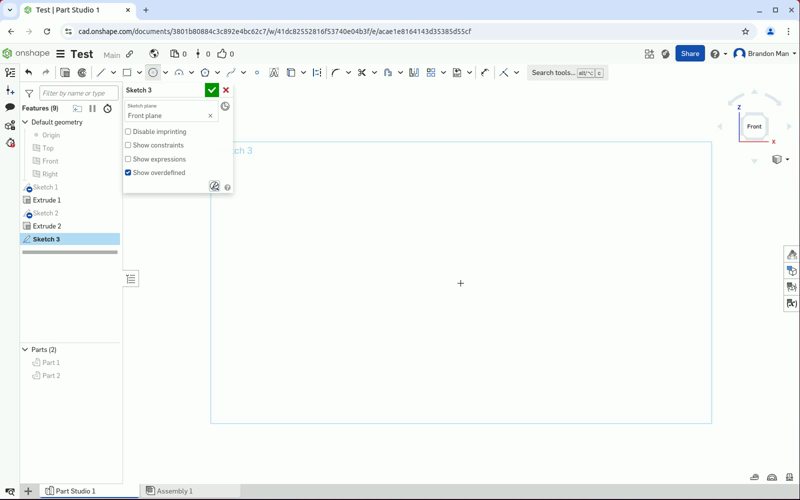
click(460, 282)
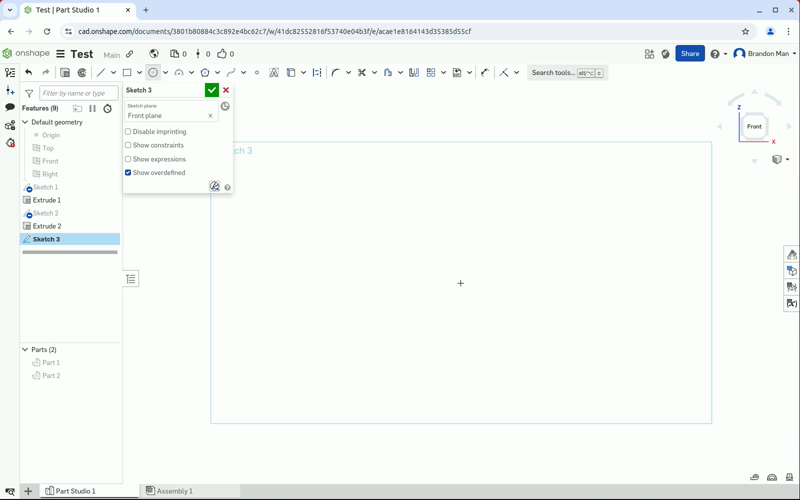
key_up(shift)
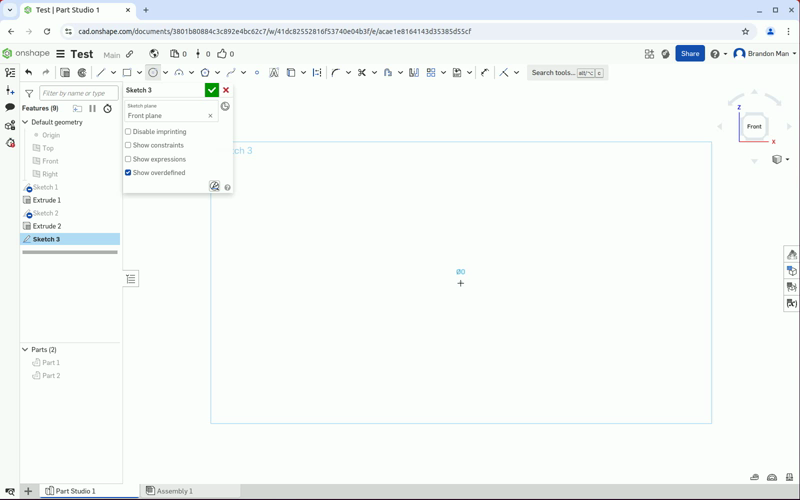
mouse_move(466, 282)
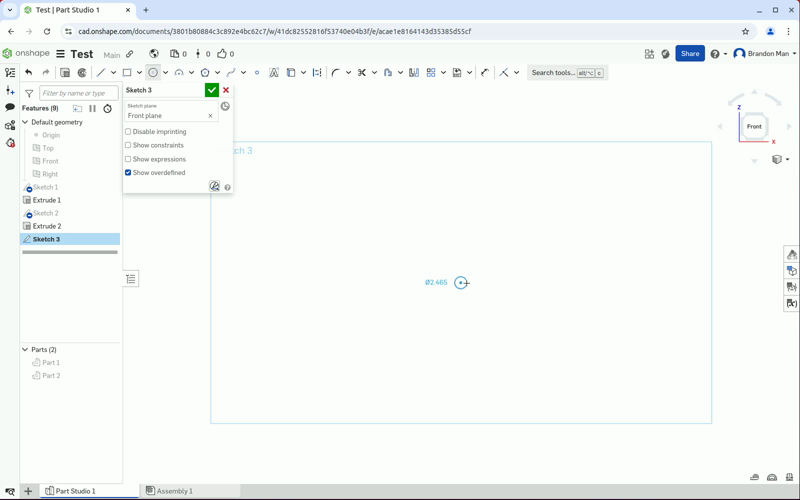
click(466, 282)
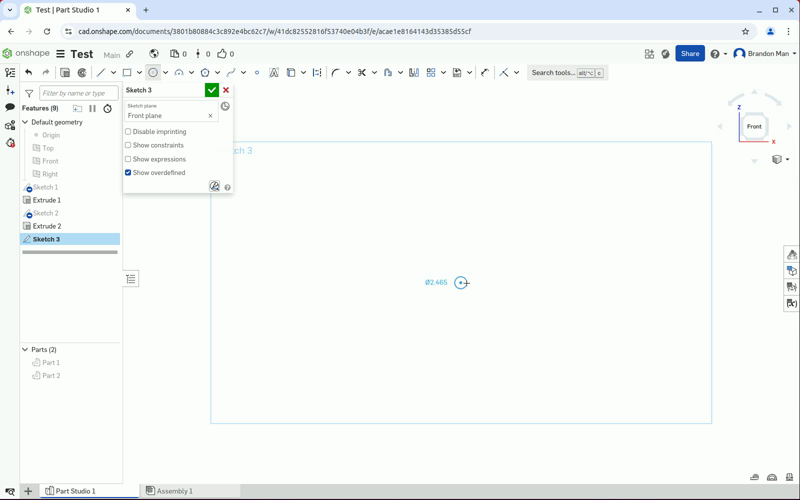
key(esc)
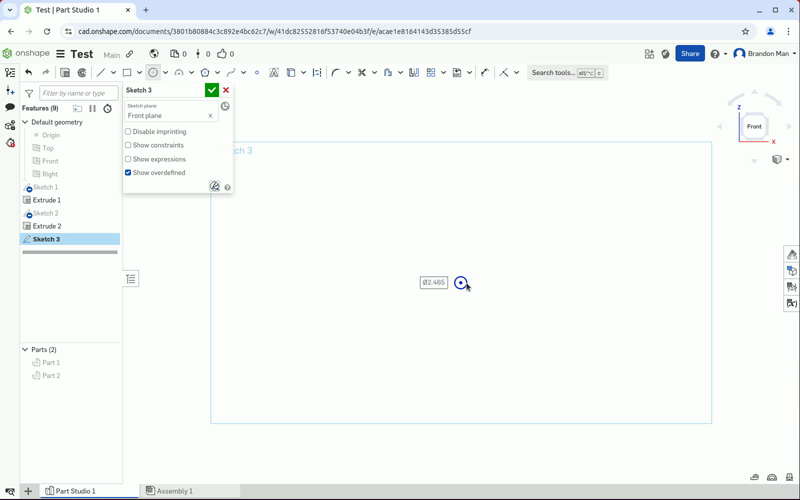
key(c)
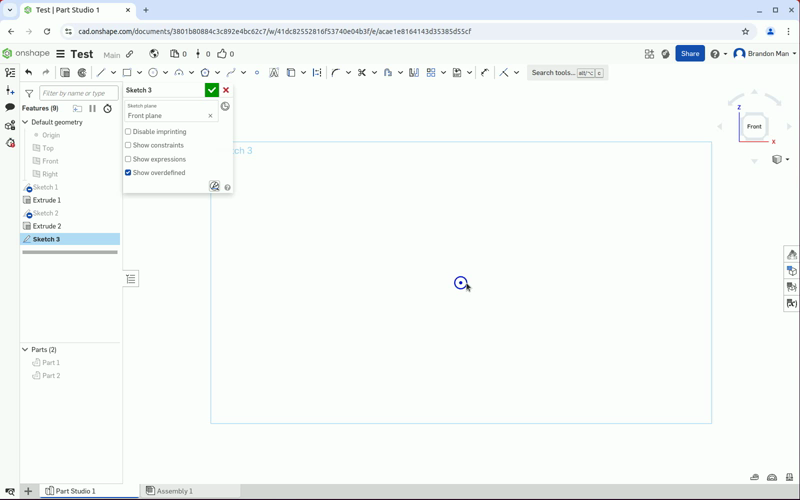
key_down(shift)
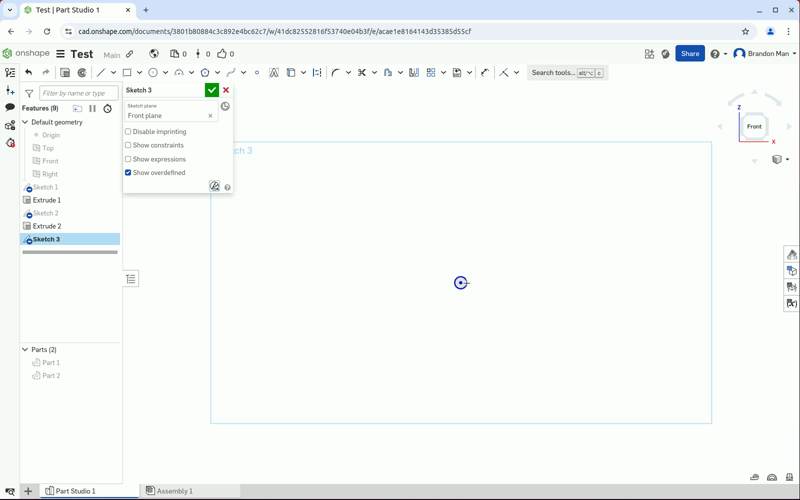
mouse_move(460, 282)
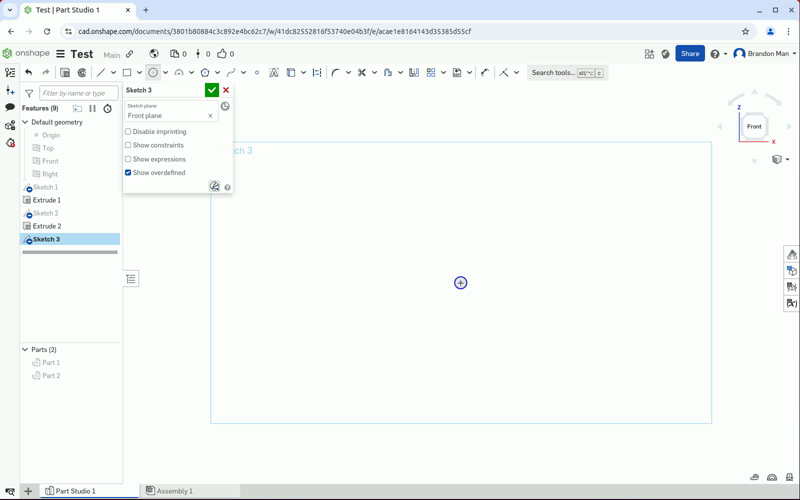
click(460, 282)
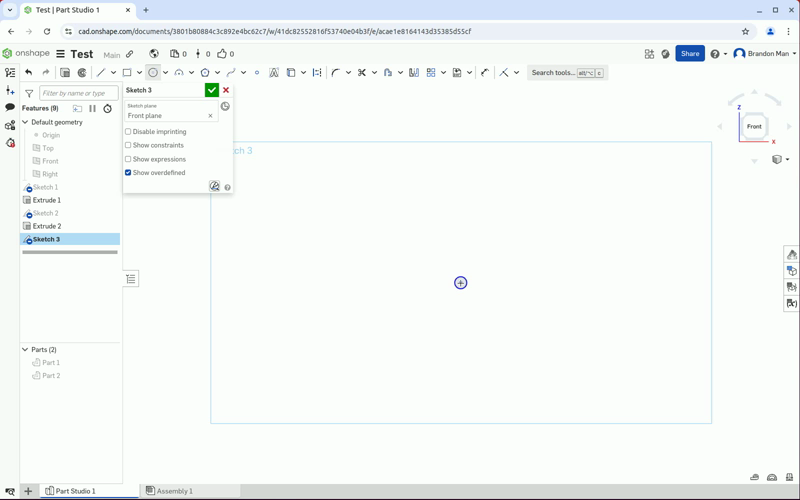
key_up(shift)
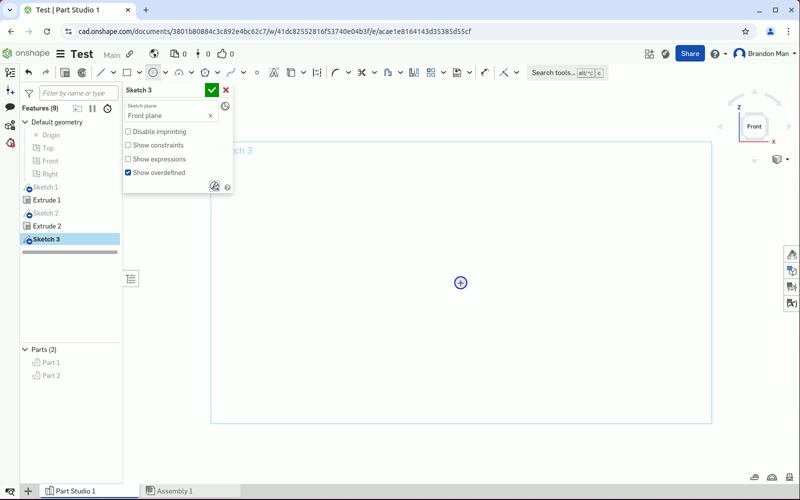
mouse_move(465, 282)
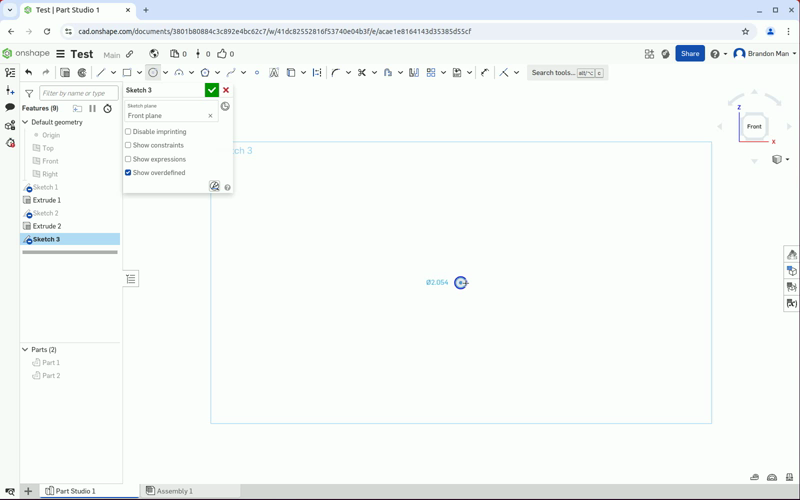
scroll(6)
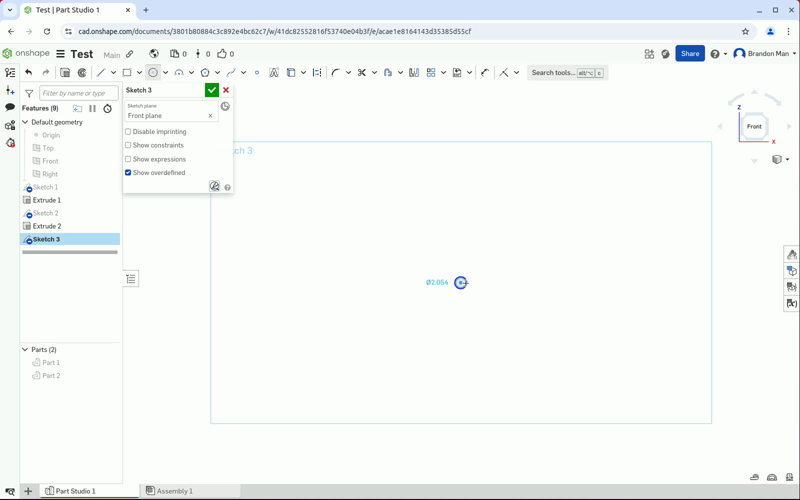
scroll(6)
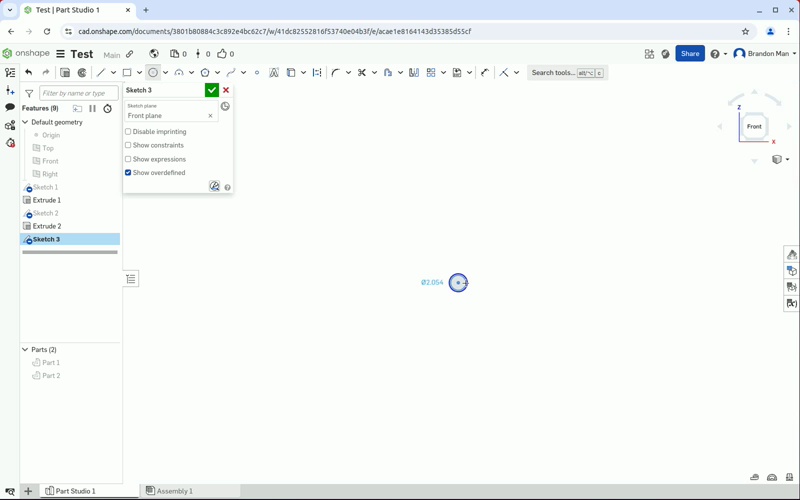
scroll(6)
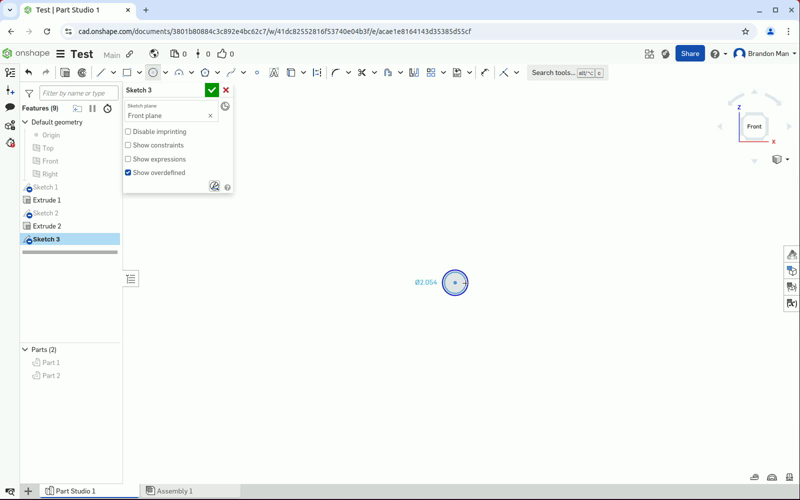
scroll(6)
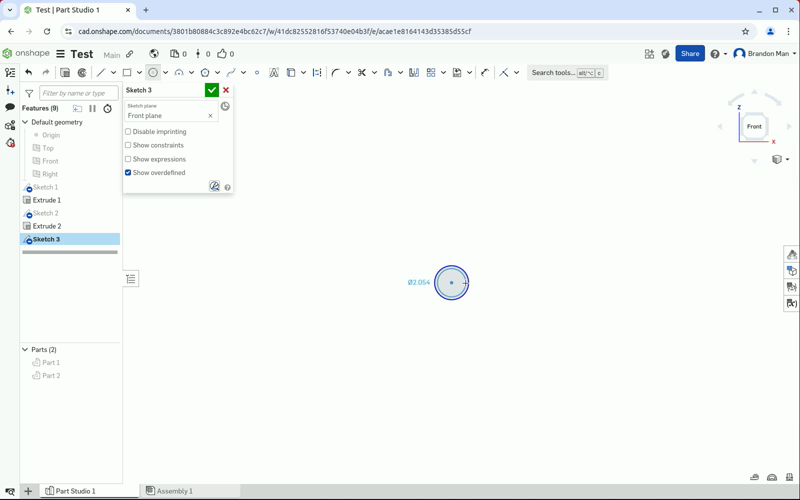
scroll(6)
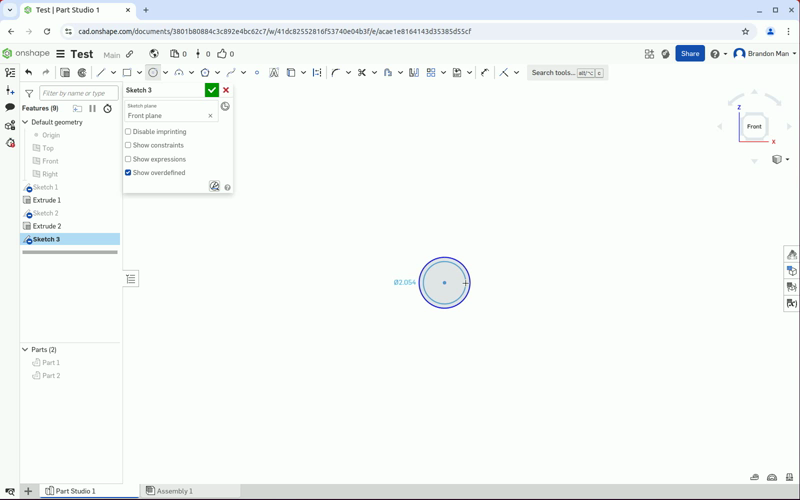
scroll(6)
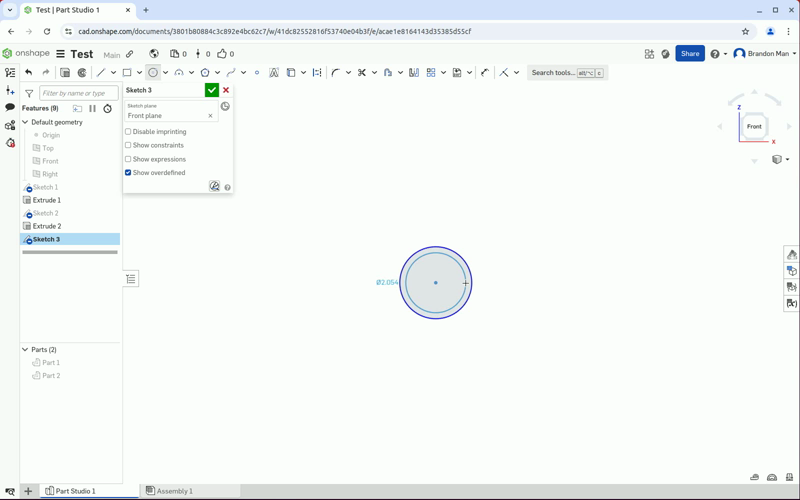
scroll(6)
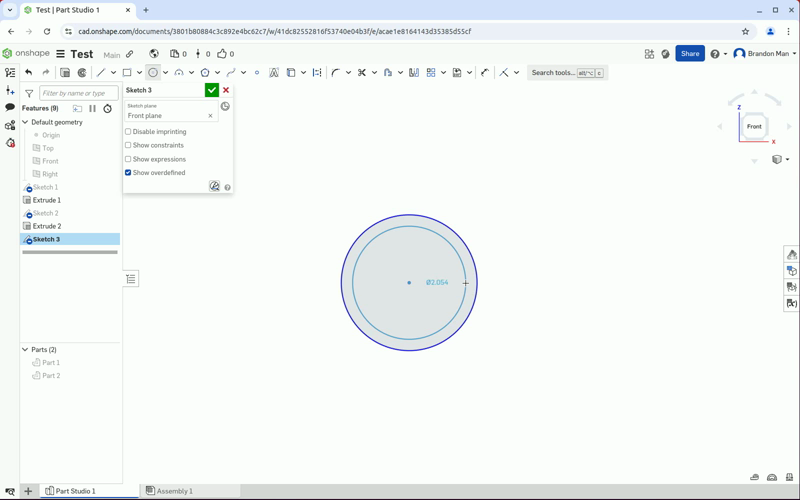
click(465, 282)
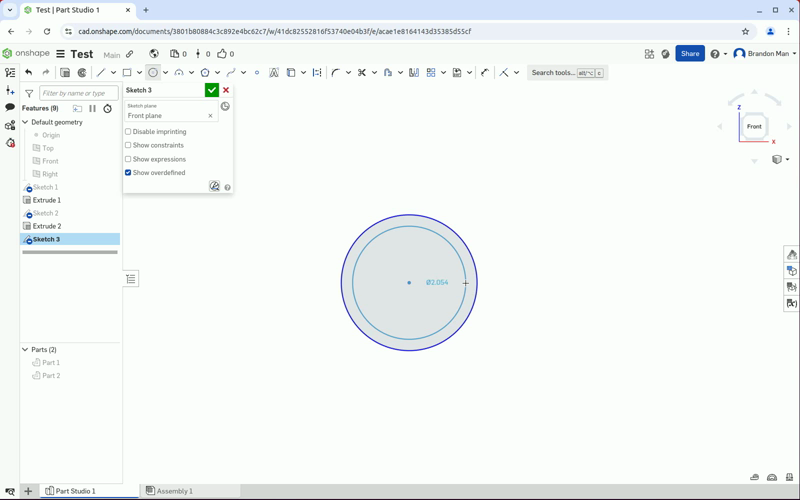
scroll(-6)
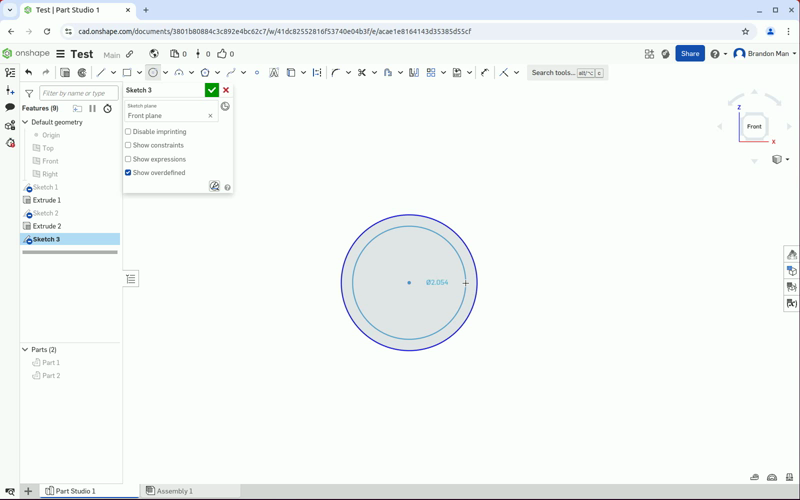
scroll(-6)
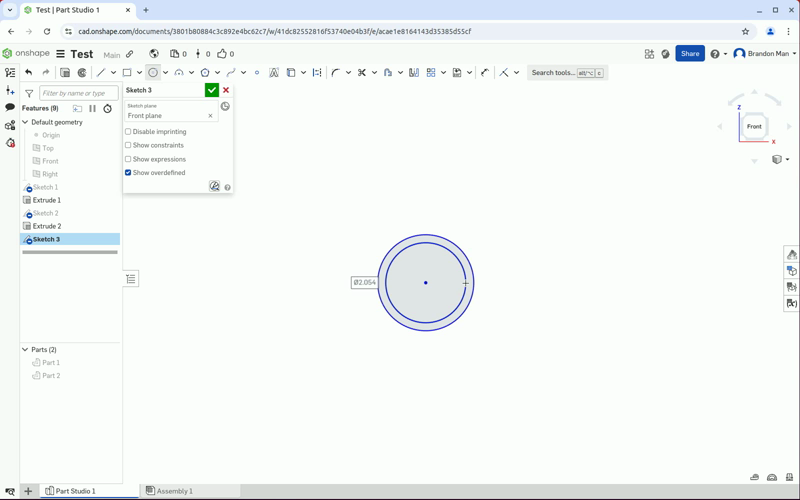
scroll(-6)
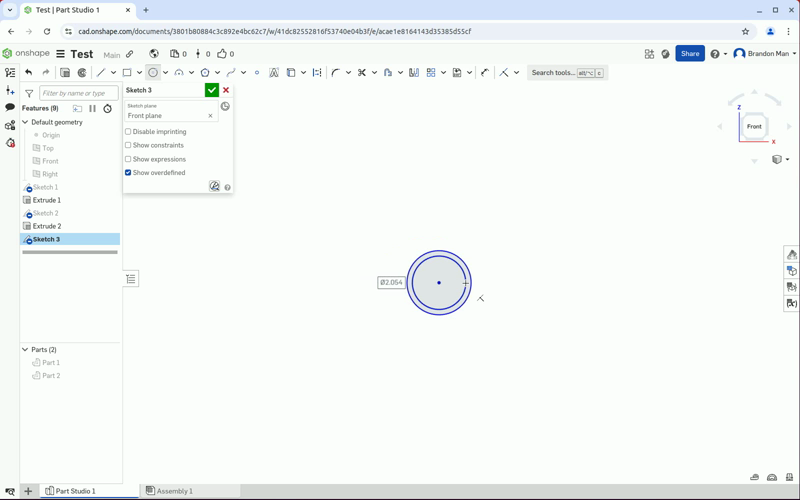
scroll(-6)
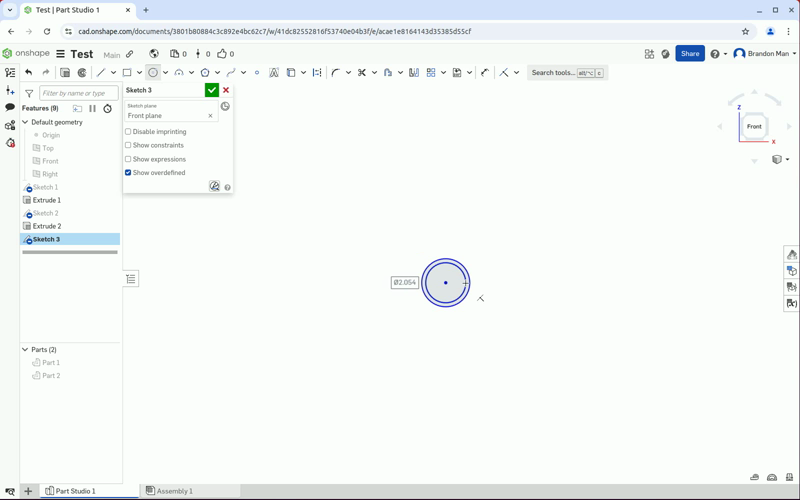
scroll(-6)
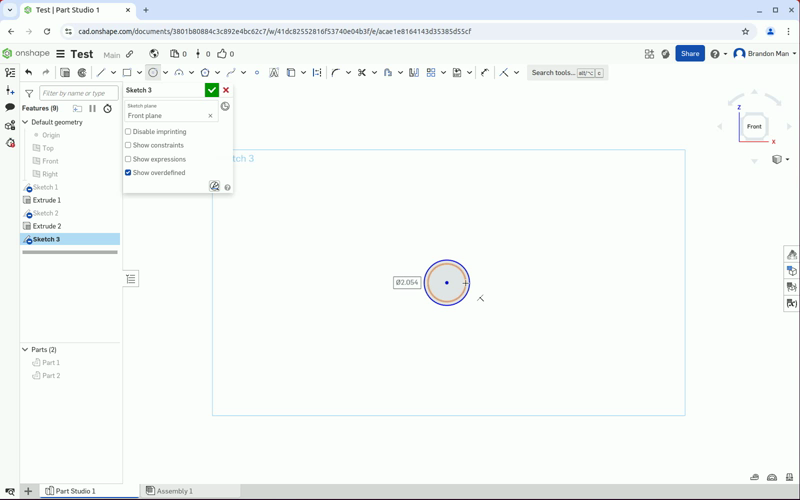
scroll(-6)
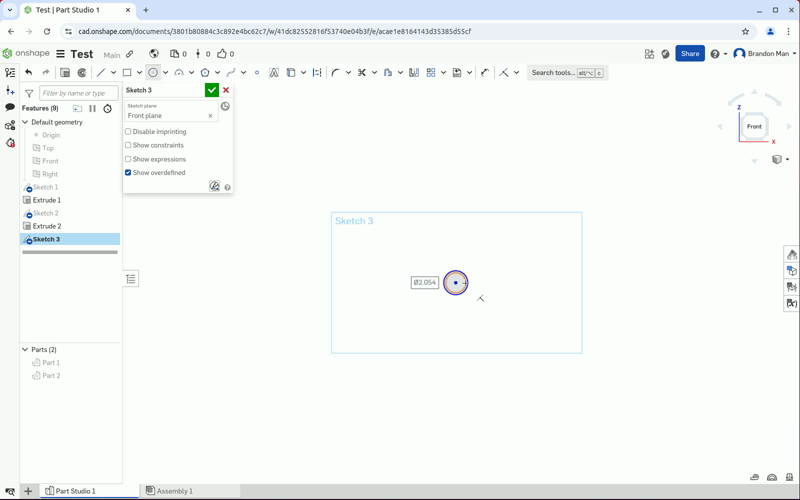
scroll(-6)
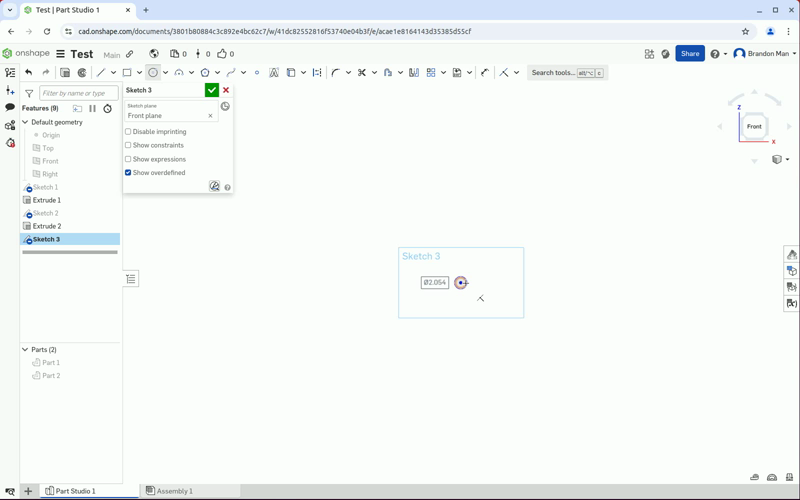
key(esc)
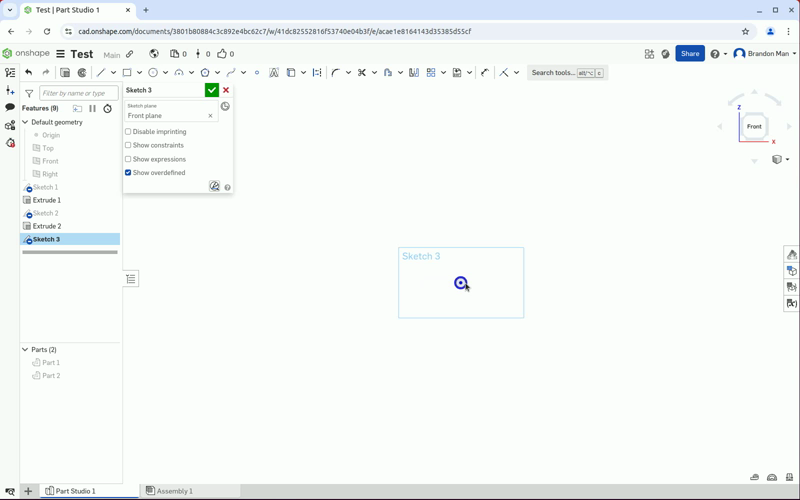
mouse_move(462, 288)
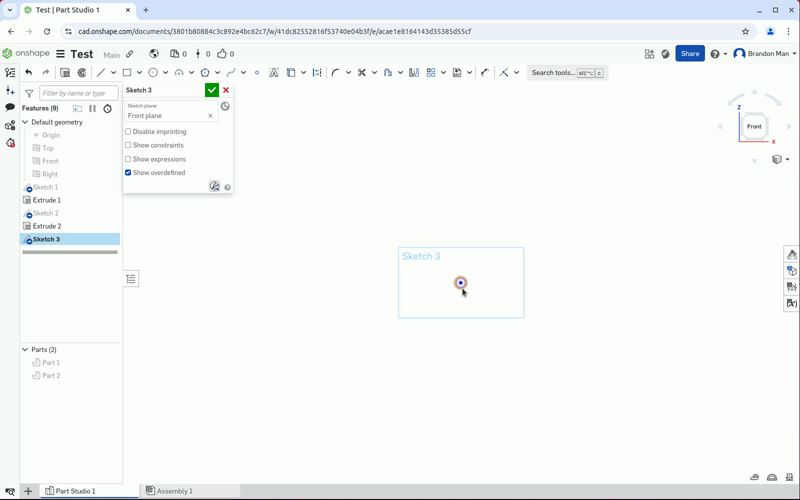
scroll(6)
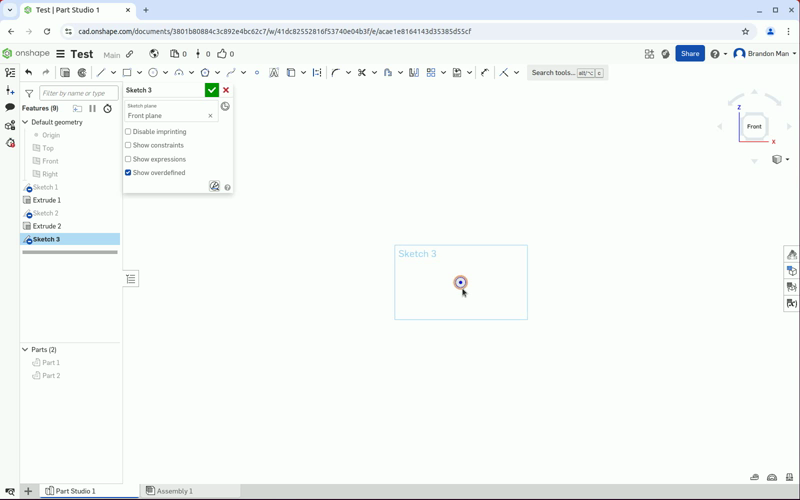
scroll(6)
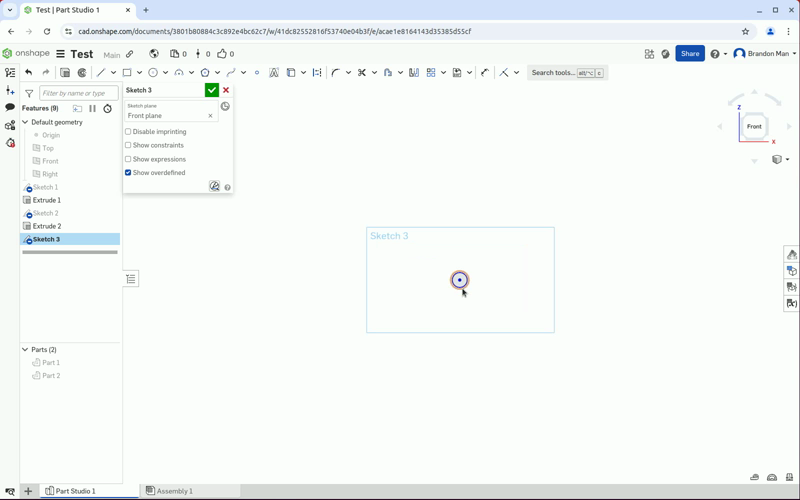
scroll(6)
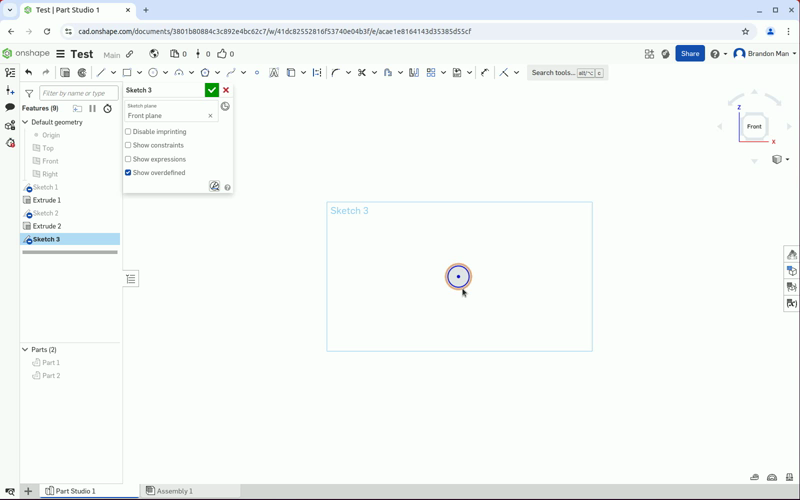
scroll(6)
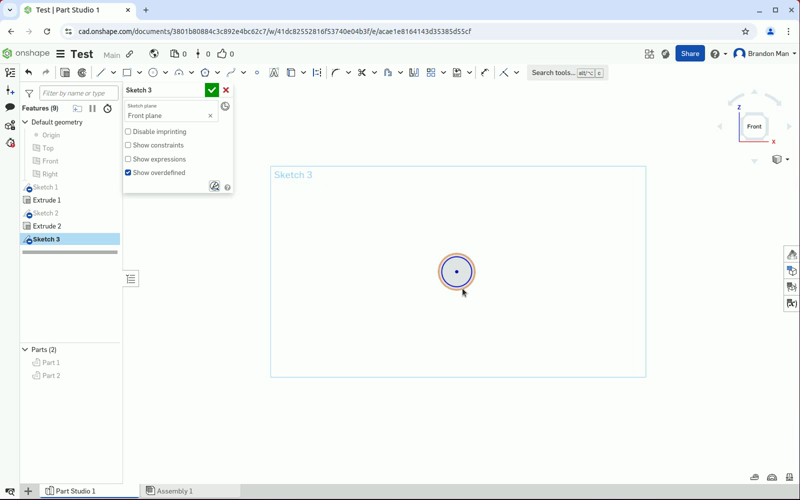
scroll(6)
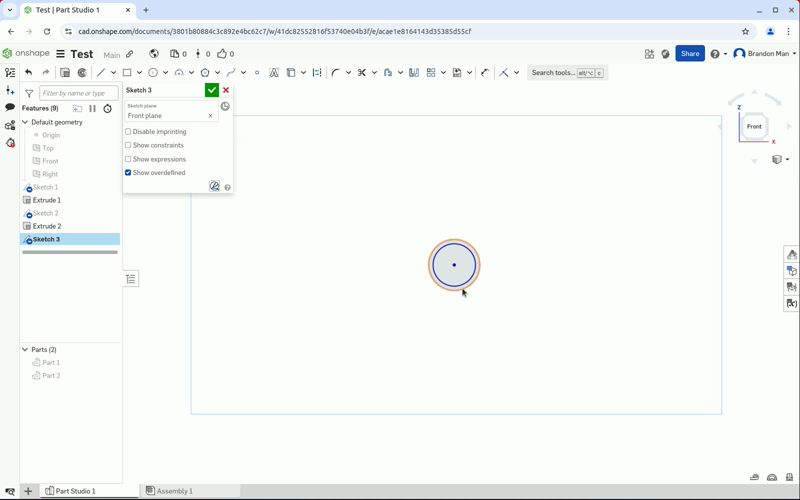
scroll(6)
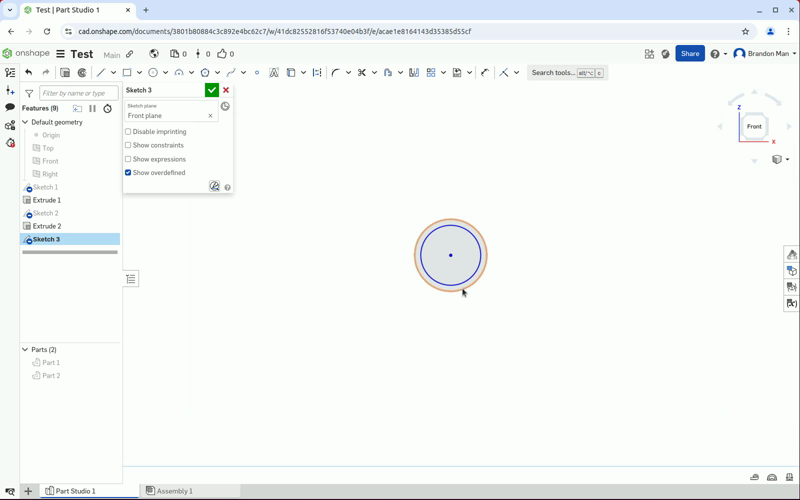
scroll(6)
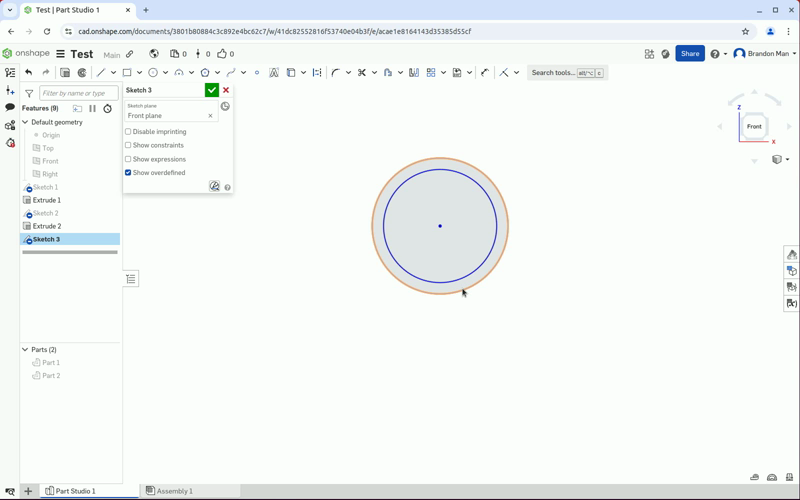
click(462, 288)
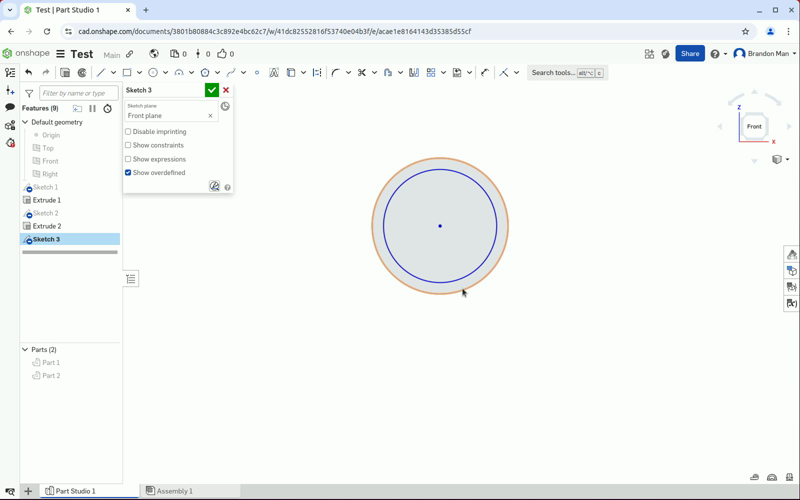
scroll(-6)
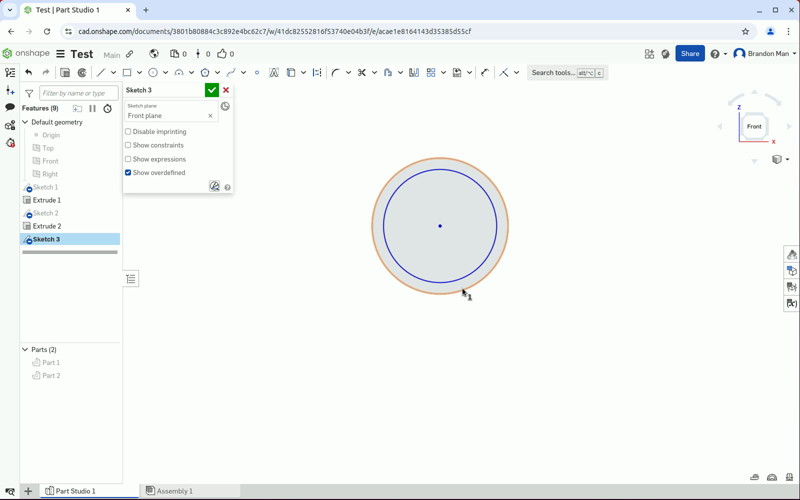
scroll(-6)
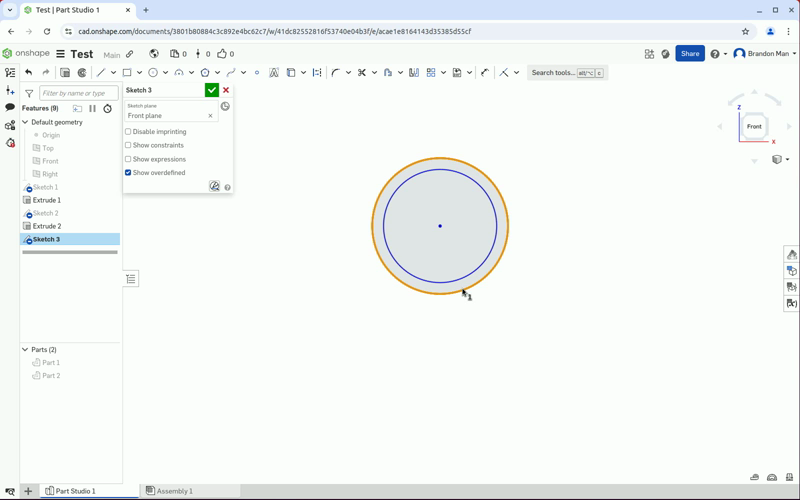
scroll(-6)
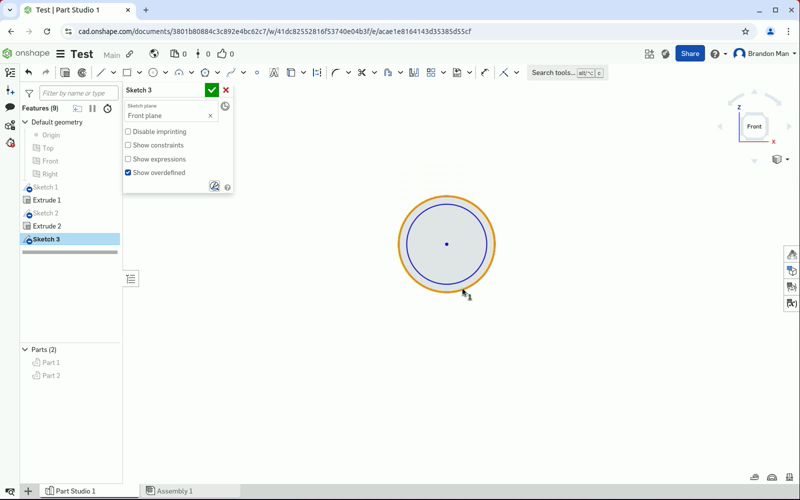
scroll(-6)
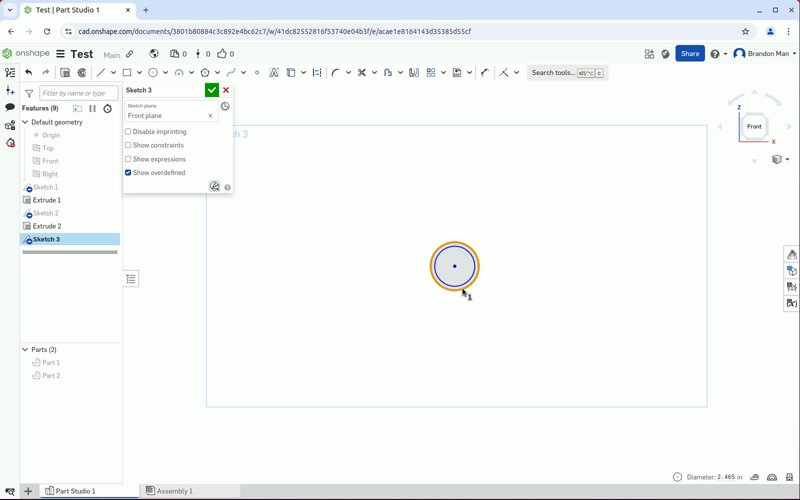
scroll(-6)
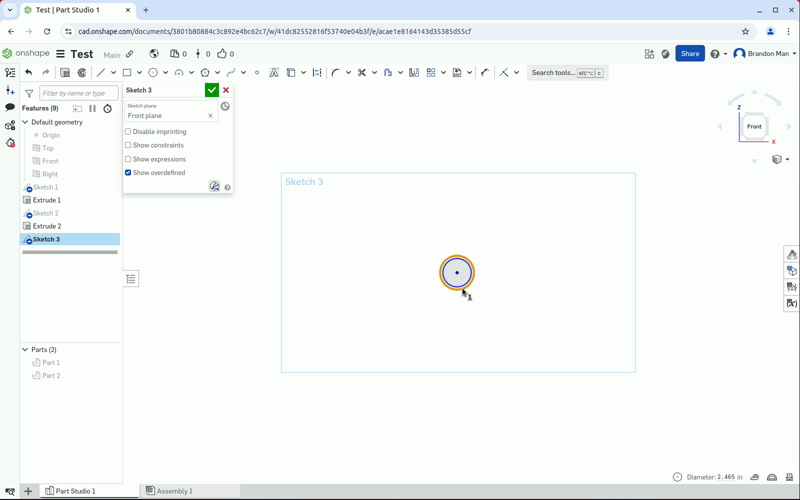
scroll(-6)
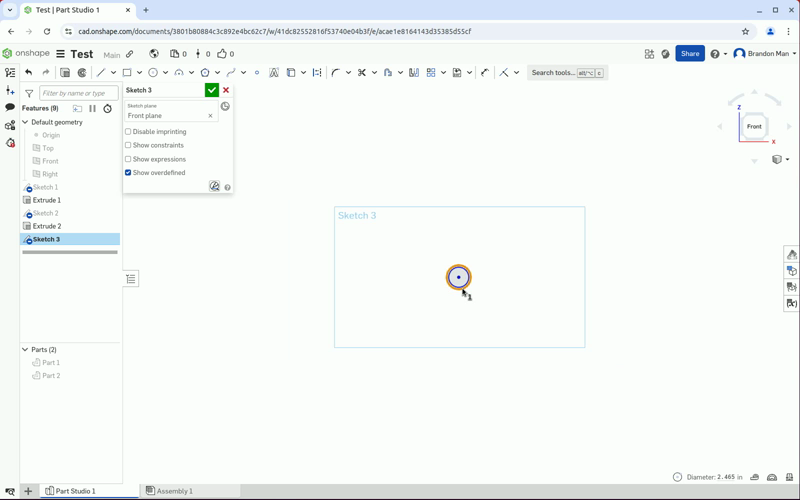
scroll(-6)
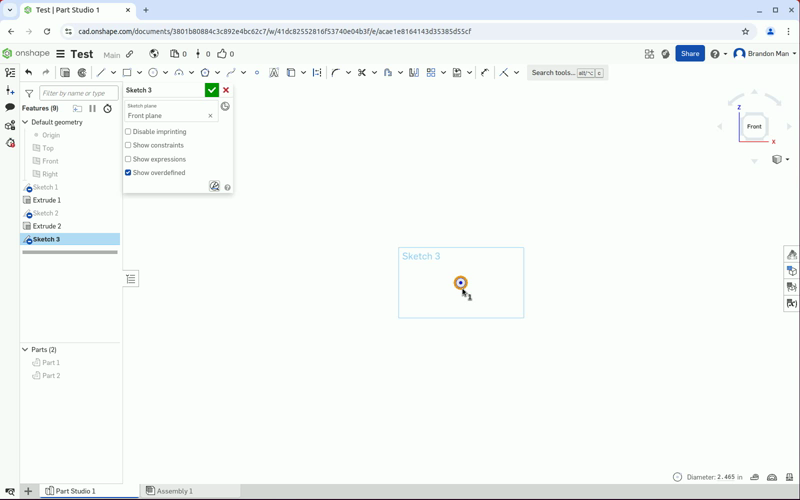
mouse_move(73, 352)
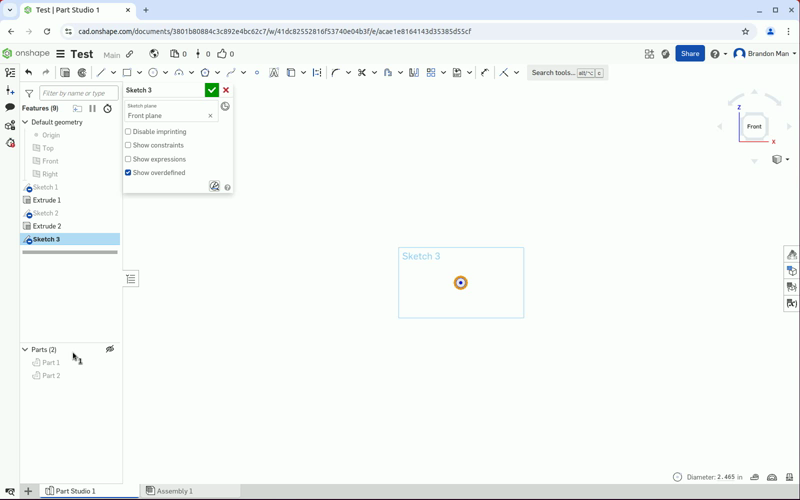
key(shift+y)
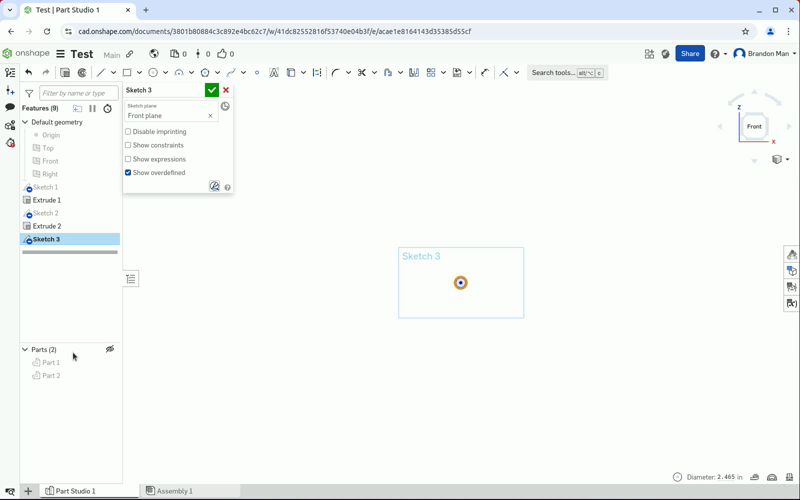
key(shift+e)
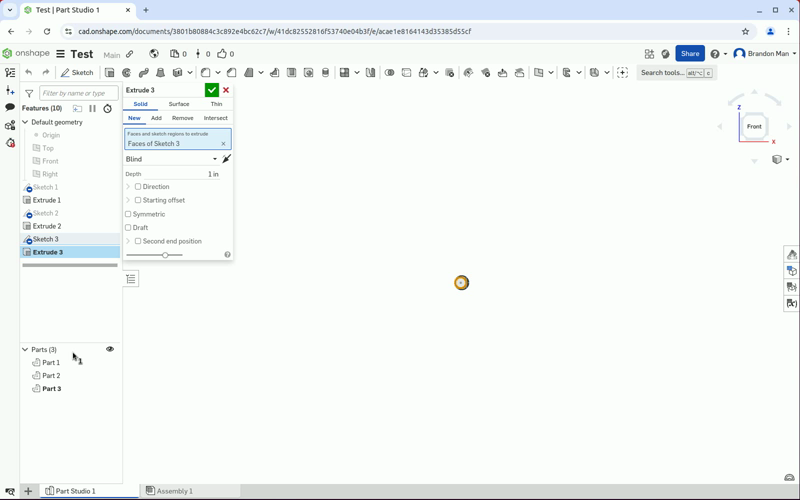
mouse_move(143, 106)
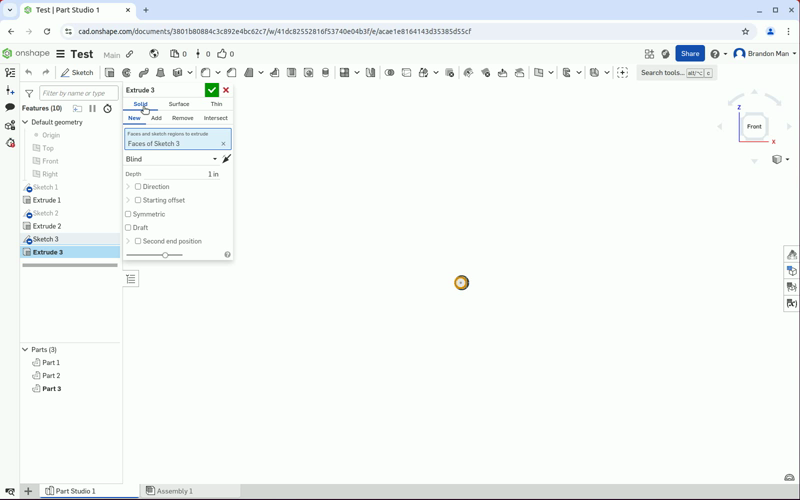
click(143, 106)
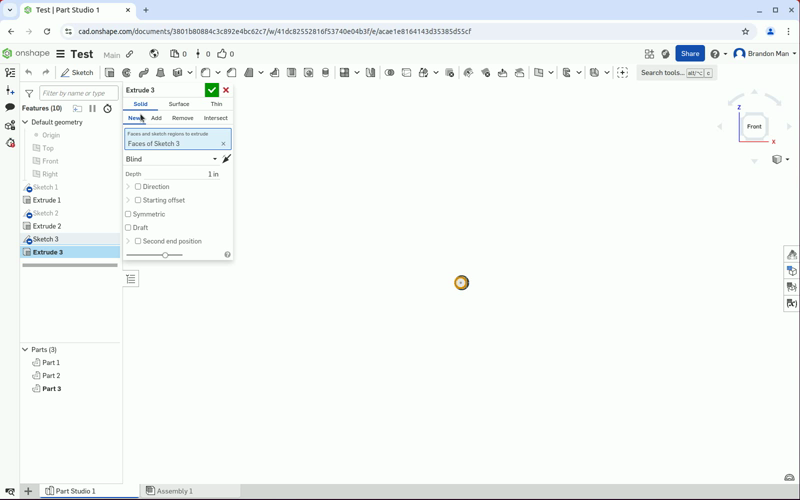
mouse_move(137, 120)
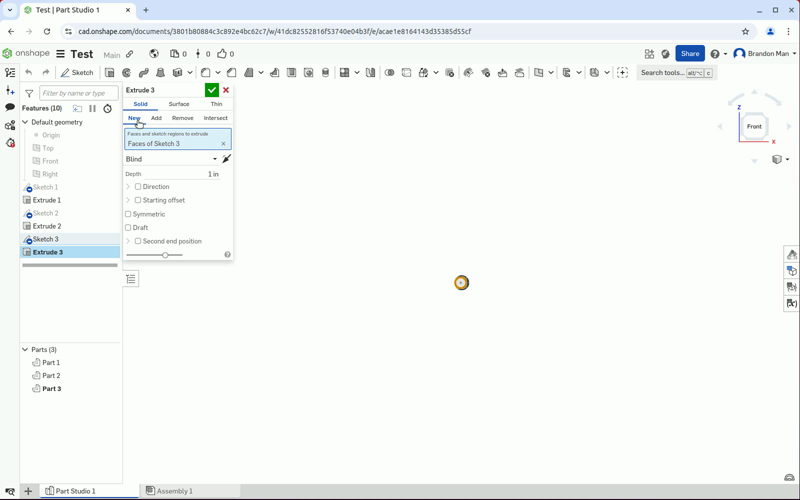
click(137, 120)
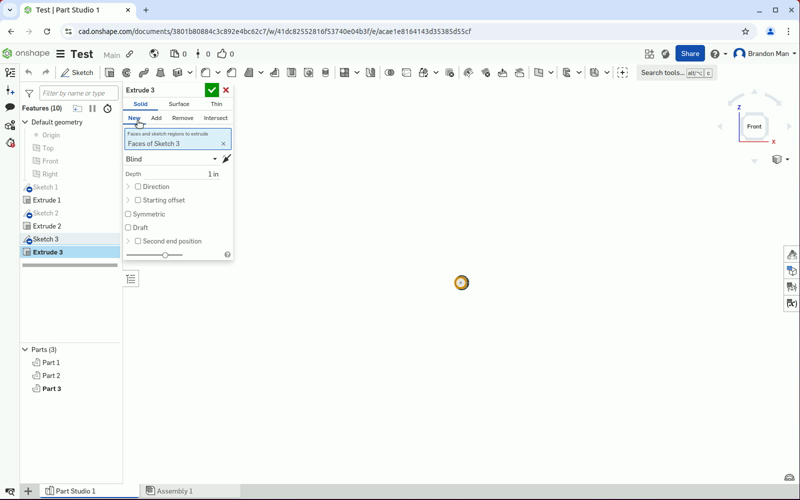
key(tab, 4)
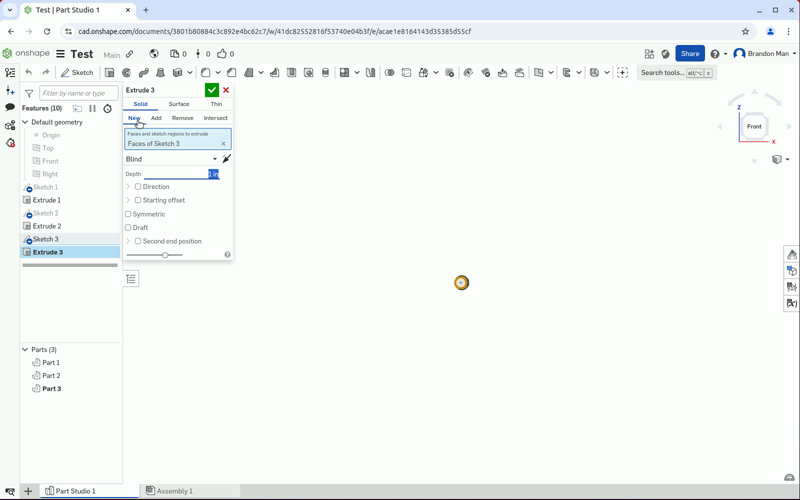
text(18.775)
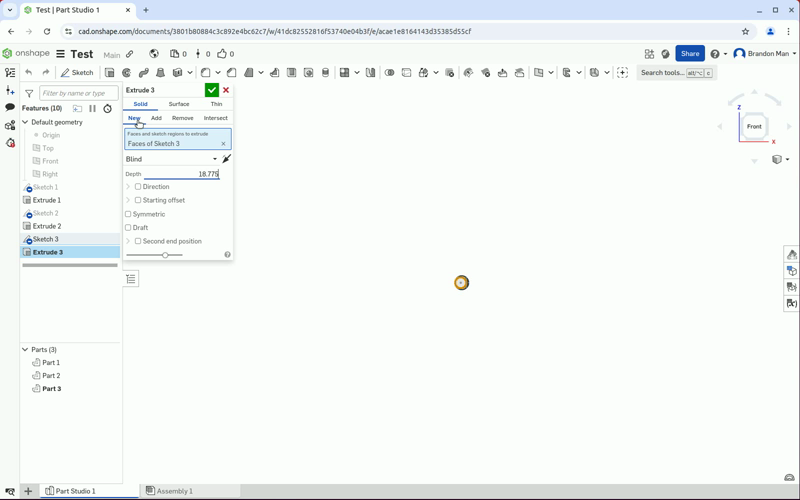
key(enter)
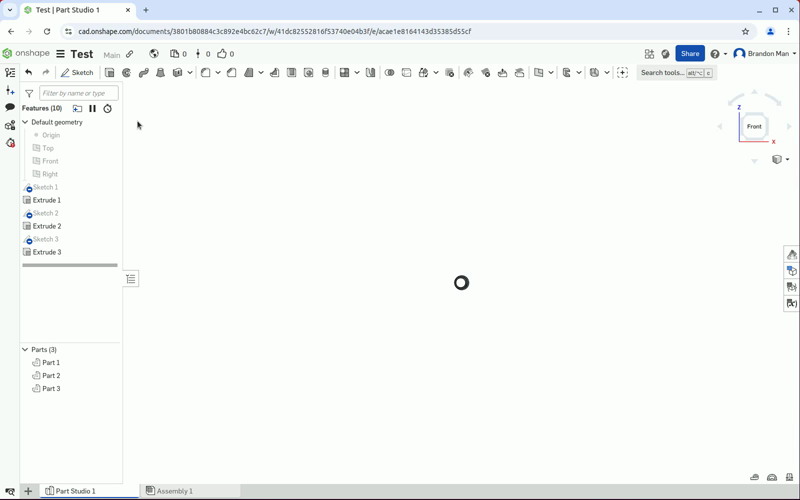
key(shift+h)
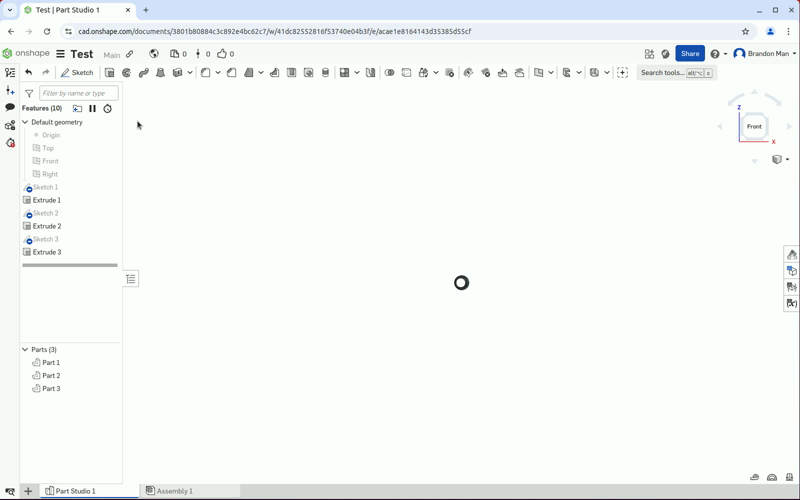
key(shift+h)
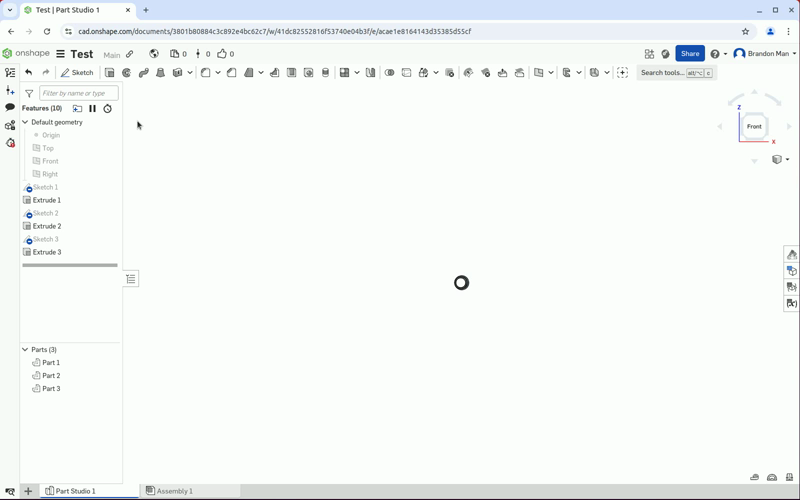
mouse_move(73, 189)
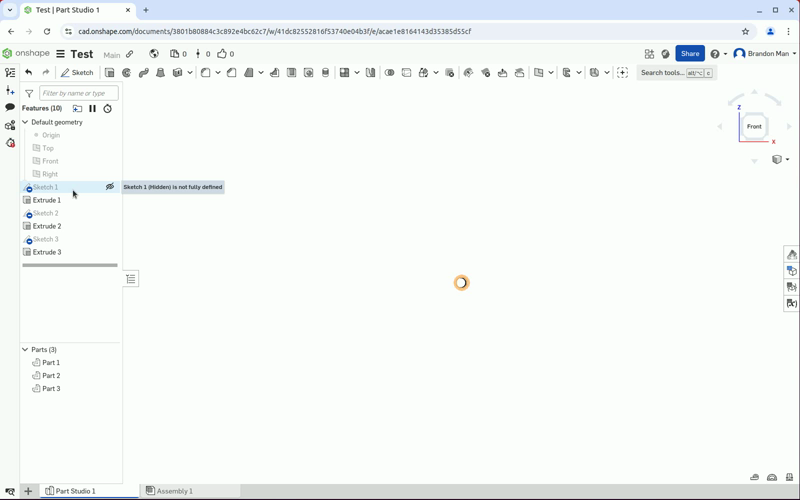
click(73, 189)
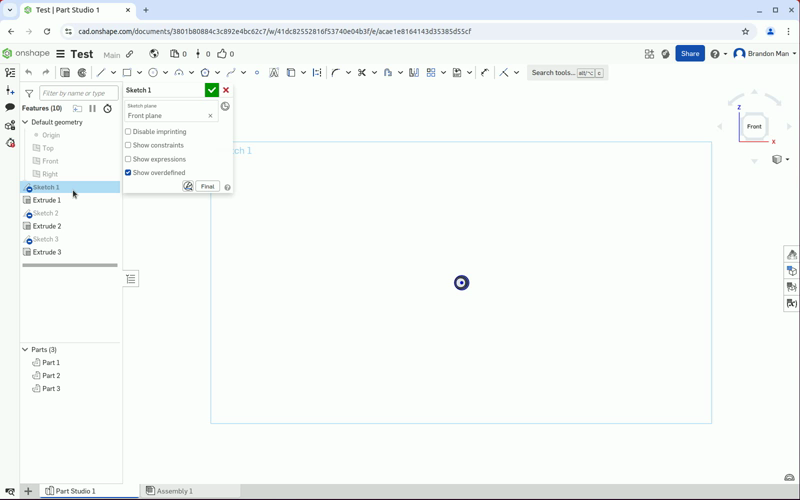
mouse_move(229, 92)
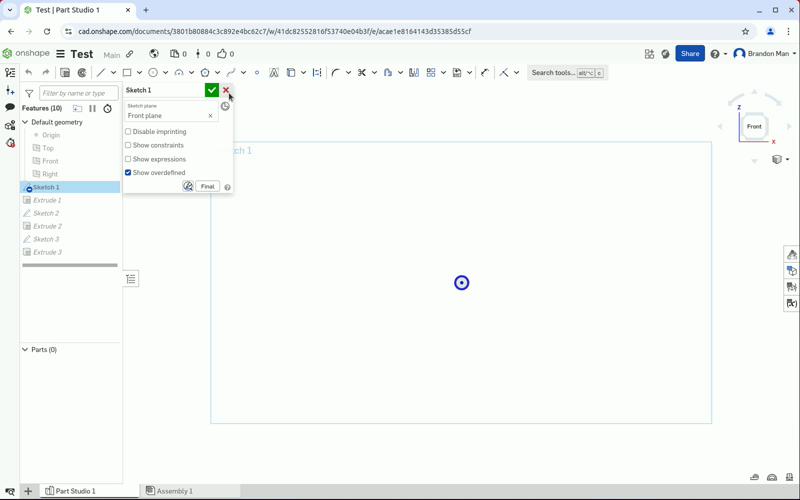
click(229, 92)
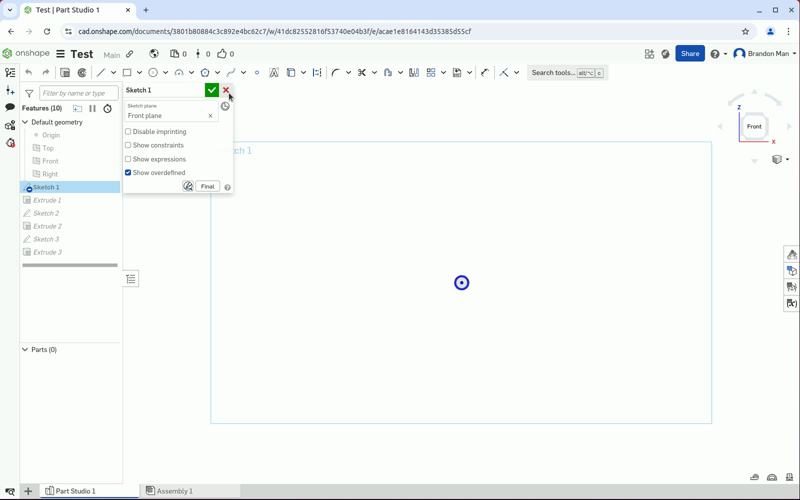
key(shift+s)
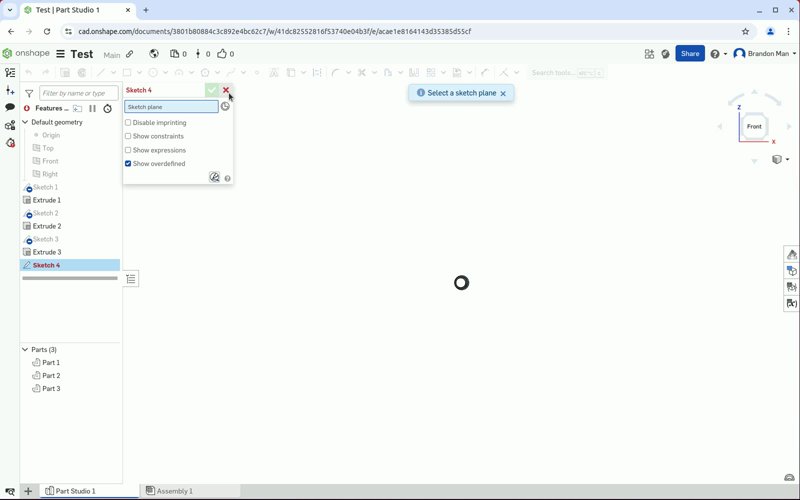
mouse_move(73, 163)
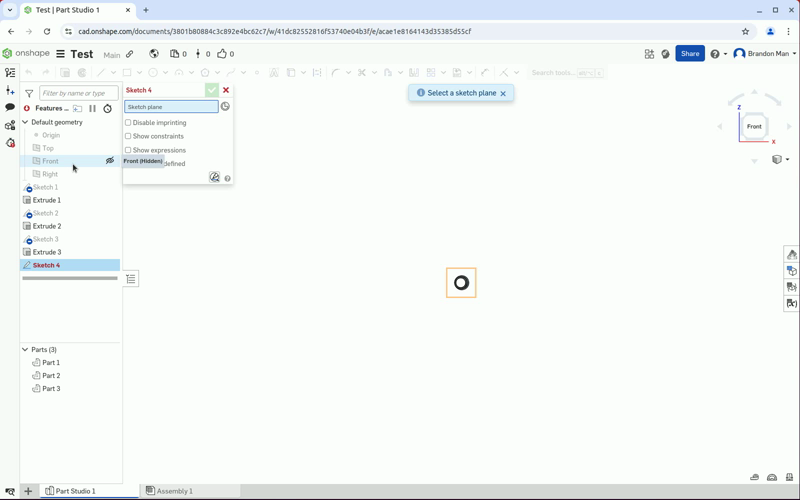
click(73, 163)
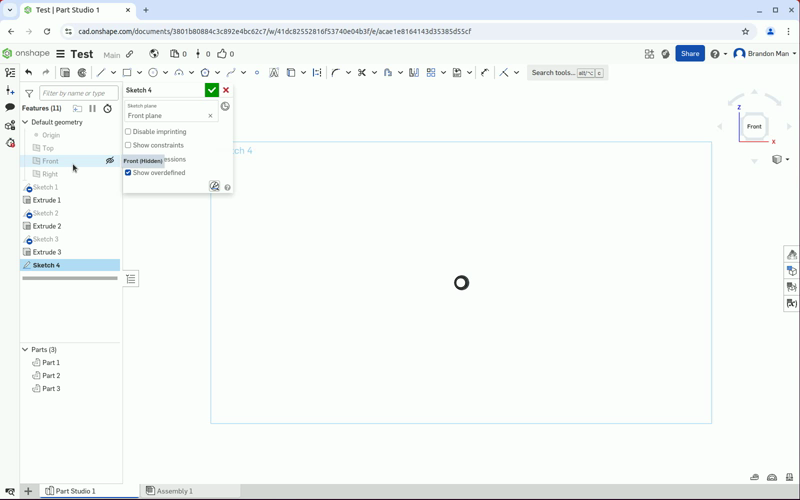
mouse_move(73, 352)
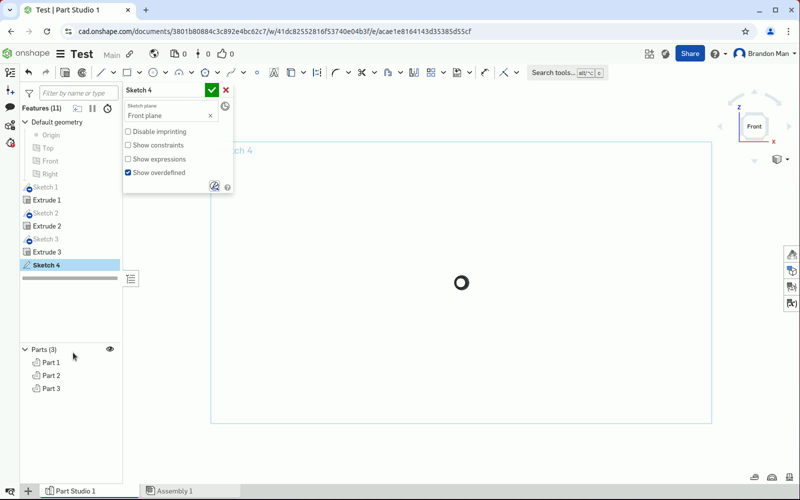
key(y)
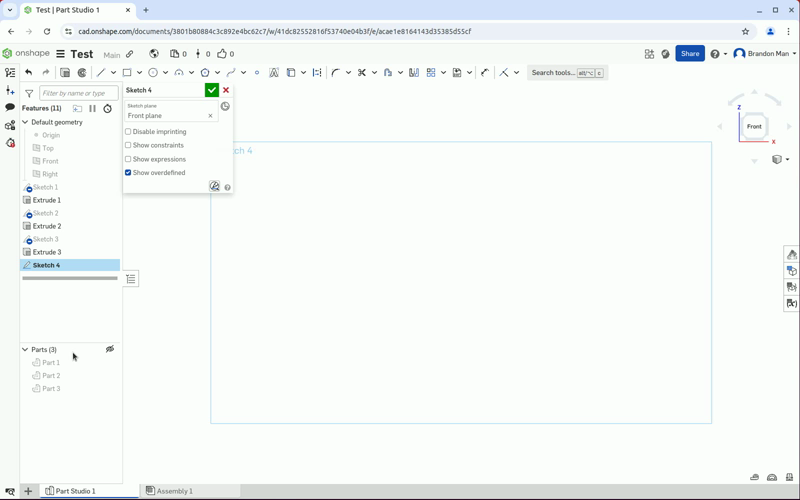
key(a)
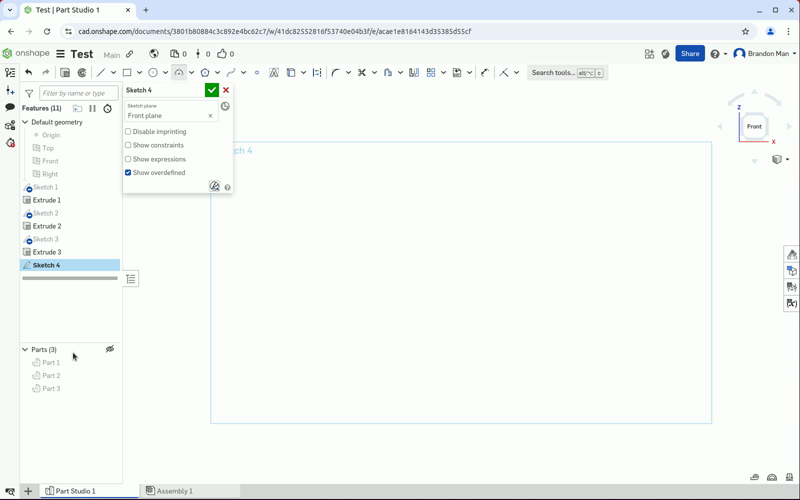
key_down(shift)
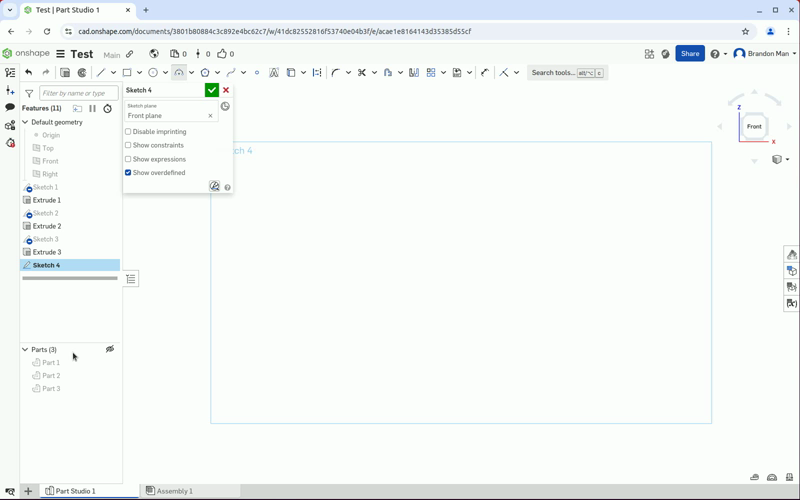
mouse_move(460, 288)
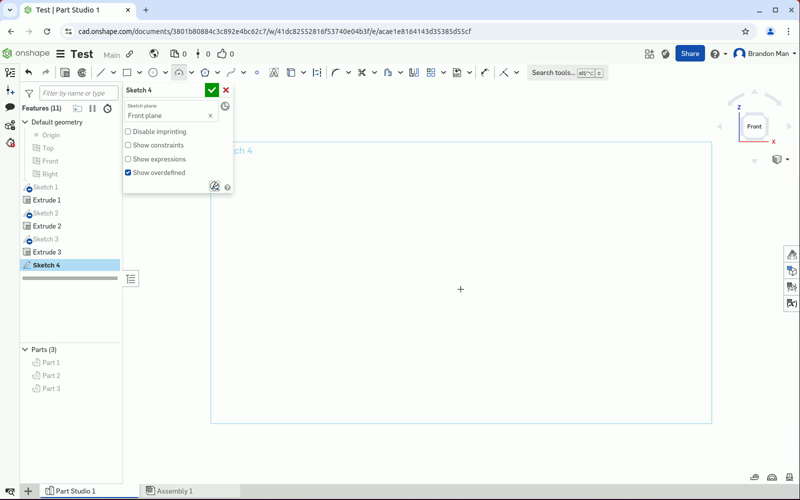
click(460, 288)
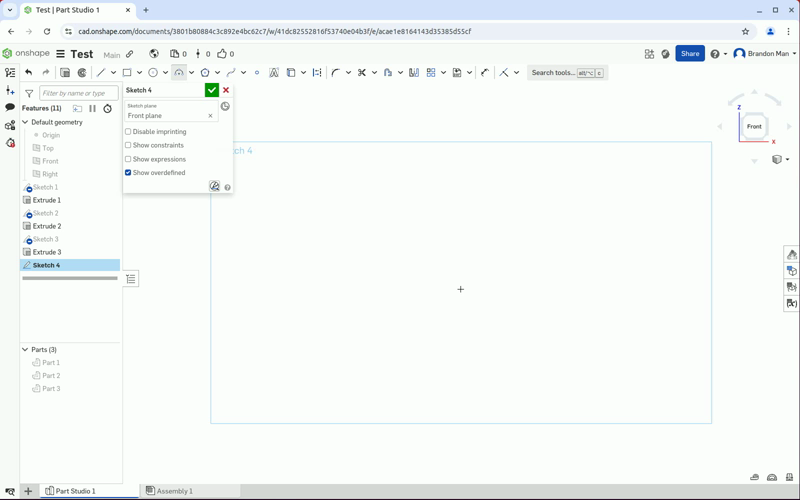
key_up(shift)
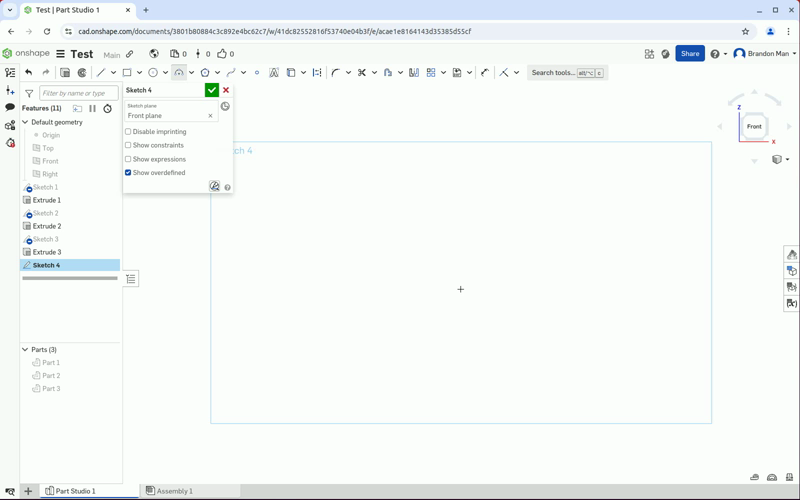
key_down(shift)
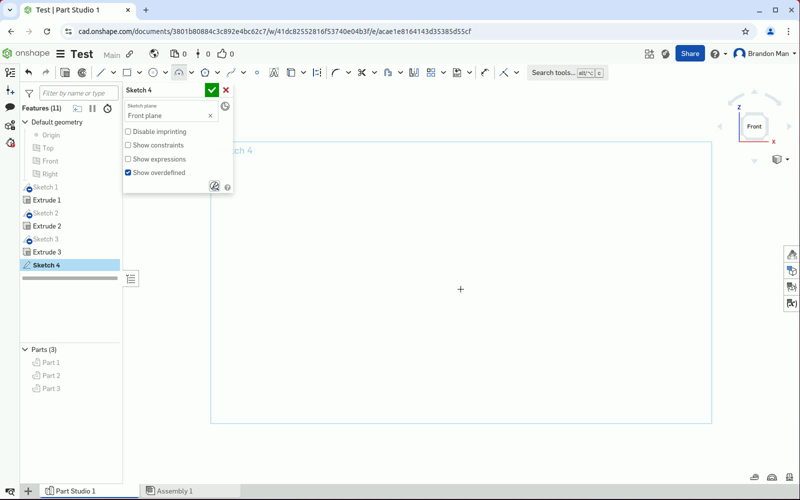
mouse_move(461, 288)
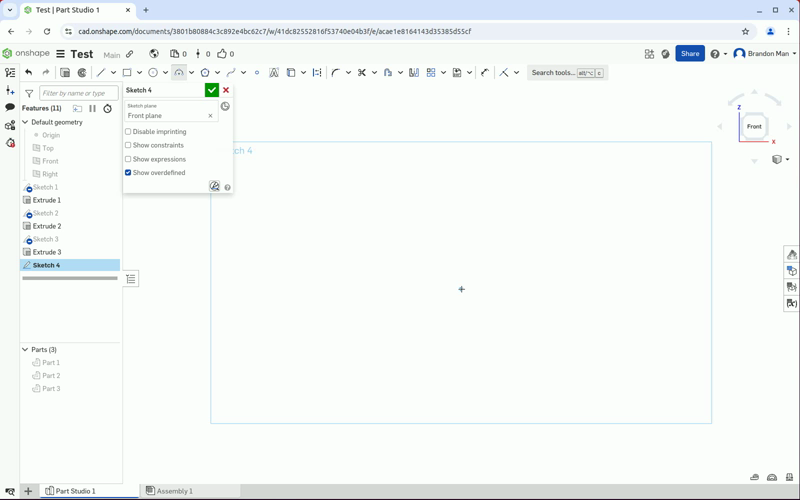
scroll(6)
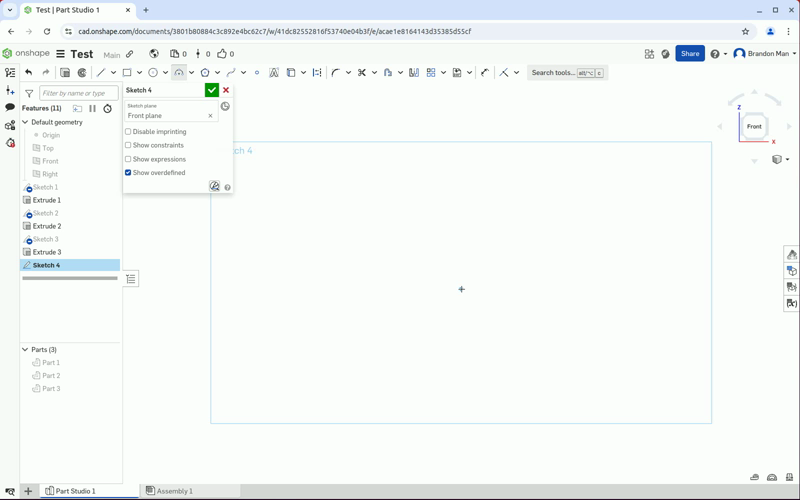
scroll(6)
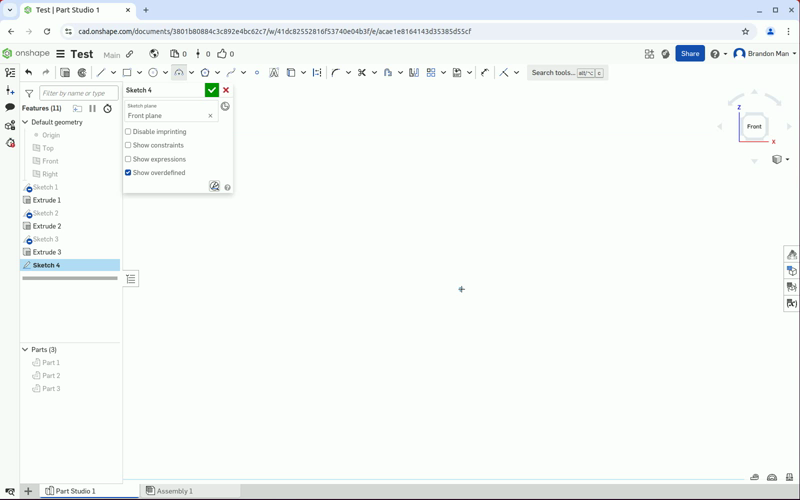
scroll(6)
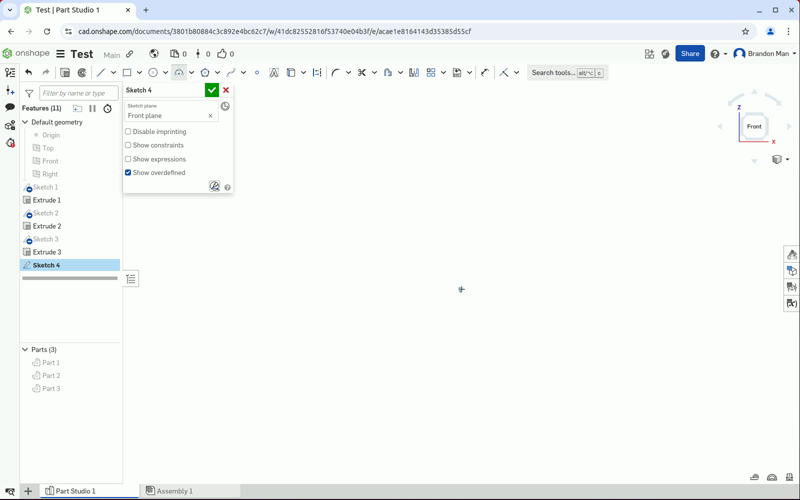
scroll(6)
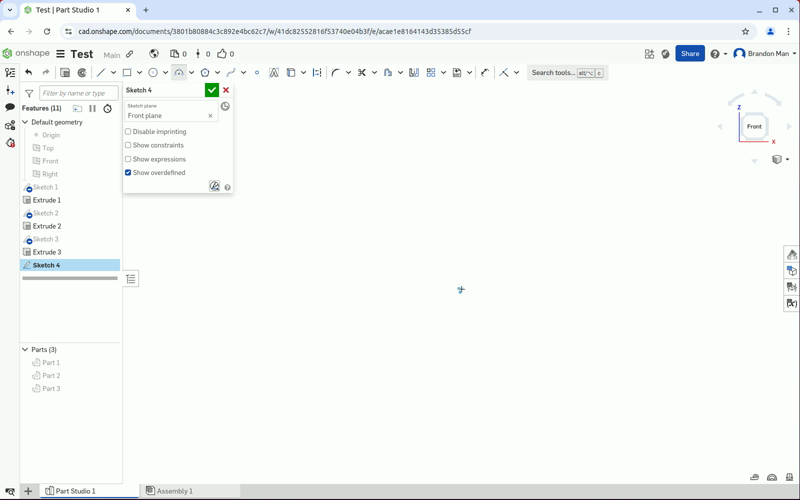
scroll(6)
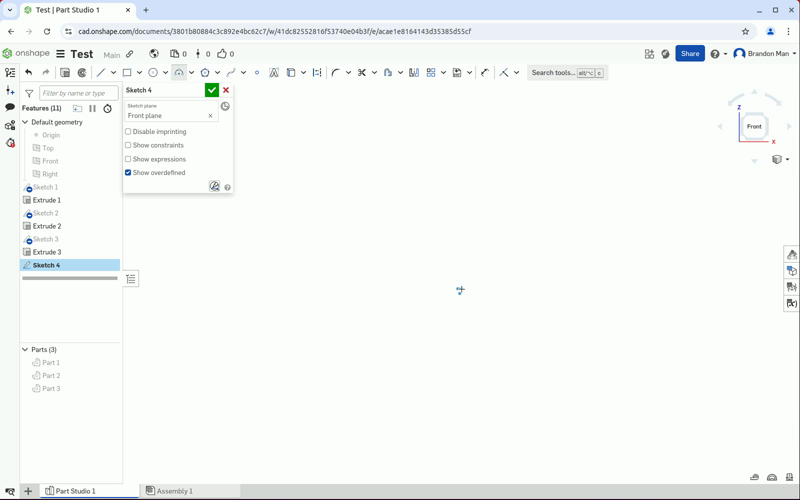
scroll(6)
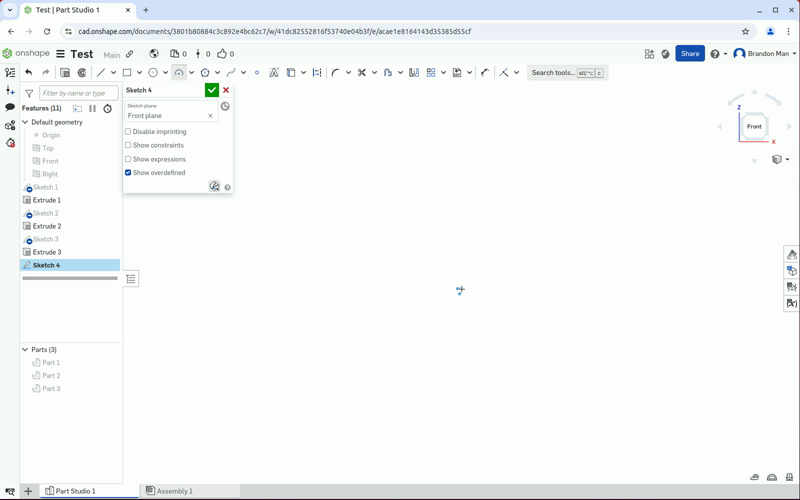
scroll(6)
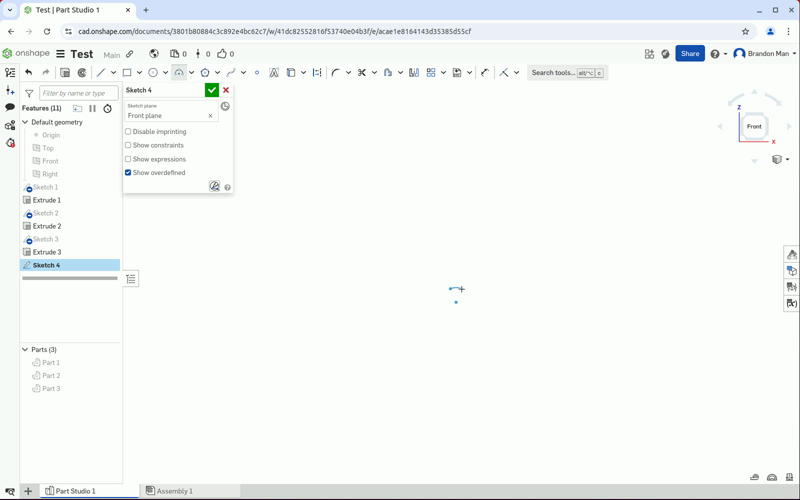
click(461, 288)
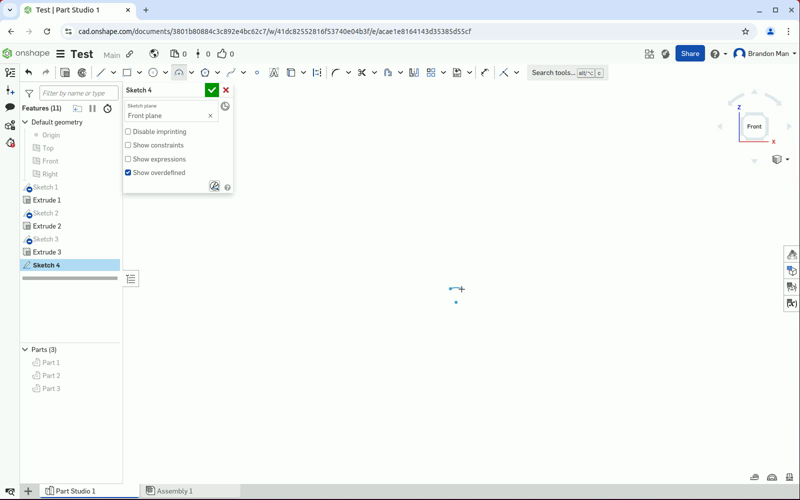
scroll(-6)
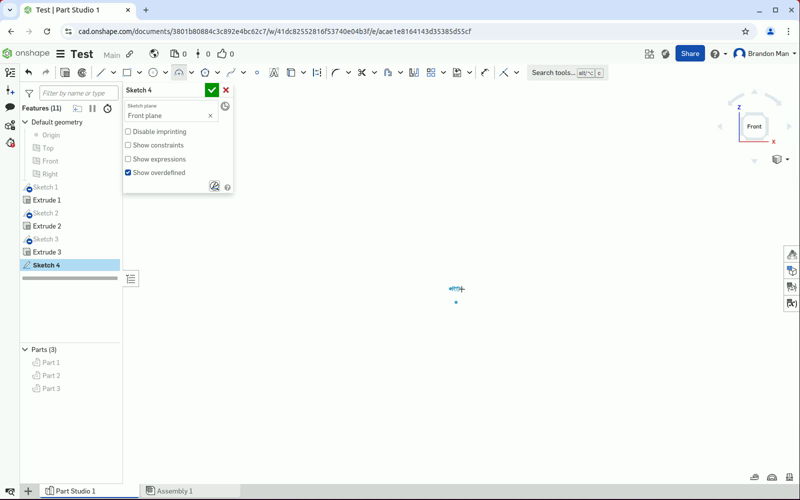
scroll(-6)
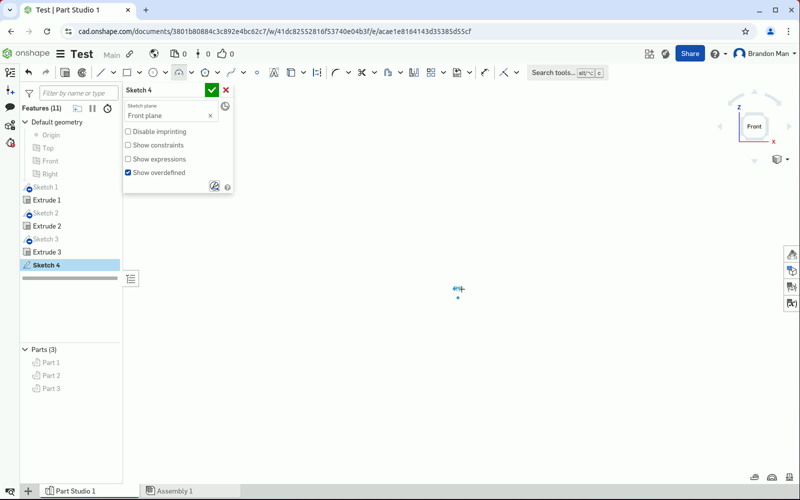
scroll(-6)
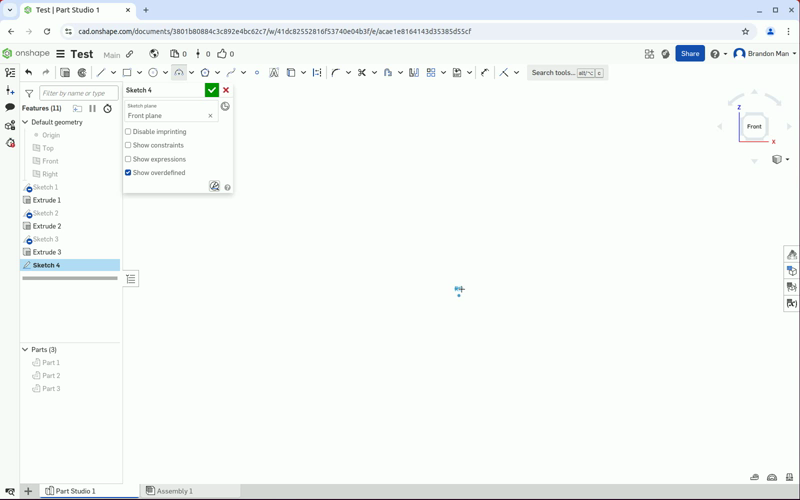
scroll(-6)
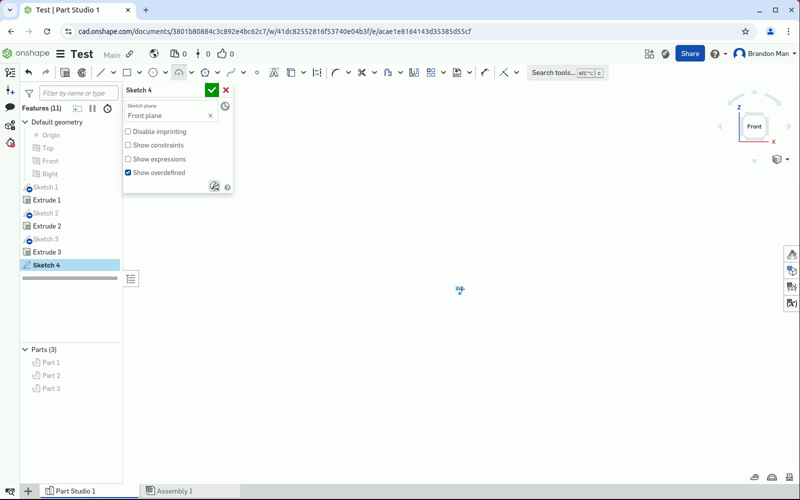
scroll(-6)
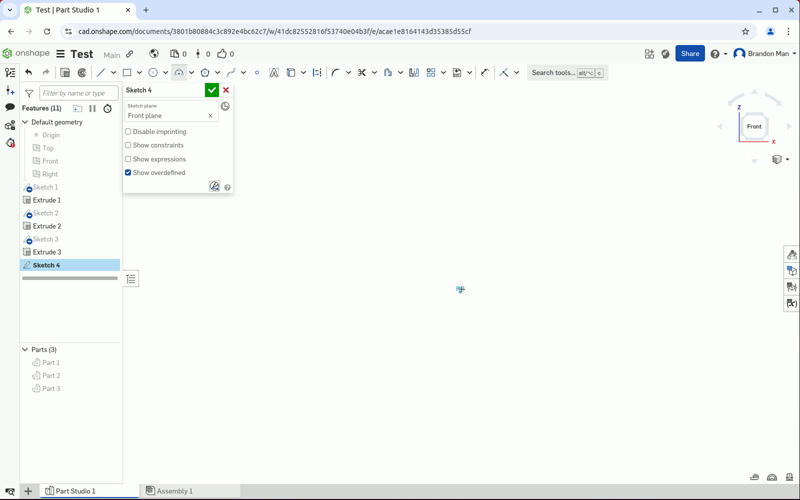
scroll(-6)
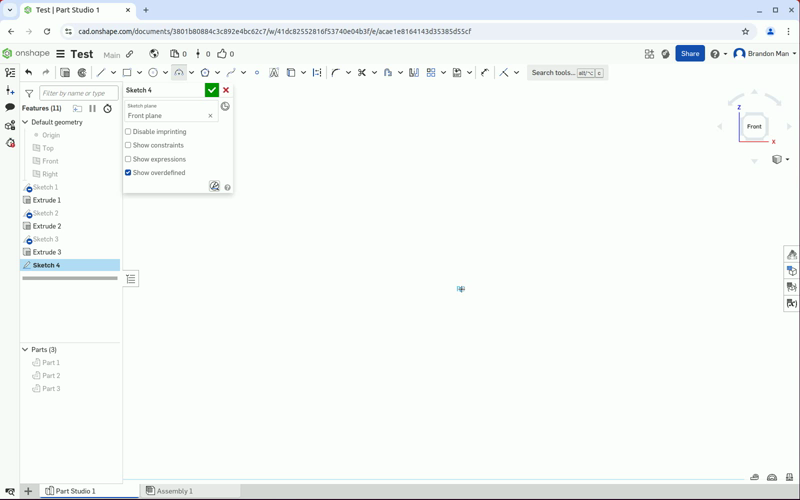
scroll(-6)
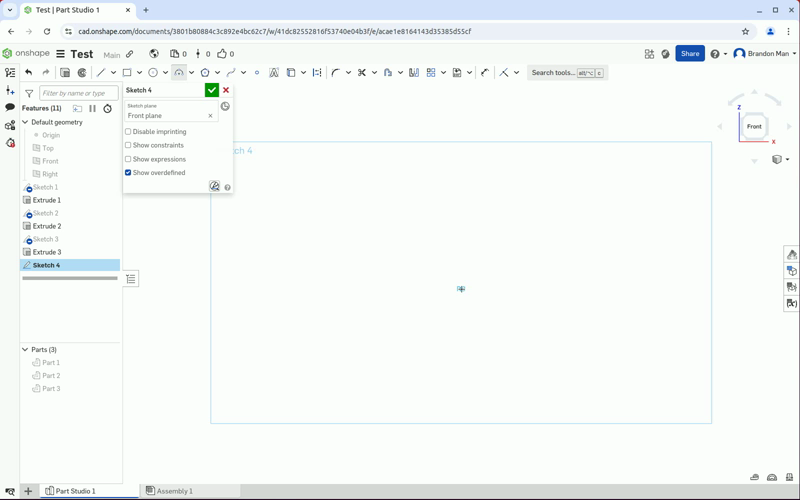
mouse_move(461, 276)
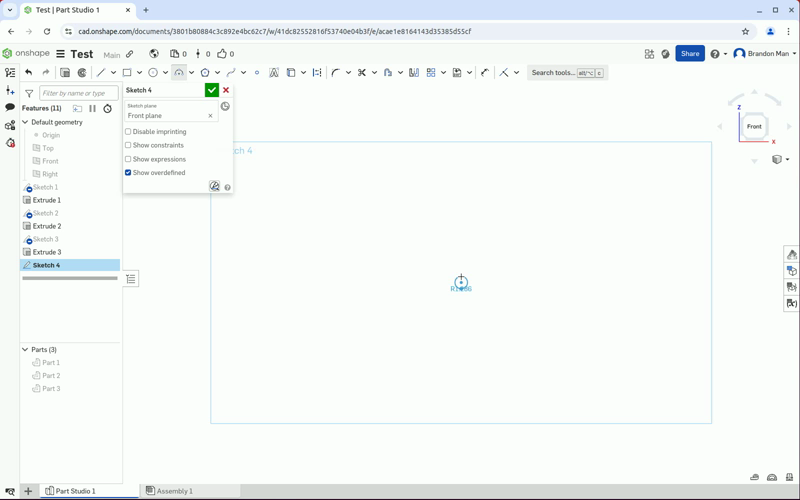
scroll(6)
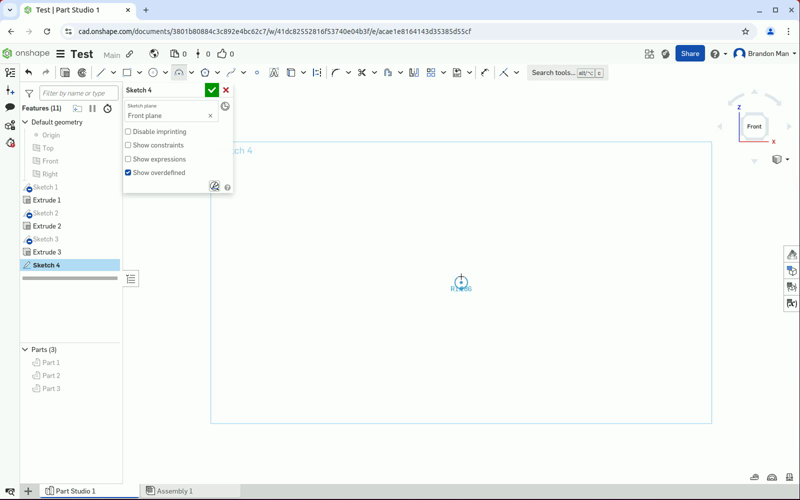
scroll(6)
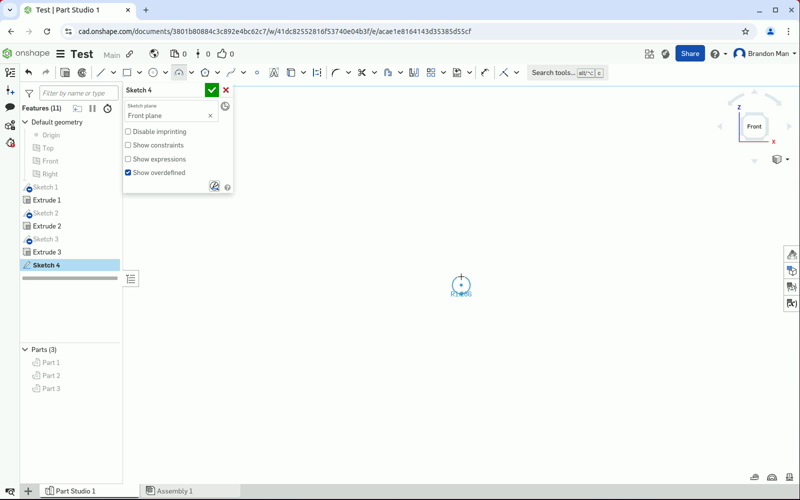
scroll(6)
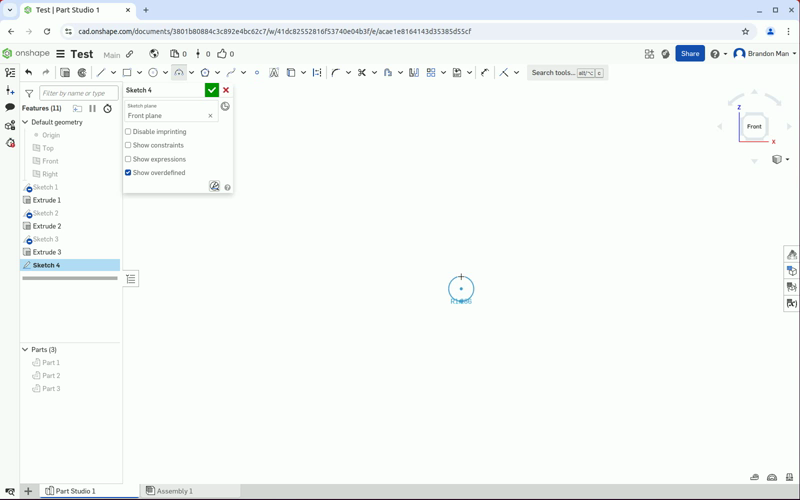
scroll(6)
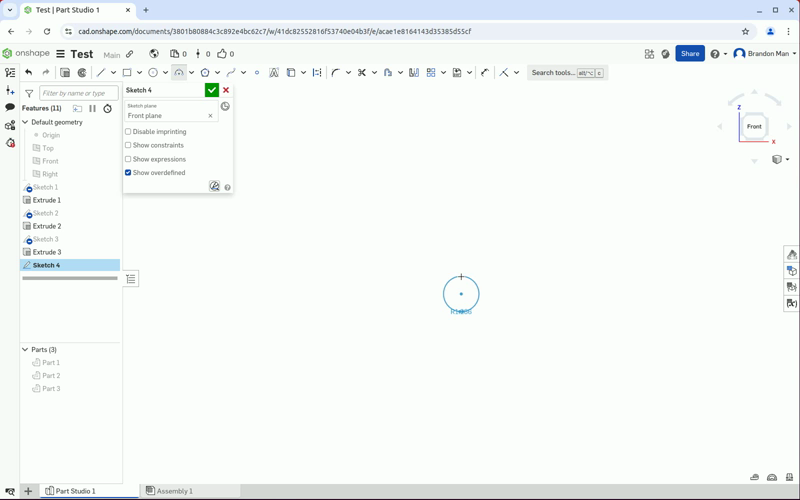
scroll(6)
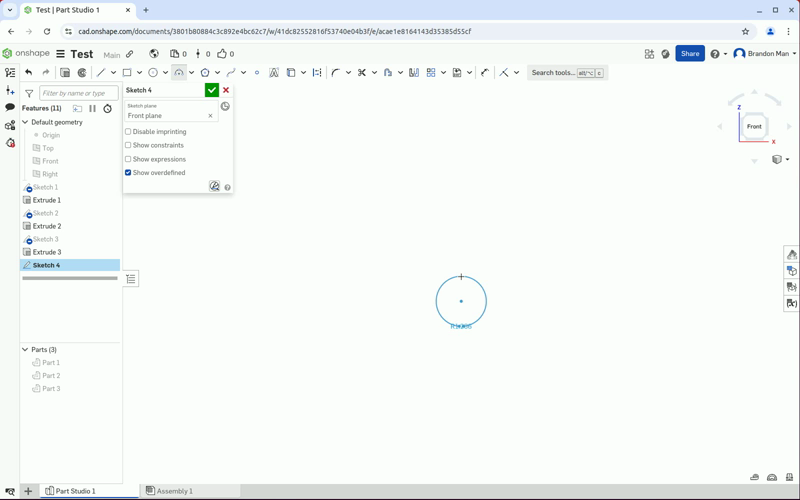
scroll(6)
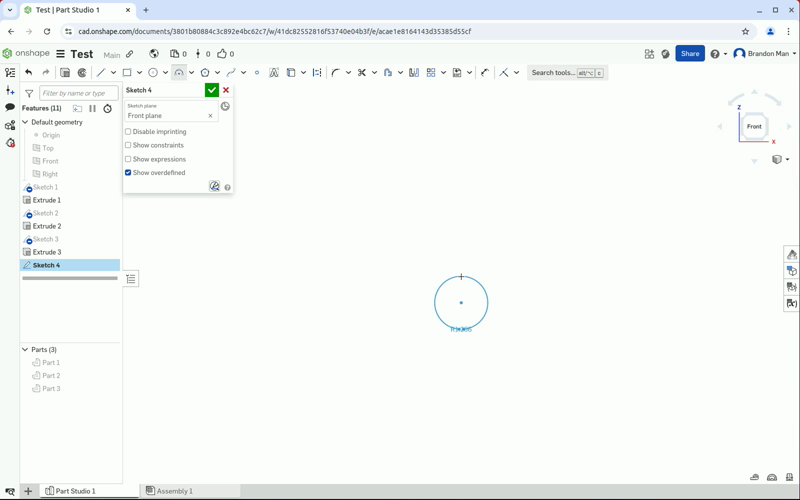
scroll(6)
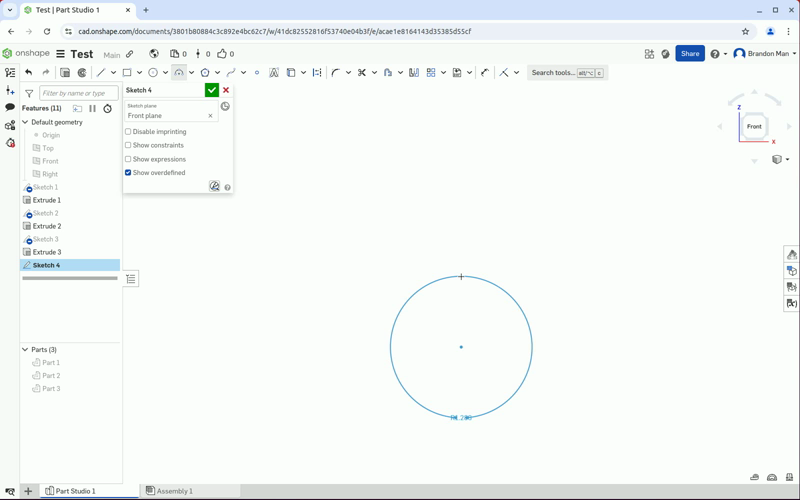
click(461, 276)
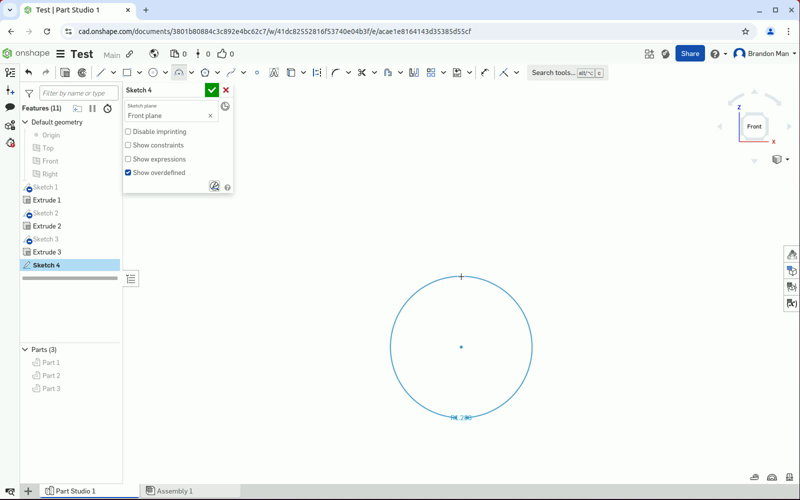
scroll(-6)
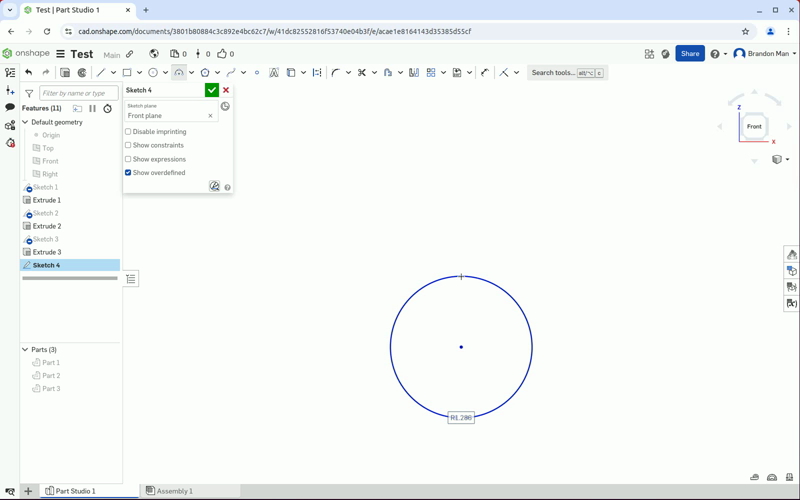
scroll(-6)
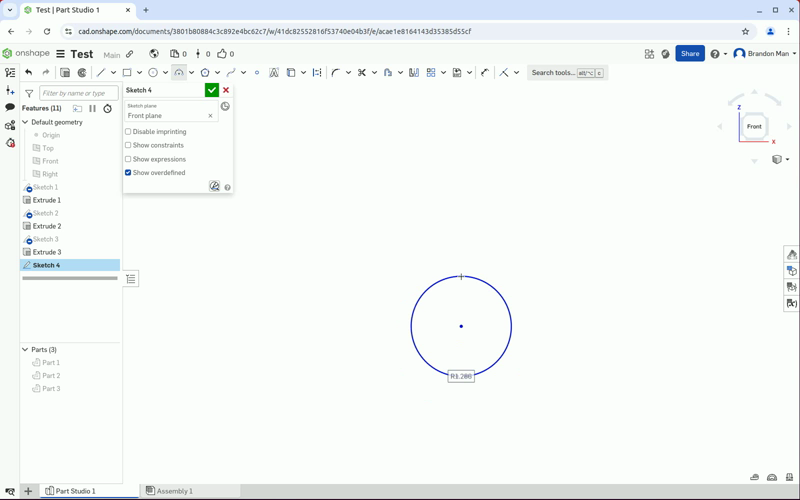
scroll(-6)
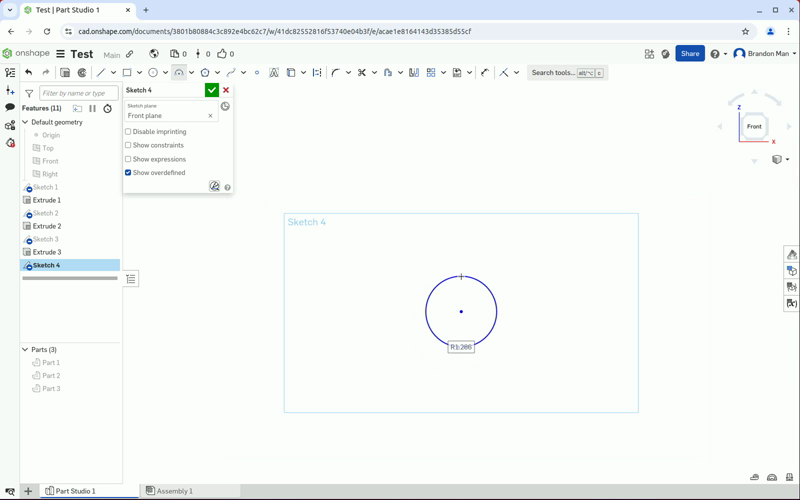
scroll(-6)
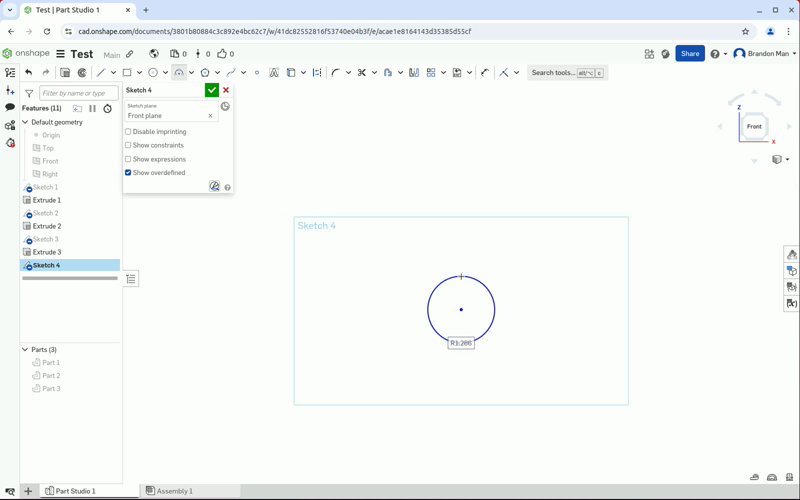
scroll(-6)
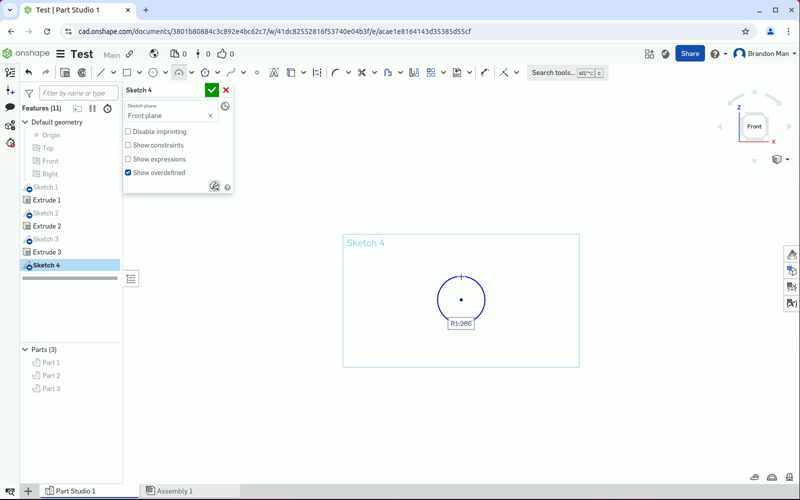
scroll(-6)
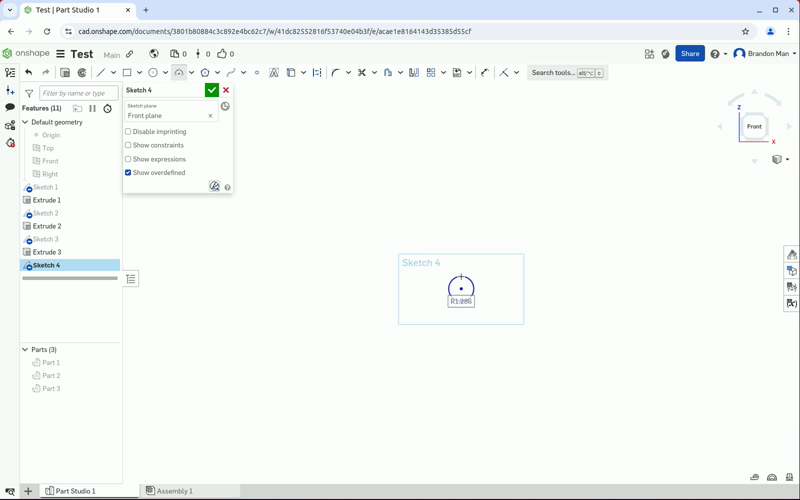
scroll(-6)
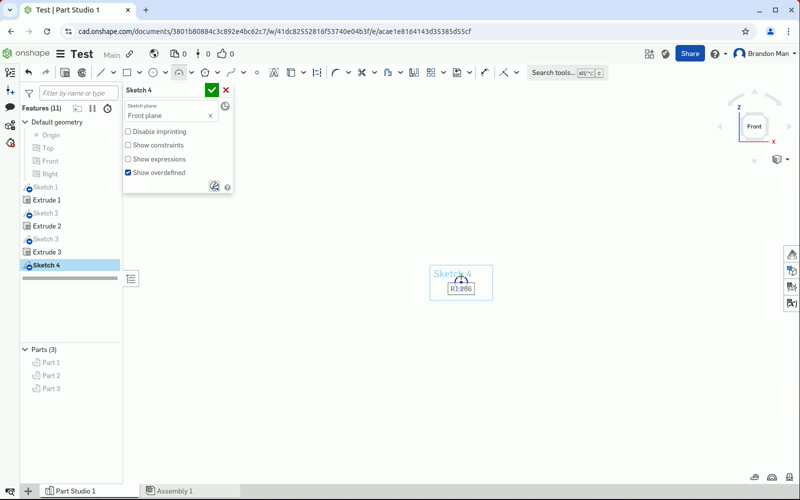
key_up(shift)
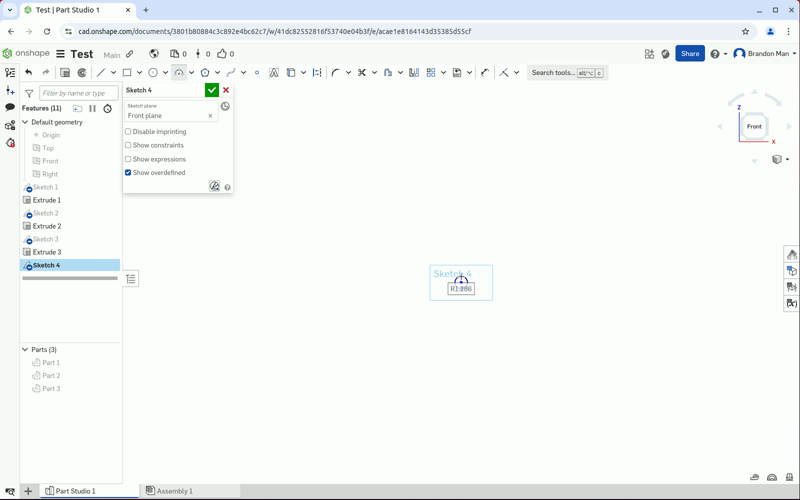
key(esc)
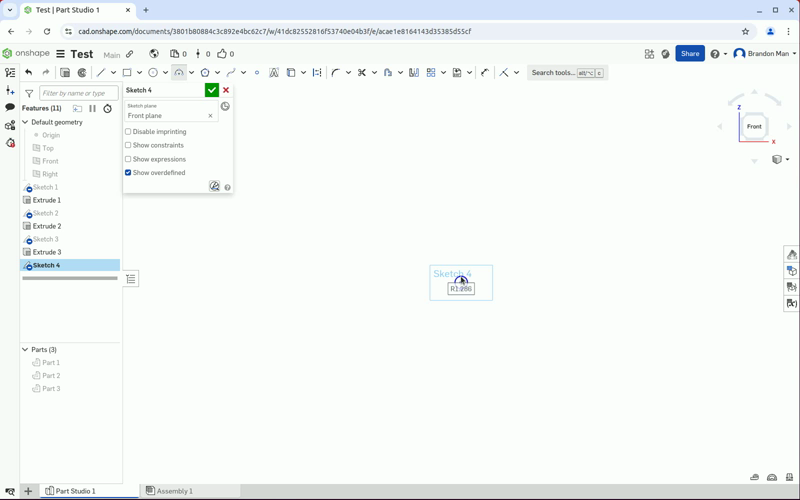
key(l)
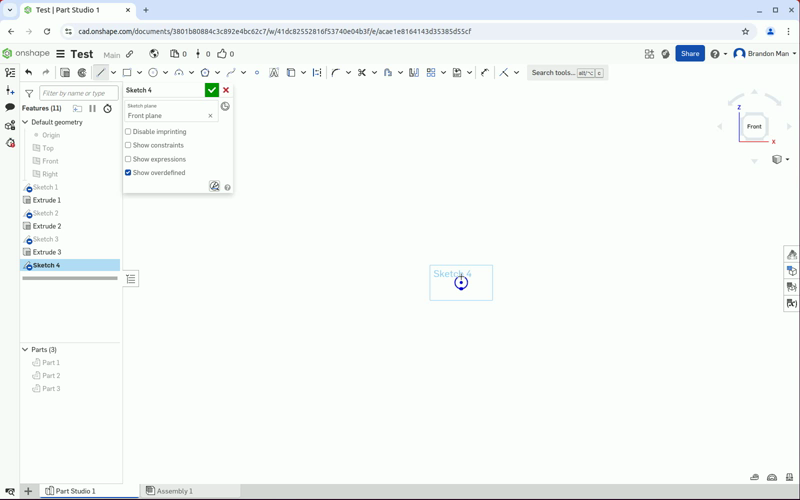
mouse_move(461, 288)
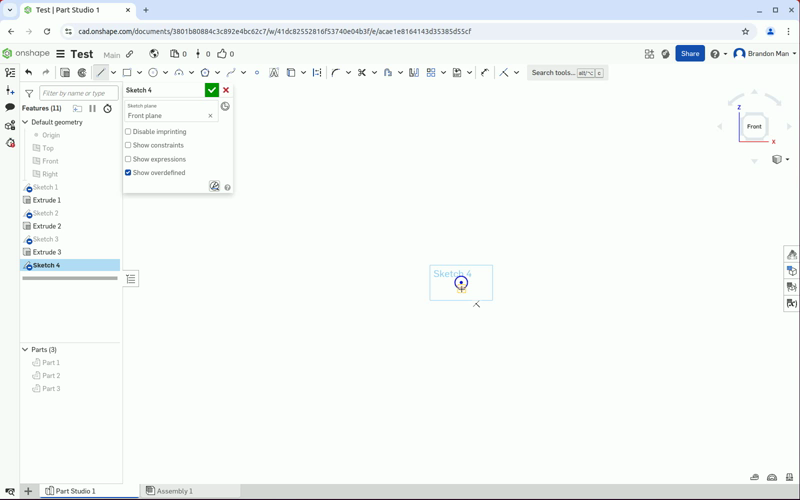
scroll(6)
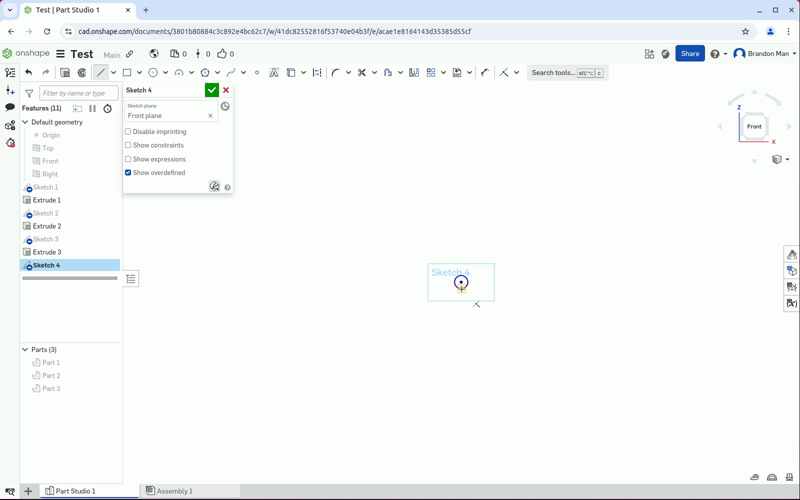
scroll(6)
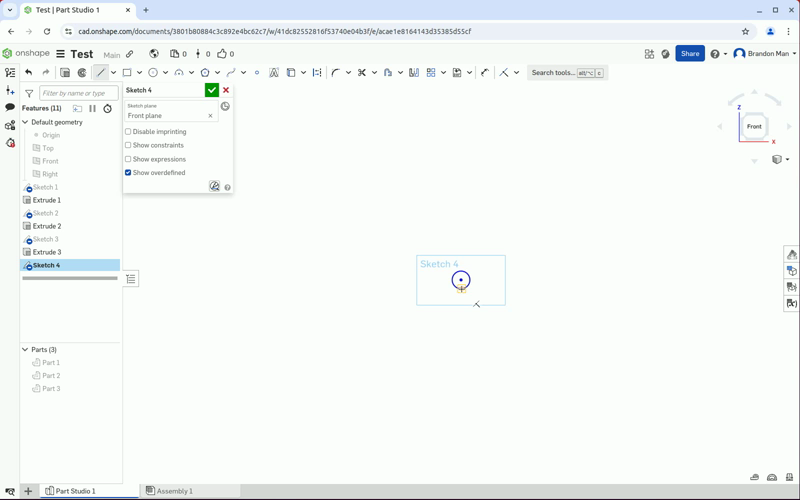
scroll(6)
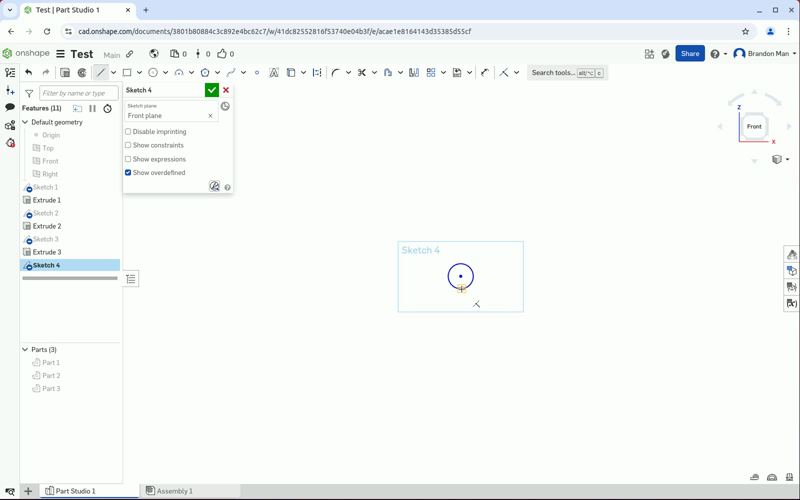
scroll(6)
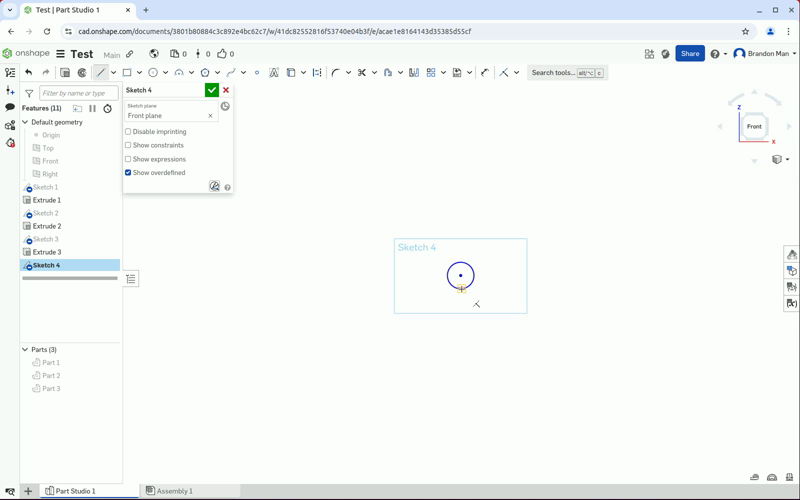
scroll(6)
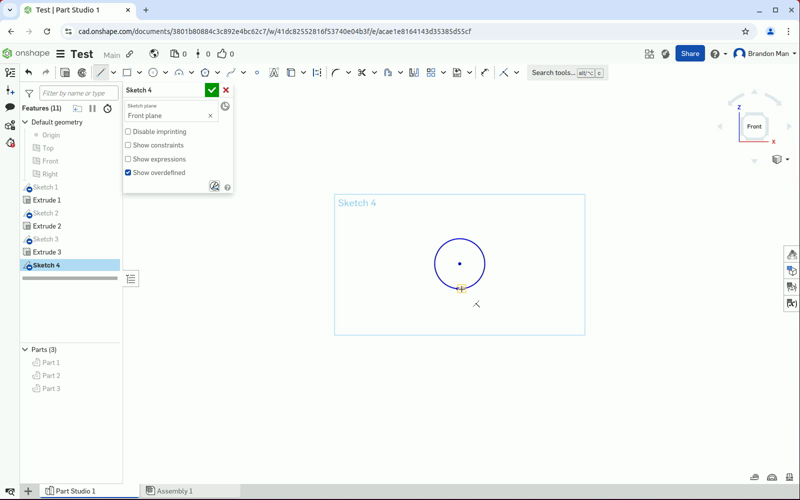
scroll(6)
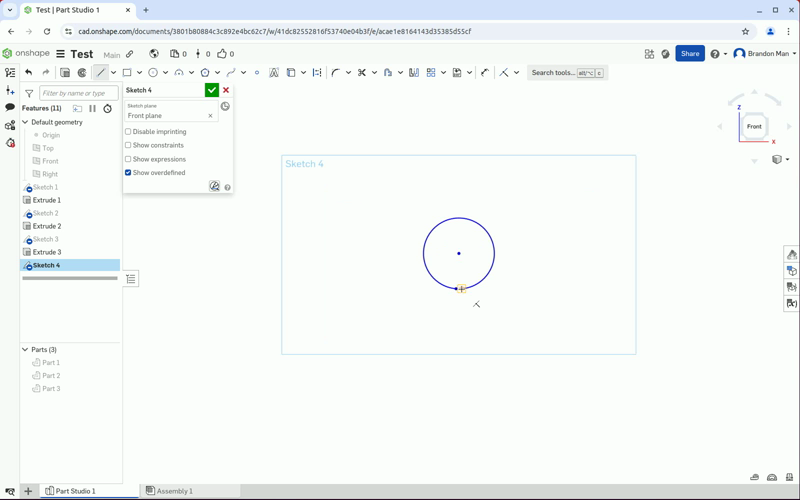
scroll(6)
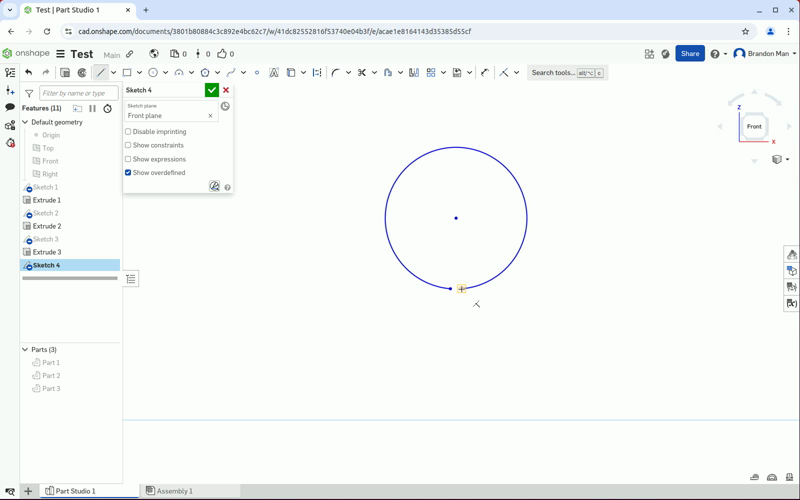
click(461, 288)
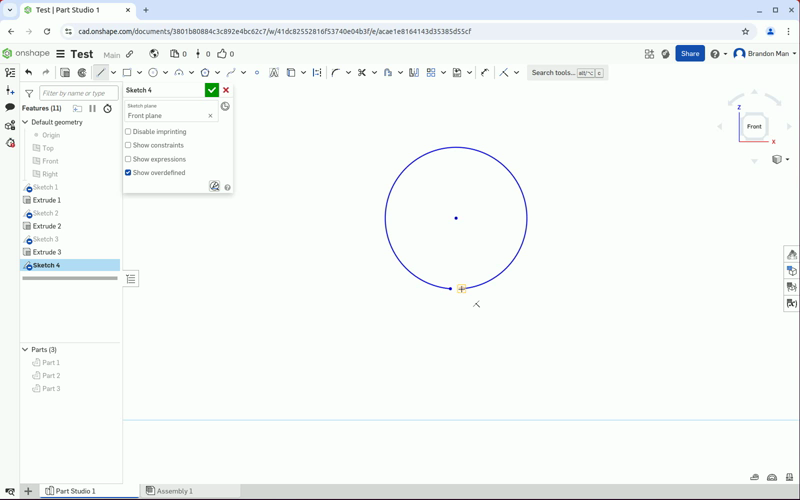
scroll(-6)
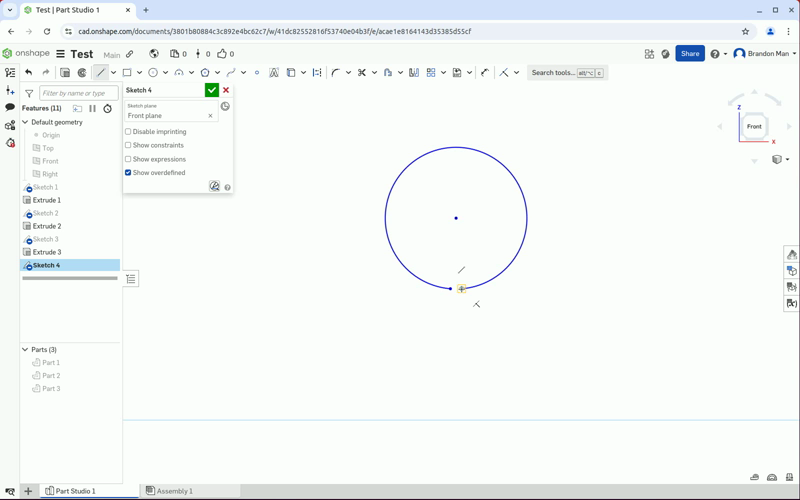
scroll(-6)
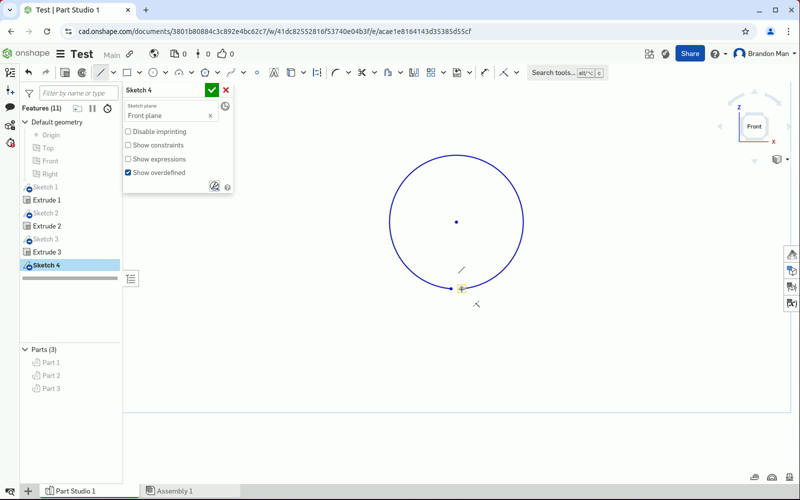
scroll(-6)
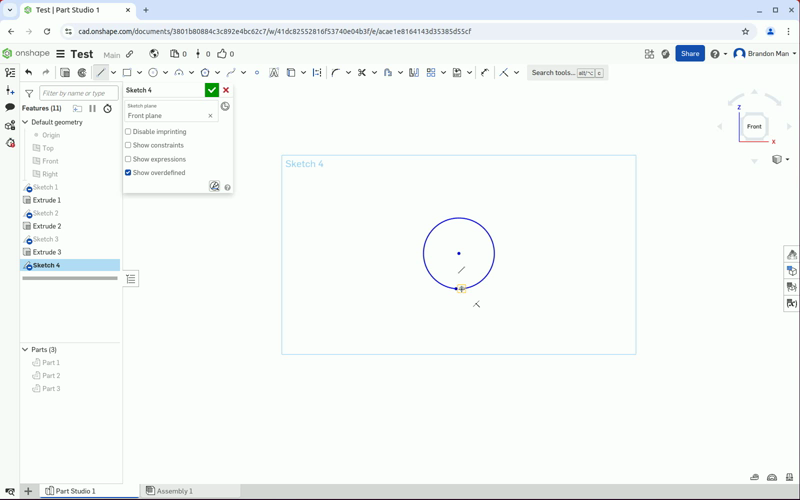
scroll(-6)
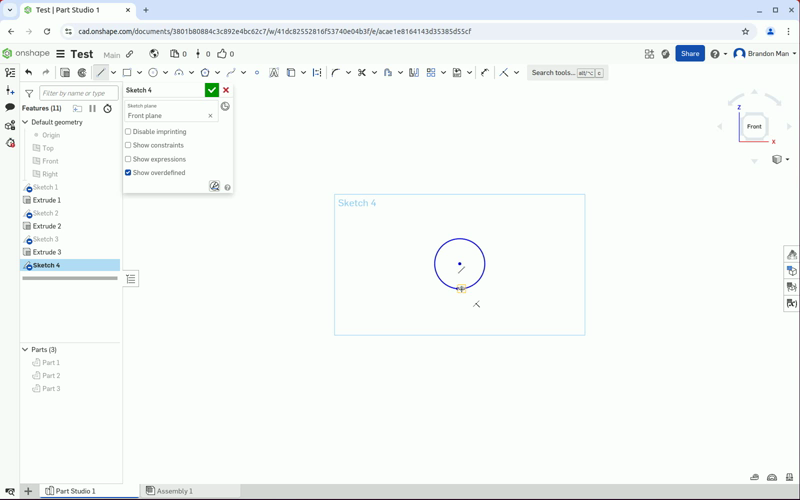
scroll(-6)
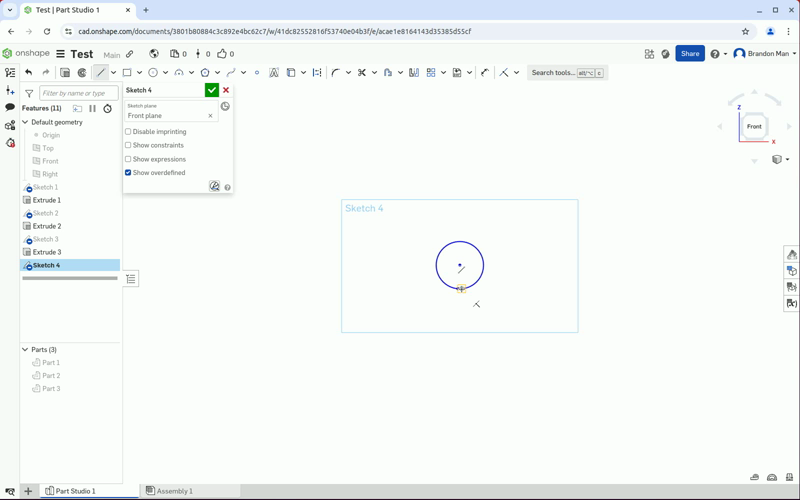
scroll(-6)
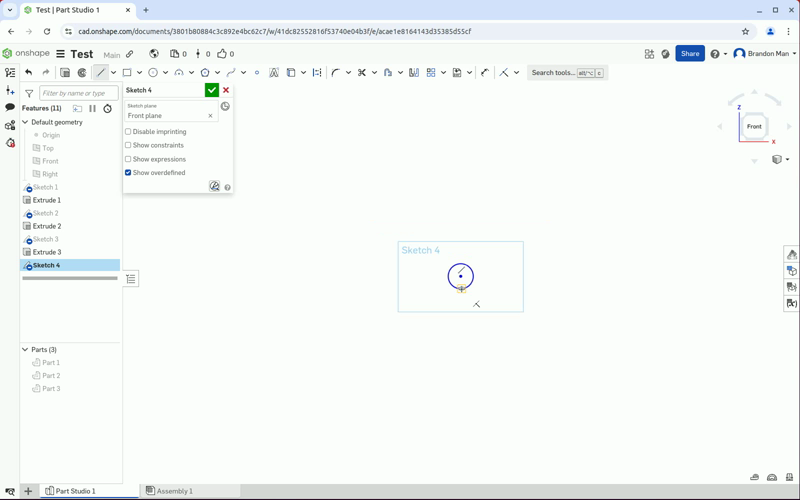
scroll(-6)
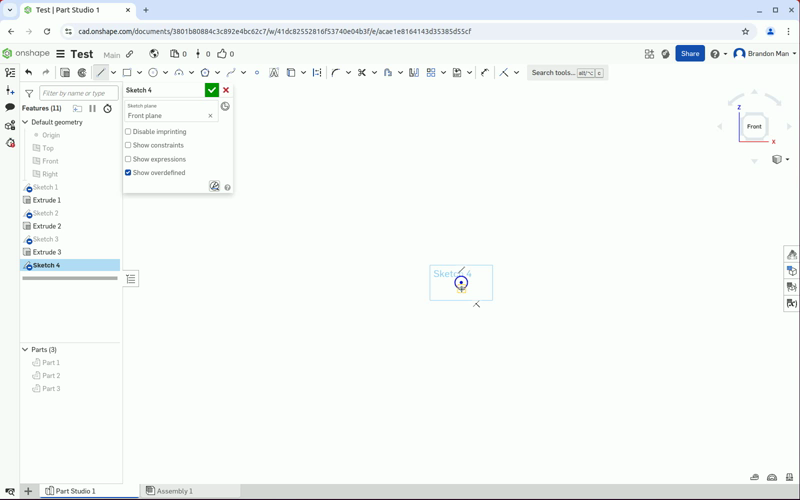
key_down(shift)
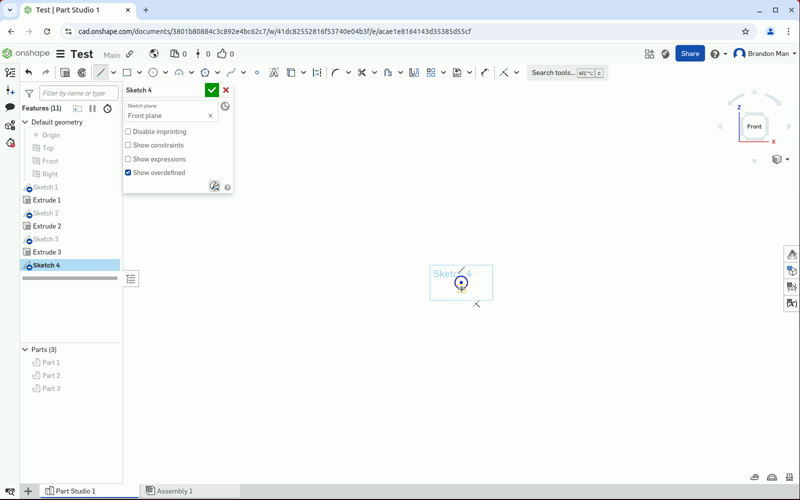
mouse_move(492, 288)
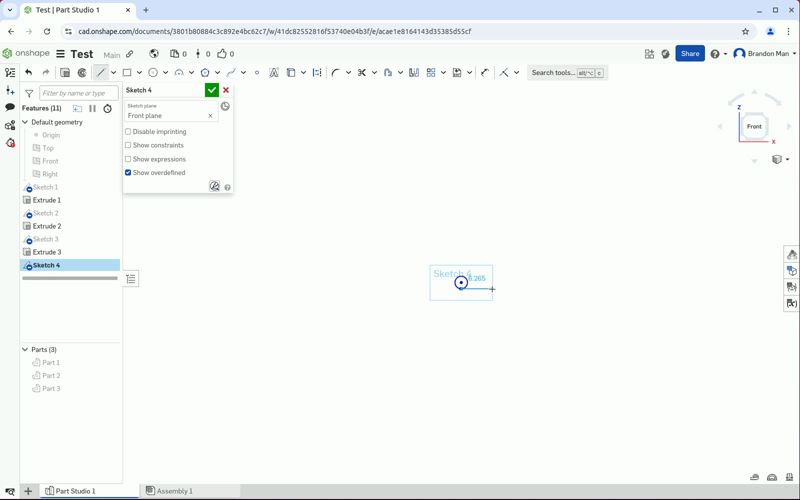
mouse_move(461, 288)
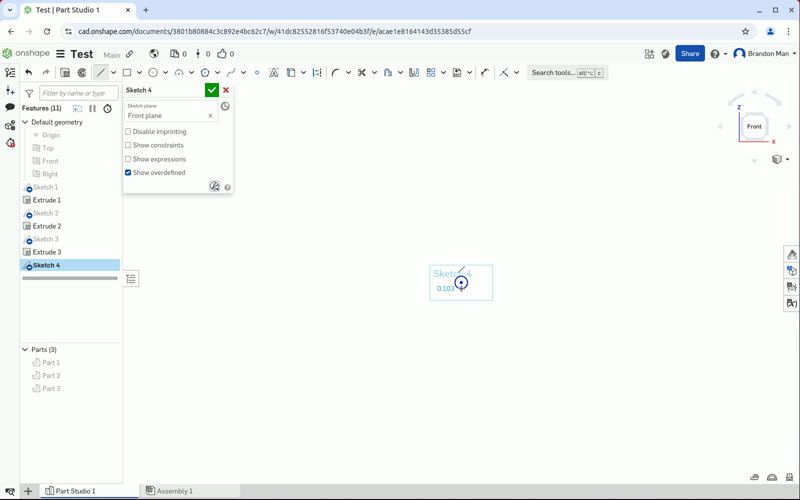
scroll(6)
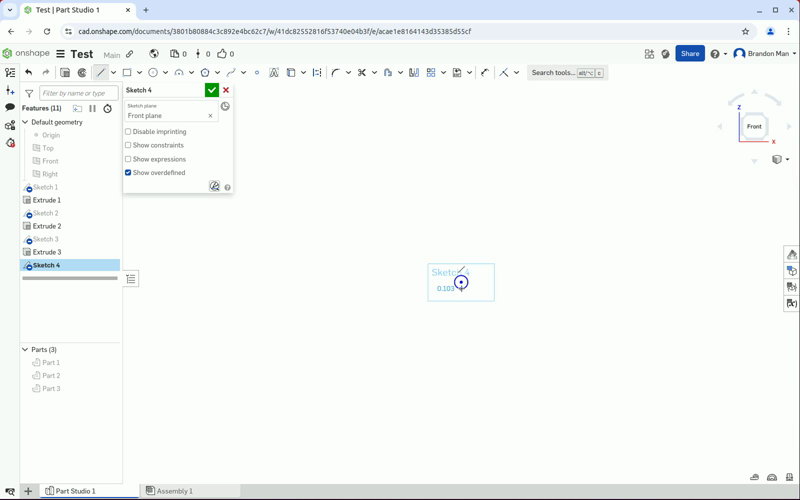
scroll(6)
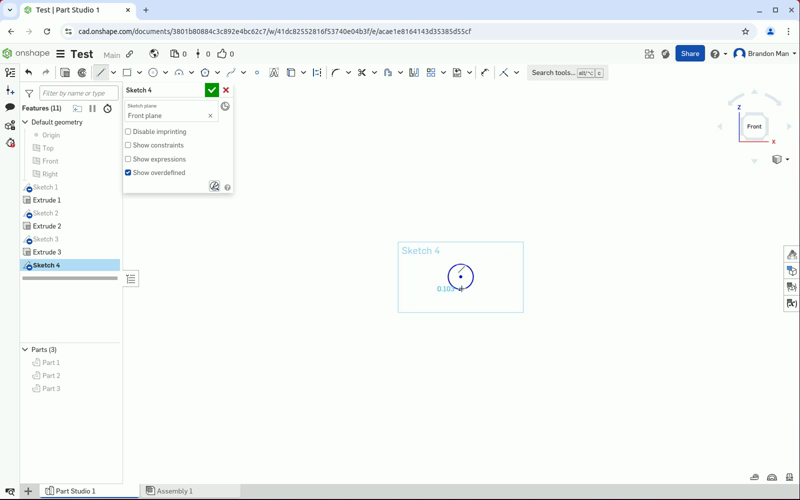
scroll(6)
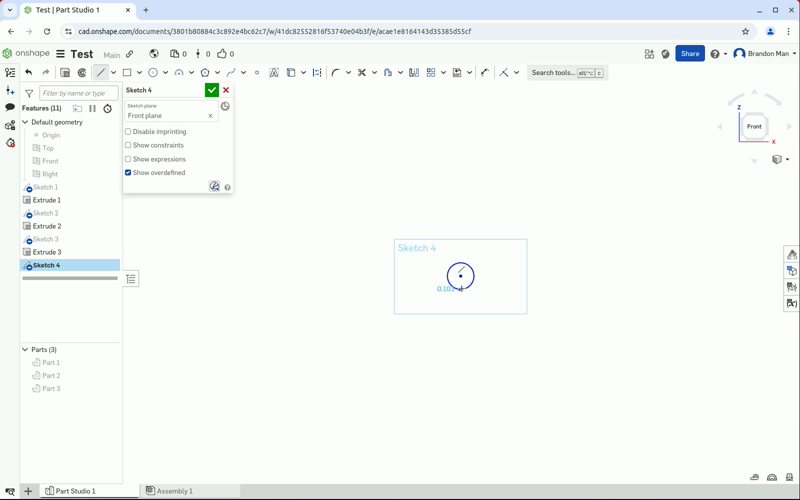
scroll(6)
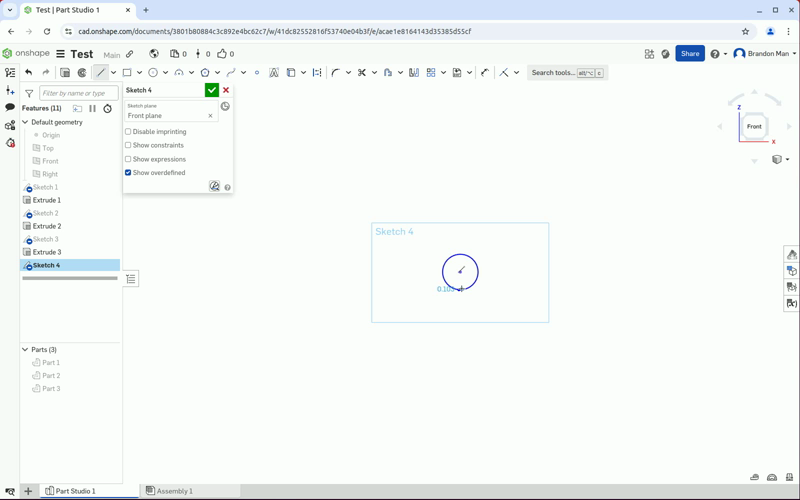
scroll(6)
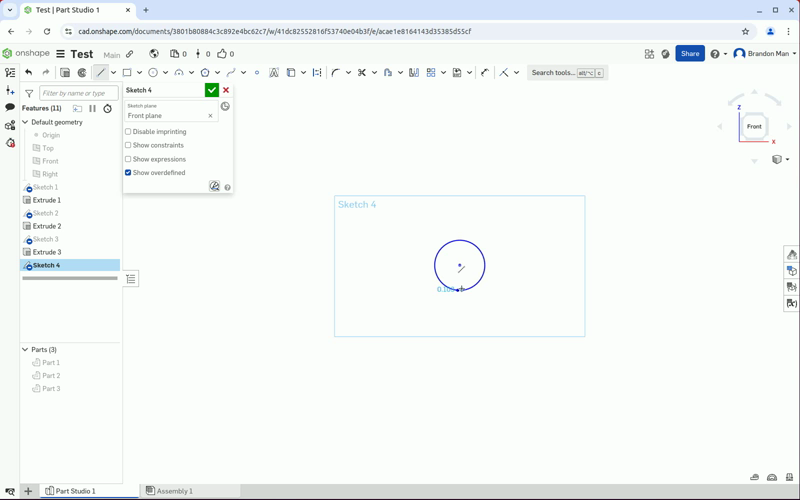
scroll(6)
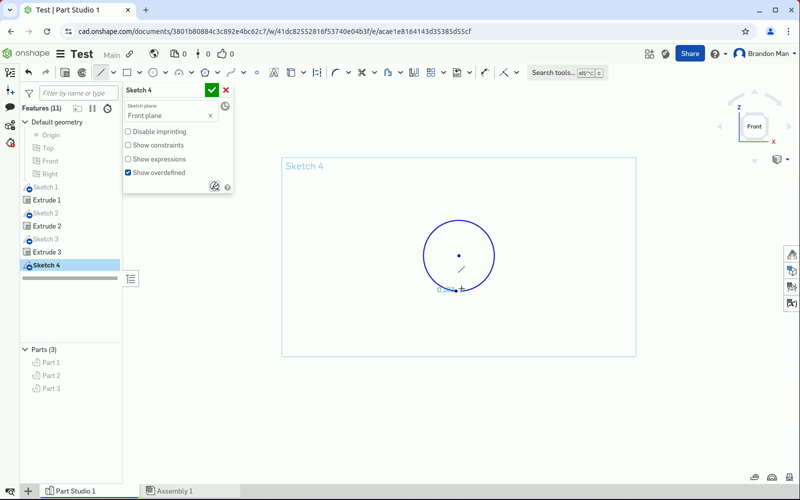
scroll(6)
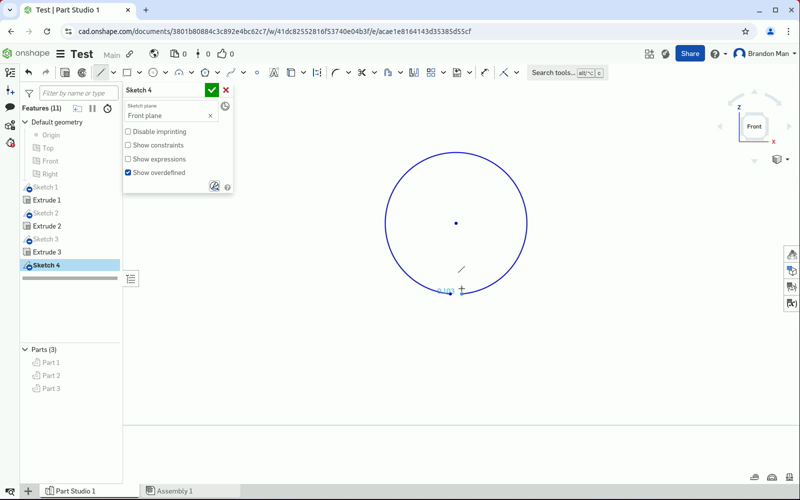
click(461, 288)
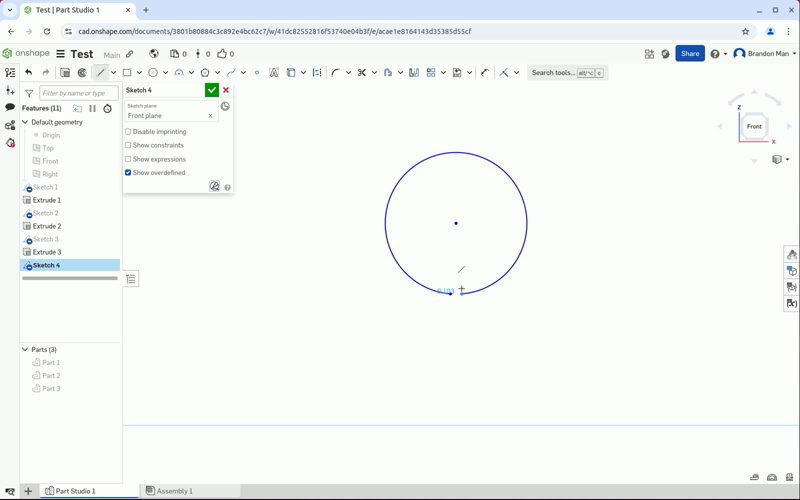
scroll(-6)
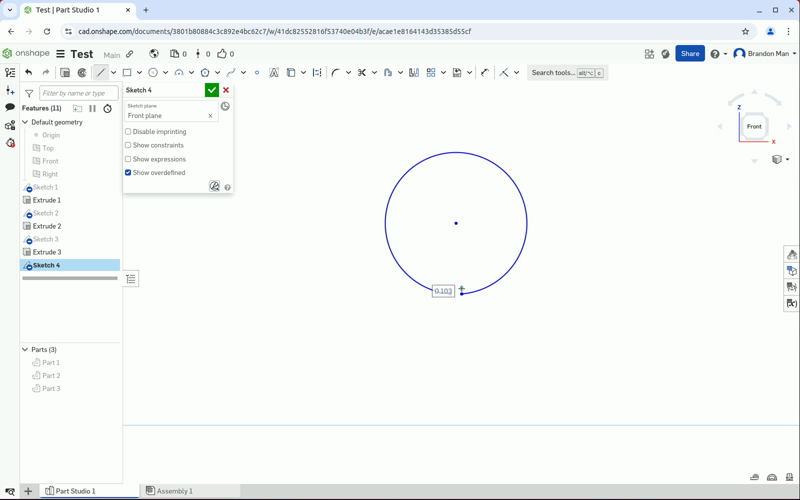
scroll(-6)
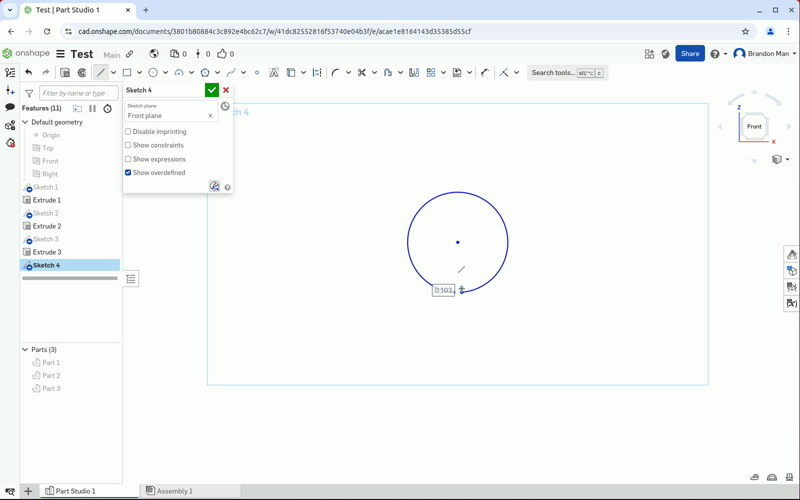
scroll(-6)
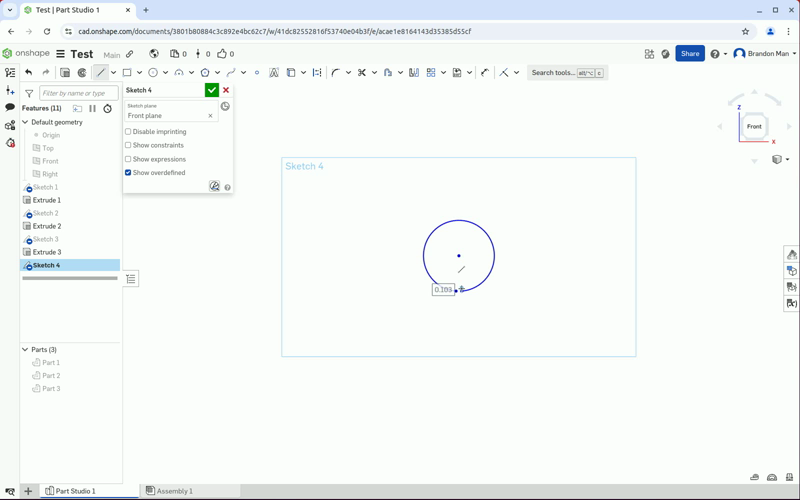
scroll(-6)
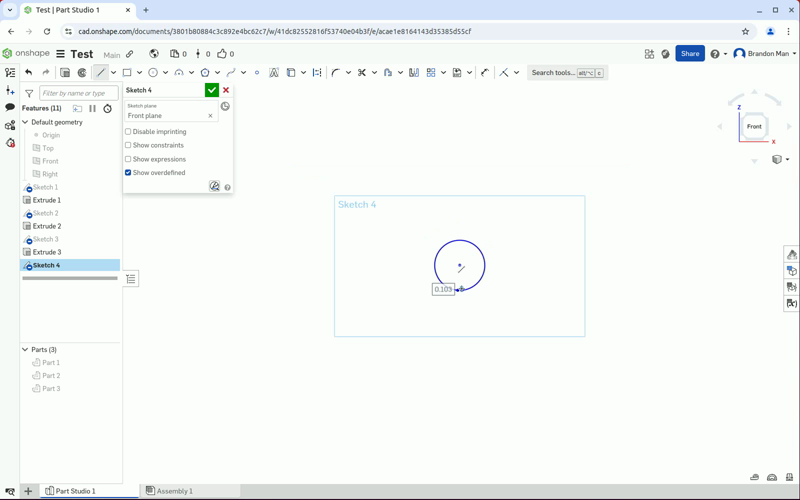
scroll(-6)
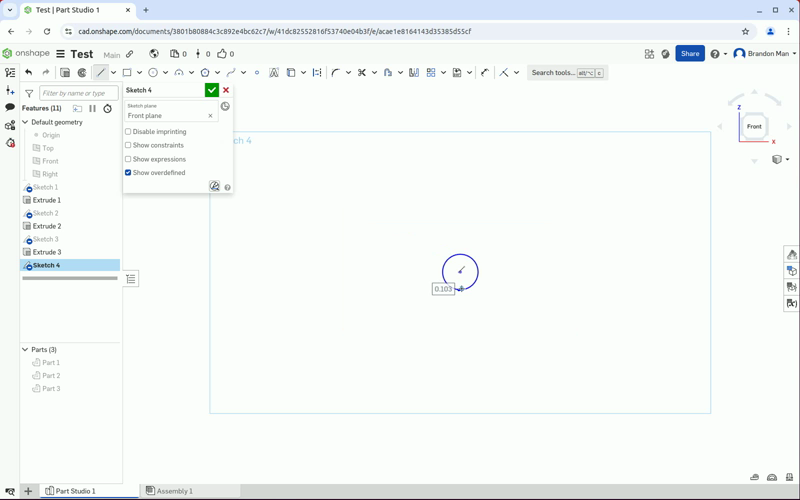
scroll(-6)
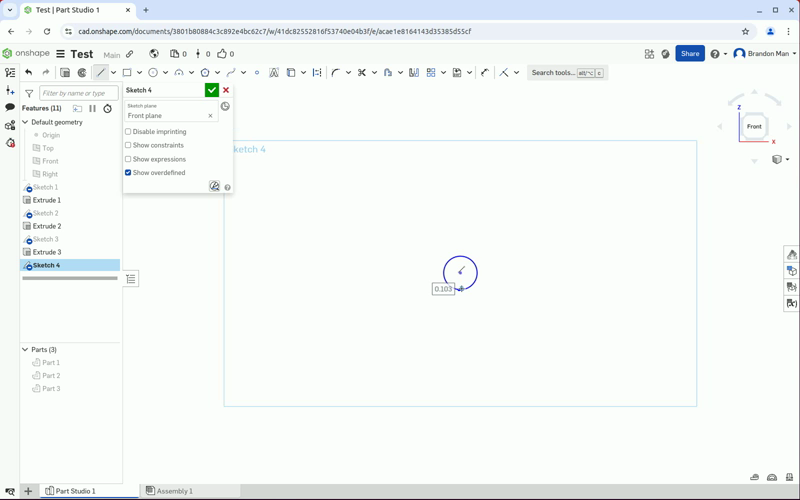
scroll(-6)
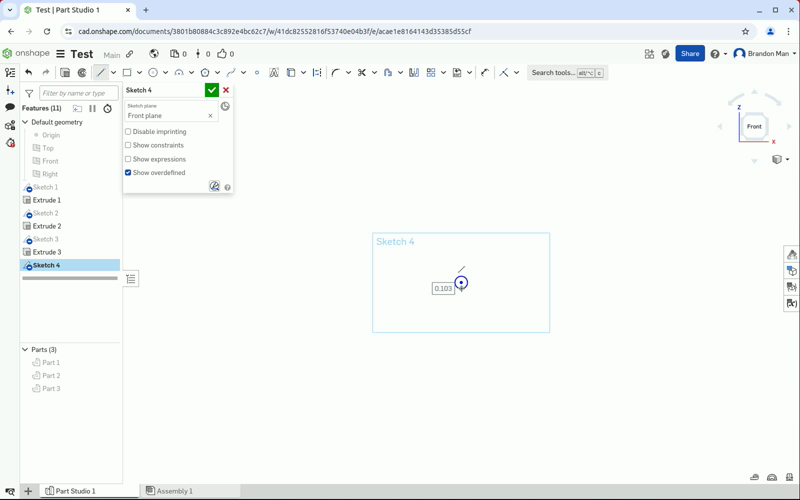
key_up(shift)
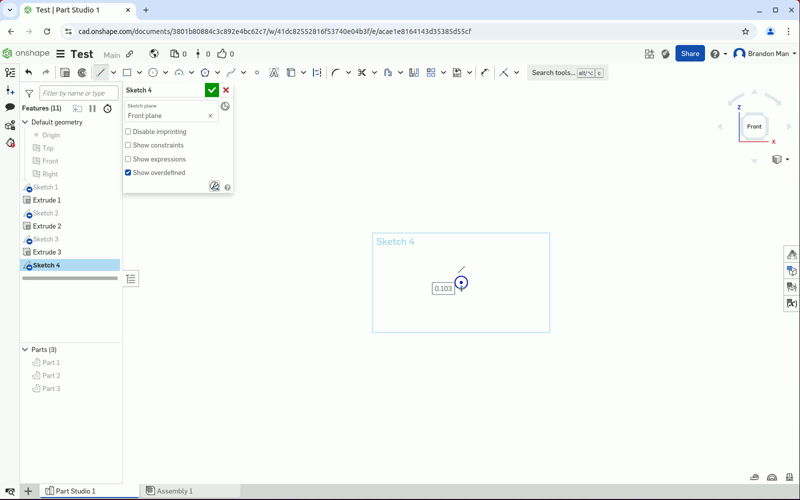
key(esc)
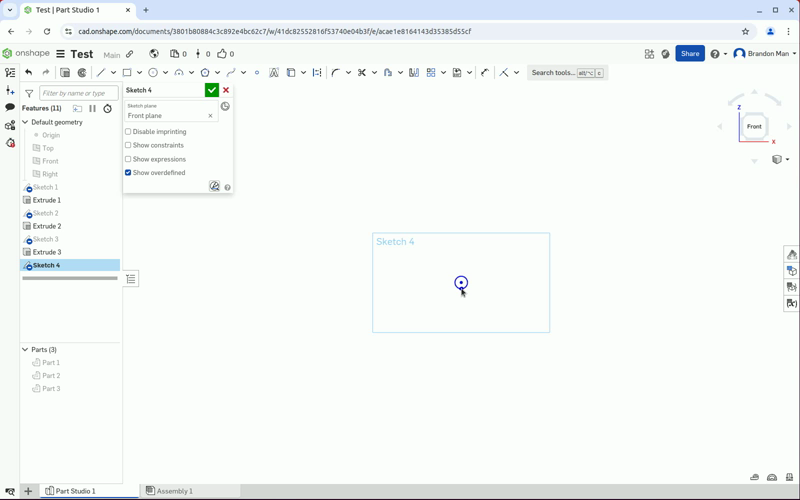
key(a)
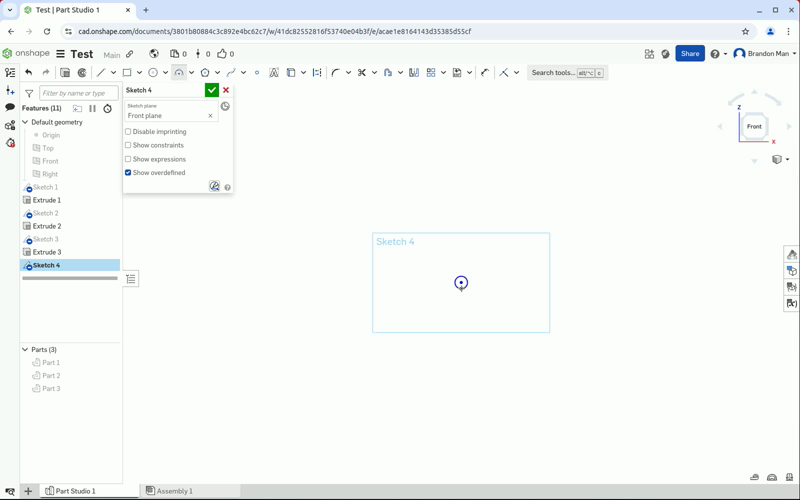
mouse_move(461, 288)
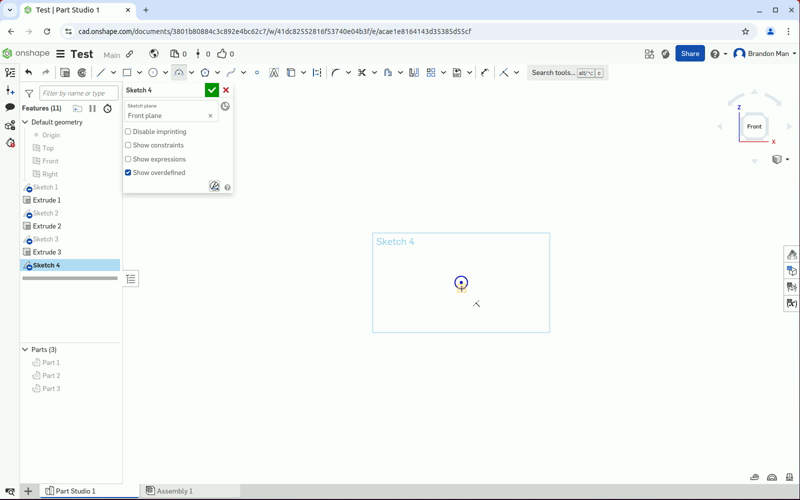
scroll(6)
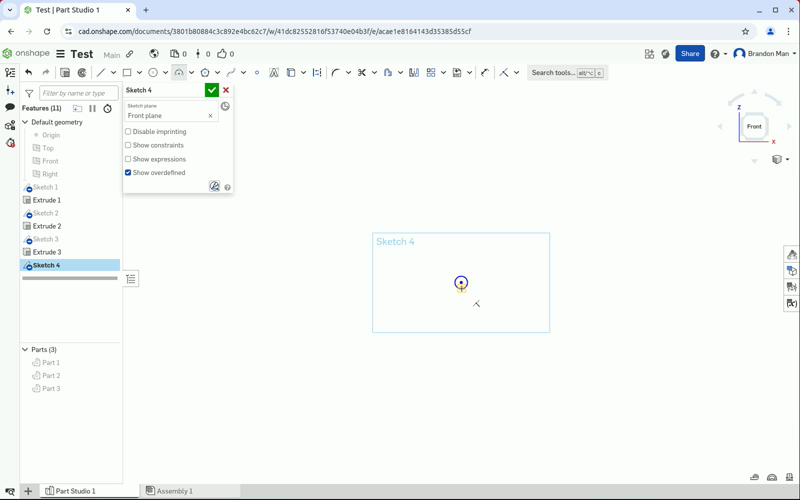
scroll(6)
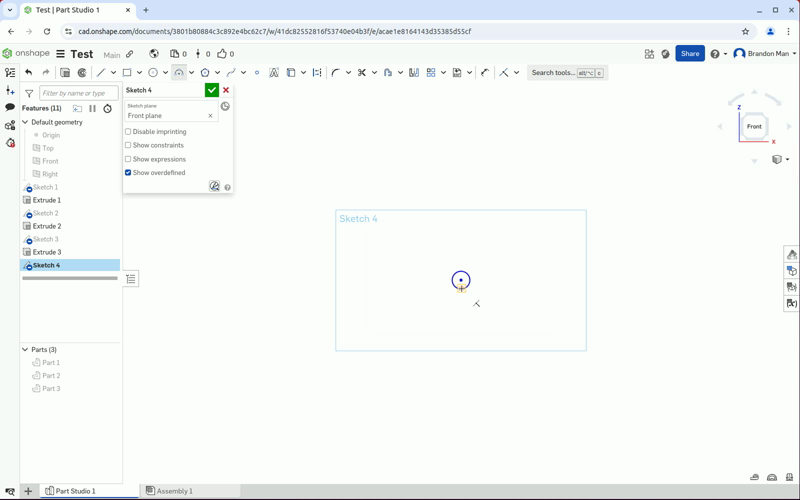
scroll(6)
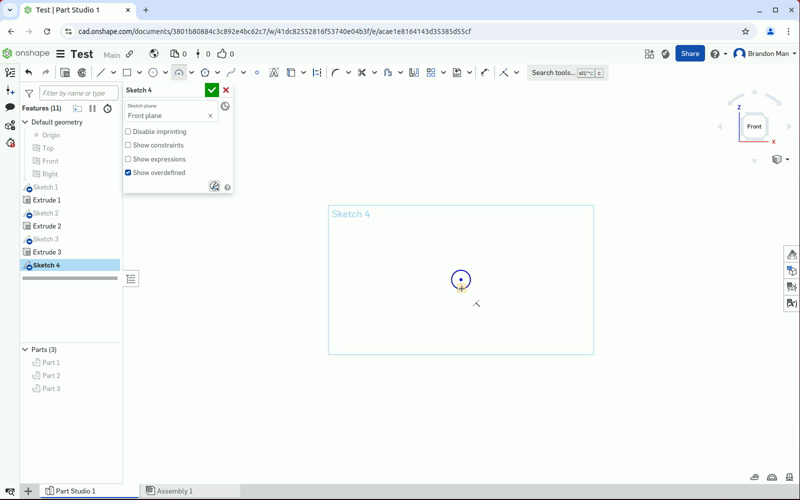
scroll(6)
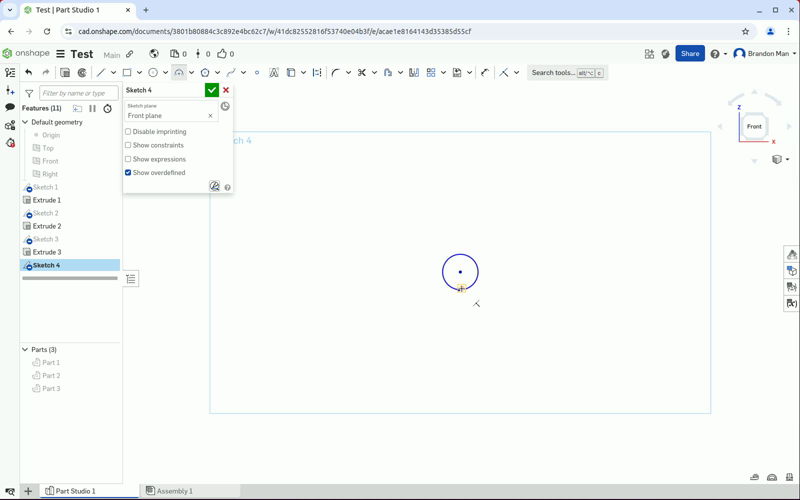
scroll(6)
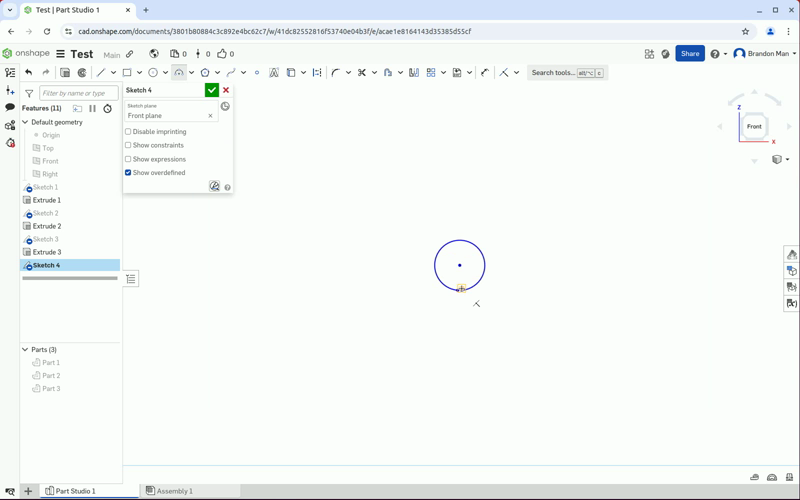
scroll(6)
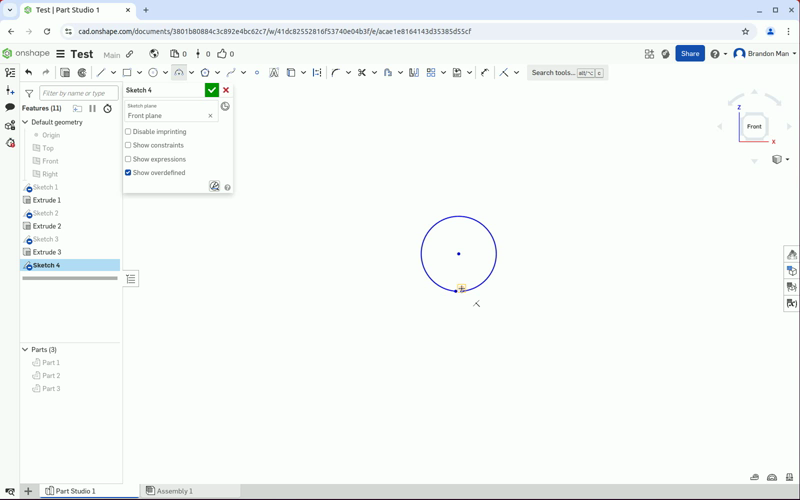
scroll(6)
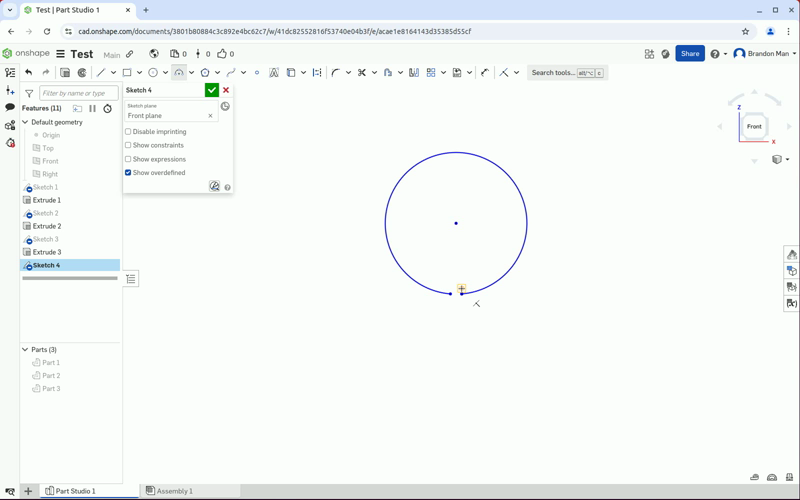
click(461, 288)
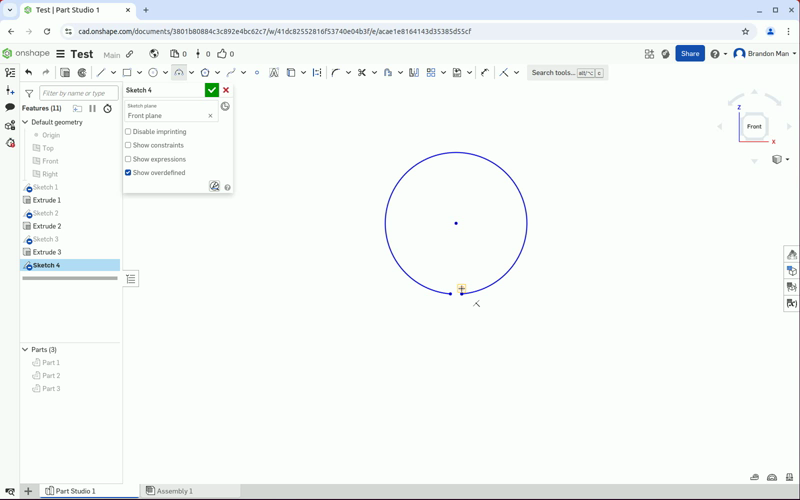
scroll(-6)
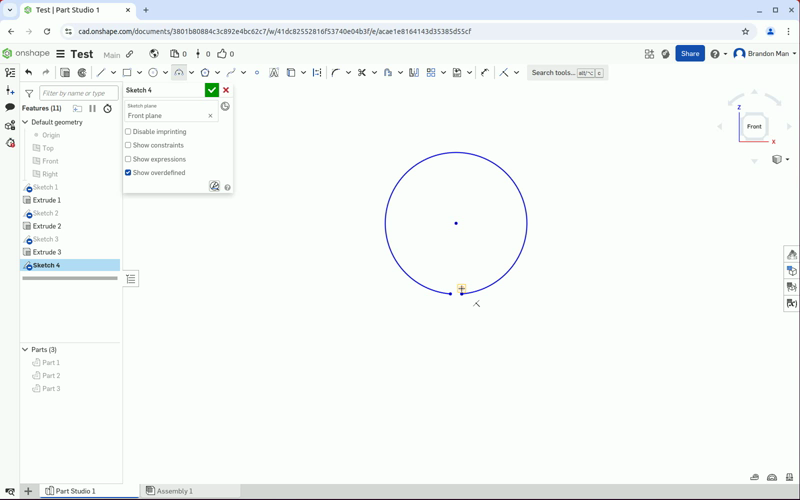
scroll(-6)
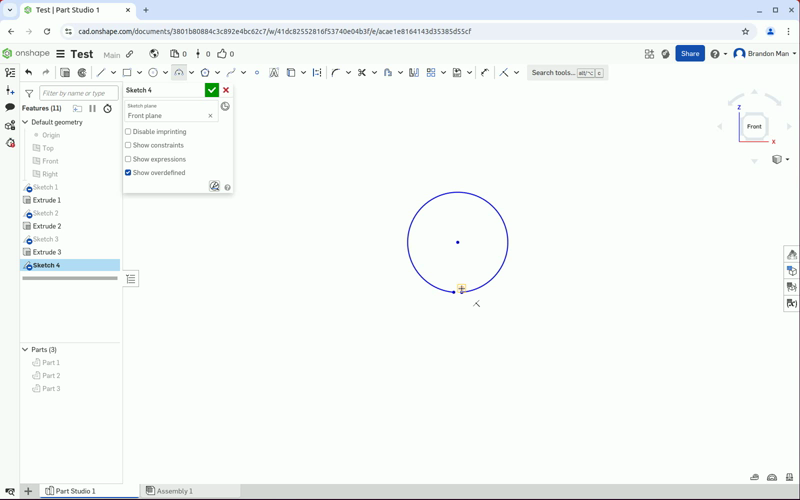
scroll(-6)
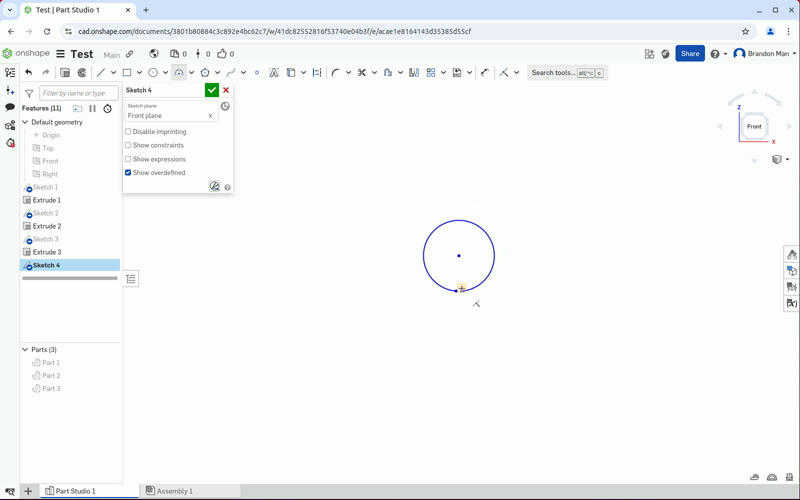
scroll(-6)
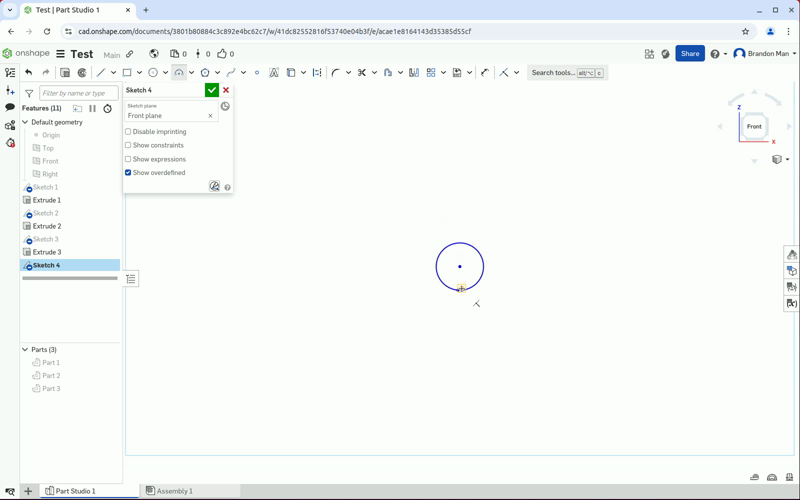
scroll(-6)
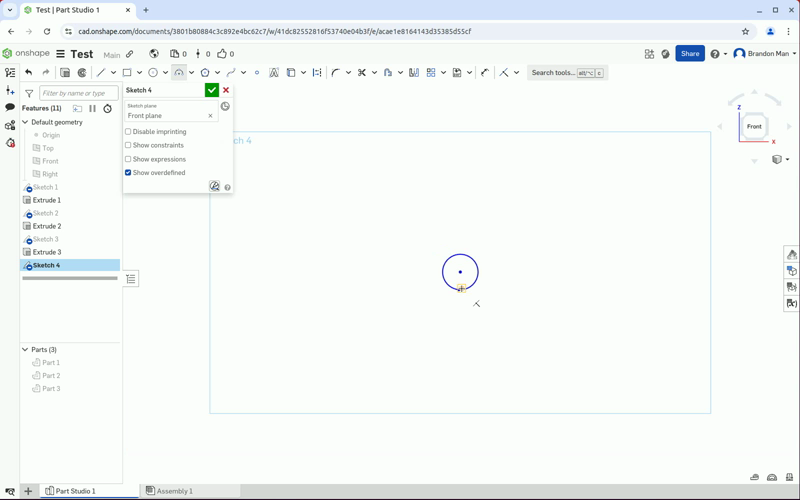
scroll(-6)
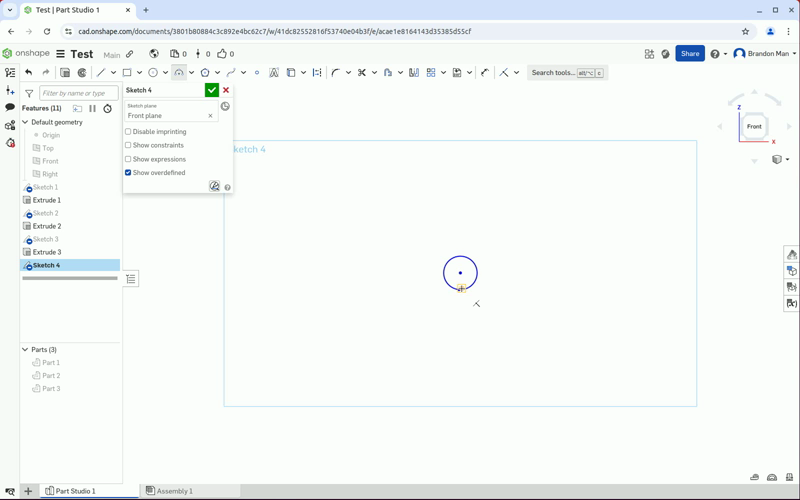
scroll(-6)
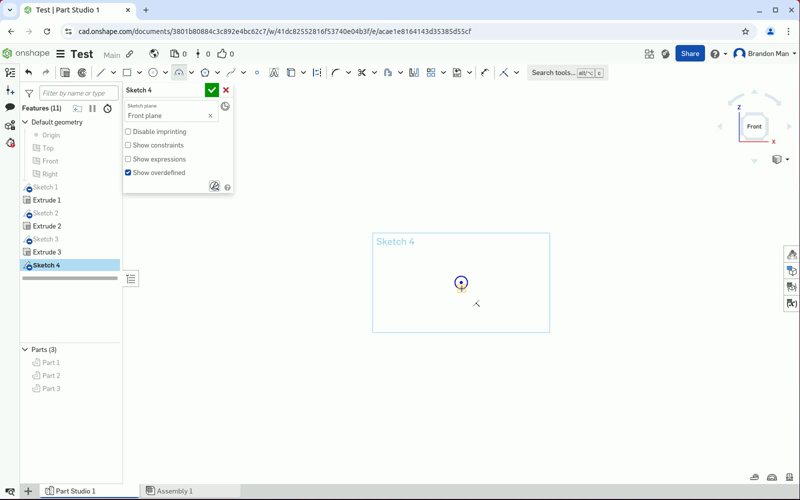
key_down(shift)
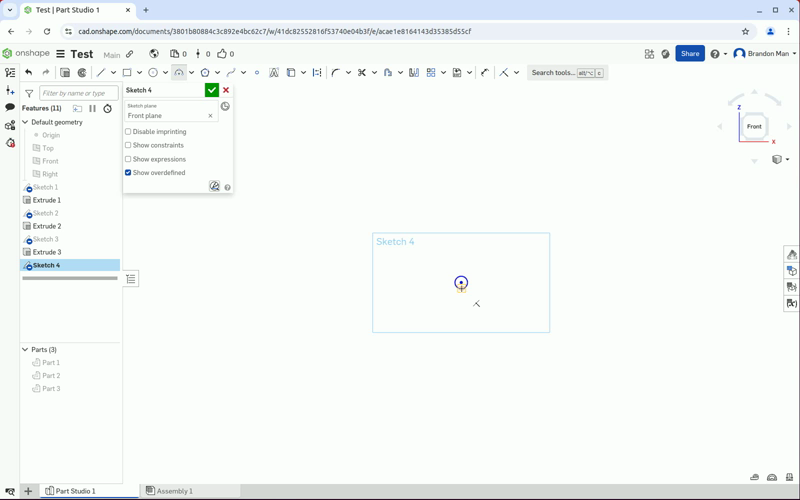
mouse_move(460, 288)
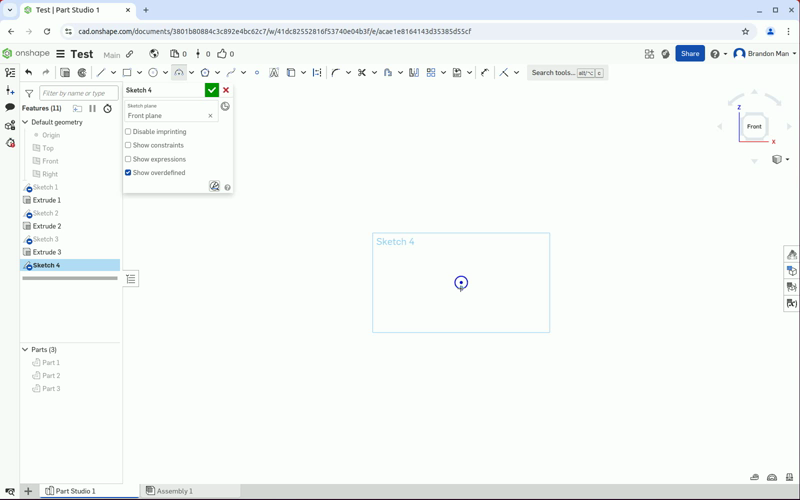
scroll(6)
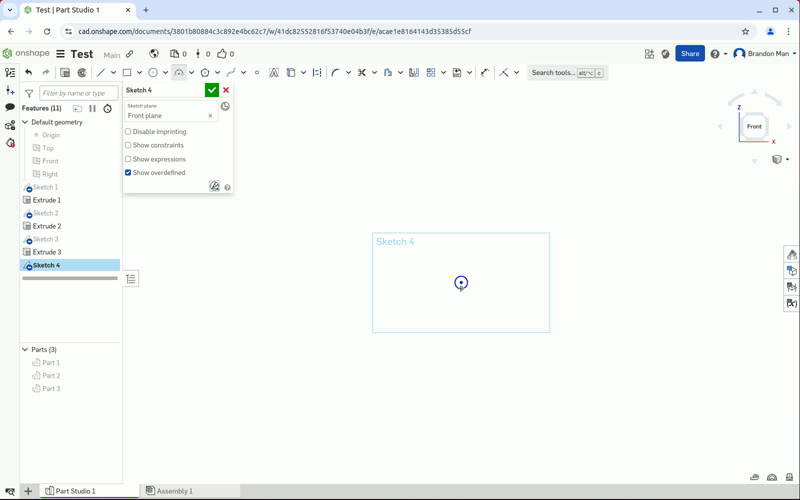
scroll(6)
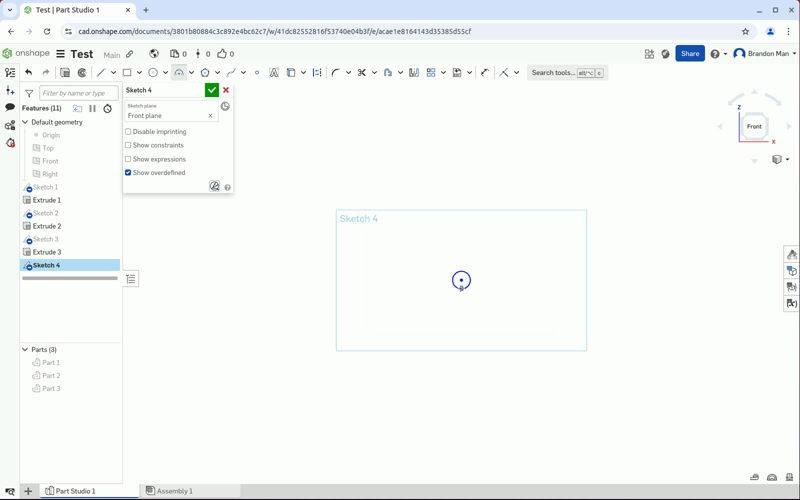
scroll(6)
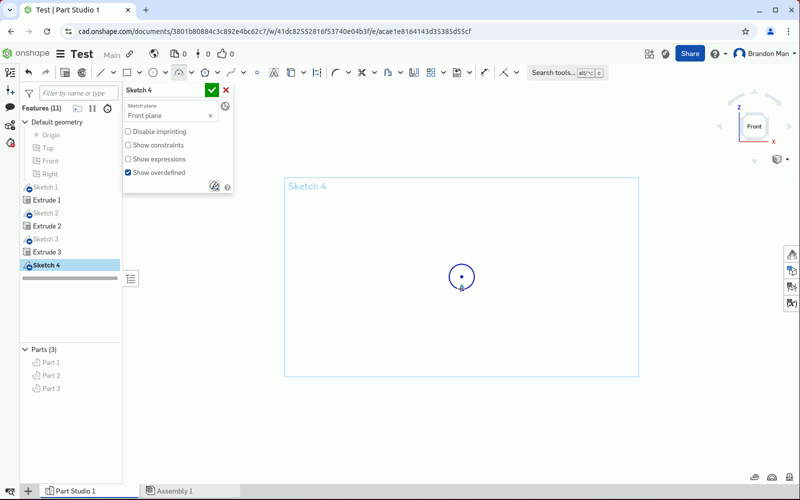
scroll(6)
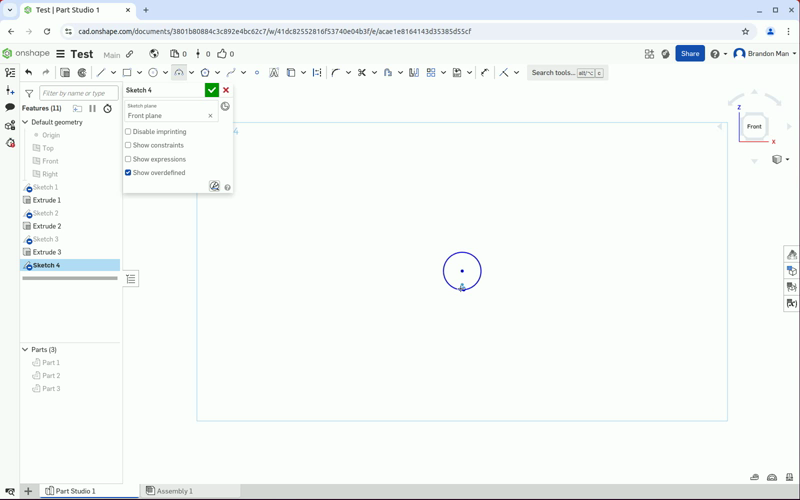
scroll(6)
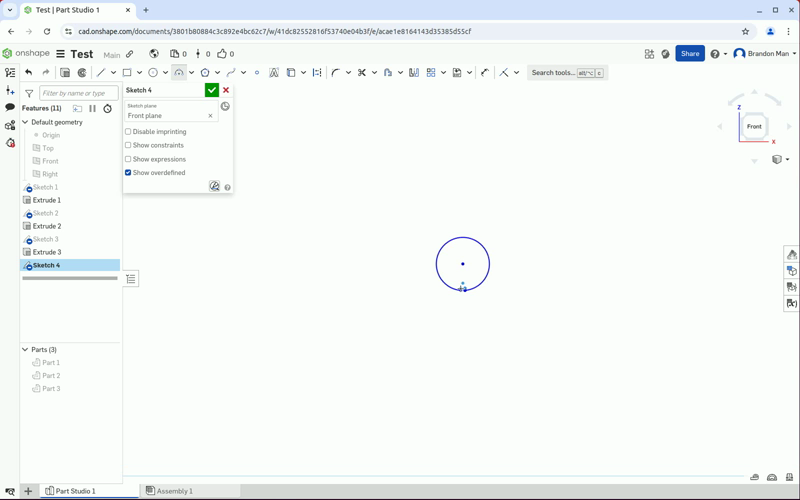
scroll(6)
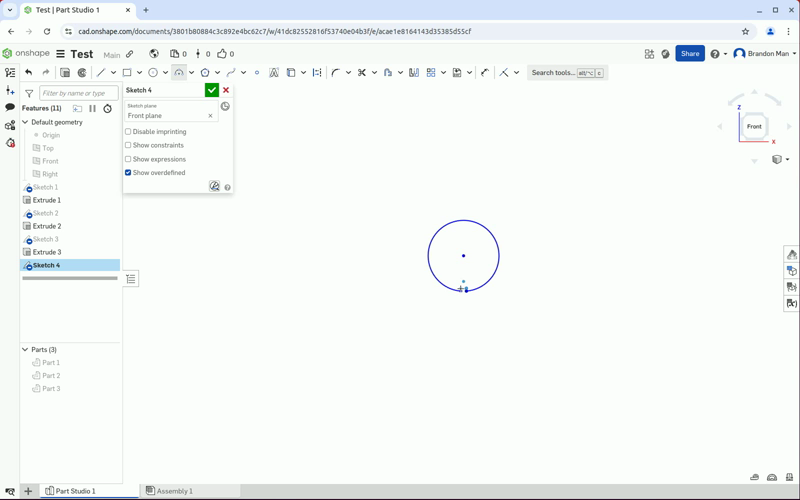
scroll(6)
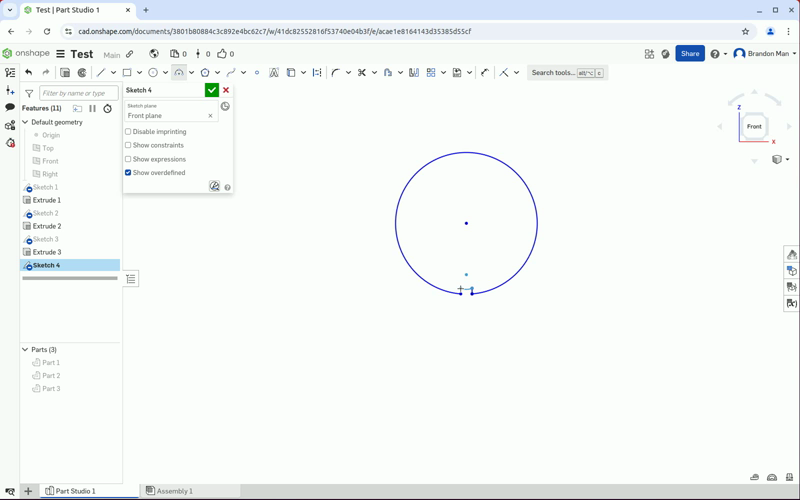
click(460, 288)
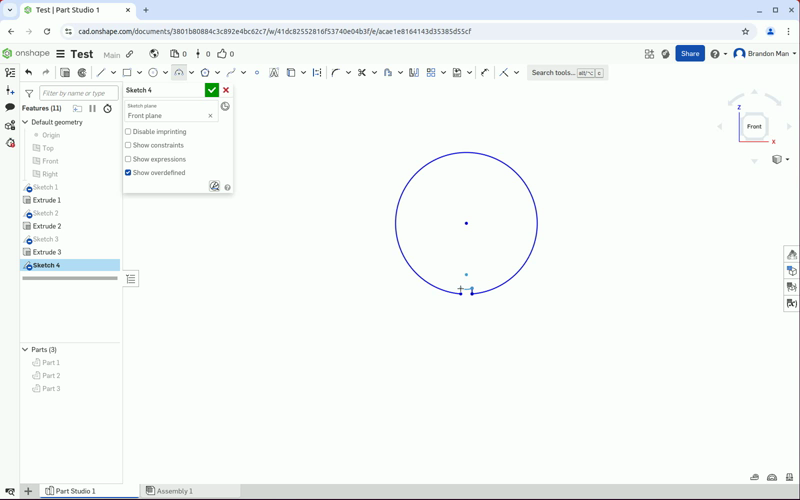
scroll(-6)
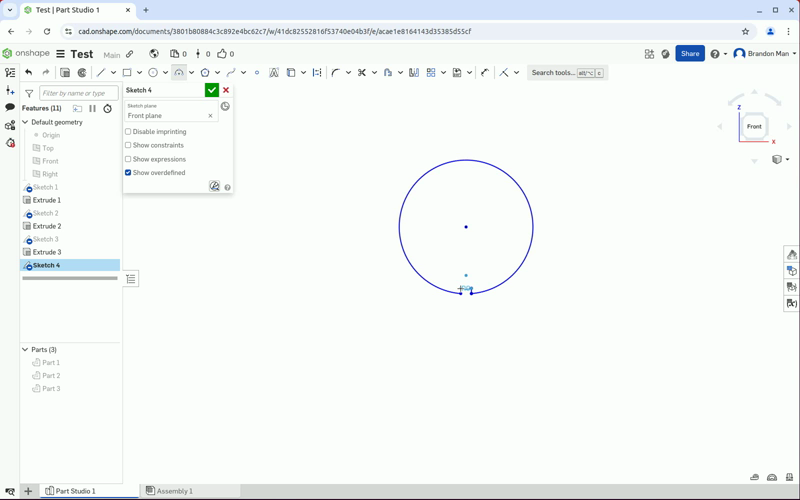
scroll(-6)
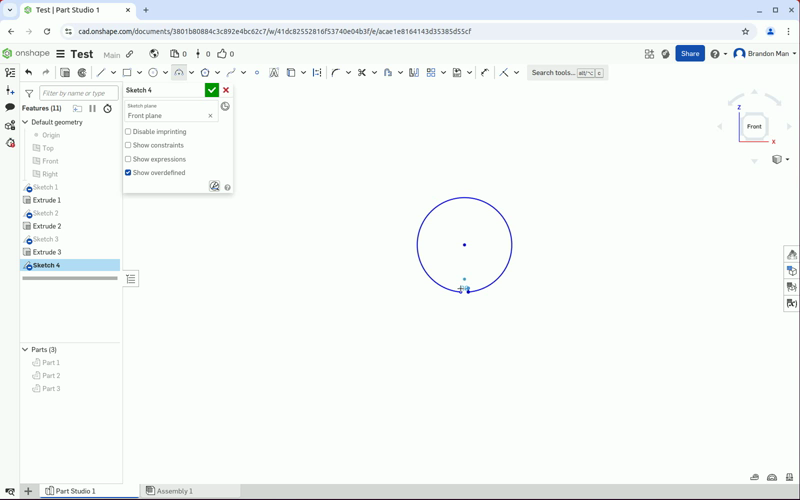
scroll(-6)
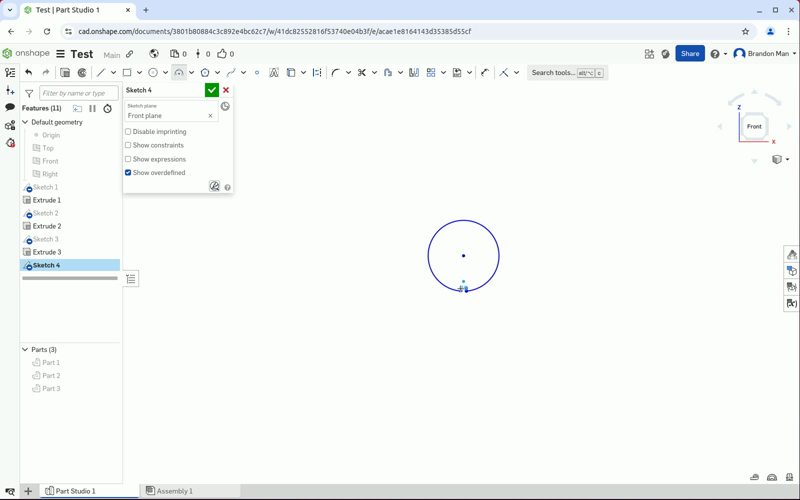
scroll(-6)
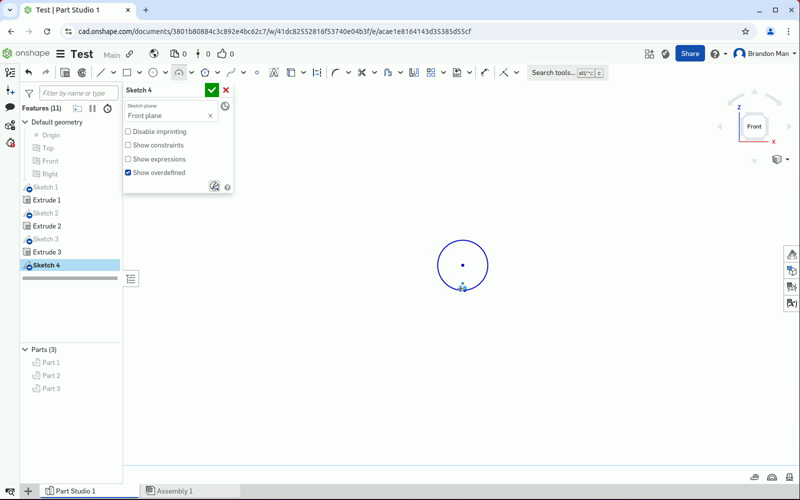
scroll(-6)
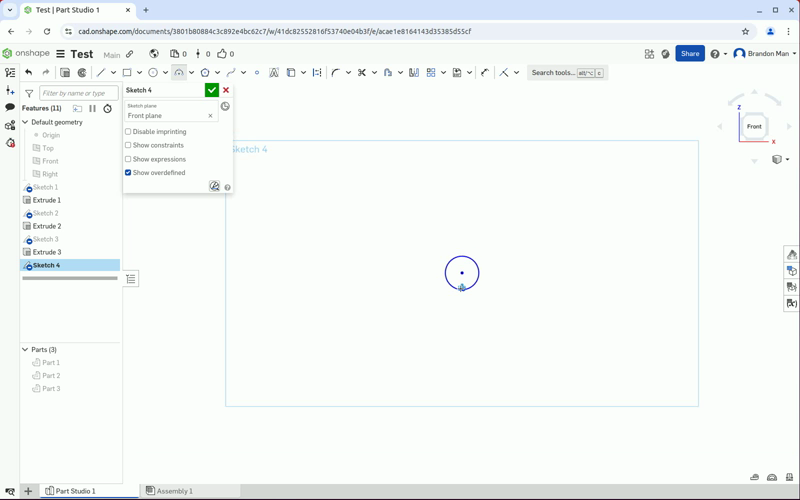
scroll(-6)
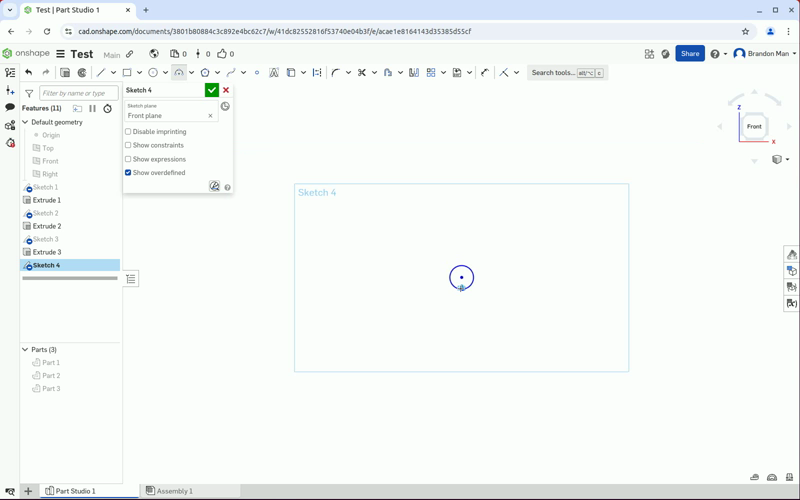
scroll(-6)
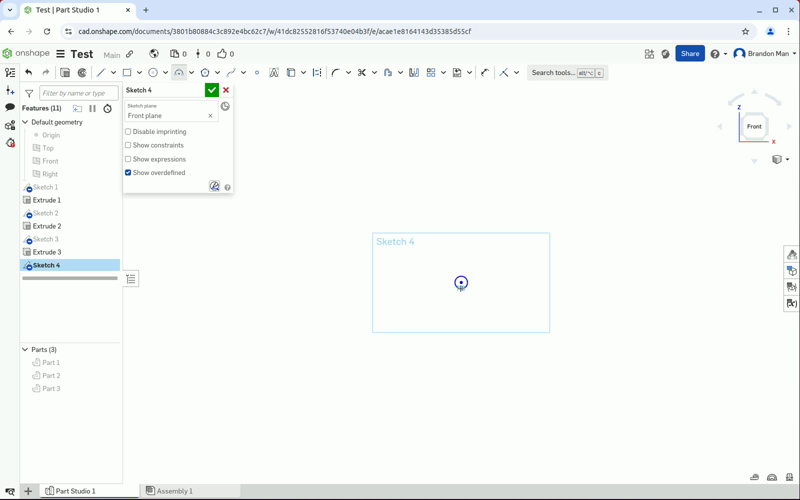
mouse_move(461, 277)
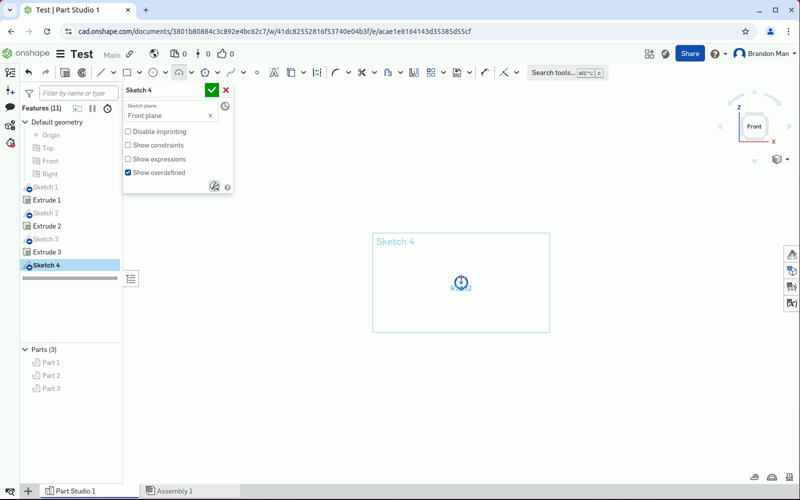
scroll(6)
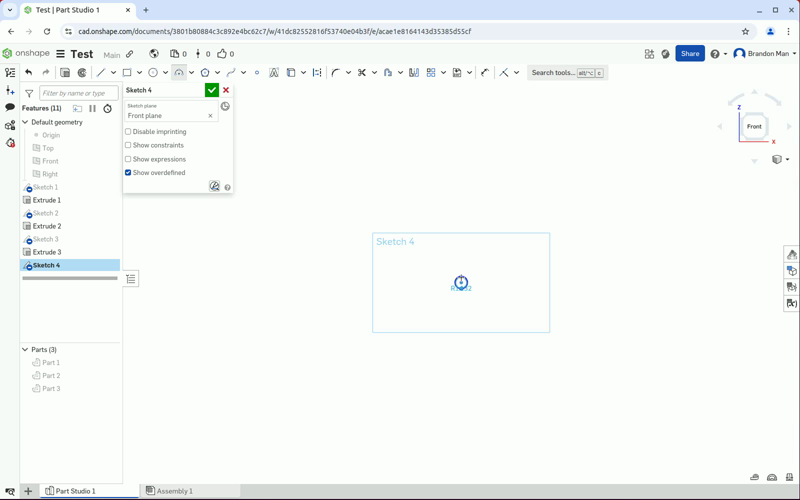
scroll(6)
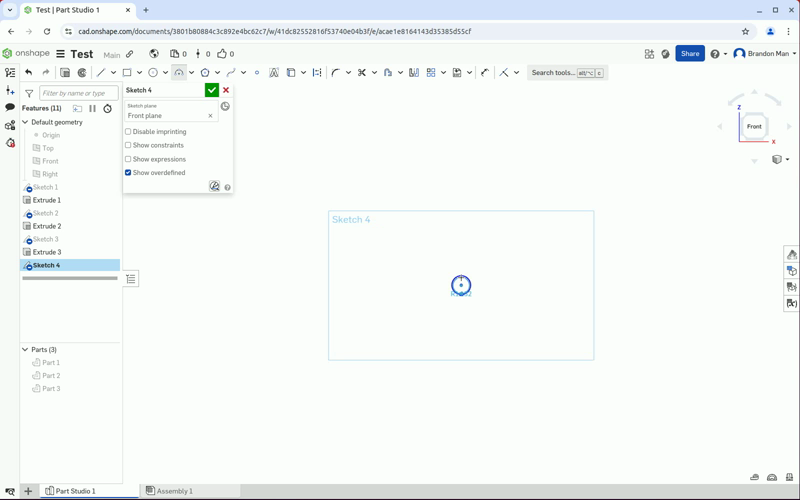
scroll(6)
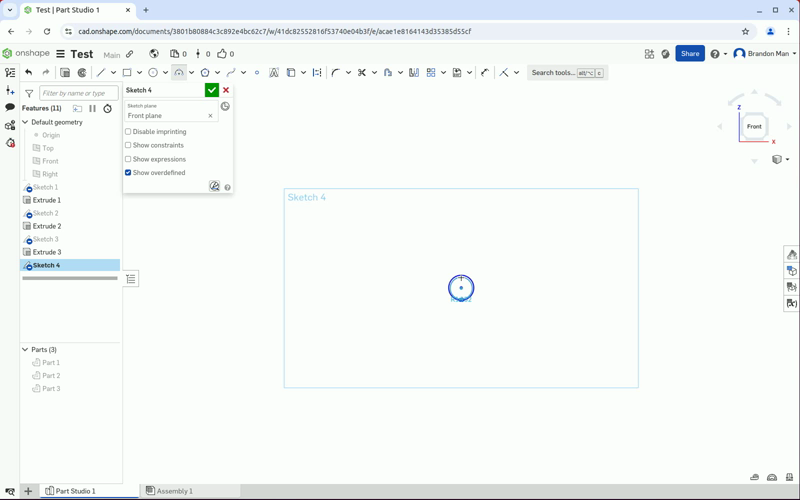
scroll(6)
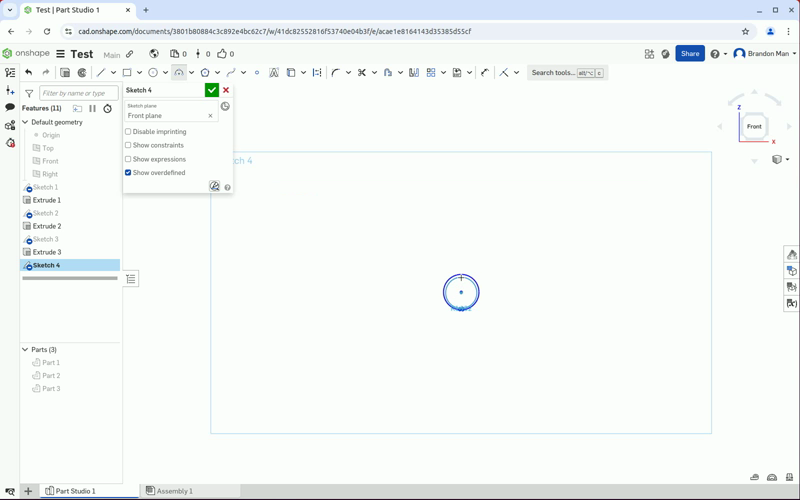
scroll(6)
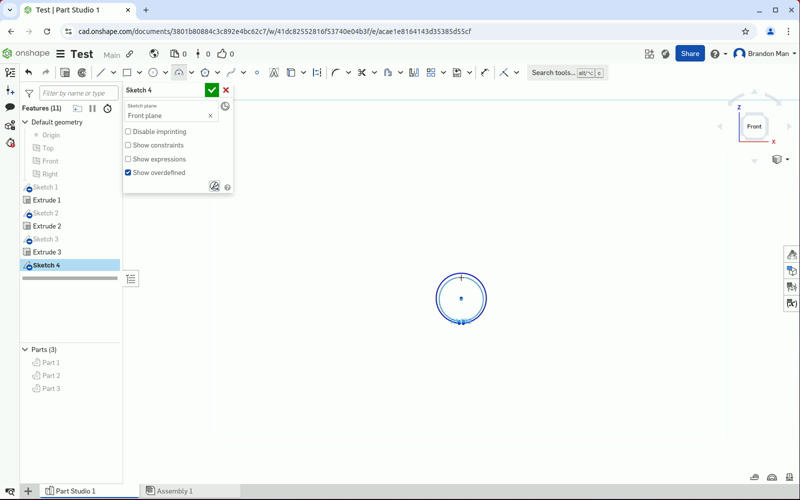
scroll(6)
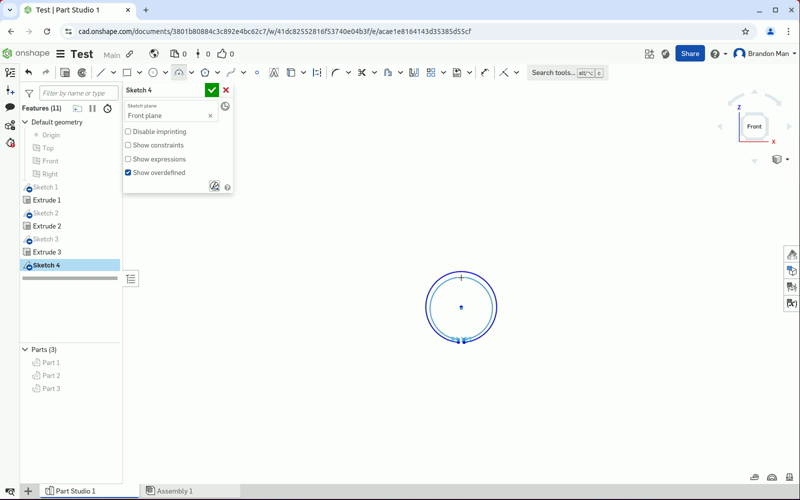
scroll(6)
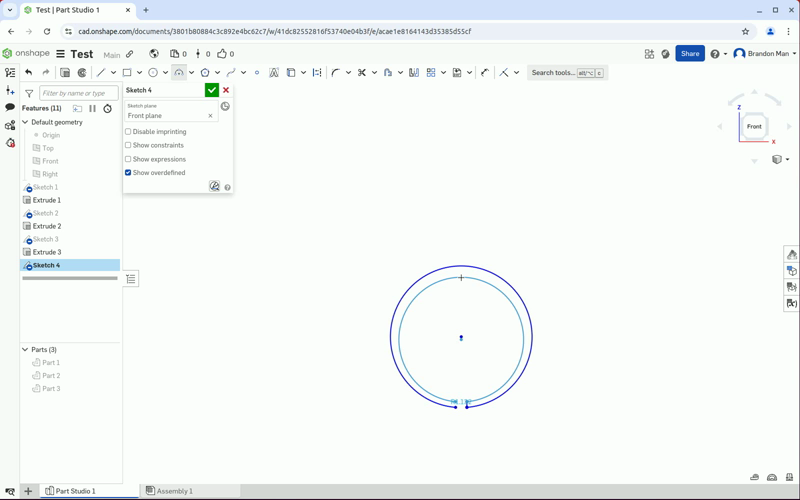
click(461, 277)
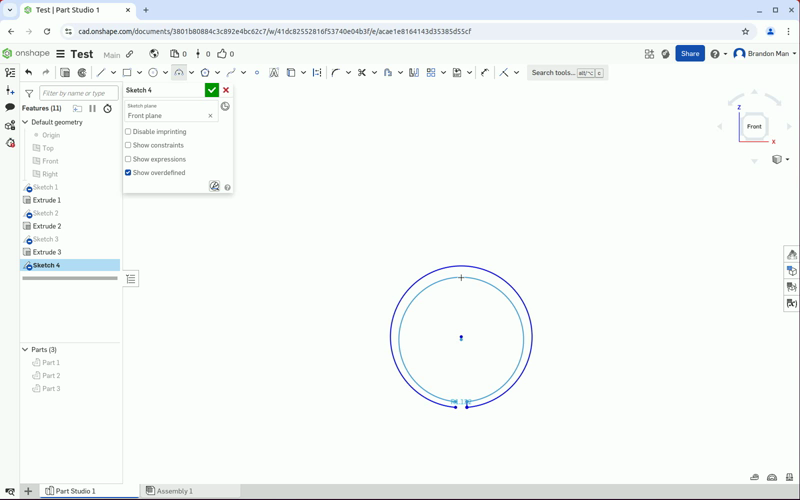
scroll(-6)
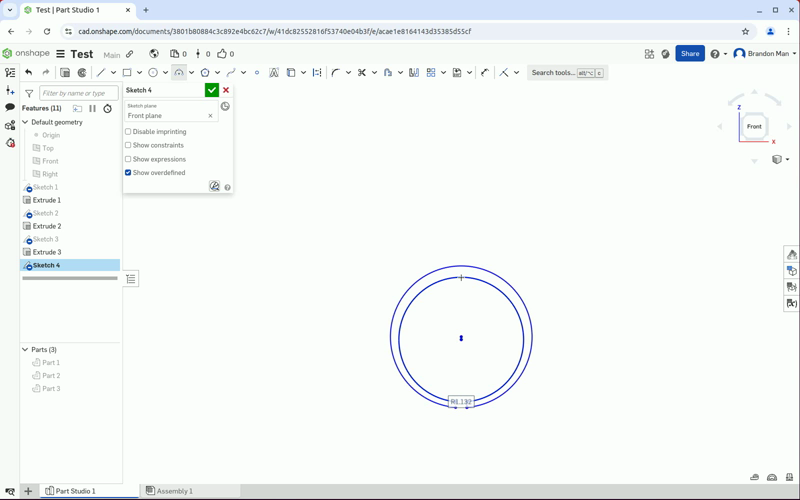
scroll(-6)
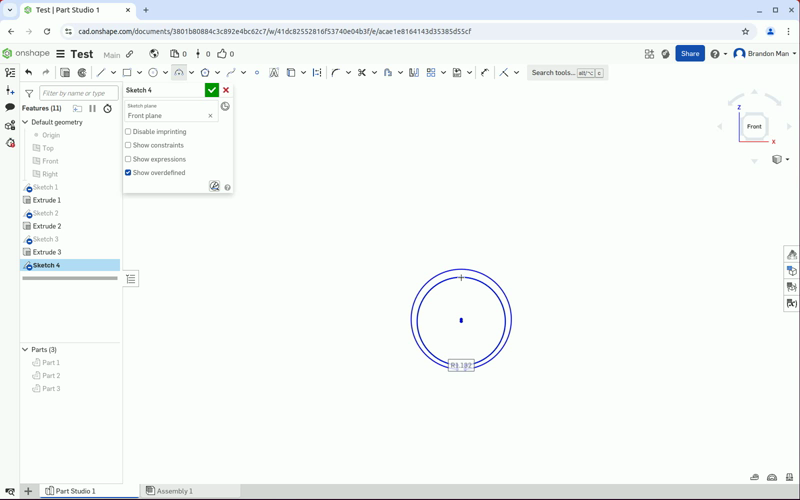
scroll(-6)
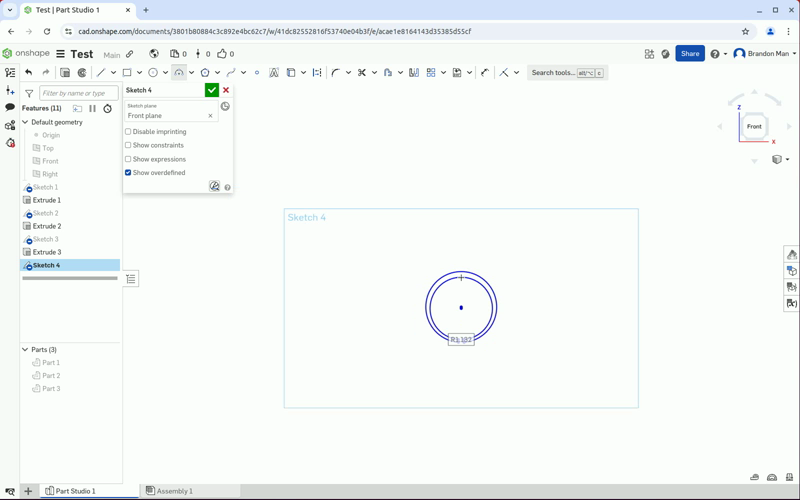
scroll(-6)
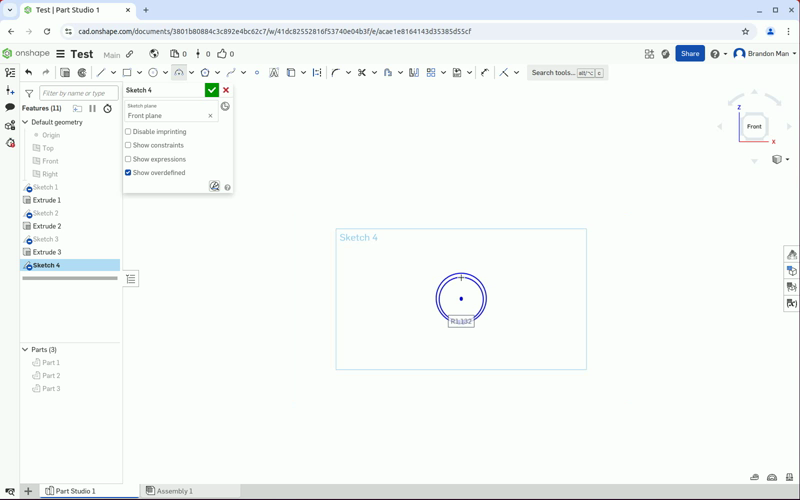
scroll(-6)
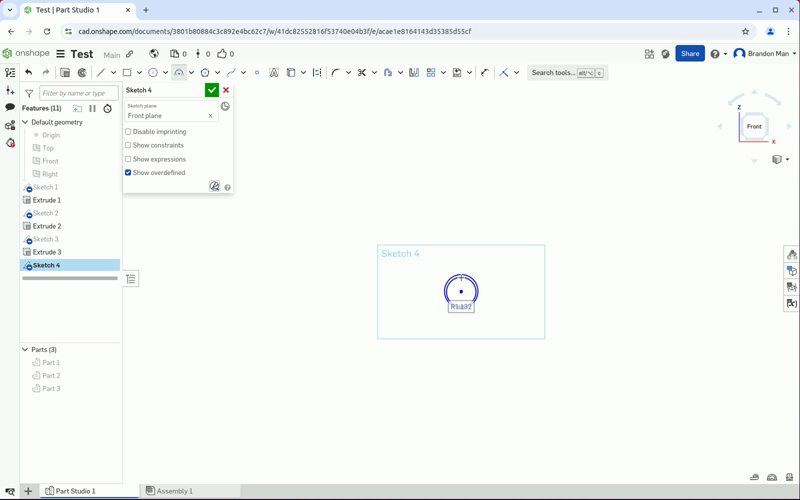
scroll(-6)
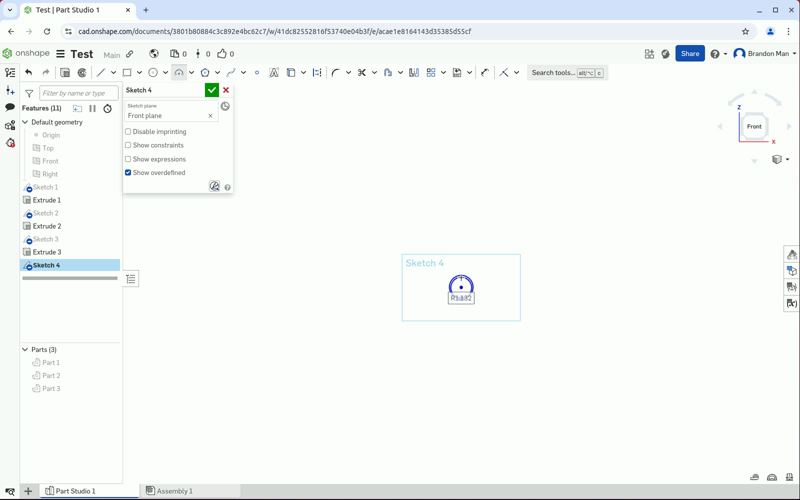
scroll(-6)
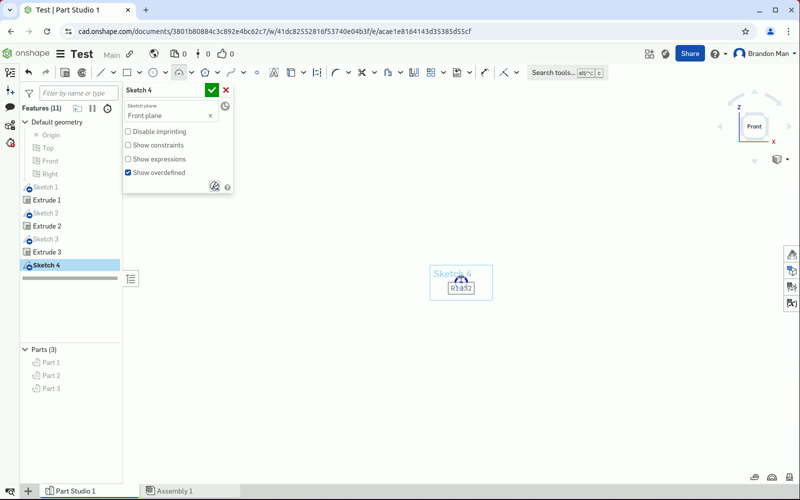
key_up(shift)
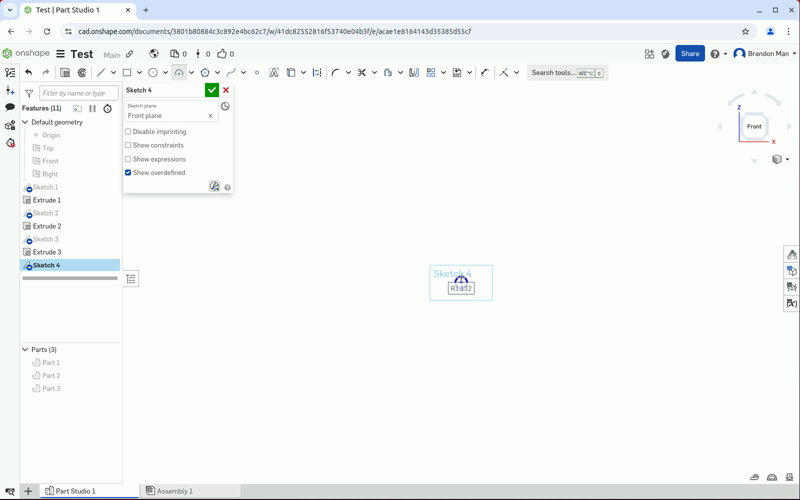
key(esc)
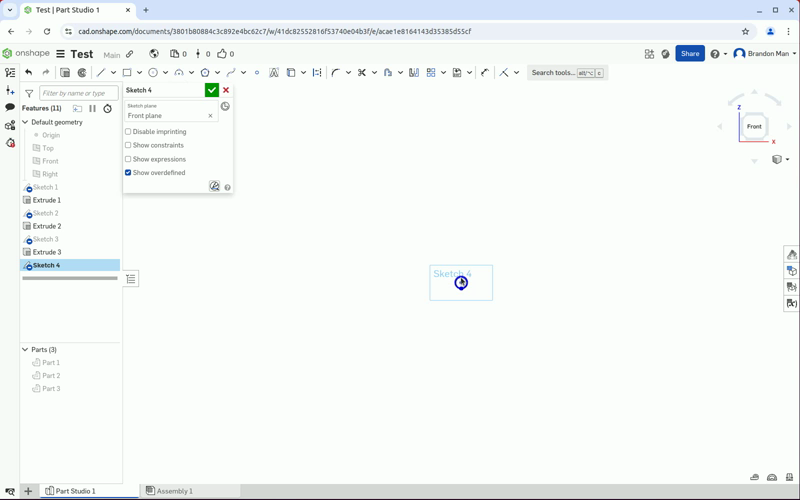
key(l)
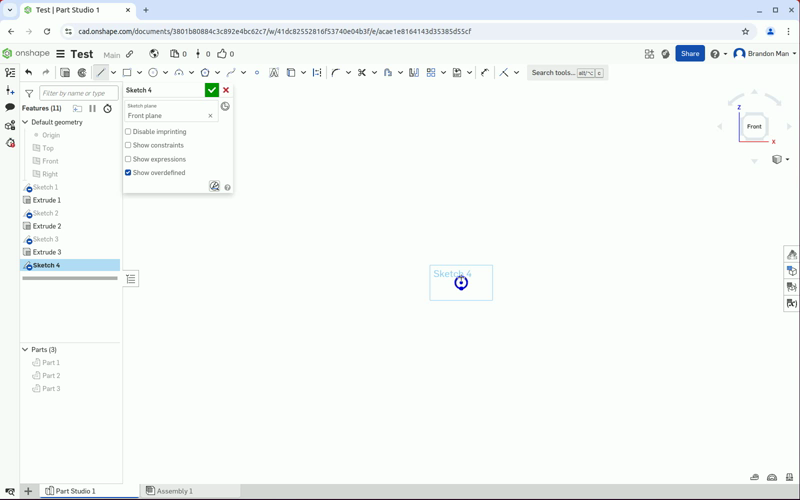
mouse_move(460, 288)
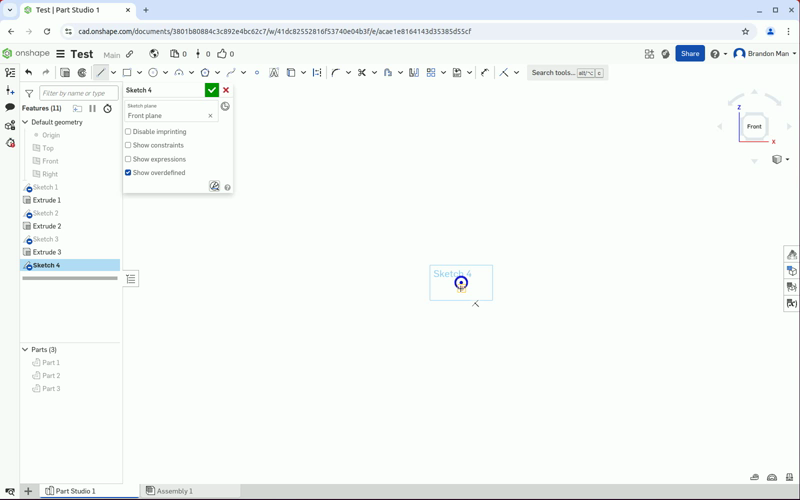
scroll(6)
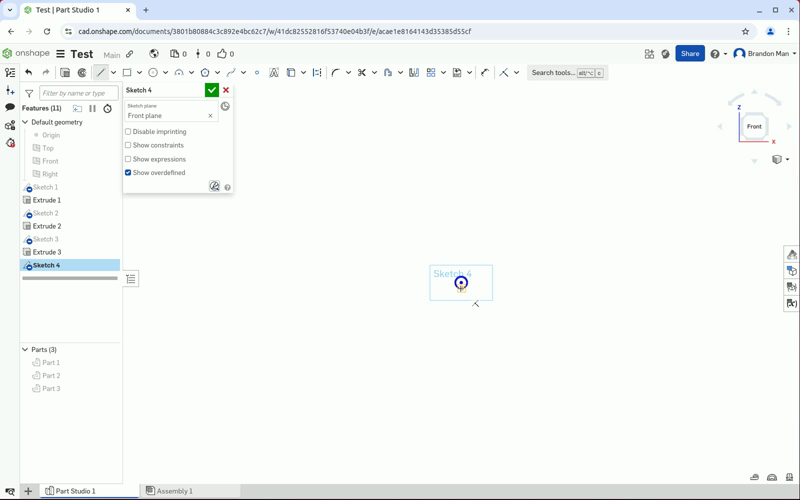
scroll(6)
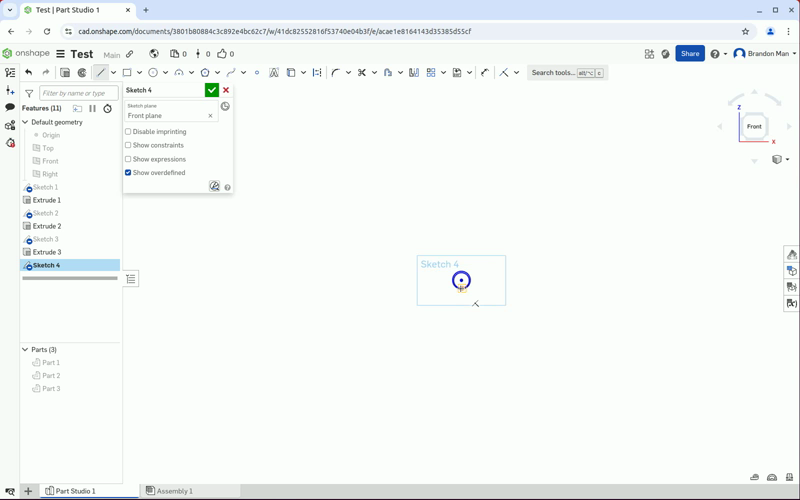
scroll(6)
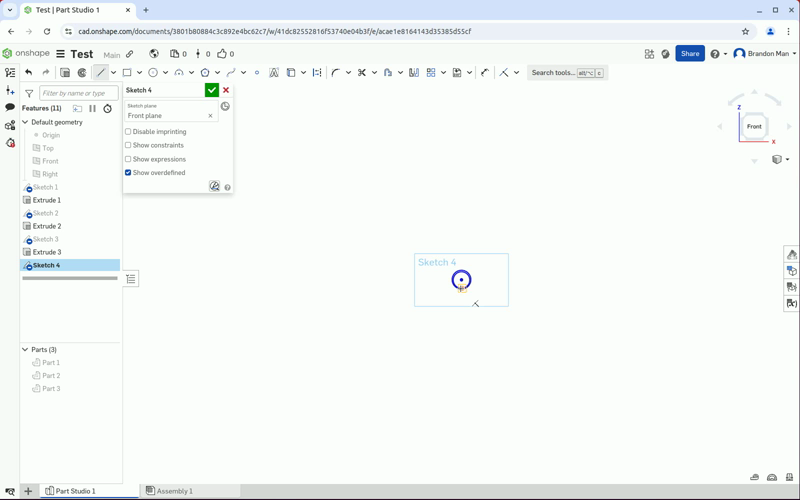
scroll(6)
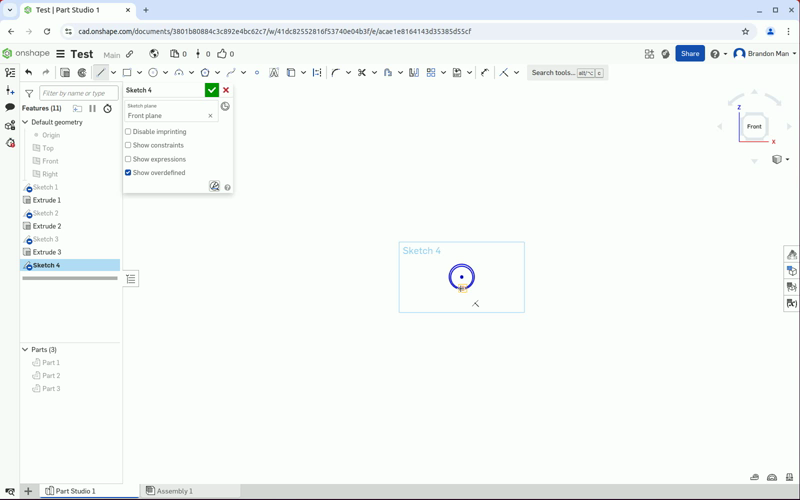
scroll(6)
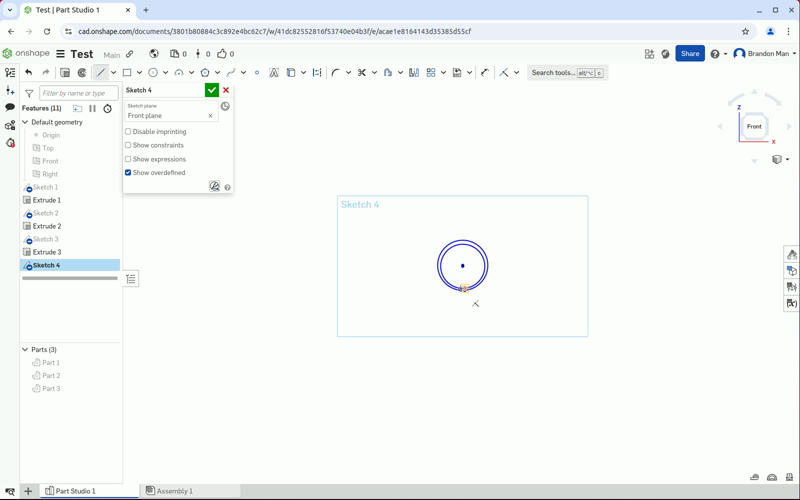
scroll(6)
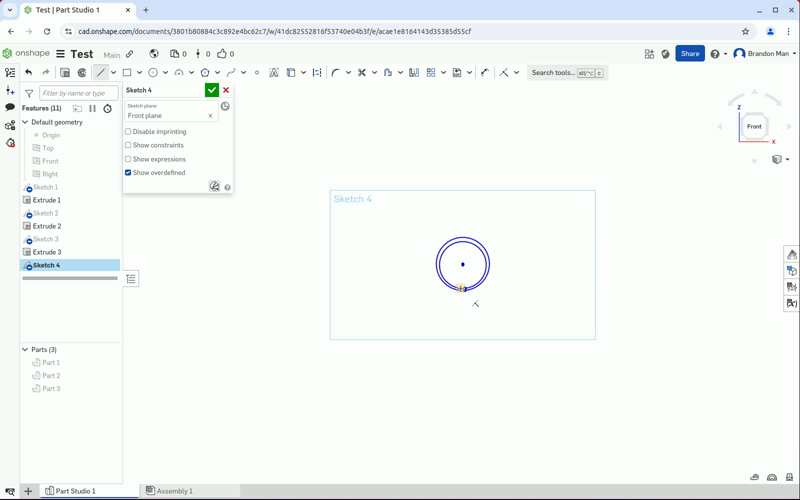
scroll(6)
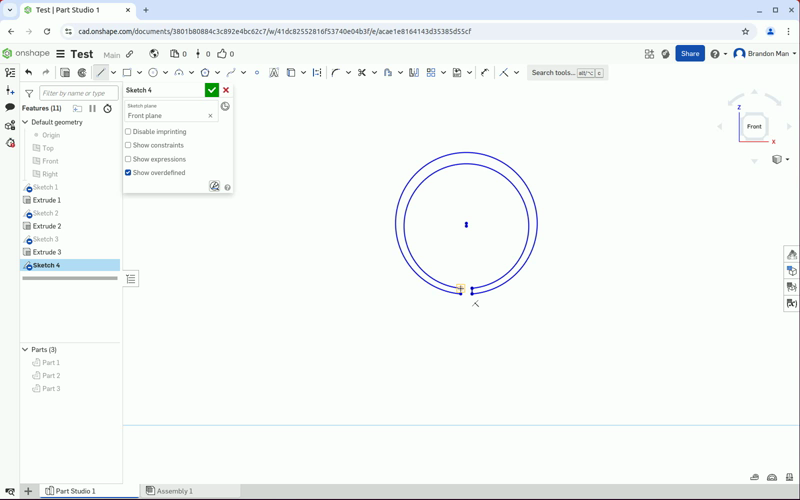
click(460, 288)
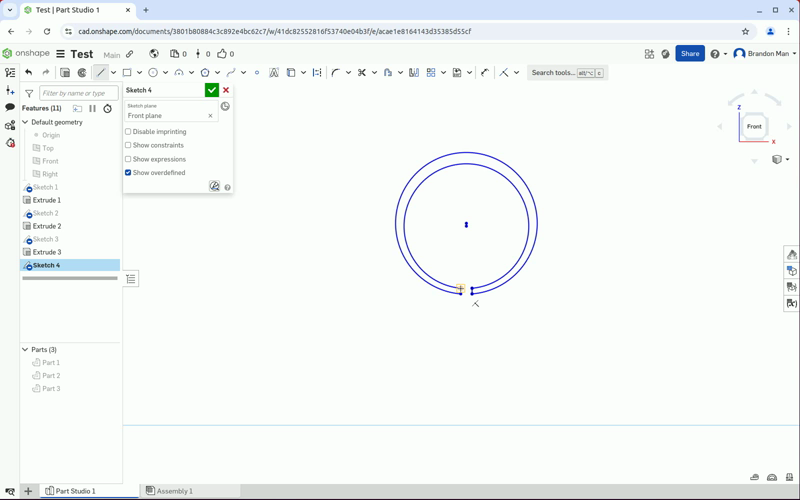
scroll(-6)
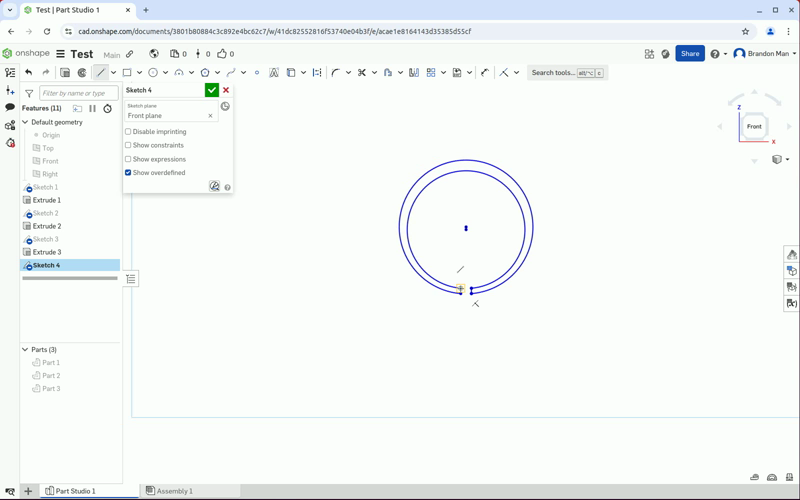
scroll(-6)
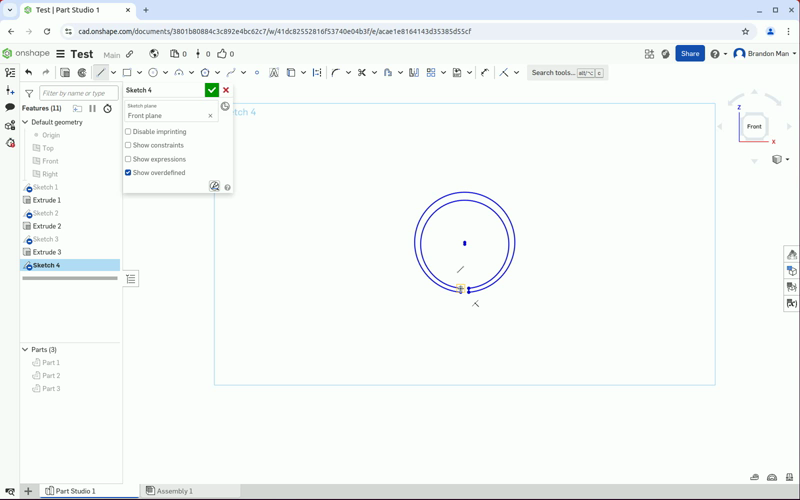
scroll(-6)
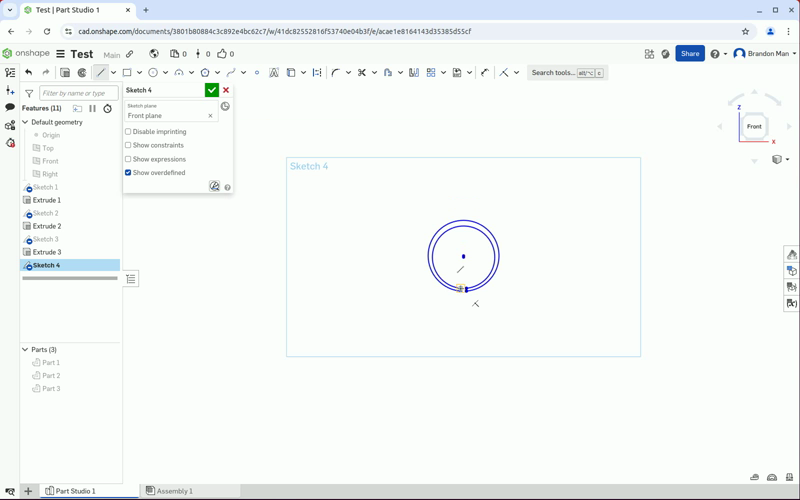
scroll(-6)
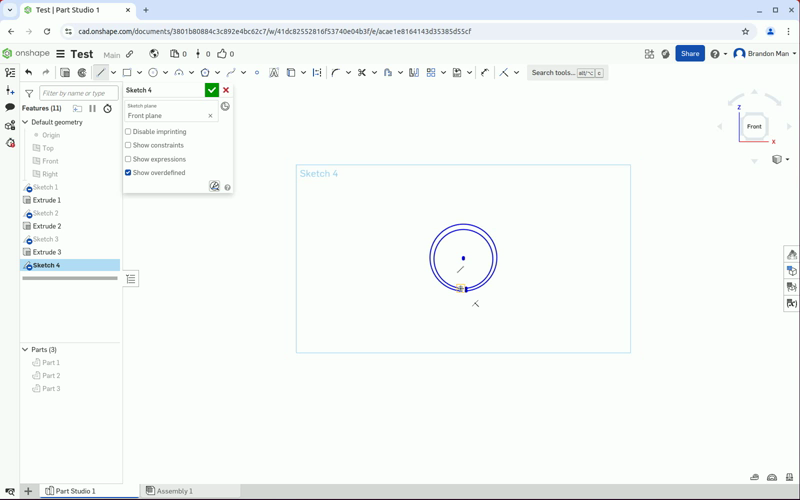
scroll(-6)
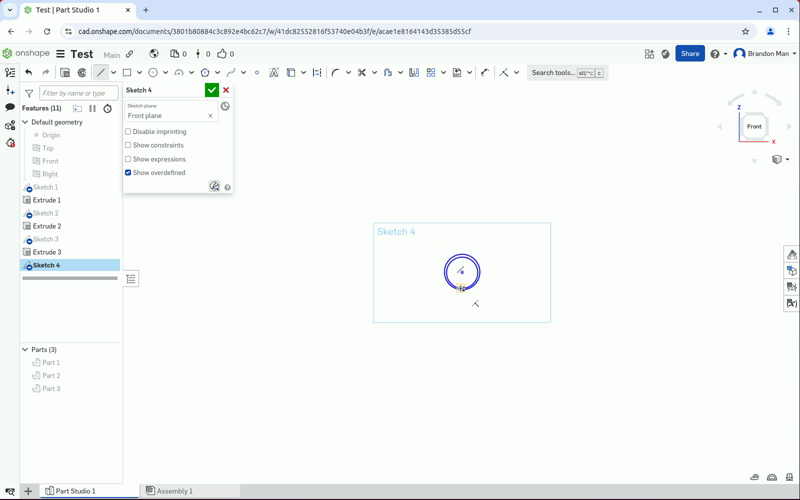
scroll(-6)
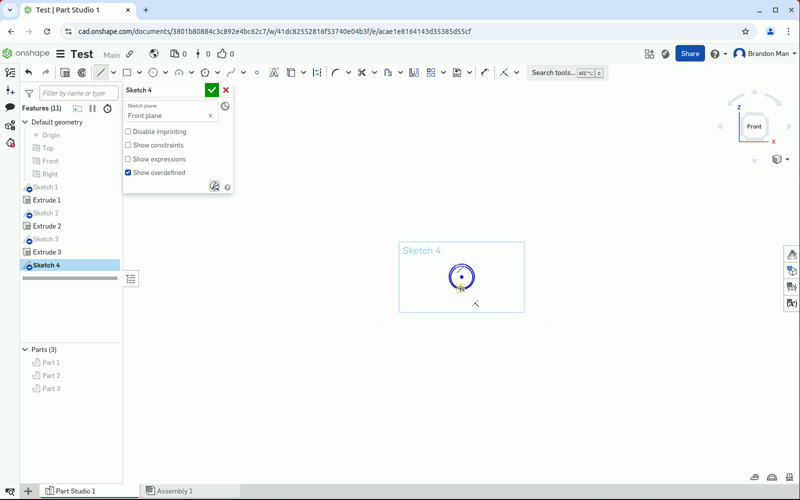
scroll(-6)
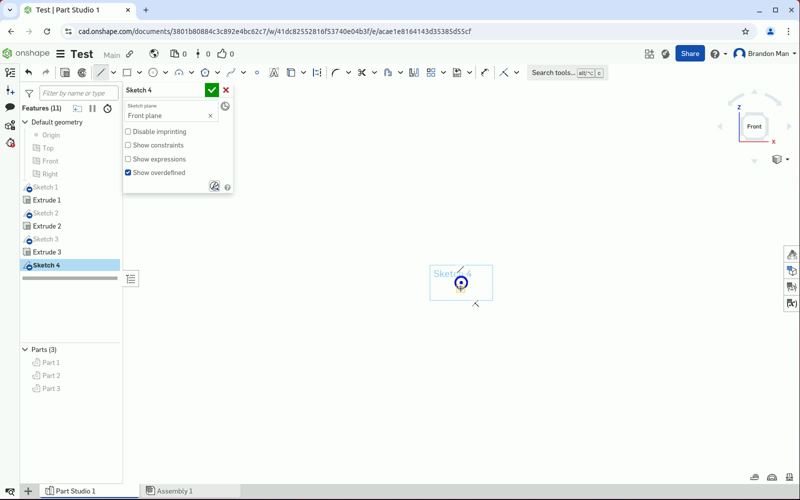
mouse_move(490, 288)
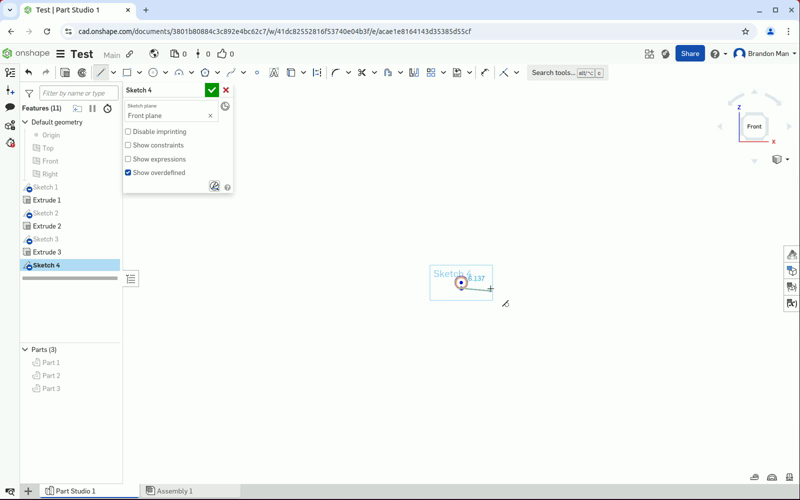
key_down(shift)
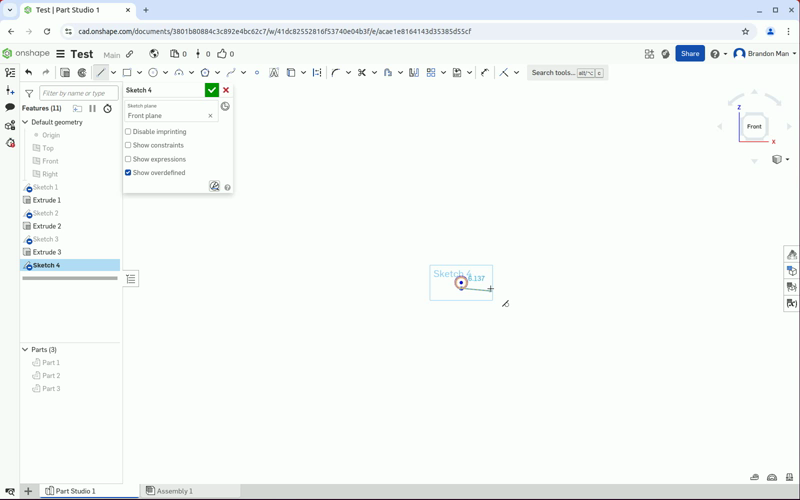
mouse_move(460, 288)
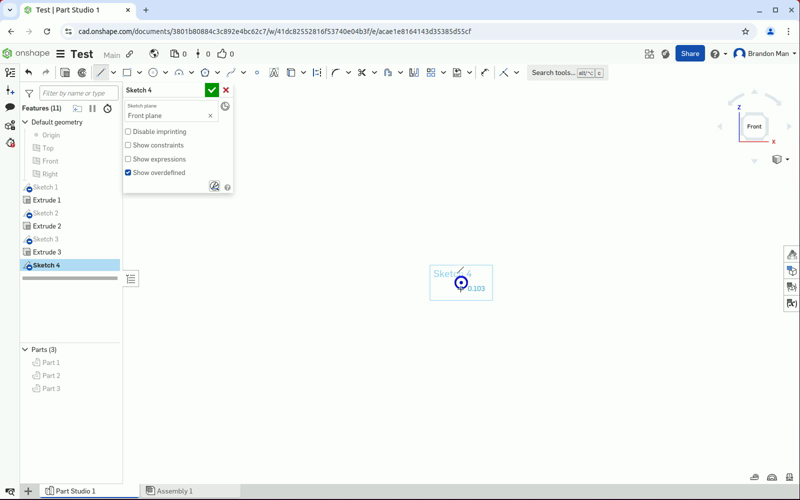
scroll(6)
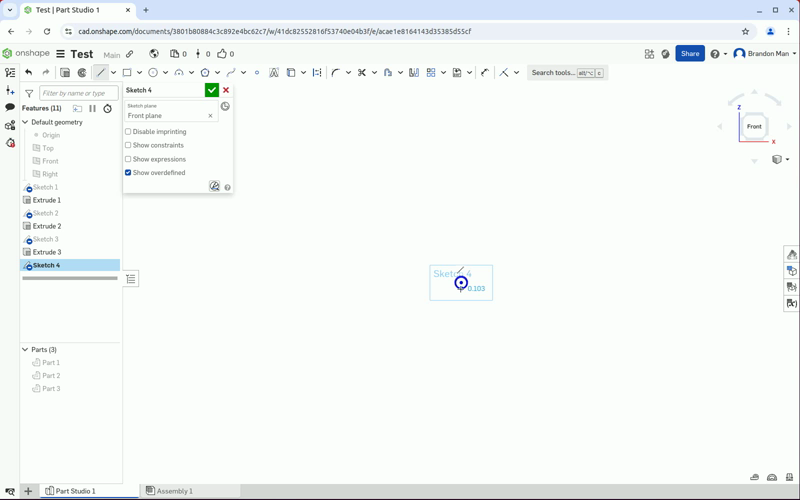
scroll(6)
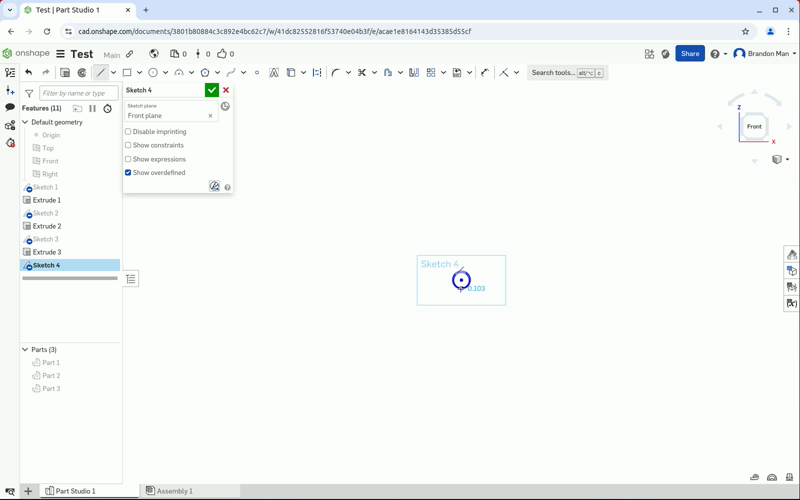
scroll(6)
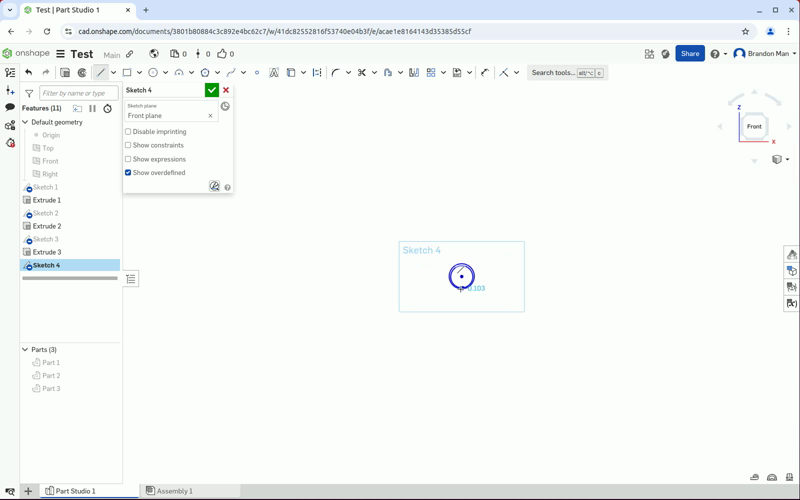
scroll(6)
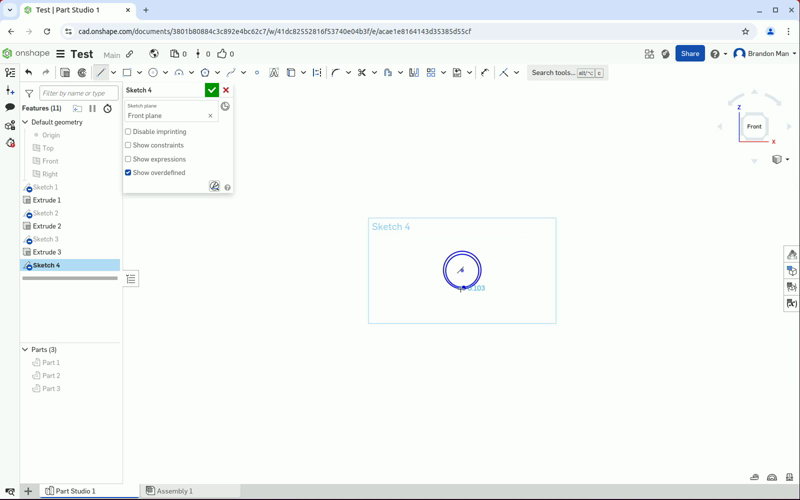
scroll(6)
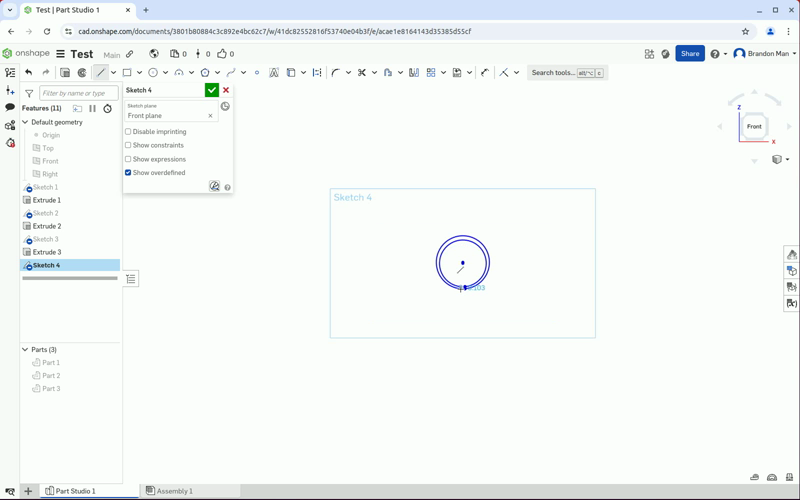
scroll(6)
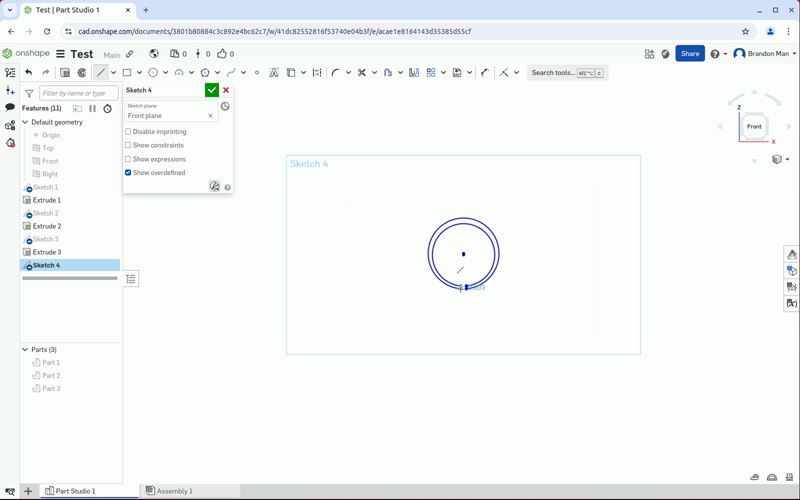
scroll(6)
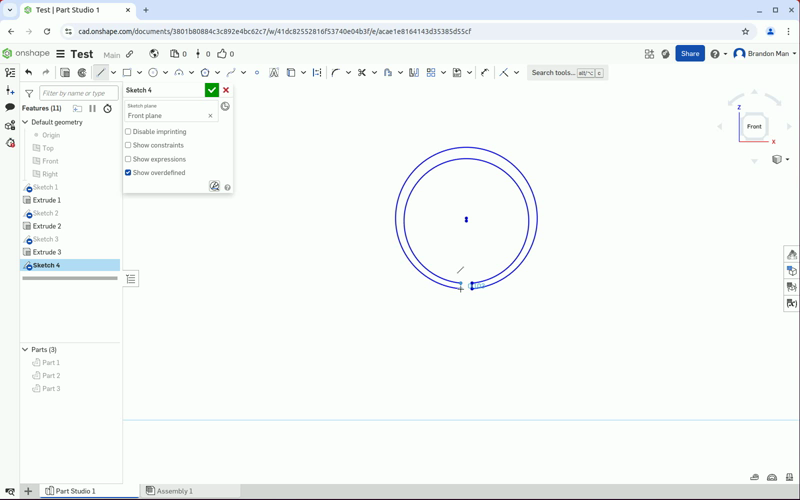
key_up(shift)
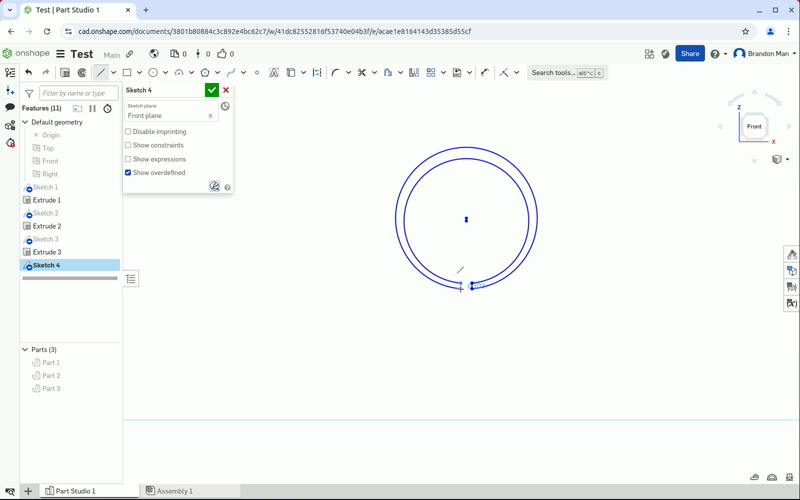
click(460, 288)
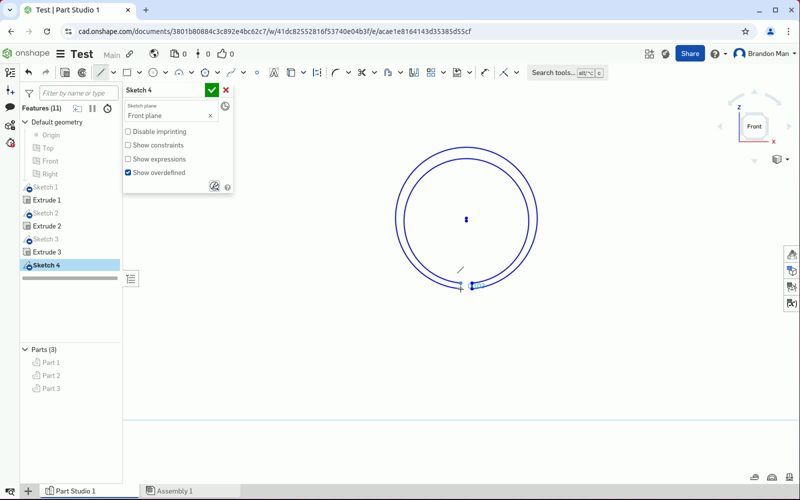
scroll(-6)
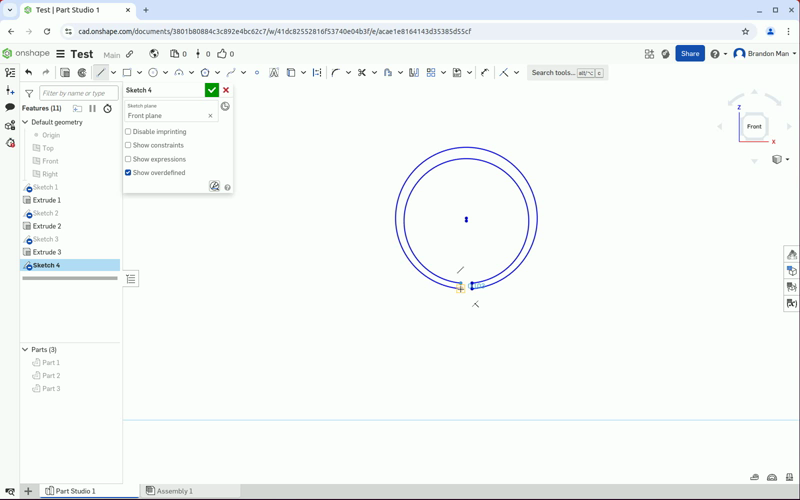
scroll(-6)
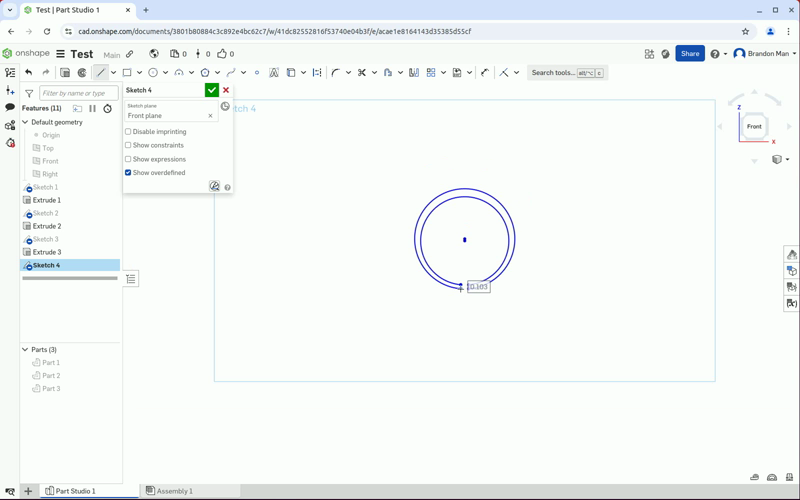
scroll(-6)
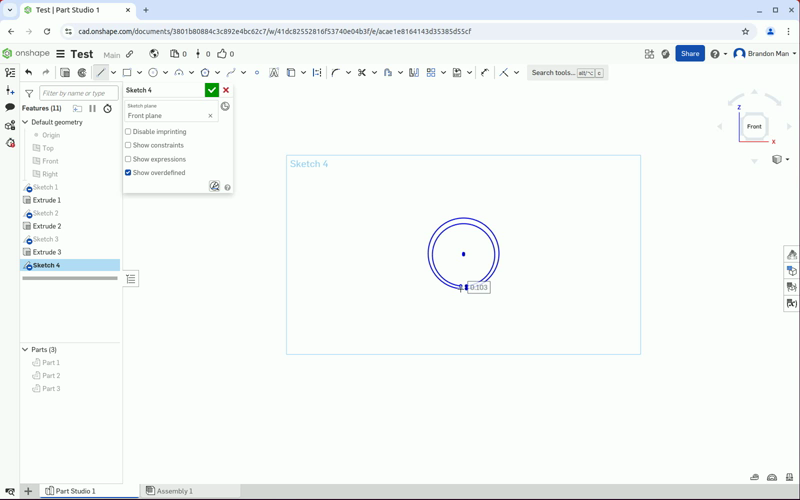
scroll(-6)
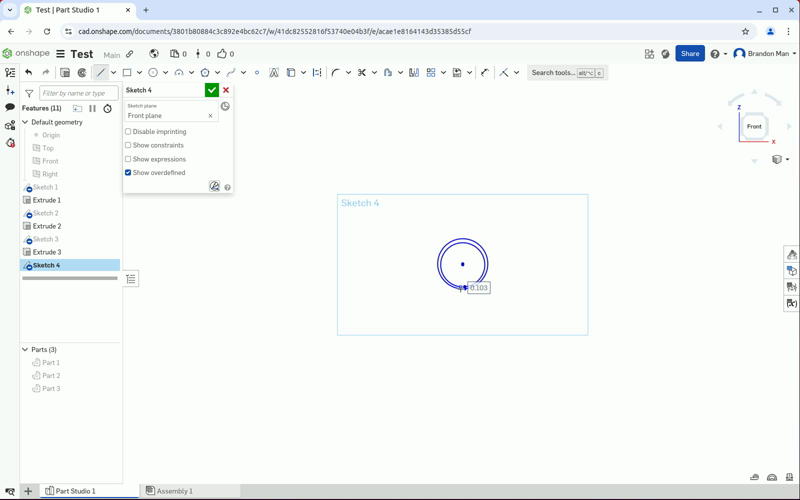
scroll(-6)
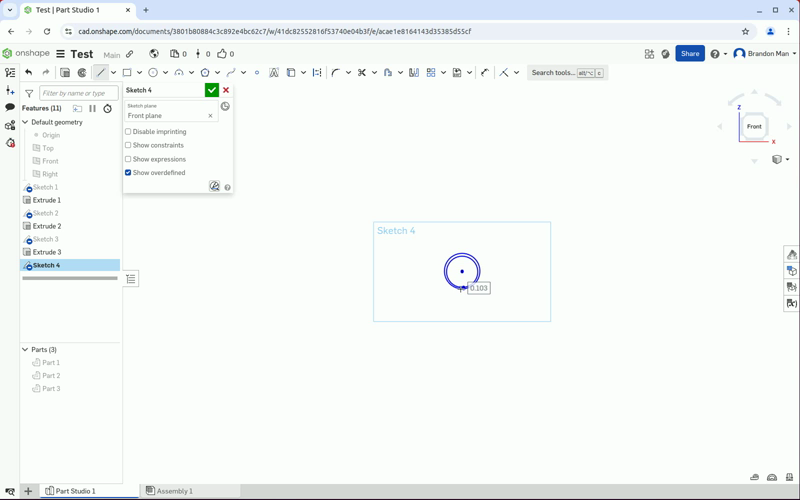
scroll(-6)
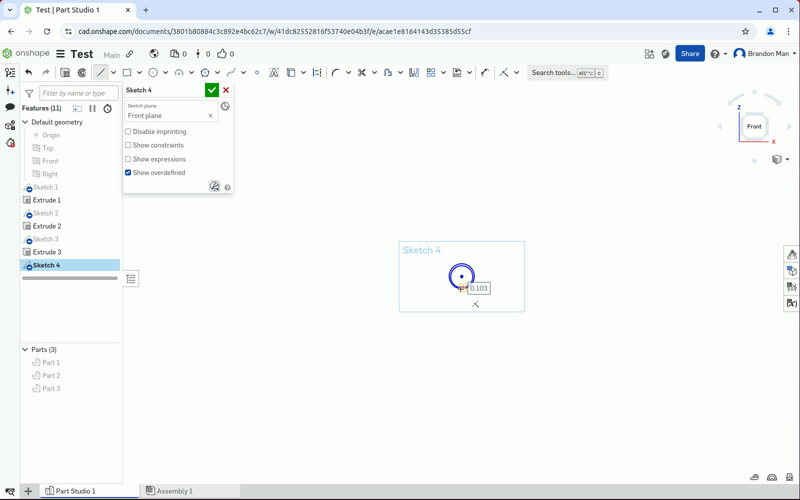
scroll(-6)
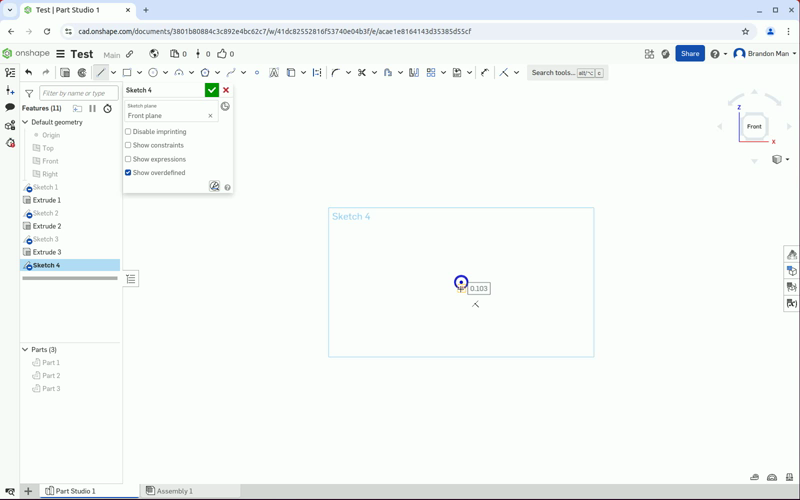
key(esc)
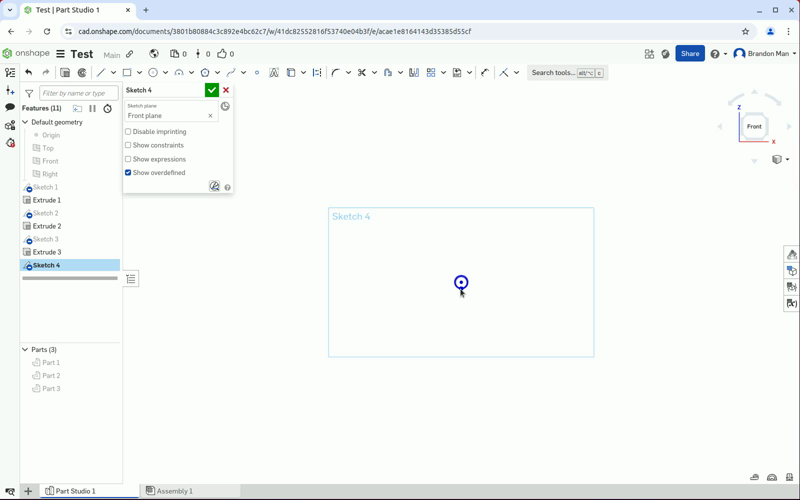
mouse_move(457, 279)
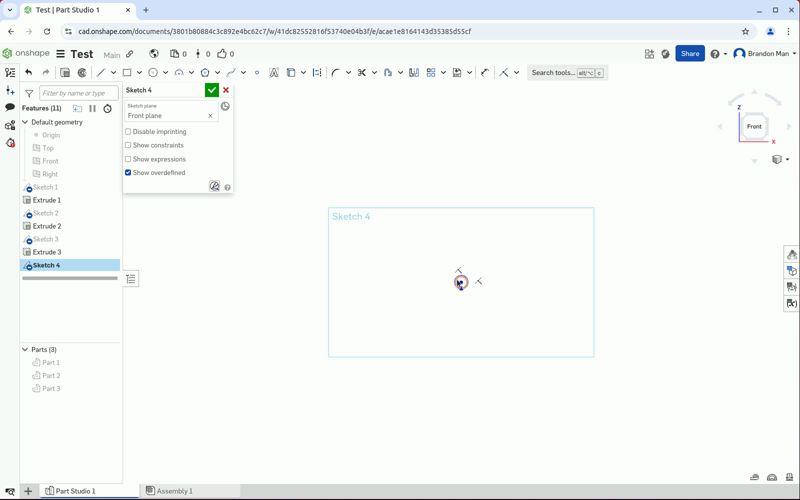
scroll(6)
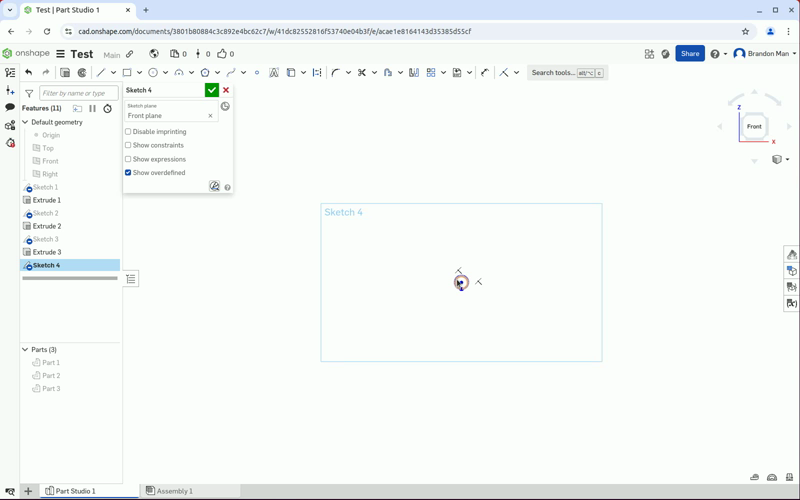
scroll(6)
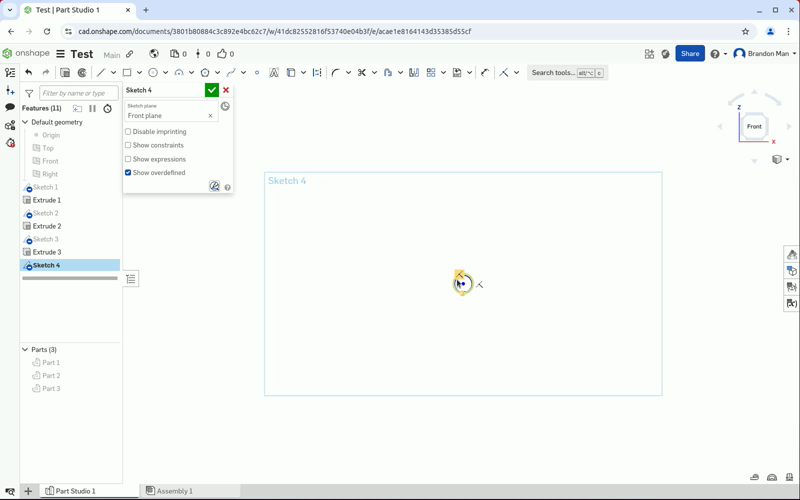
scroll(6)
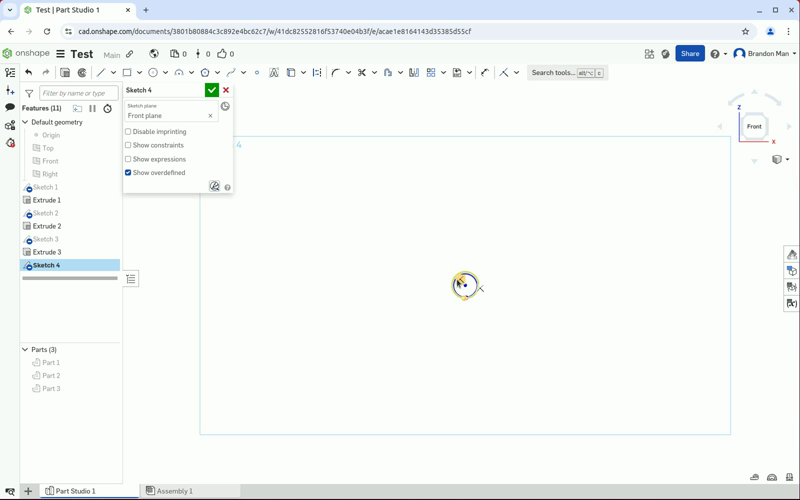
scroll(6)
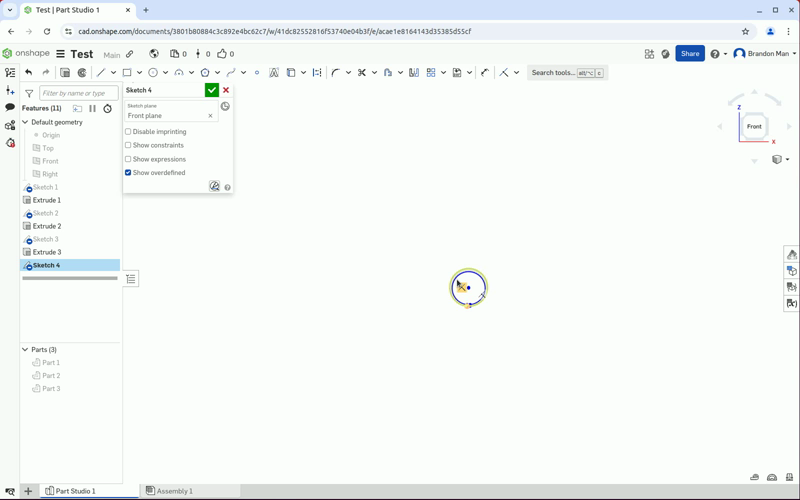
scroll(6)
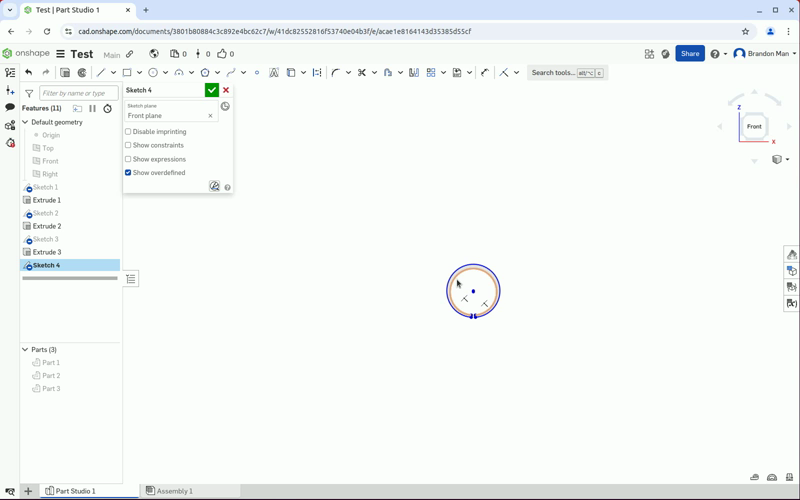
scroll(6)
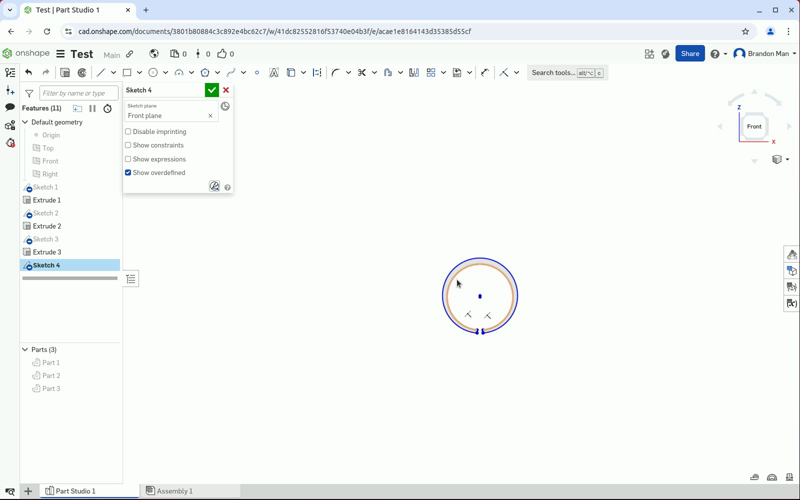
scroll(6)
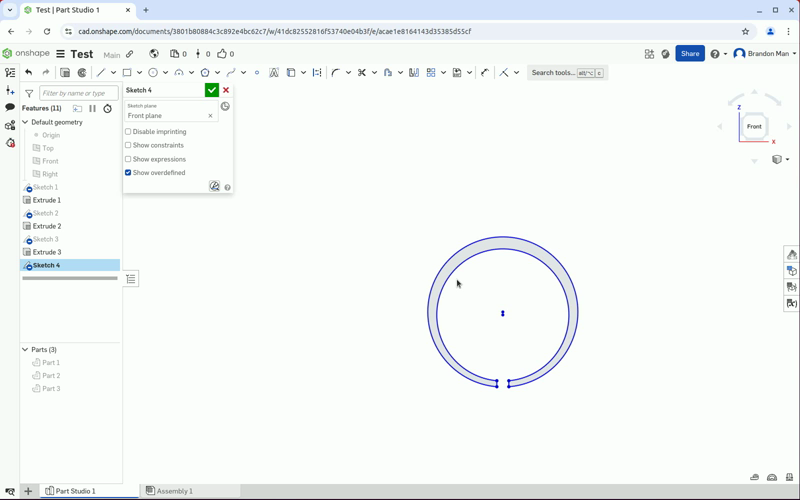
click(457, 279)
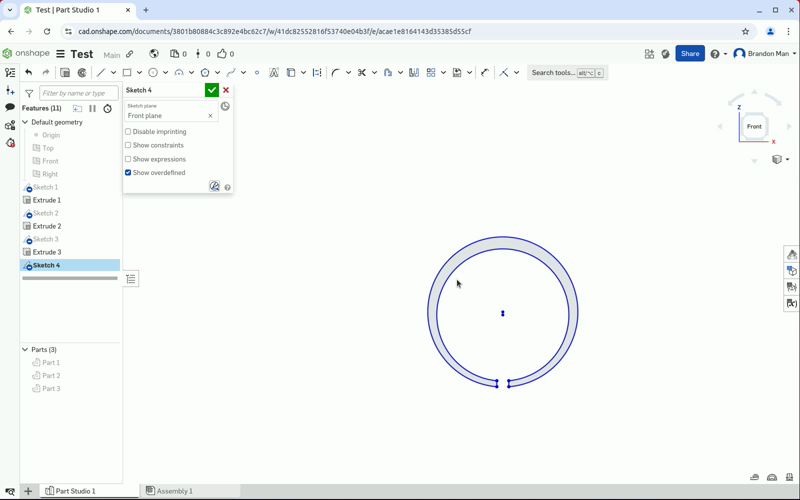
scroll(-6)
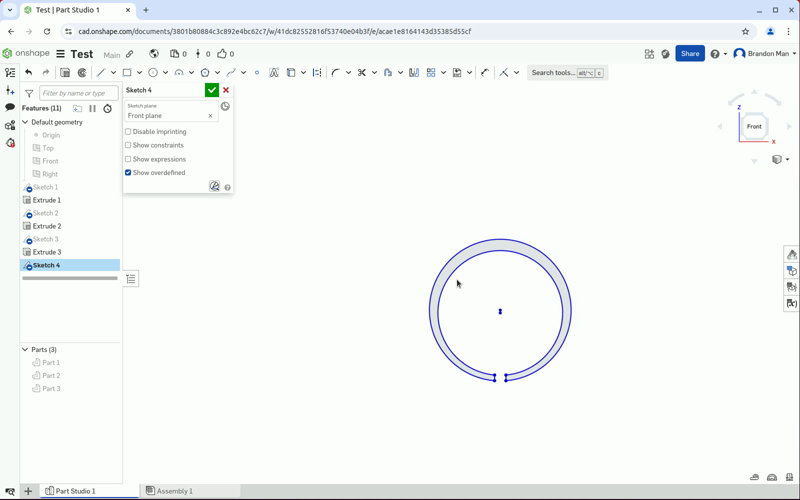
scroll(-6)
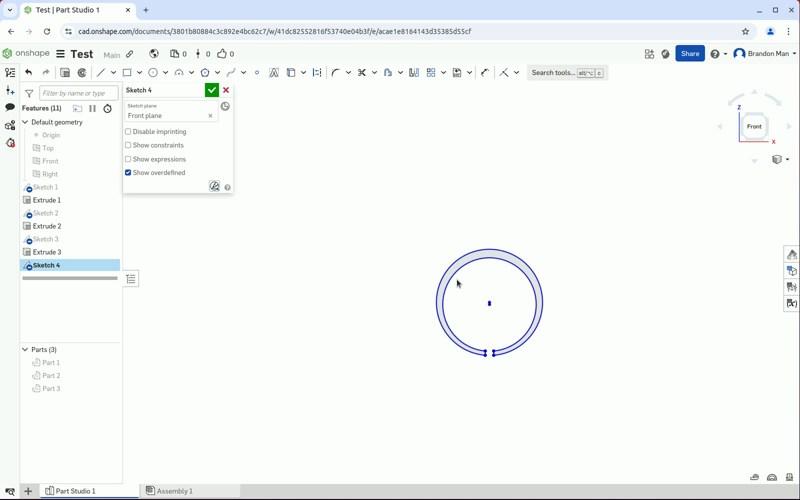
scroll(-6)
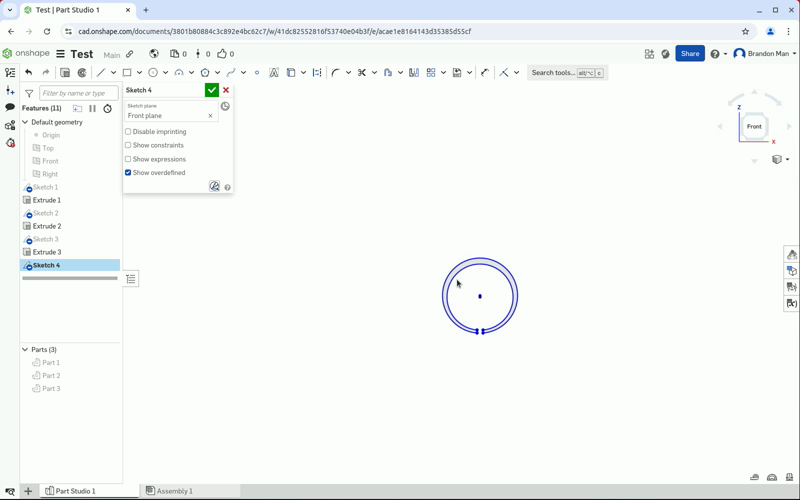
scroll(-6)
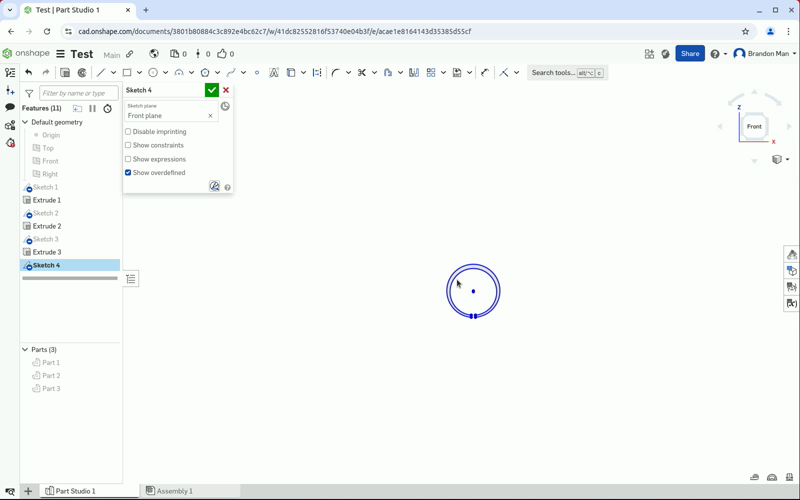
scroll(-6)
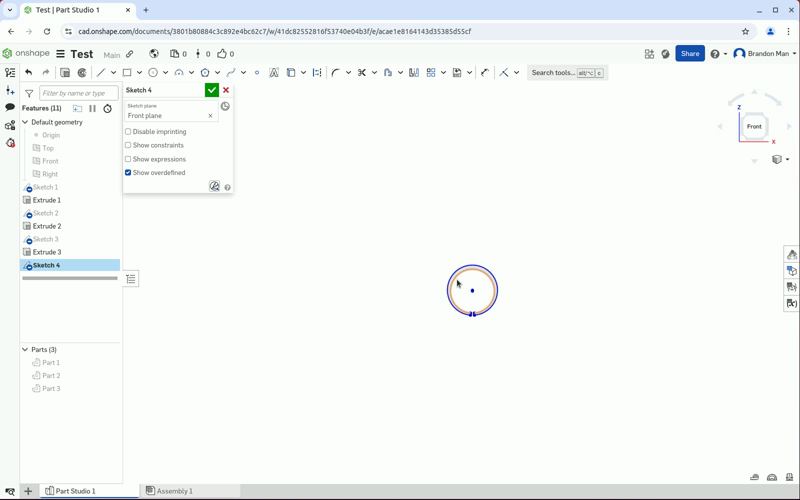
scroll(-6)
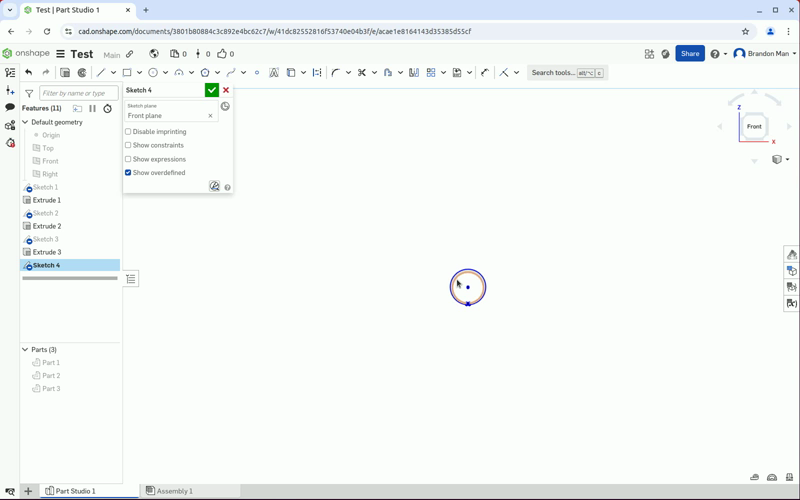
scroll(-6)
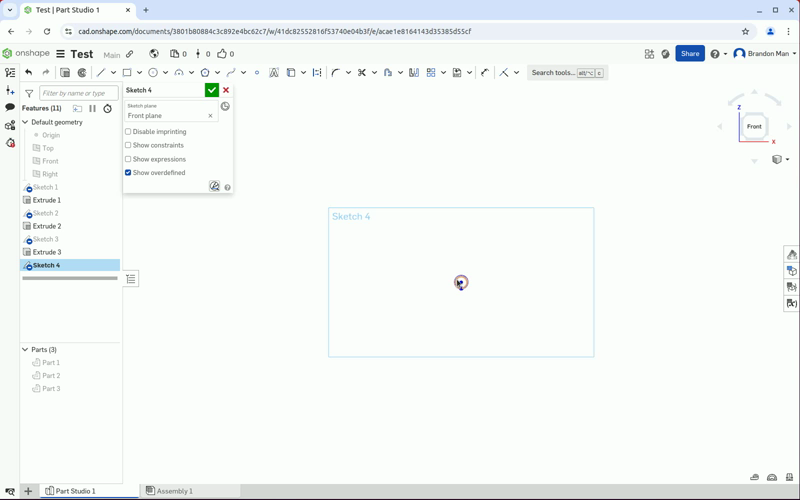
mouse_move(73, 352)
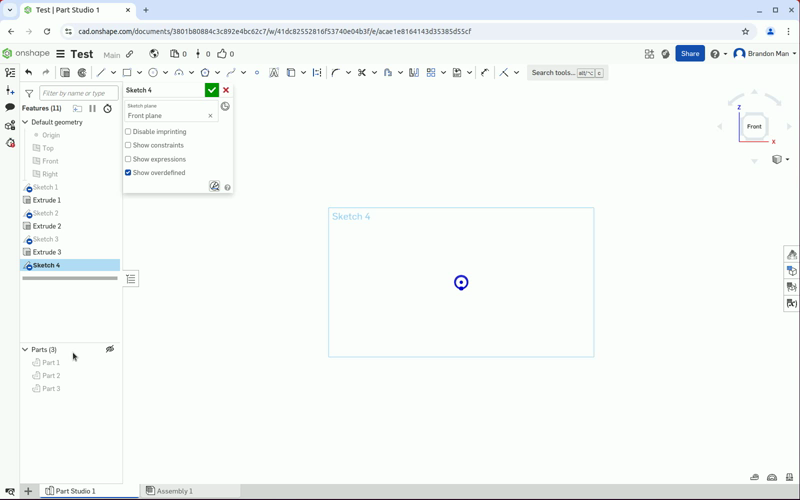
key(shift+y)
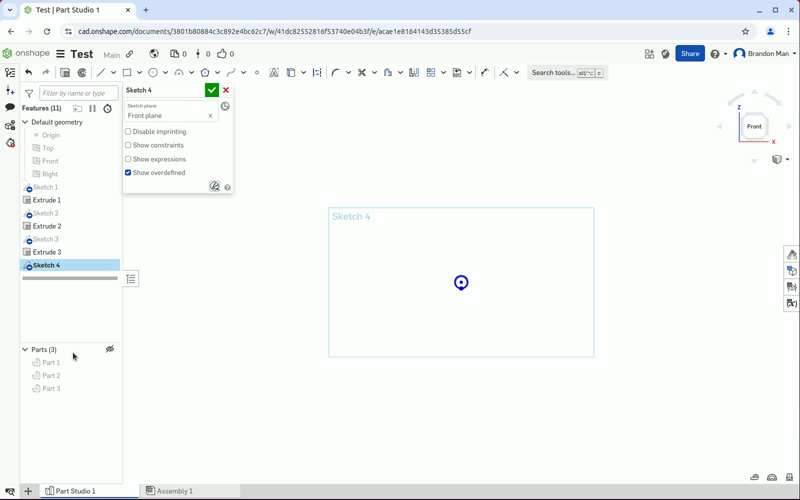
key(shift+e)
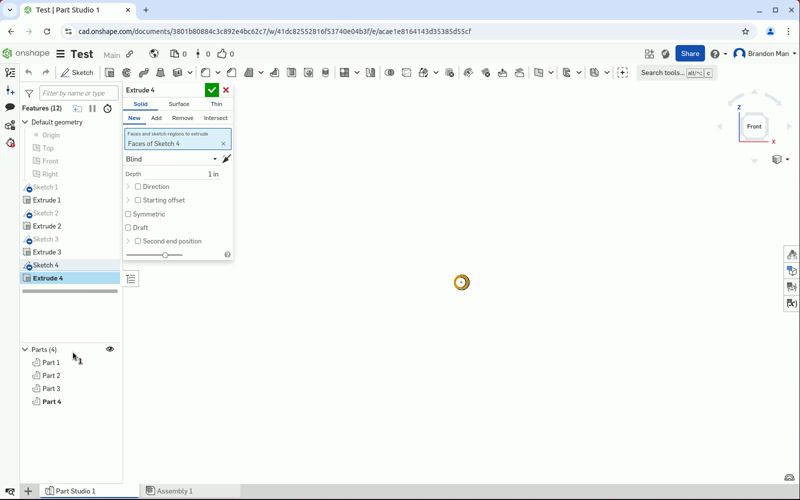
mouse_move(143, 106)
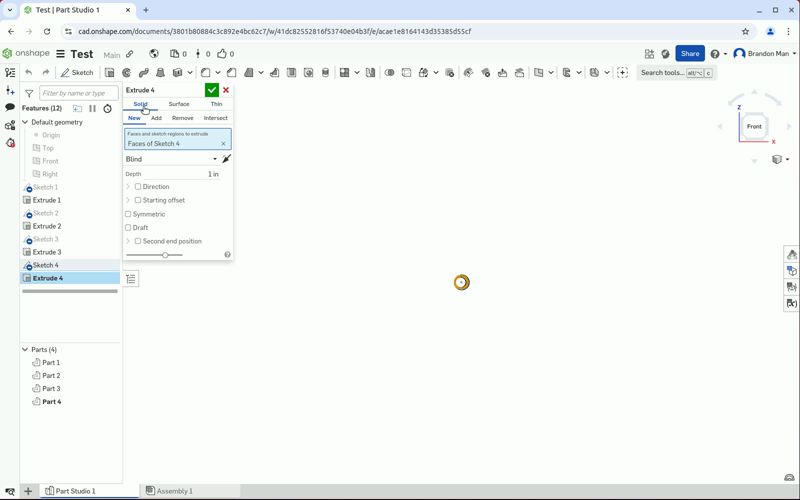
click(143, 106)
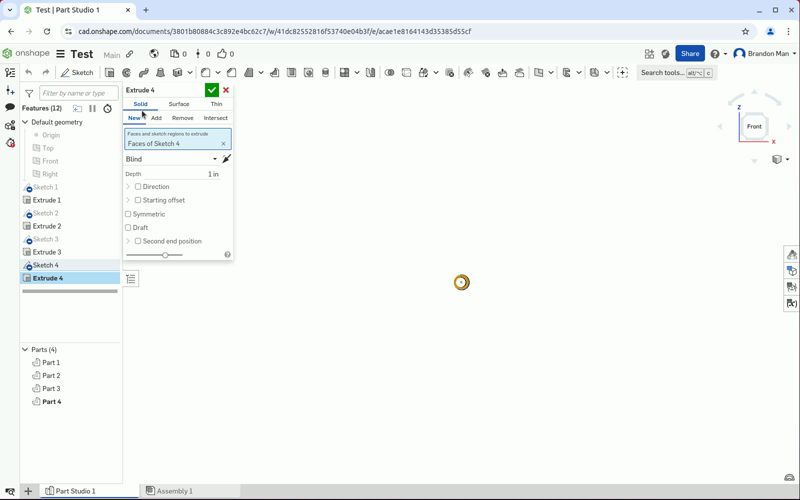
mouse_move(137, 120)
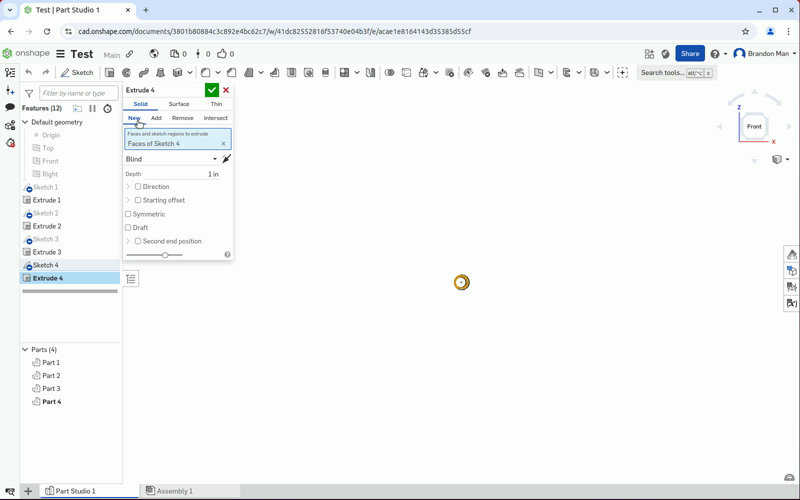
click(137, 120)
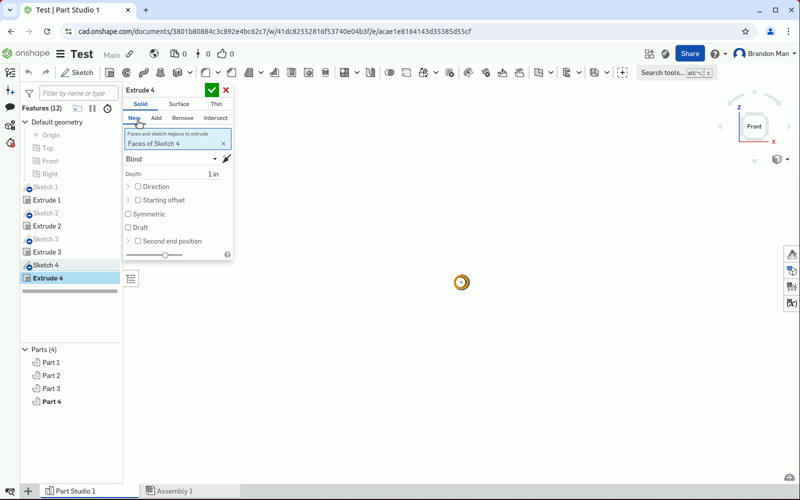
key(tab, 4)
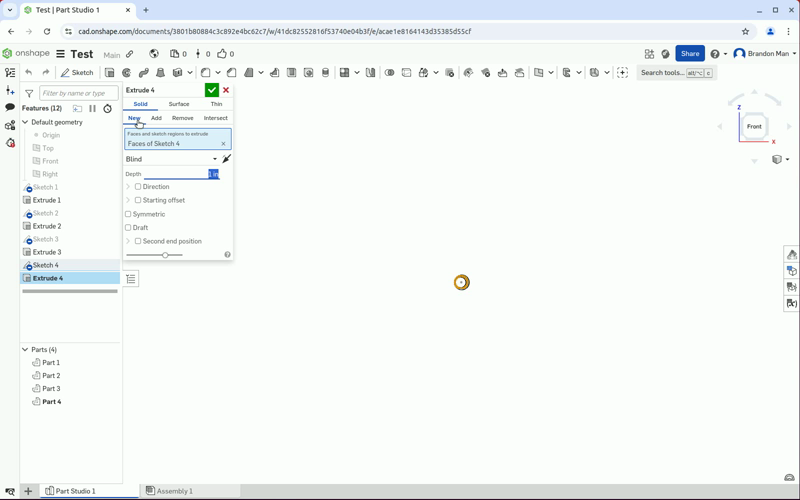
text(17.572)
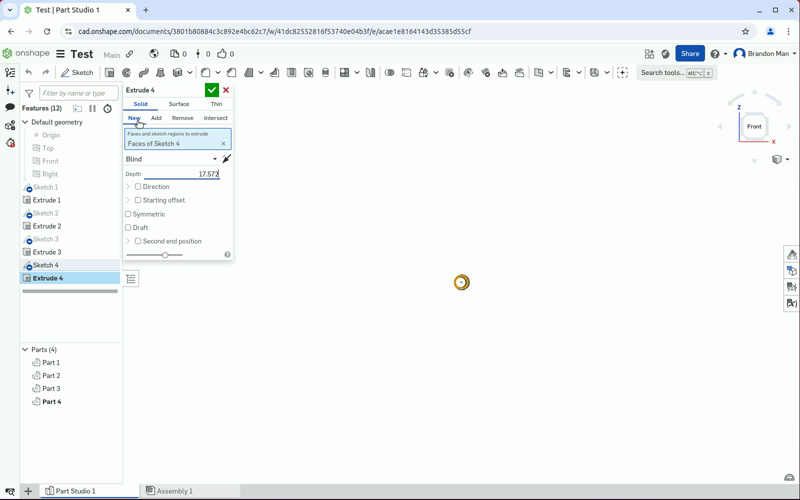
key(enter)
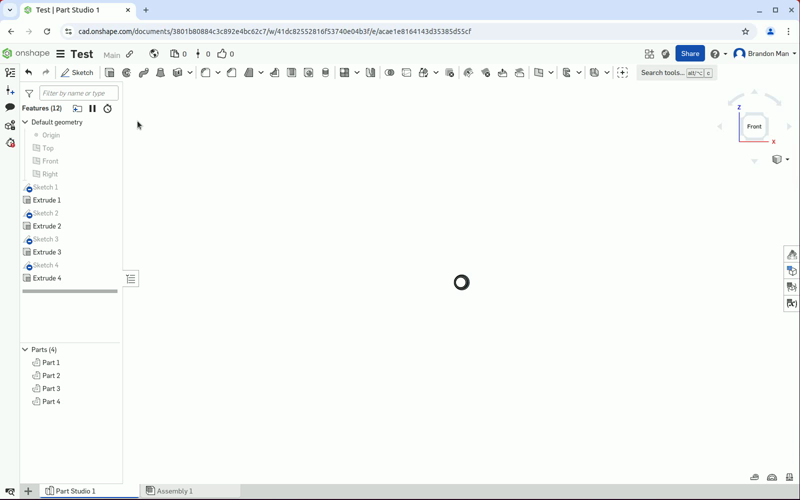
key(shift+h)
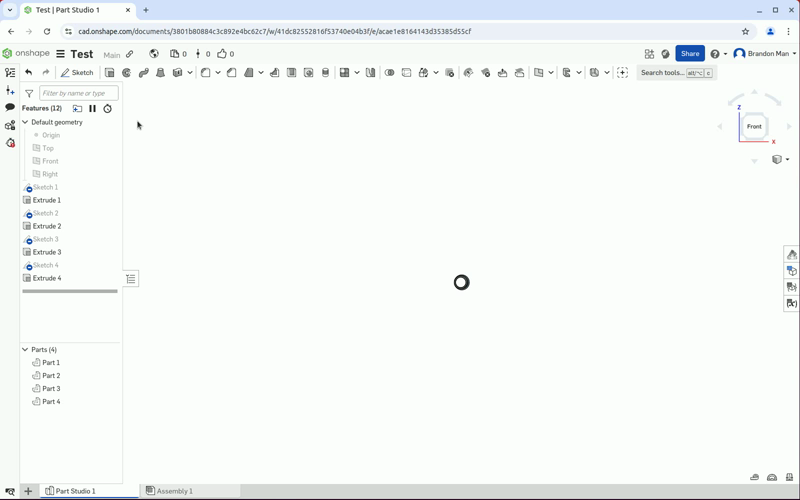
key(shift+h)
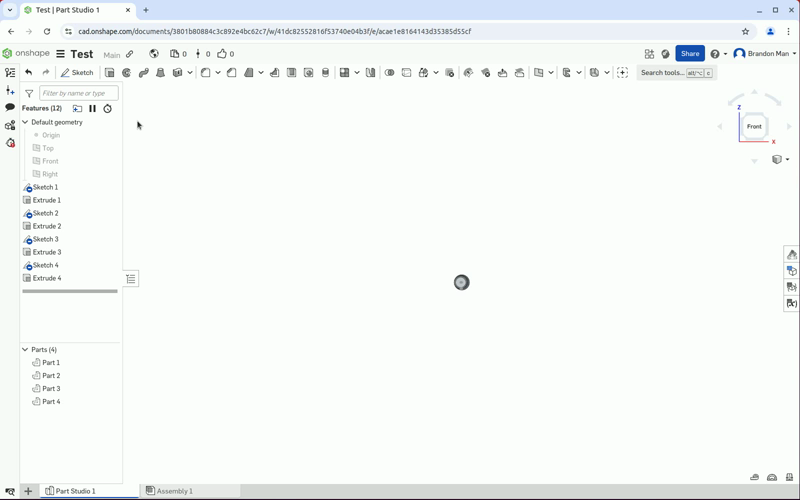
key(shift+7)
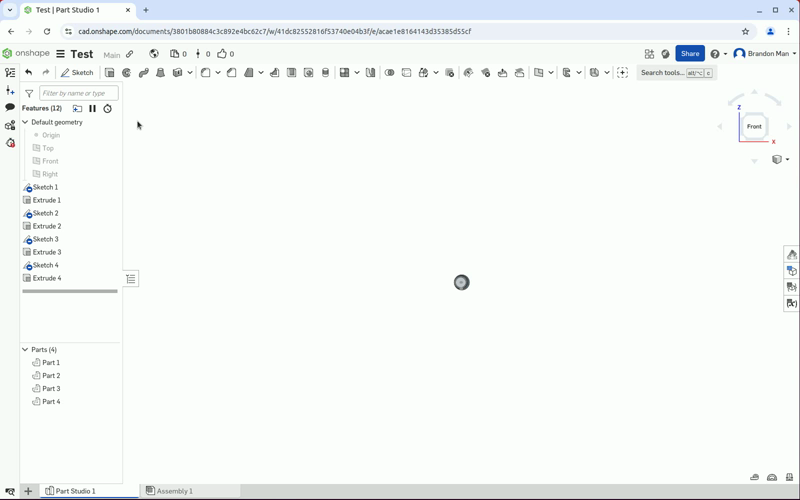
key(left, 2)
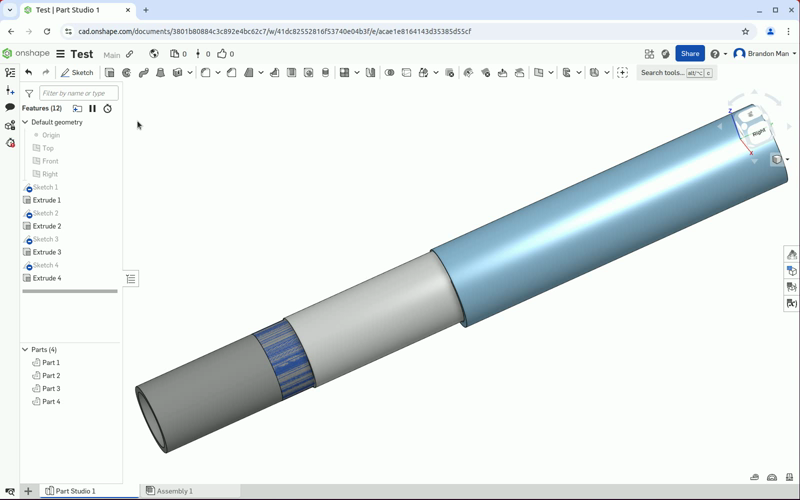
key(down, 2)
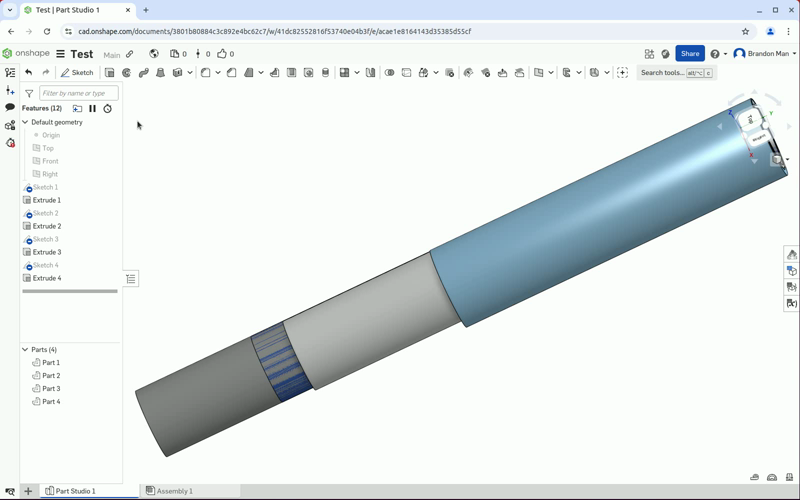
key(up, 2)
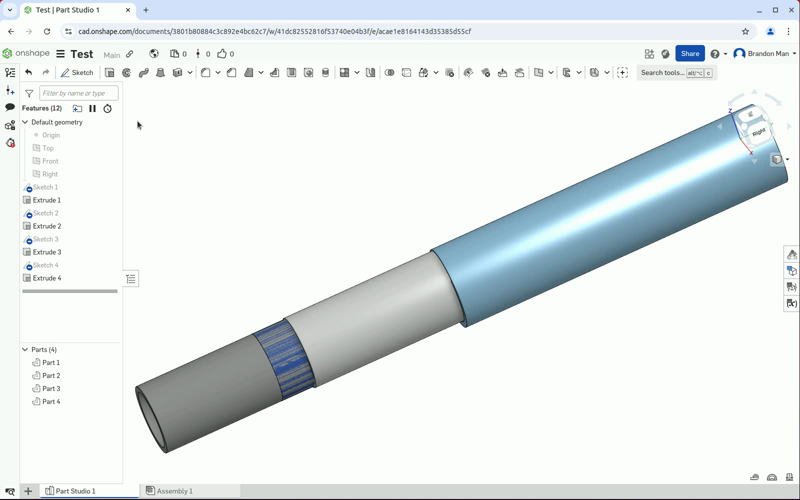
key(right, 2)
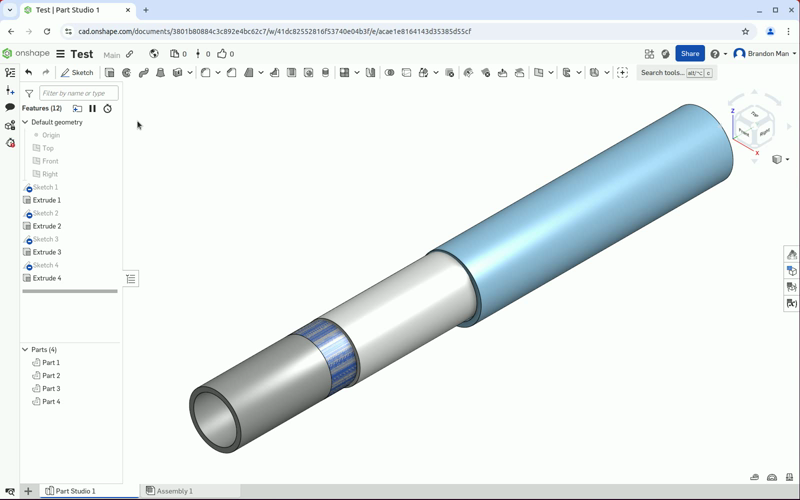
mouse_move(73, 189)
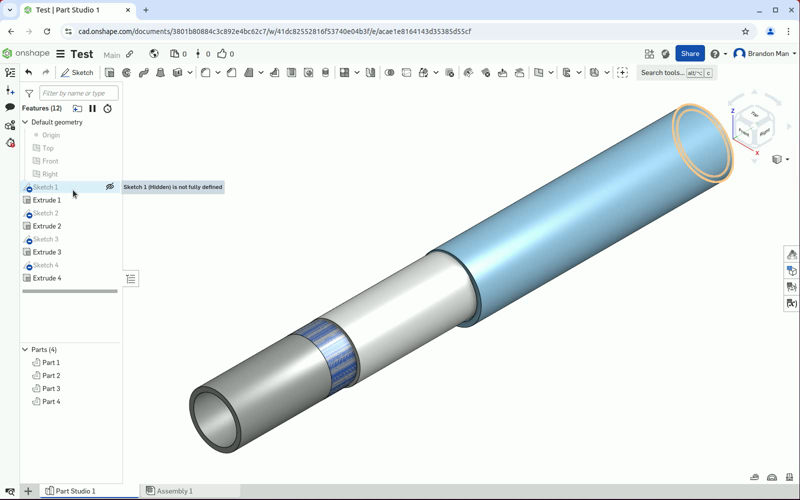
click(73, 189)